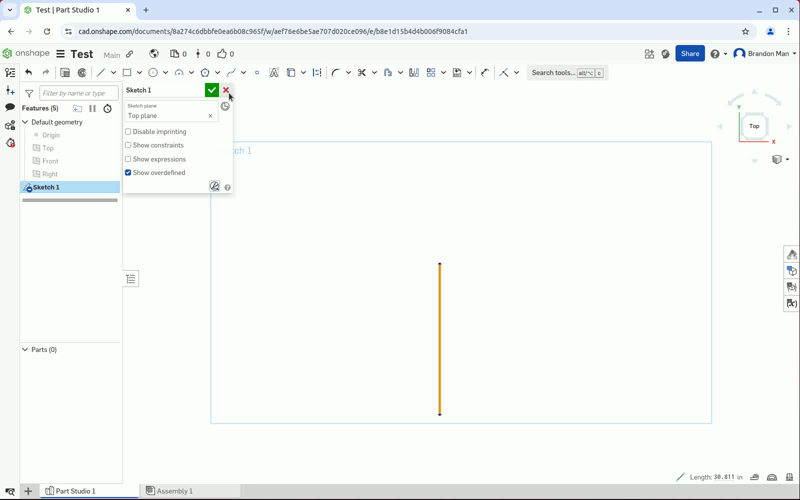
key(shift+h)
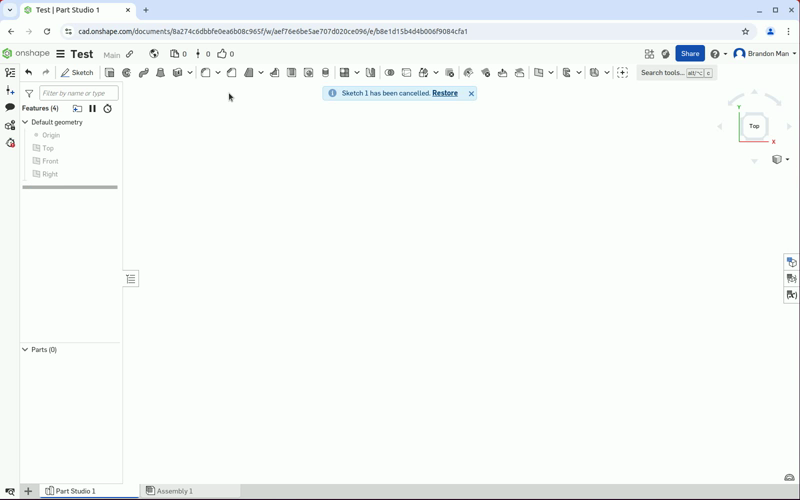
mouse_move(73, 352)
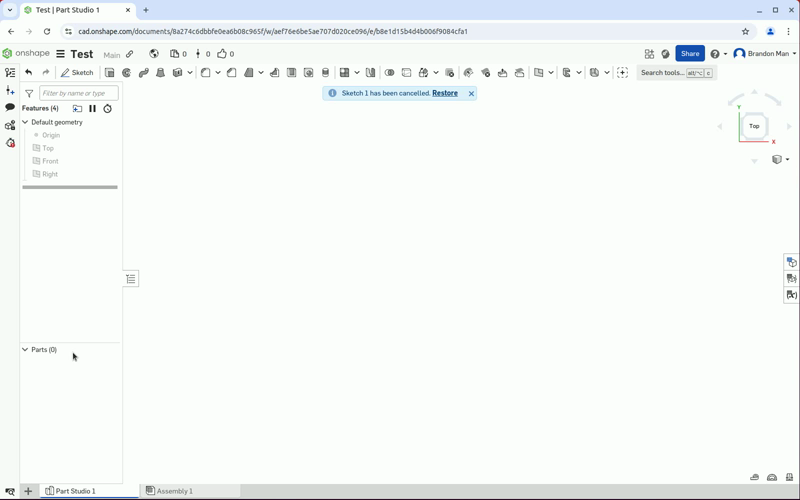
key(y)
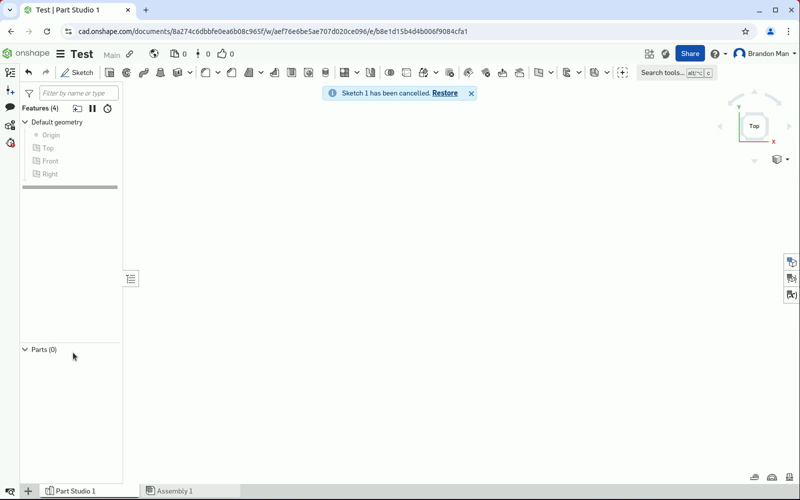
key(shift+p)
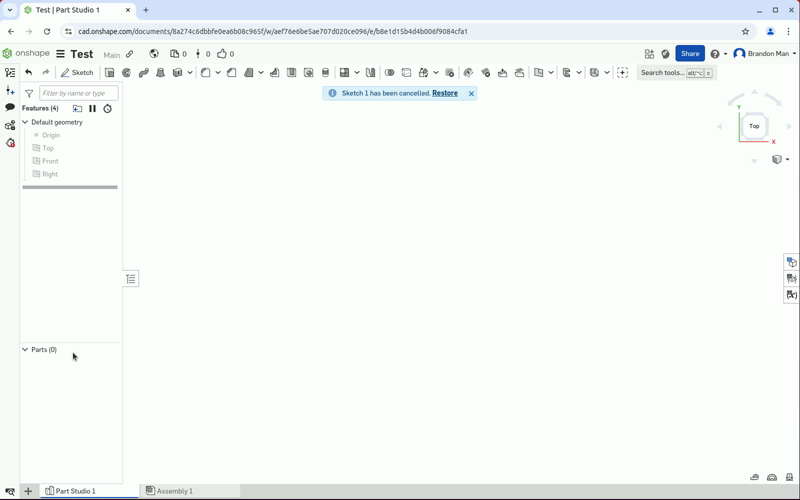
key(space)
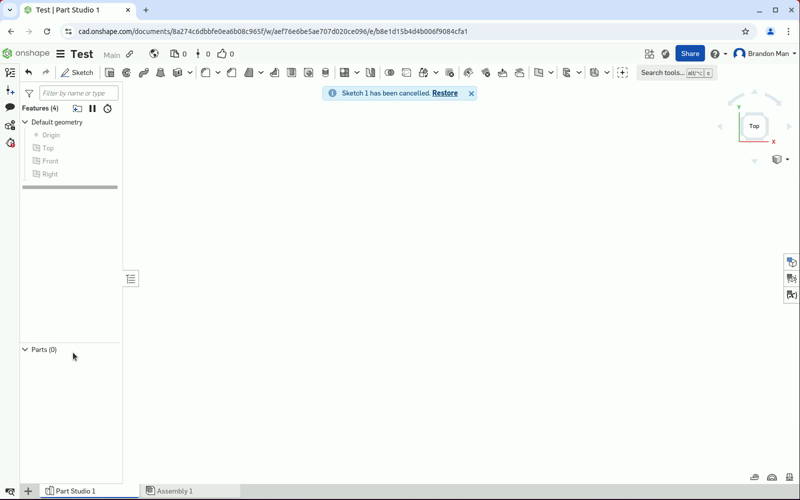
key_down(shift)
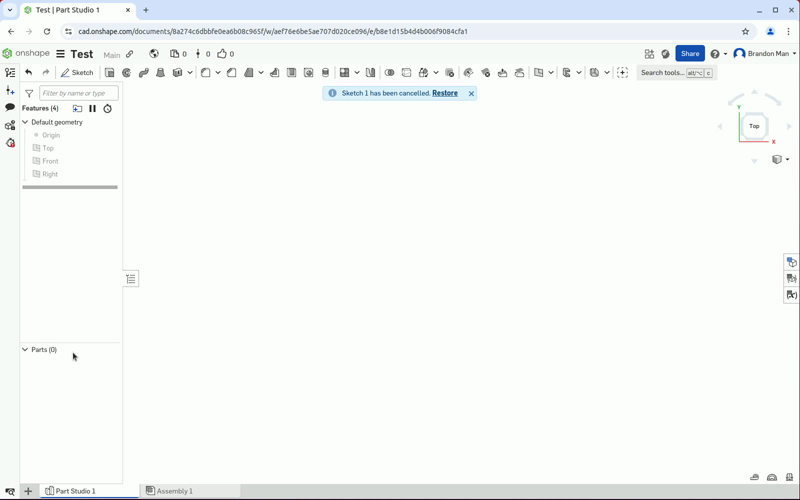
key(up)
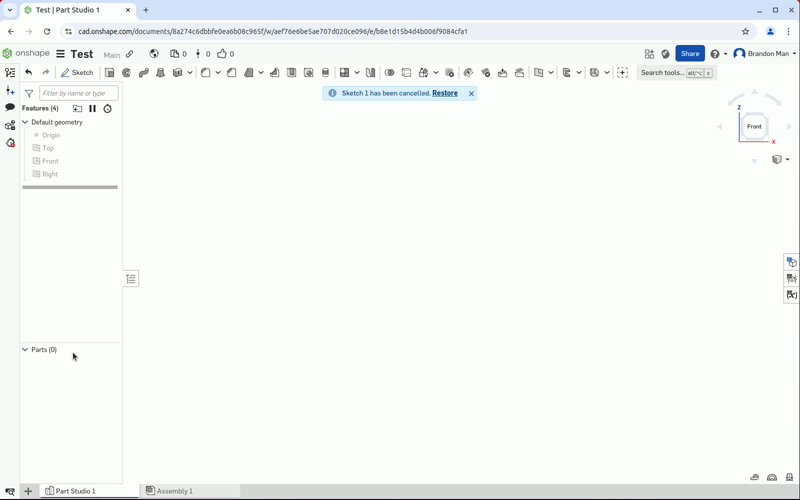
key_up(shift)
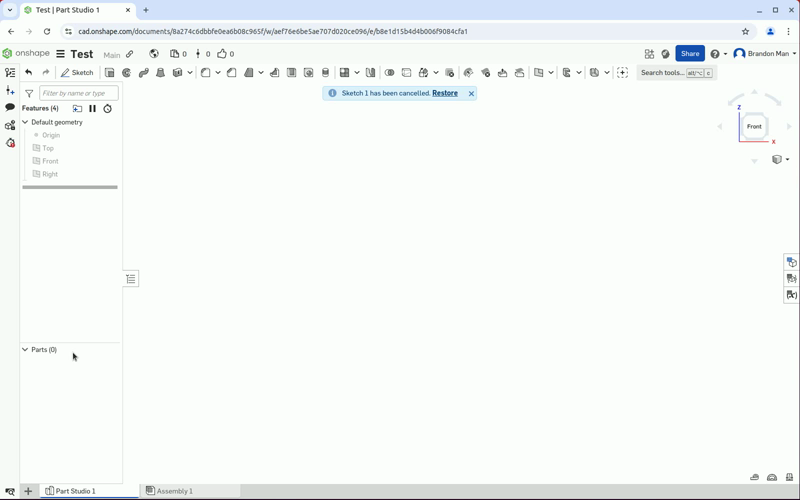
mouse_move(73, 352)
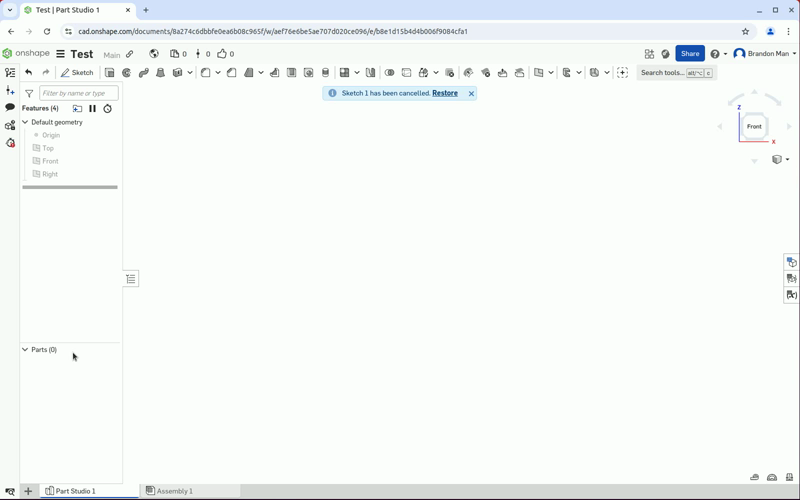
key(shift+y)
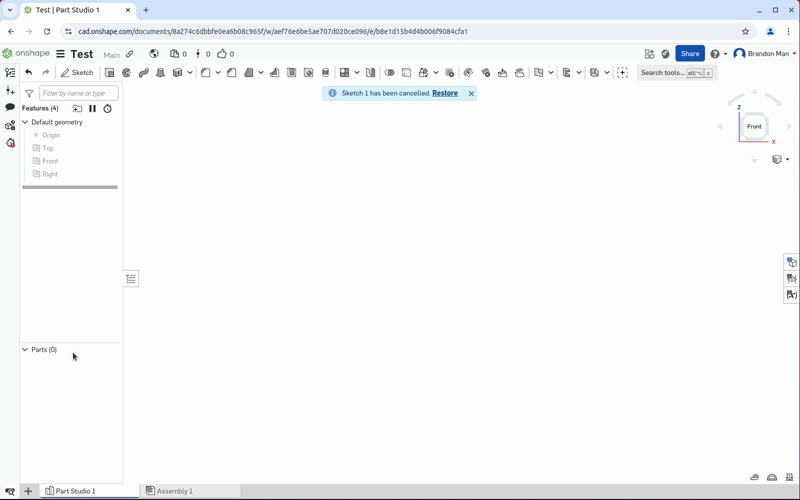
key(shift+s)
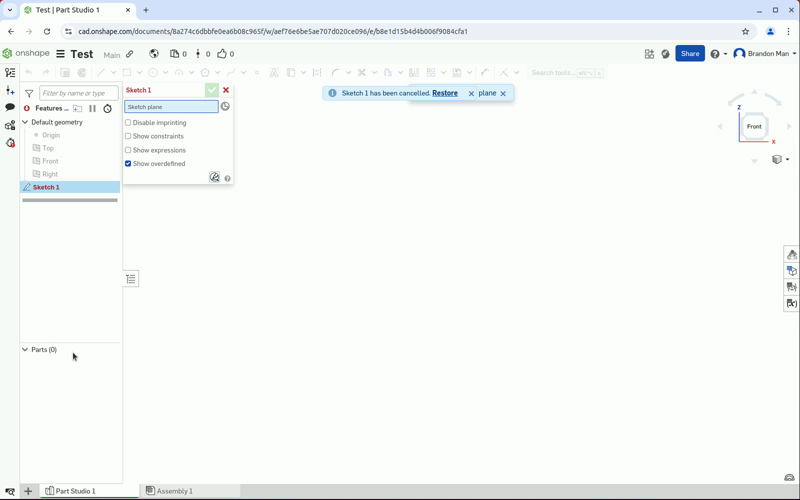
mouse_move(73, 163)
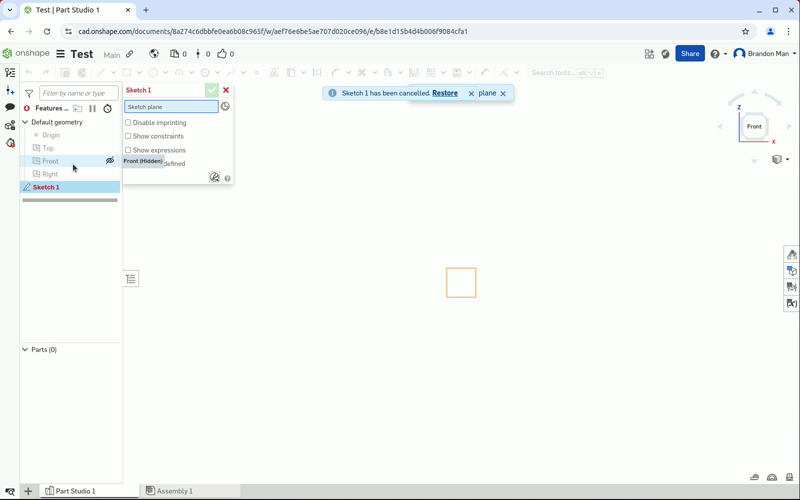
click(73, 163)
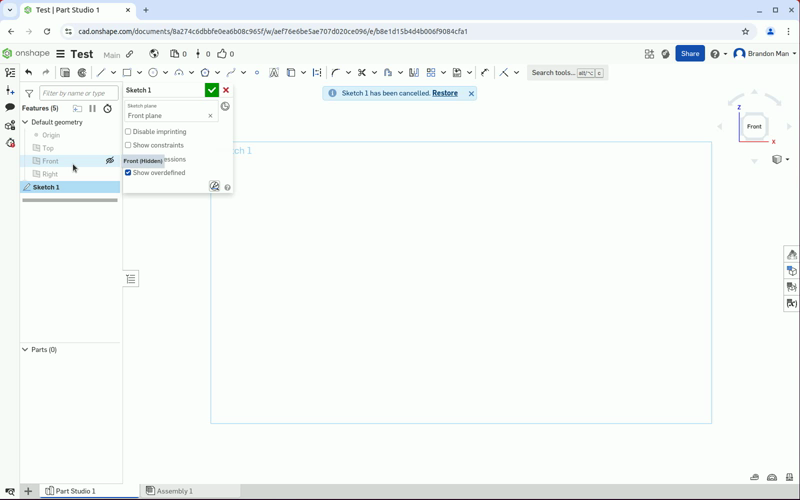
mouse_move(73, 352)
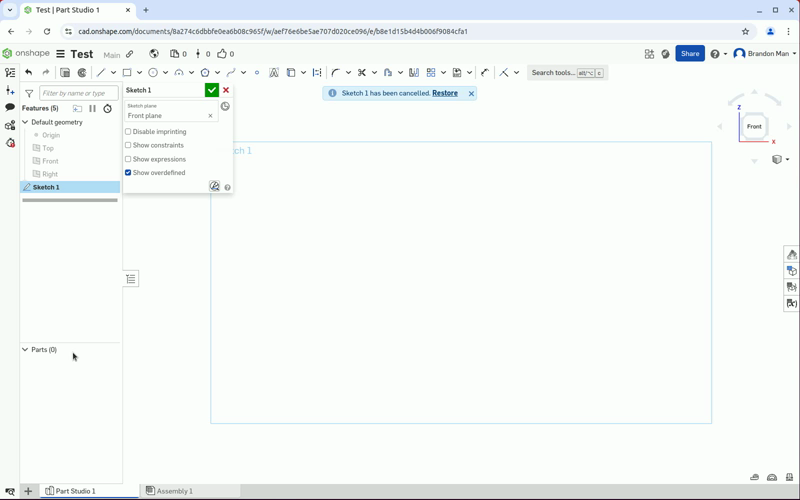
key(y)
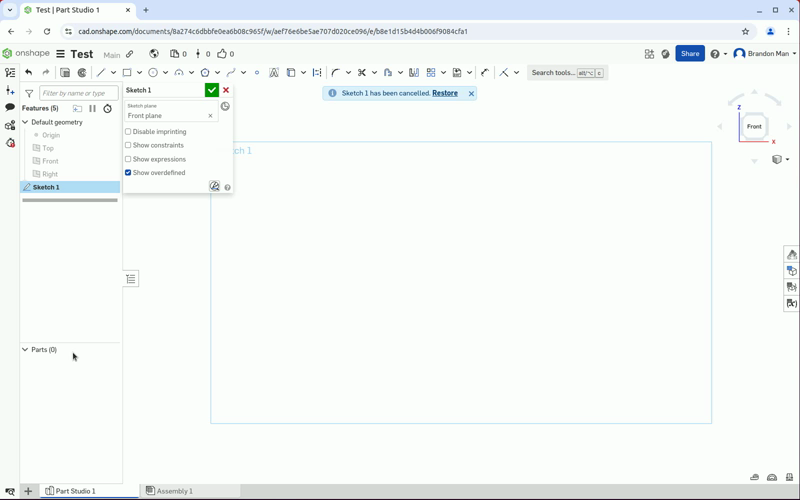
key(l)
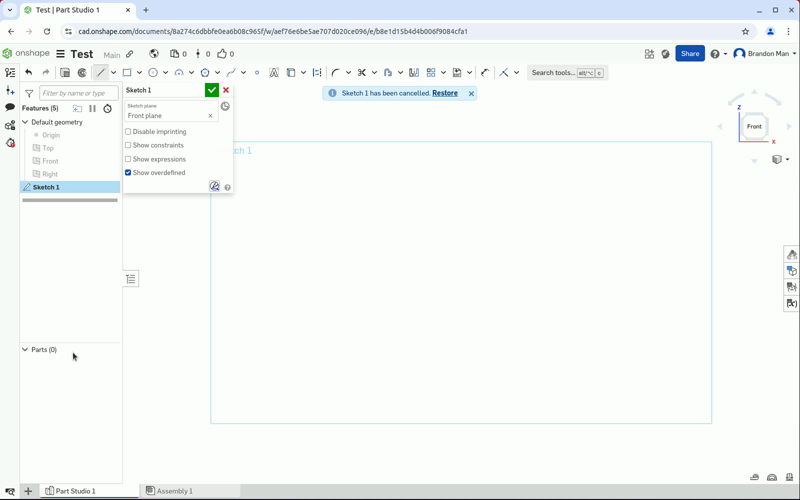
key_down(shift)
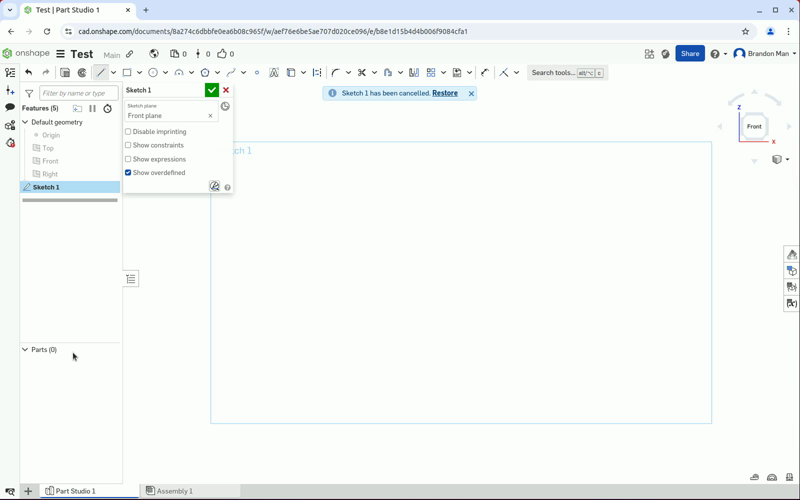
mouse_move(427, 217)
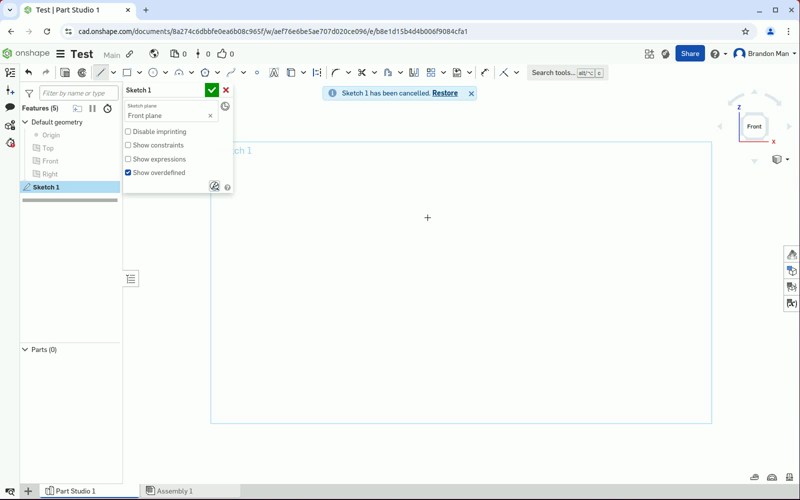
click(427, 217)
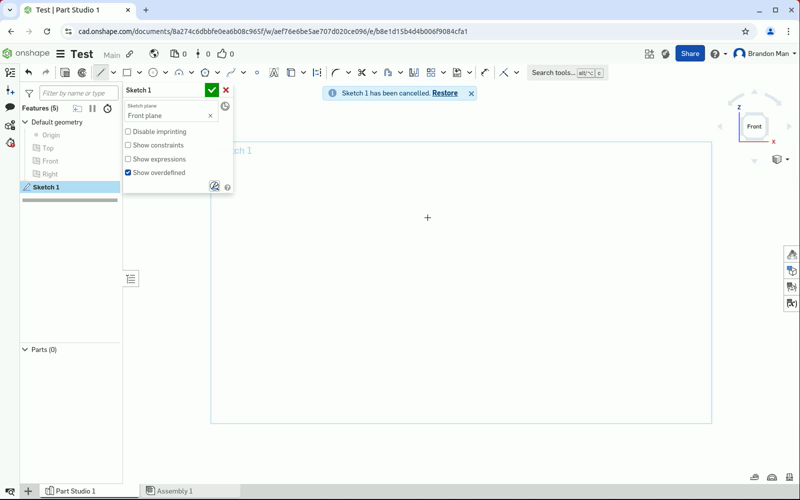
key_up(shift)
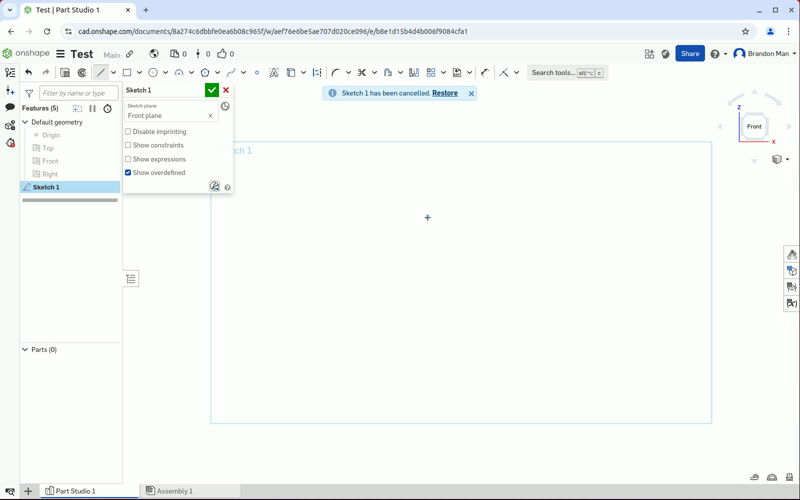
key_down(shift)
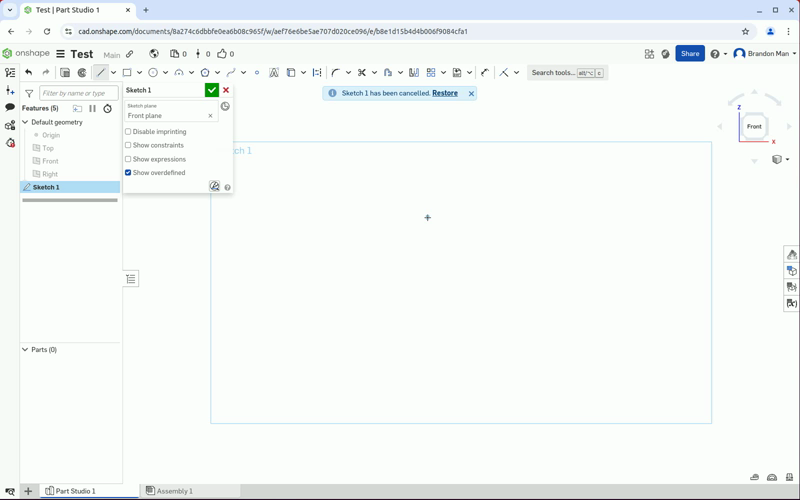
mouse_move(457, 217)
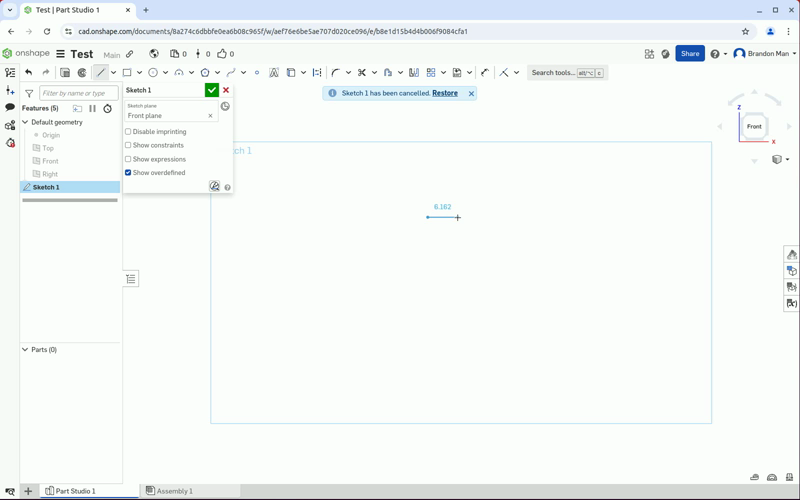
mouse_move(444, 217)
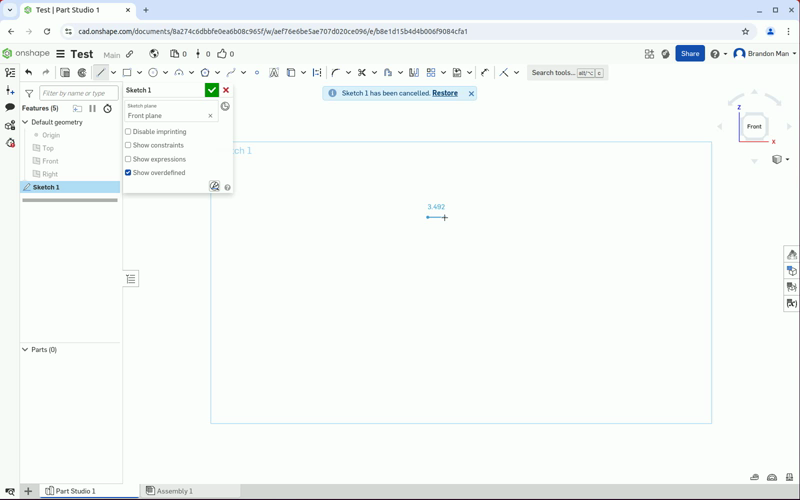
click(444, 217)
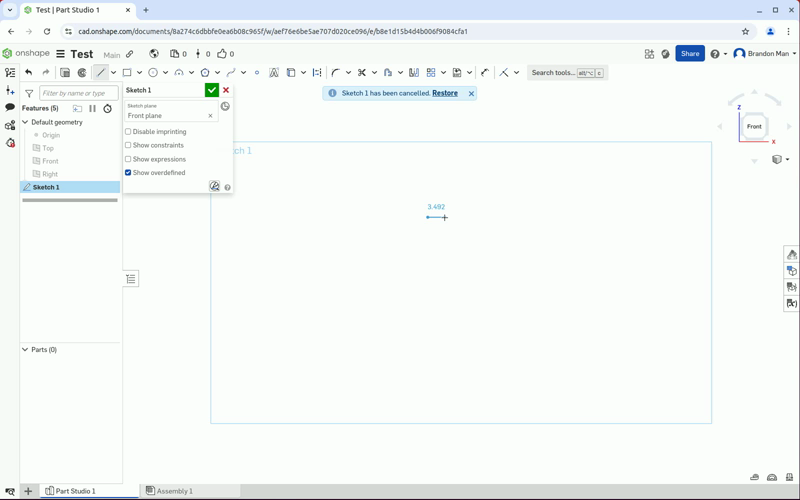
key_up(shift)
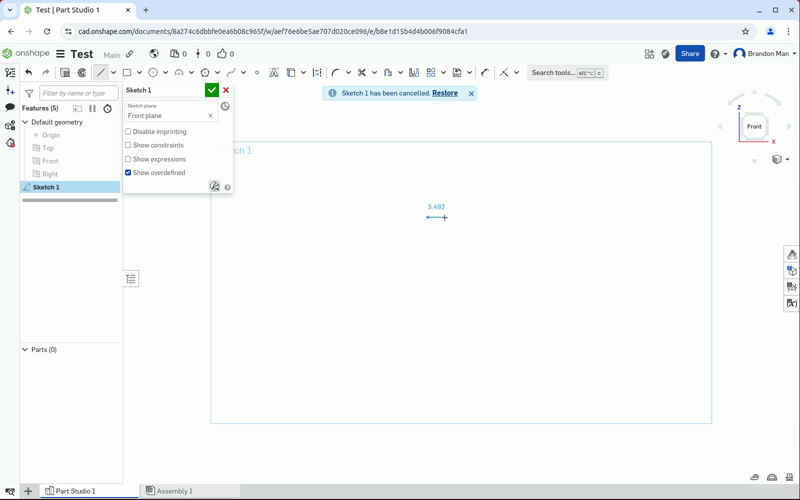
key(esc)
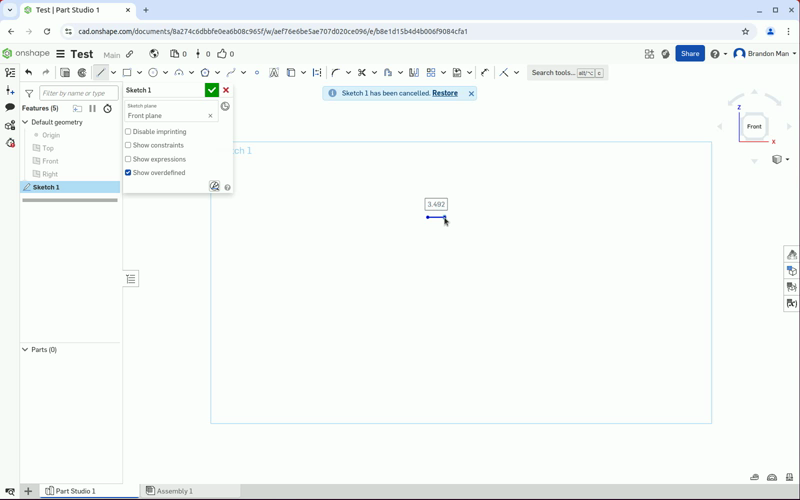
key(a)
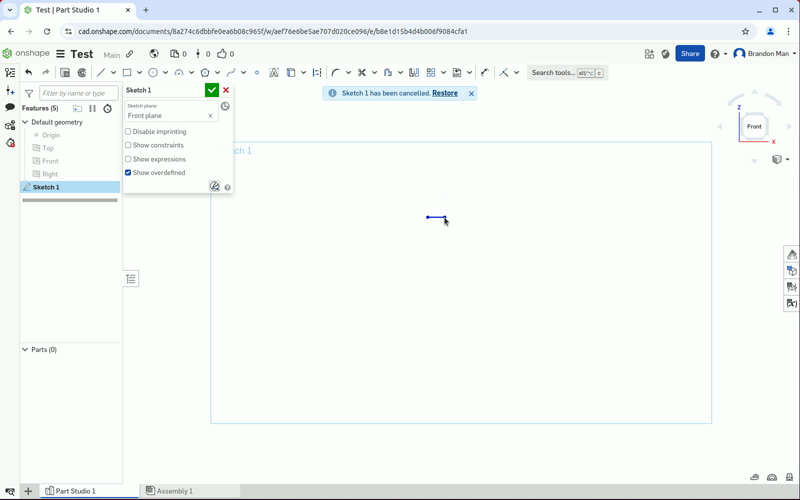
mouse_move(444, 217)
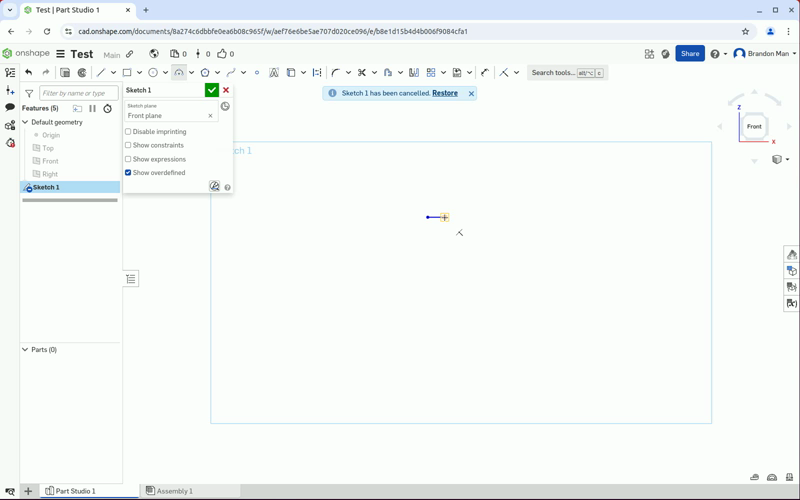
click(444, 217)
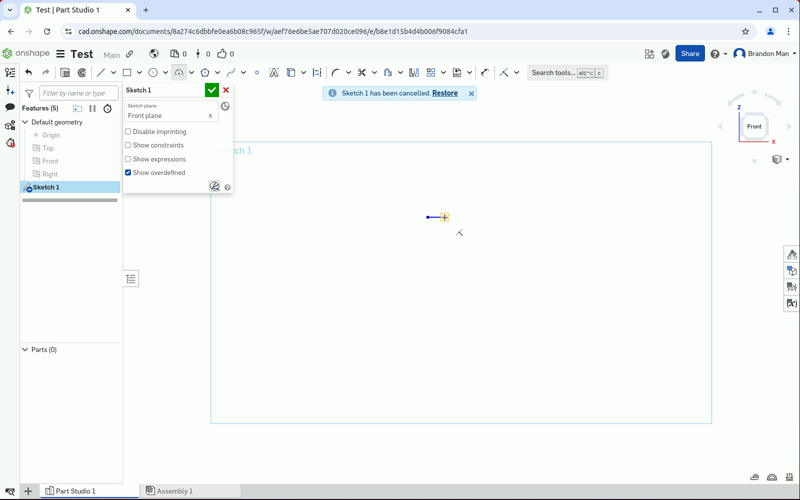
key_down(shift)
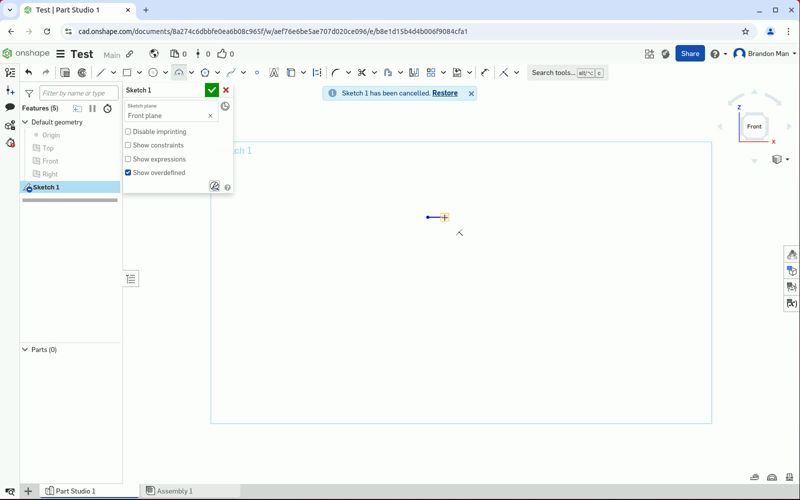
mouse_move(477, 217)
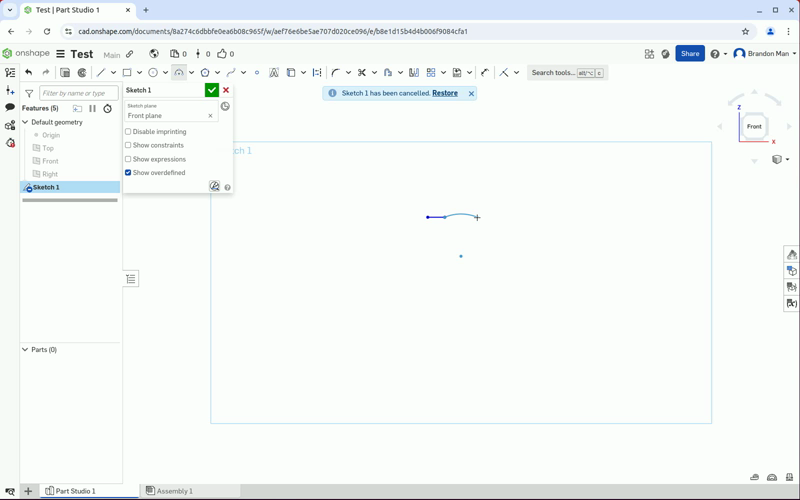
click(477, 217)
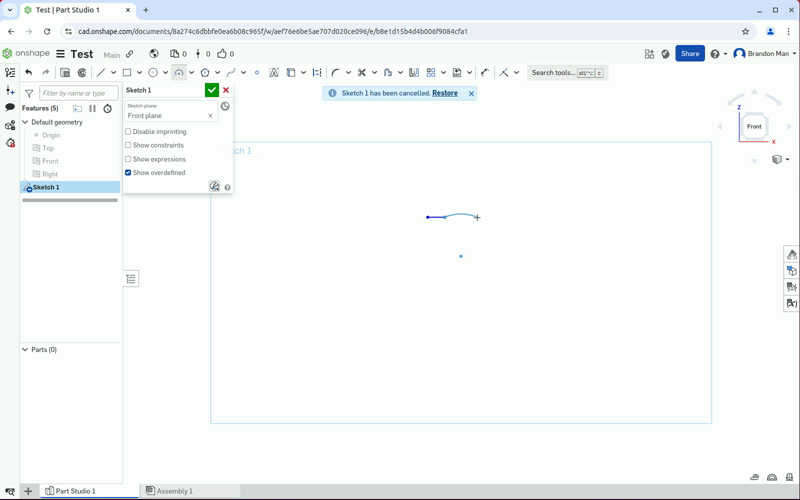
mouse_move(461, 200)
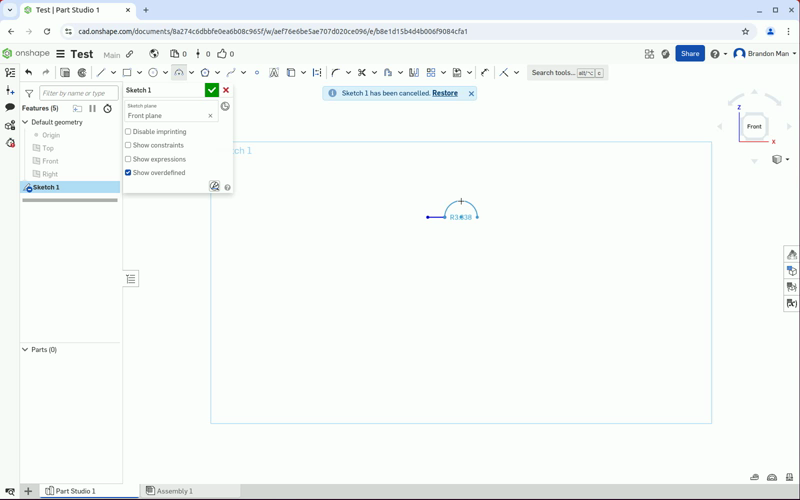
click(461, 200)
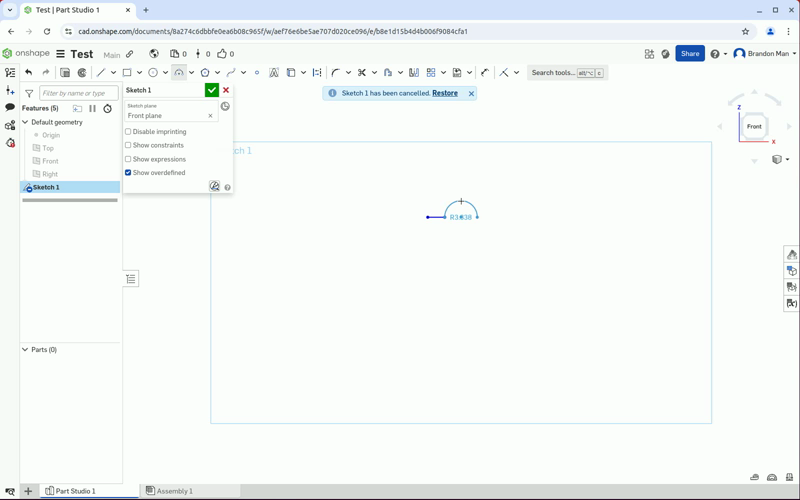
key_up(shift)
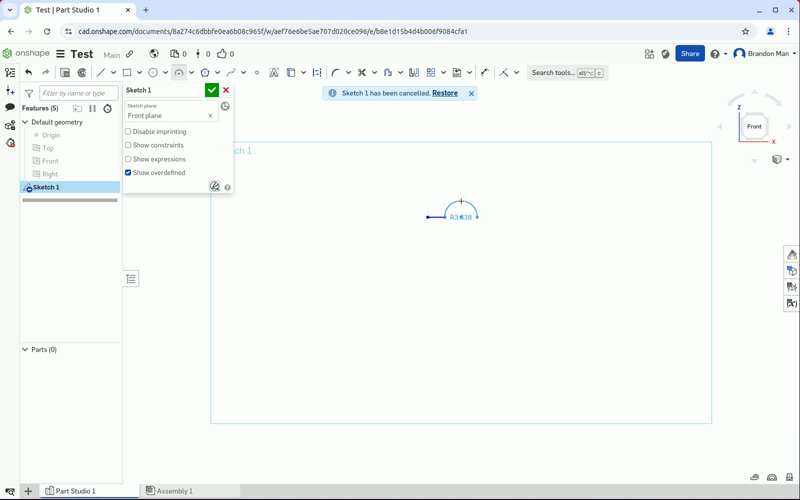
key(esc)
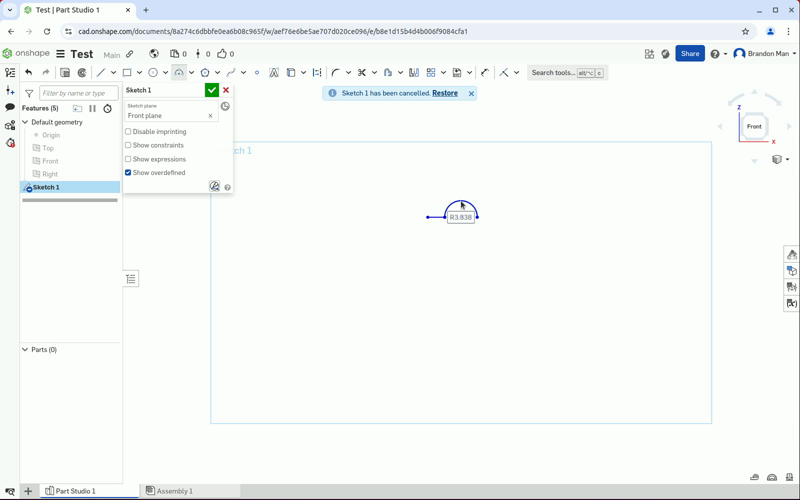
key(l)
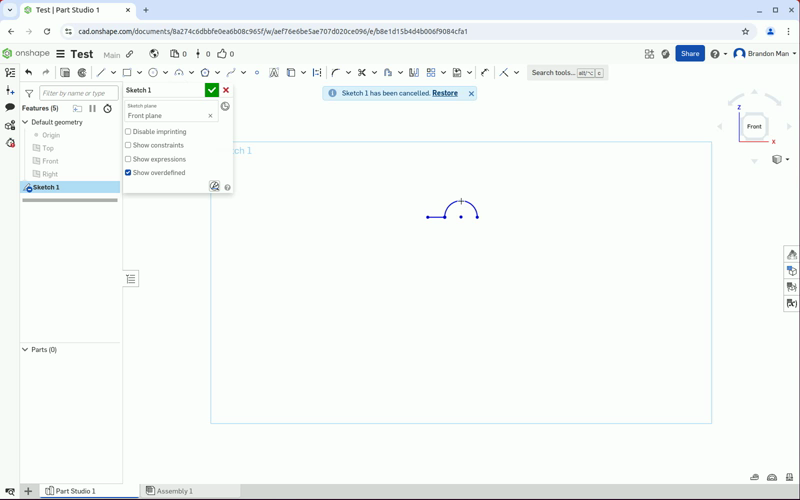
mouse_move(477, 217)
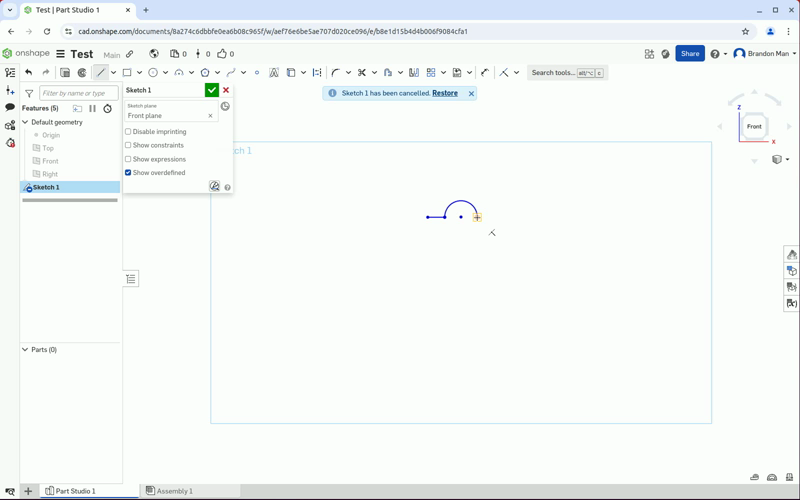
click(477, 217)
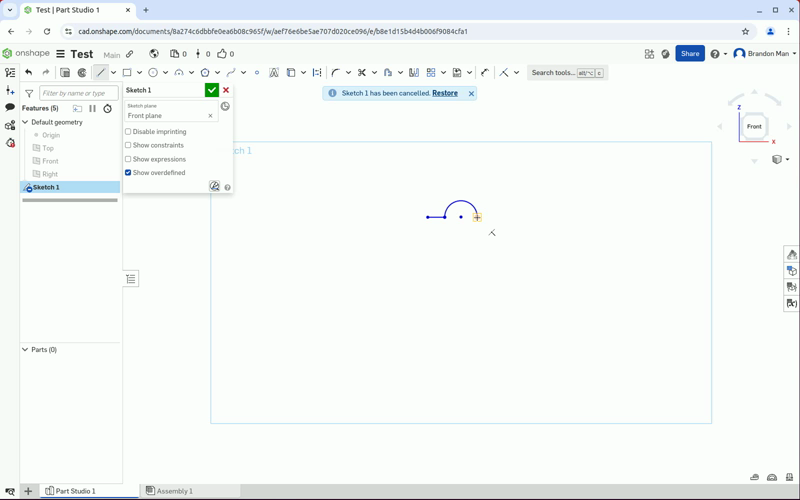
key_down(shift)
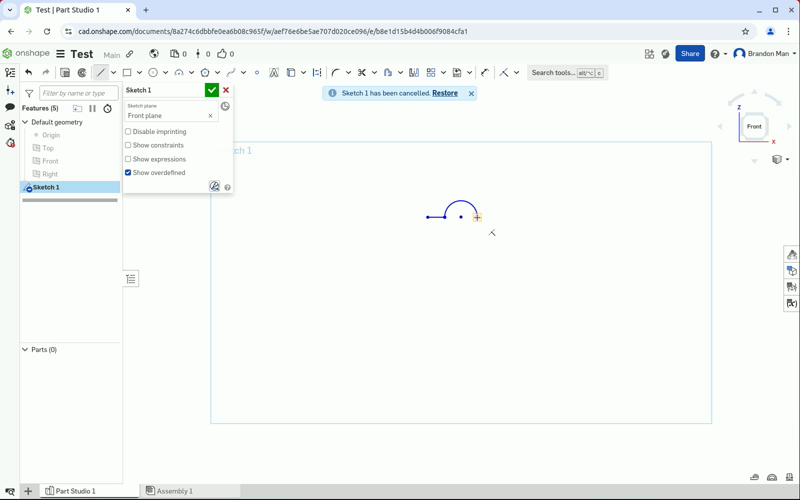
mouse_move(507, 217)
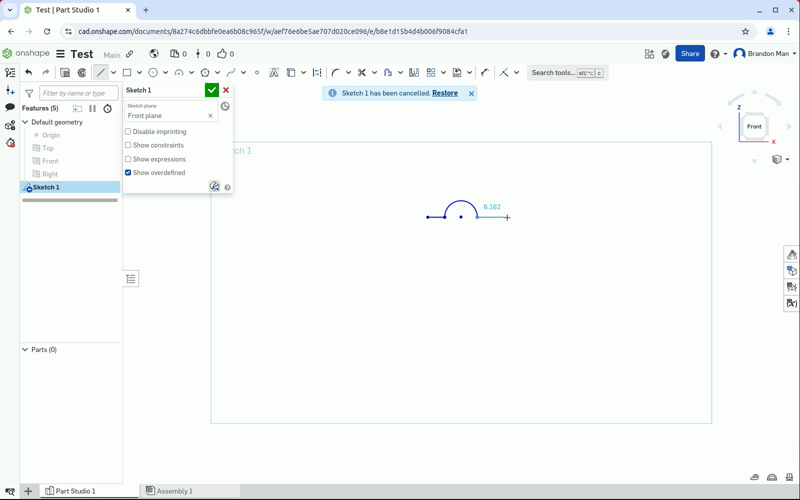
mouse_move(494, 217)
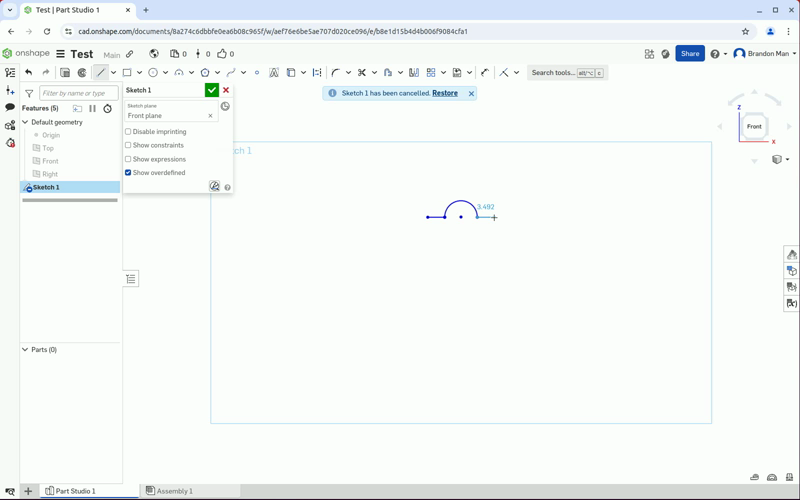
click(494, 217)
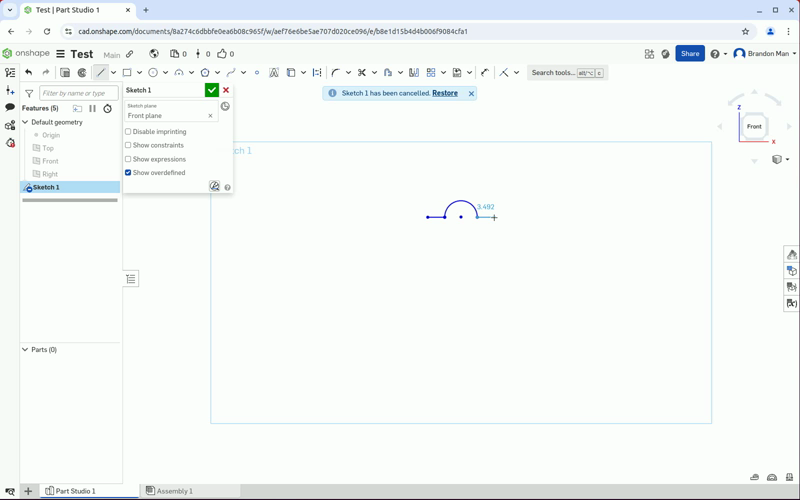
key_up(shift)
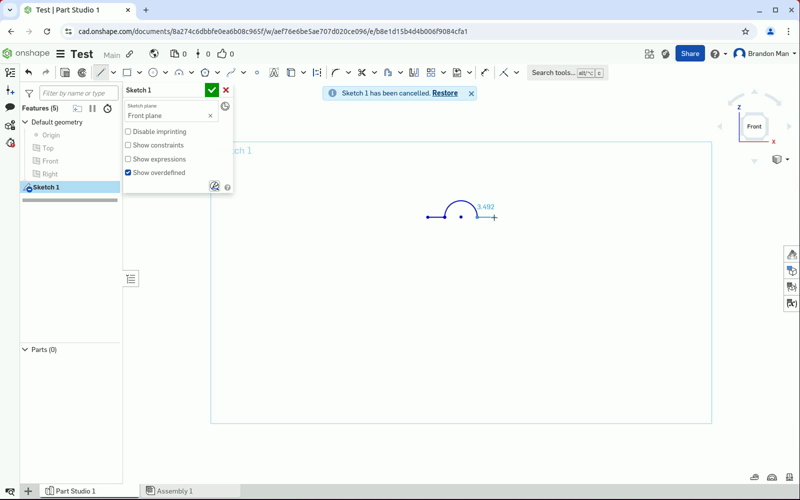
key(esc)
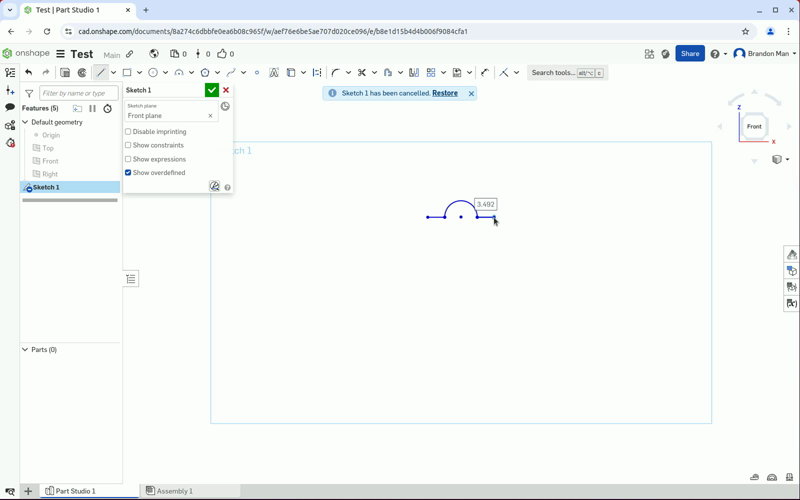
key(a)
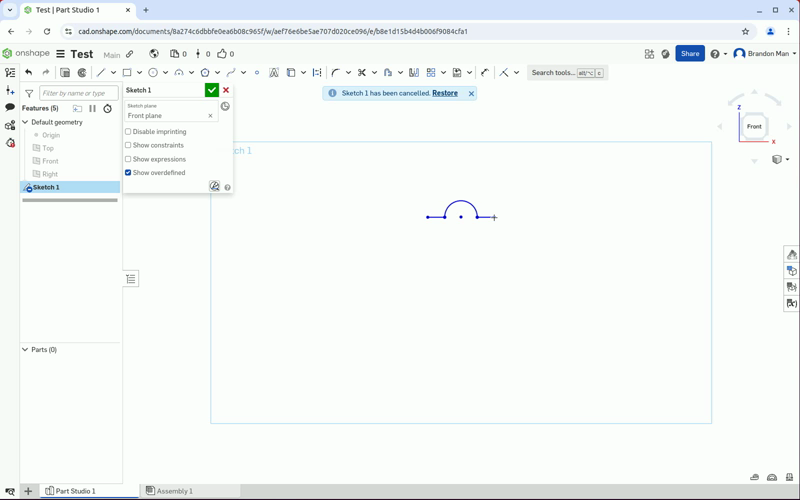
mouse_move(494, 217)
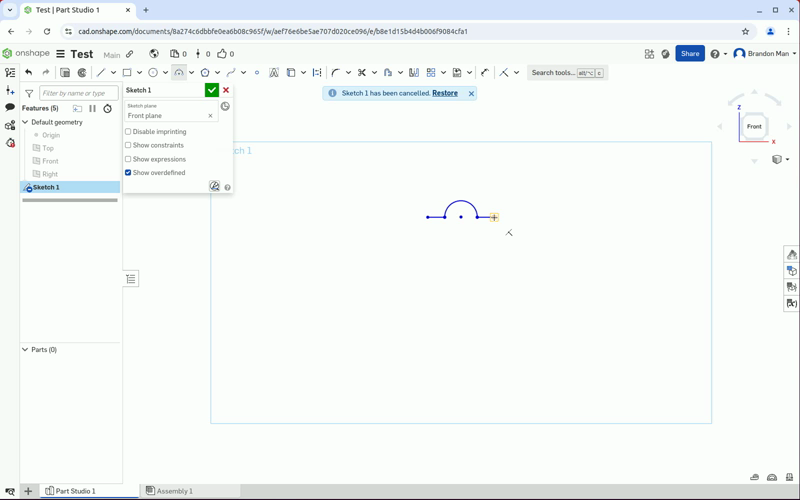
click(494, 217)
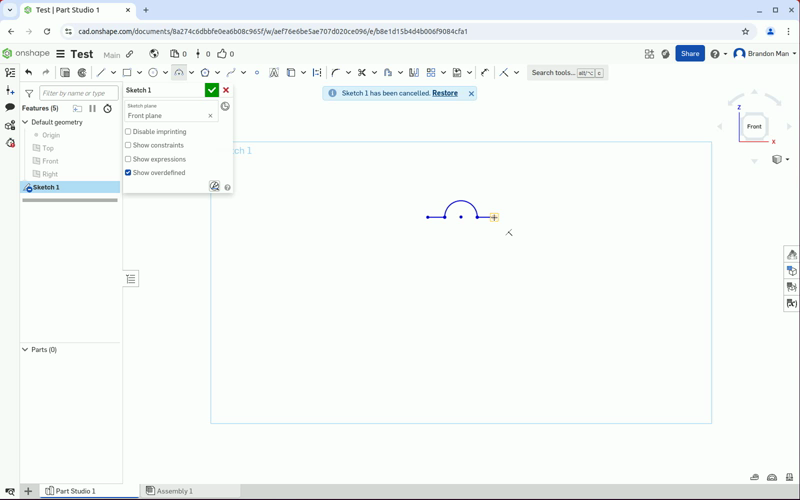
mouse_move(427, 217)
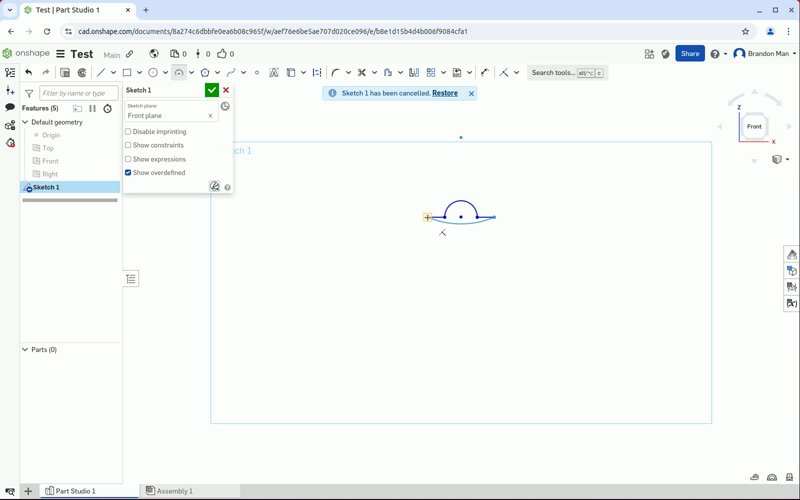
click(427, 217)
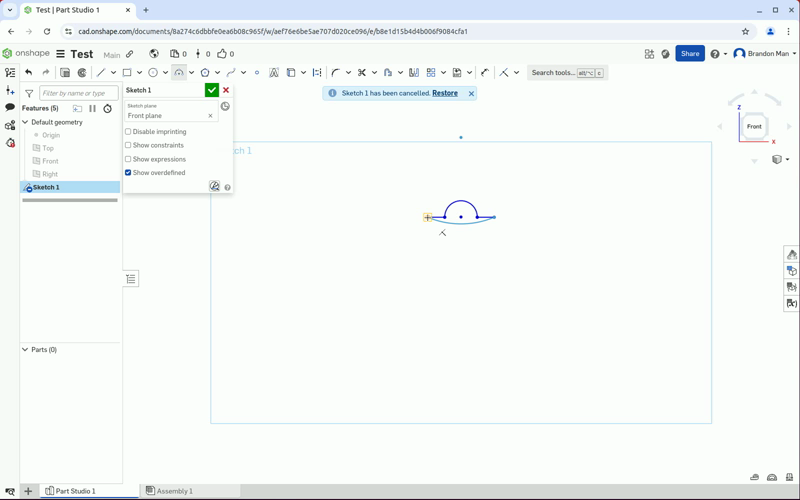
key_down(shift)
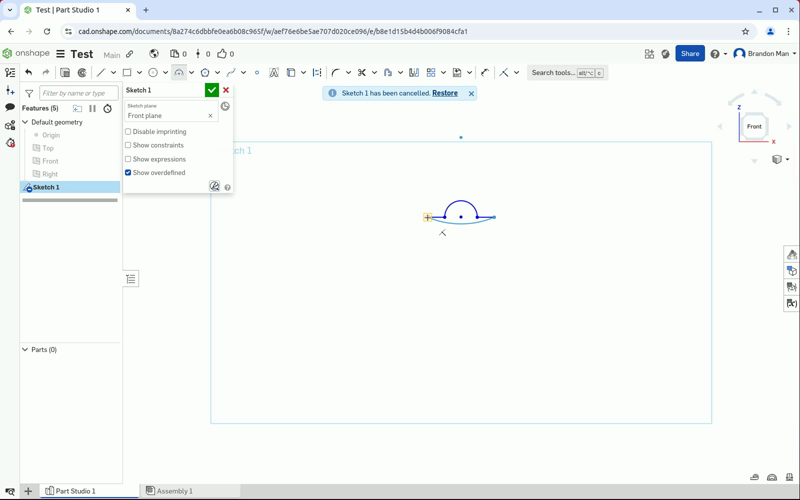
mouse_move(461, 184)
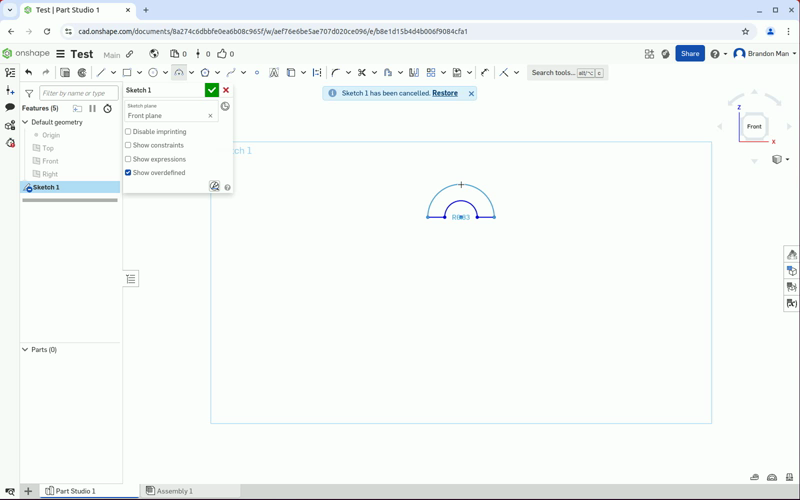
click(461, 184)
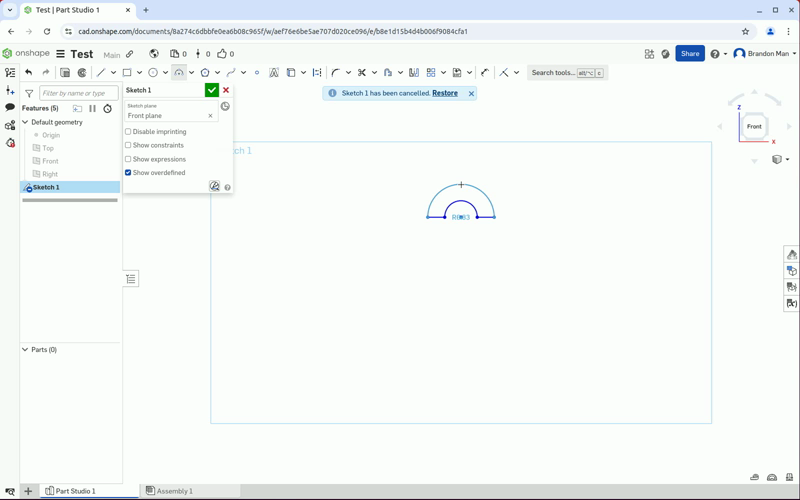
key_up(shift)
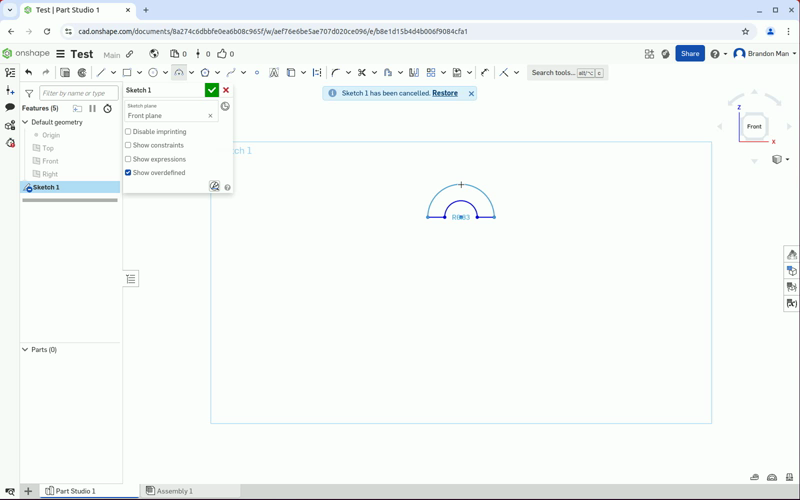
key(esc)
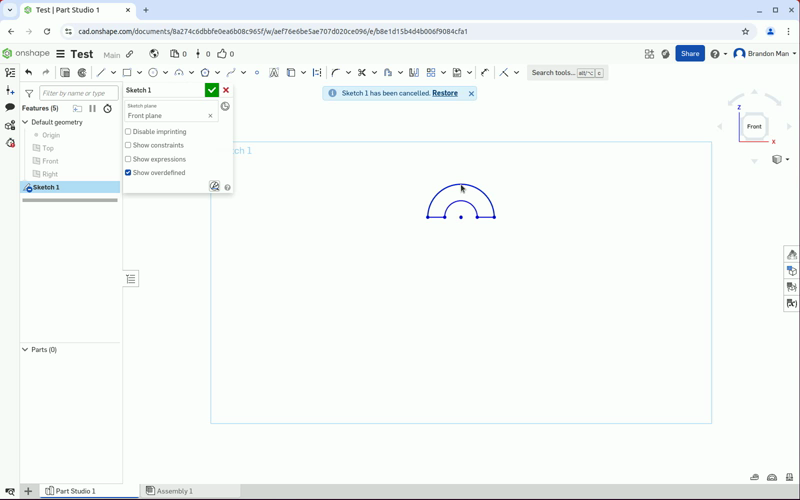
mouse_move(441, 200)
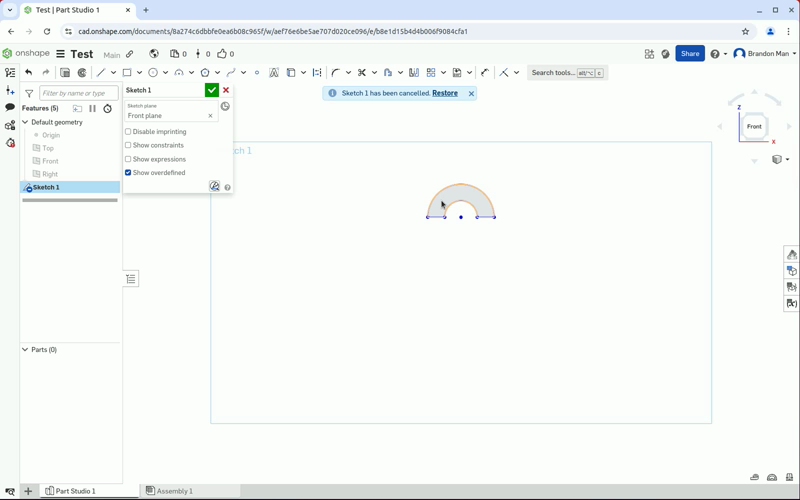
scroll(6)
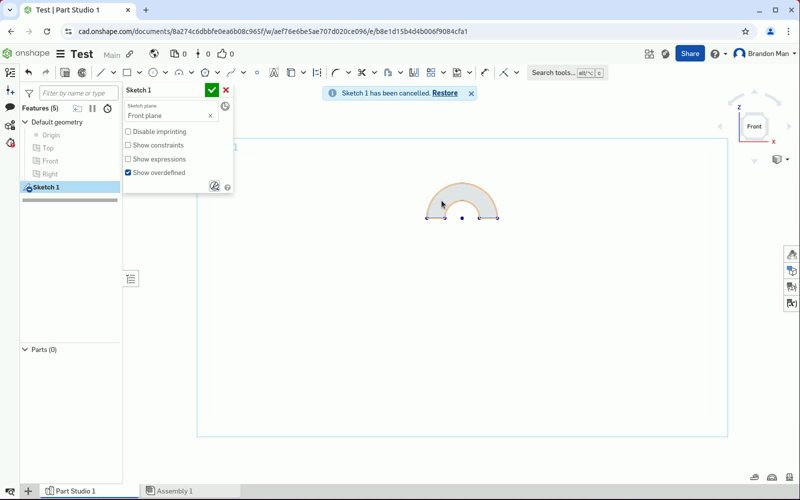
scroll(6)
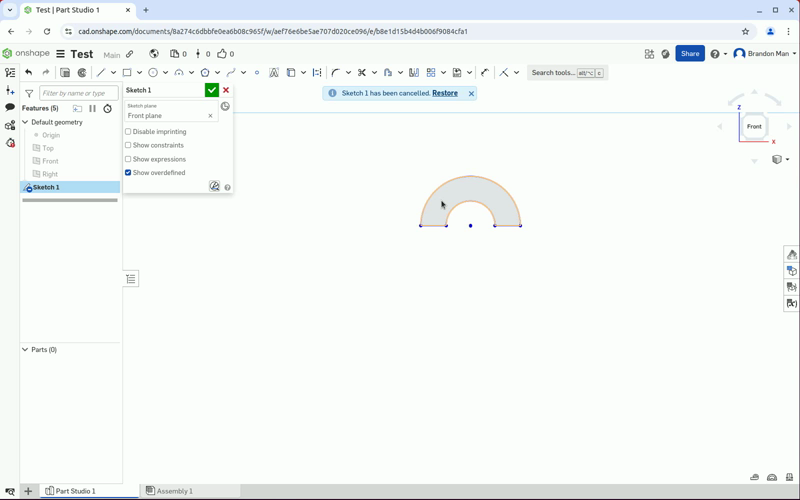
scroll(6)
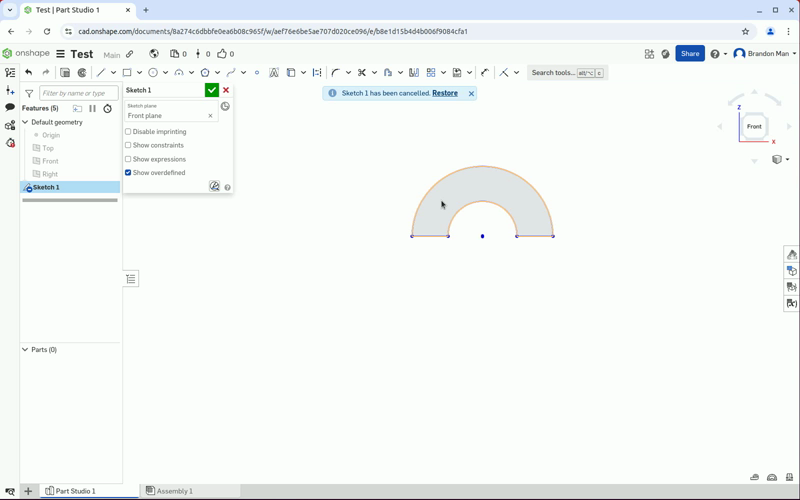
scroll(6)
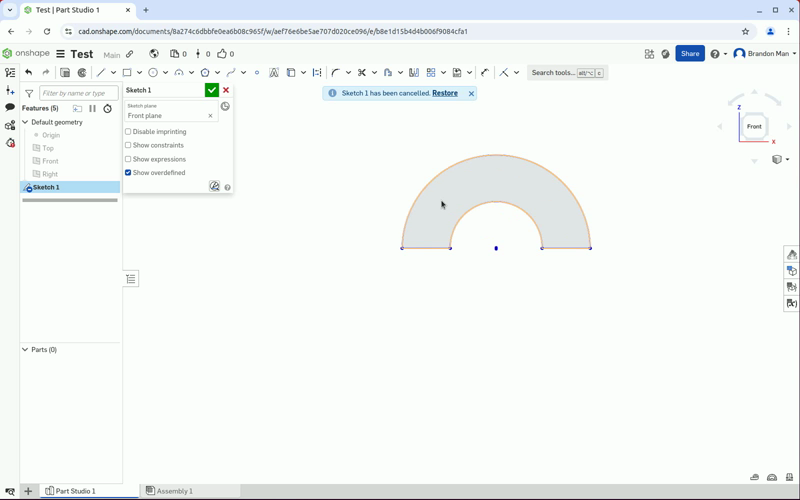
scroll(6)
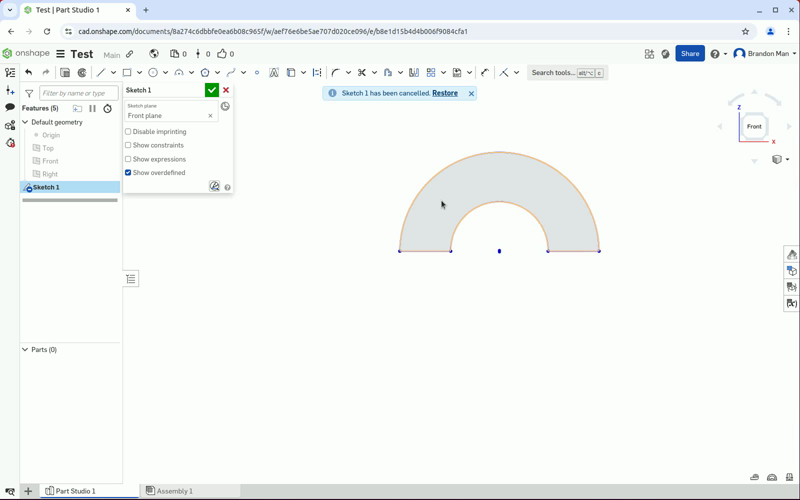
scroll(6)
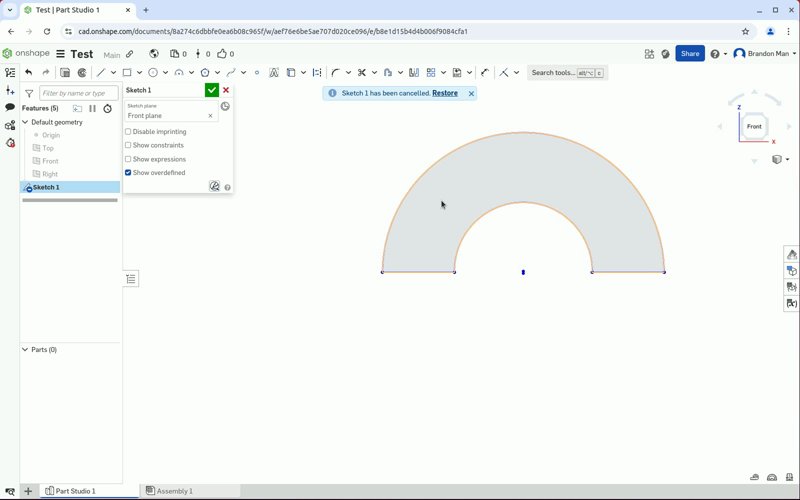
scroll(6)
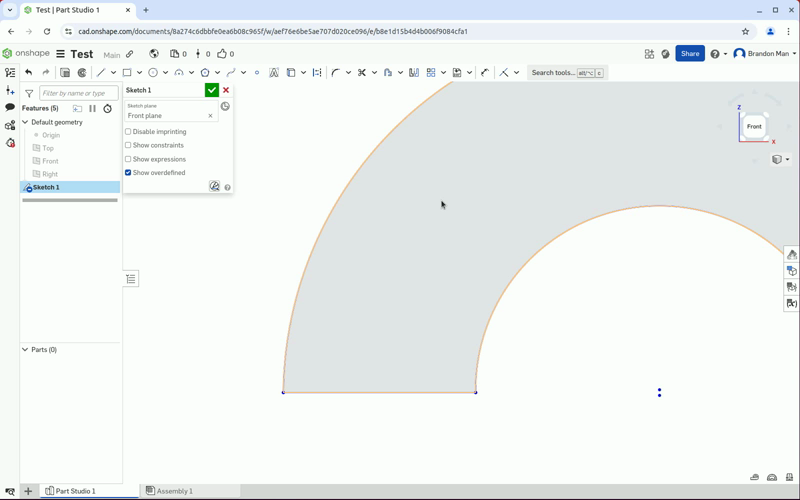
click(441, 200)
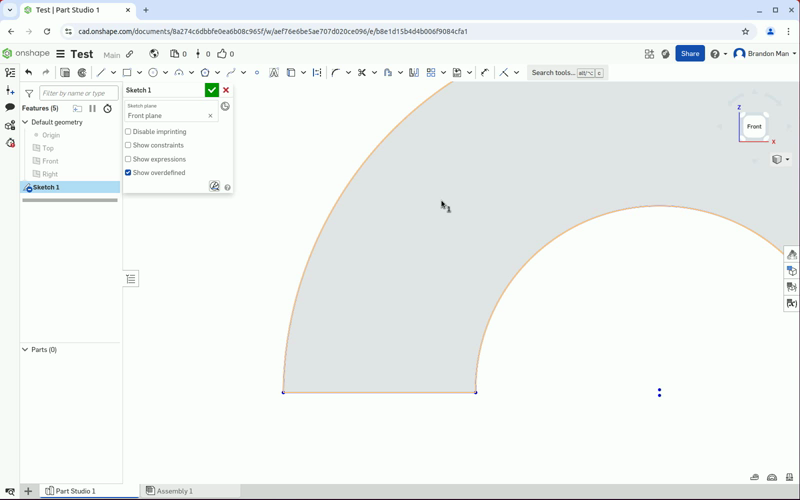
scroll(-6)
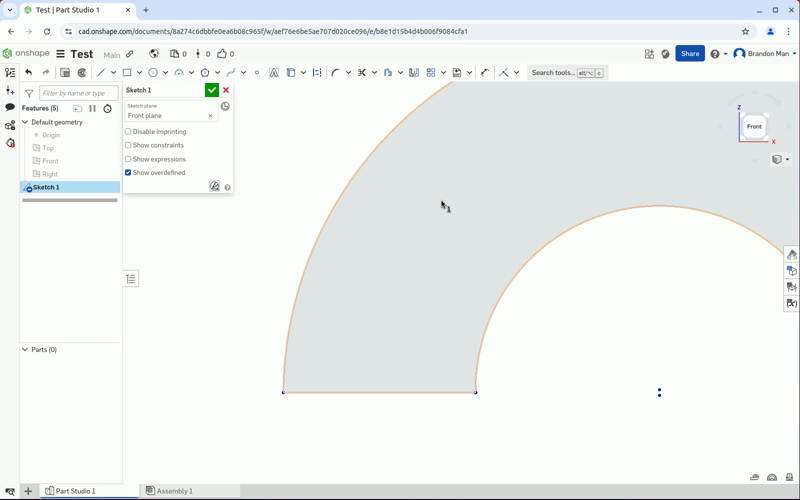
scroll(-6)
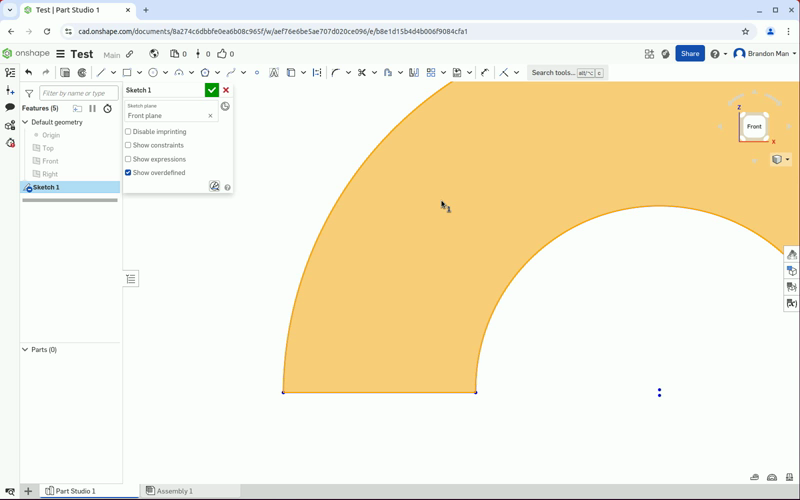
scroll(-6)
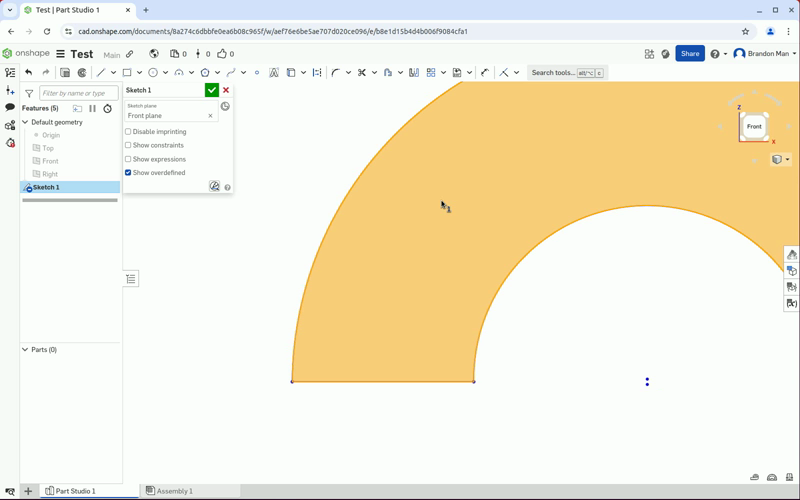
scroll(-6)
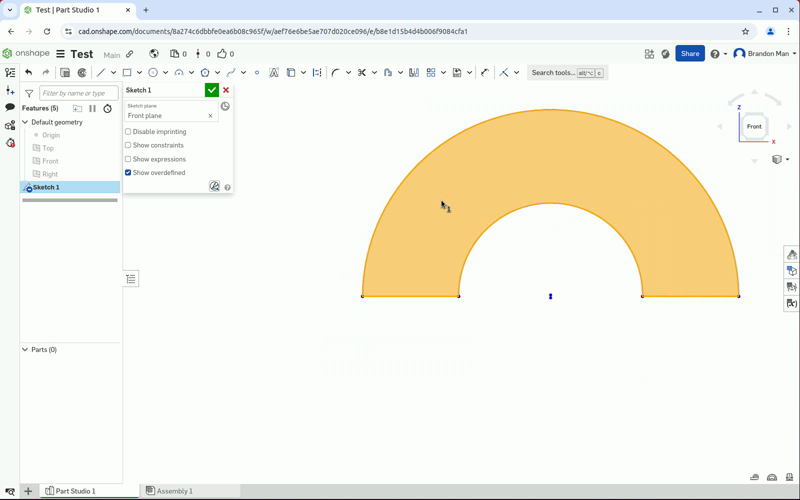
scroll(-6)
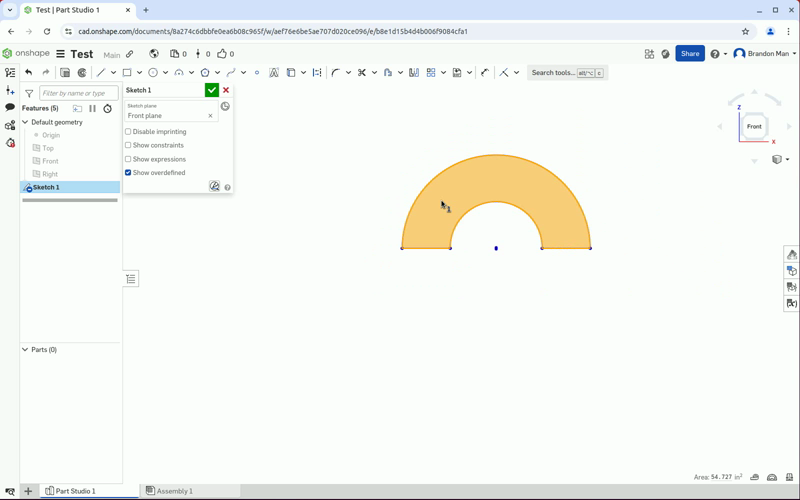
scroll(-6)
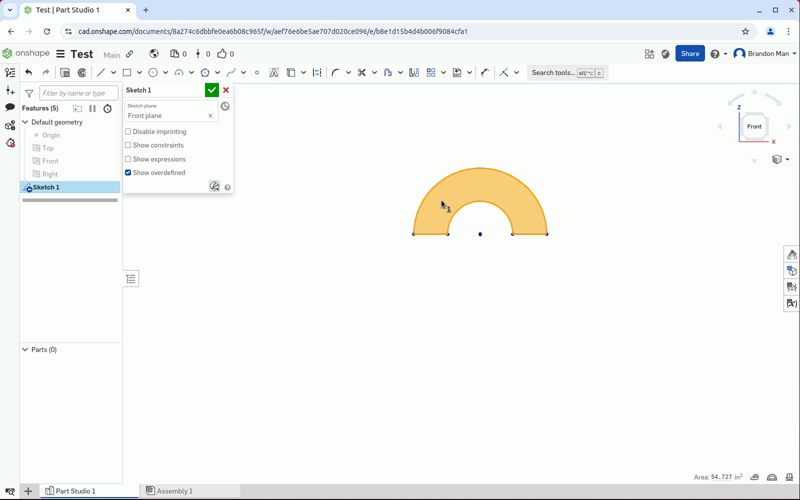
scroll(-6)
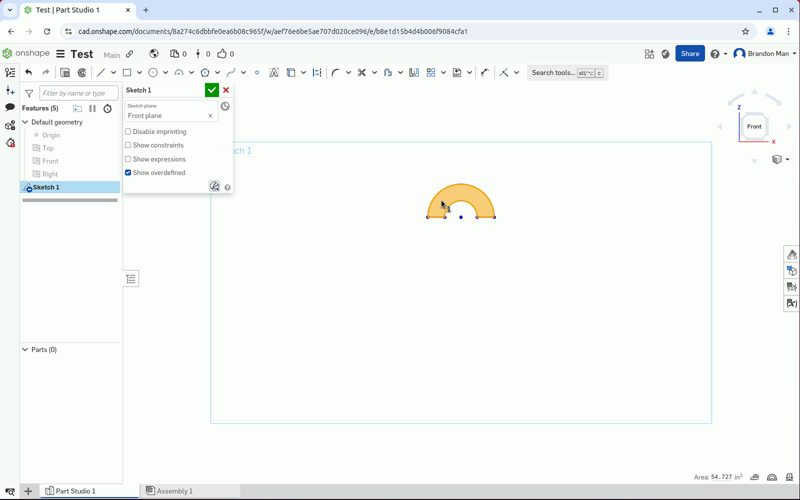
mouse_move(73, 352)
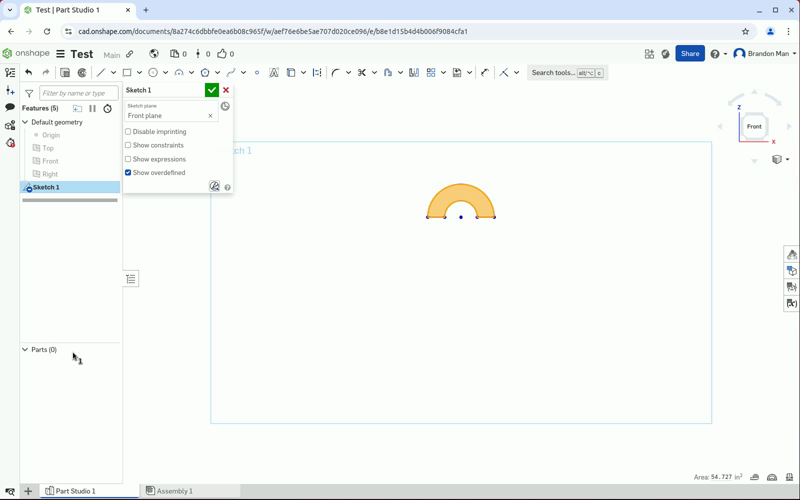
key(shift+y)
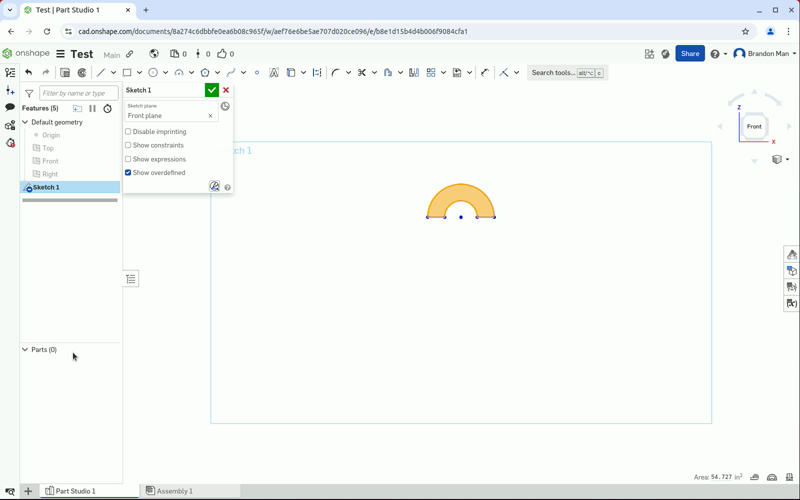
key(shift+e)
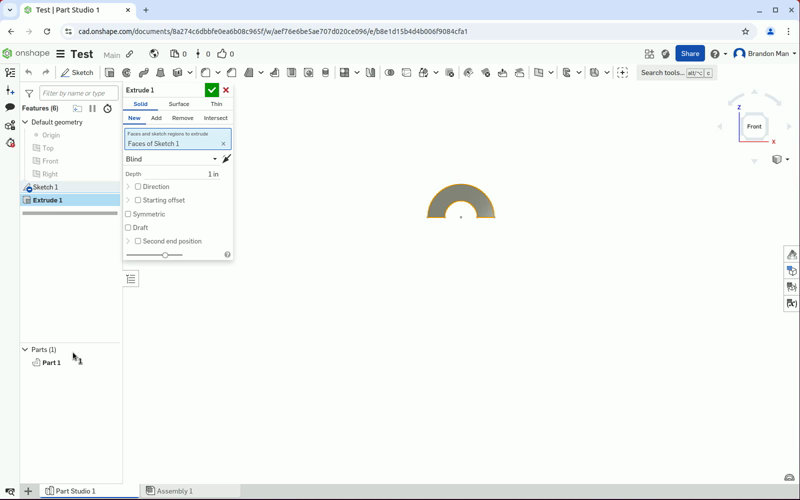
mouse_move(143, 106)
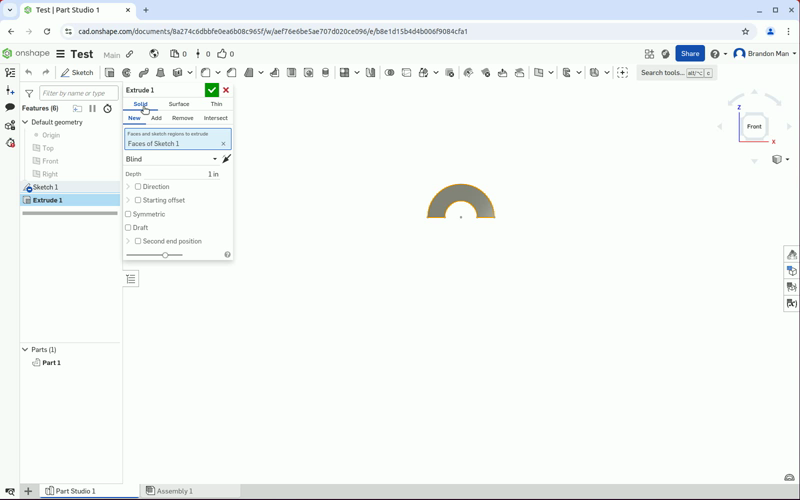
click(143, 106)
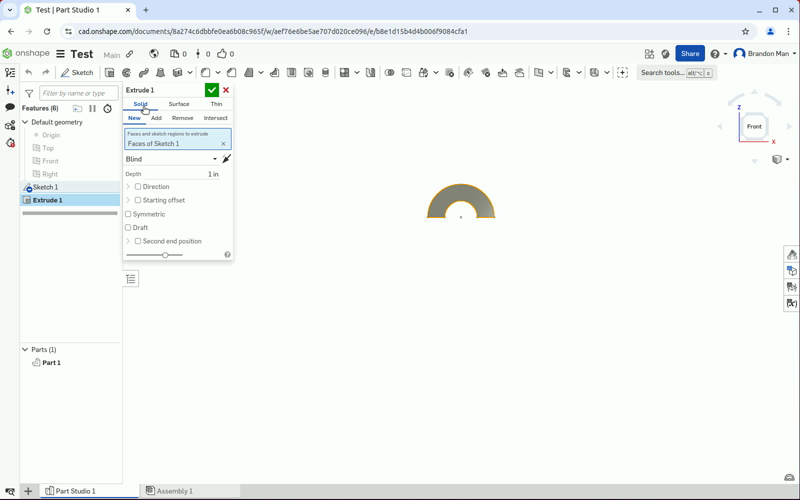
mouse_move(137, 120)
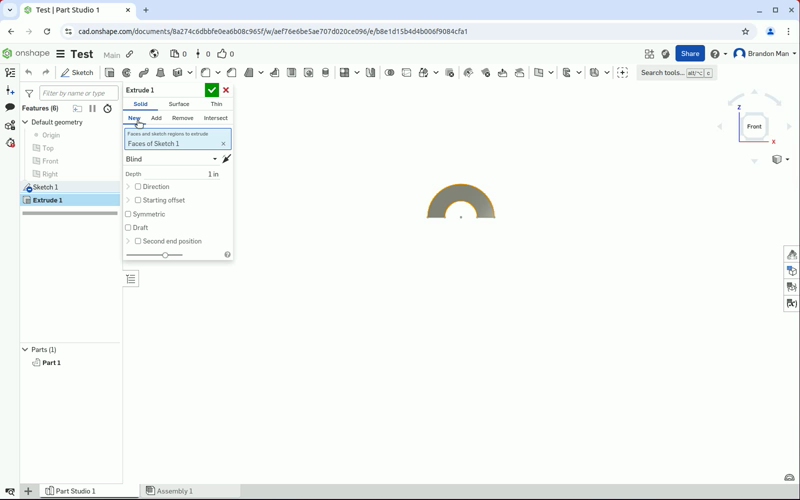
click(137, 120)
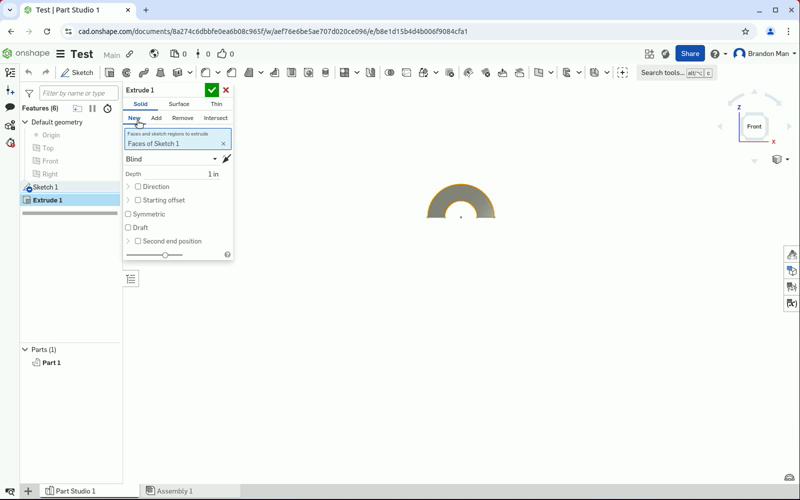
key(tab, 4)
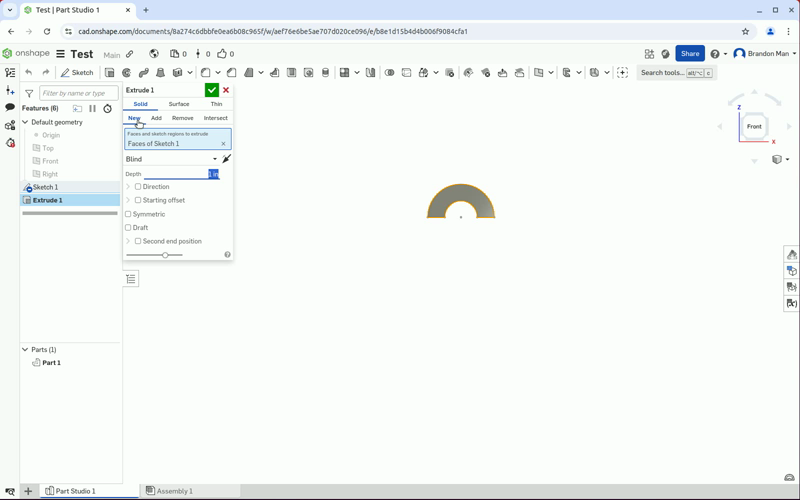
text(10.832)
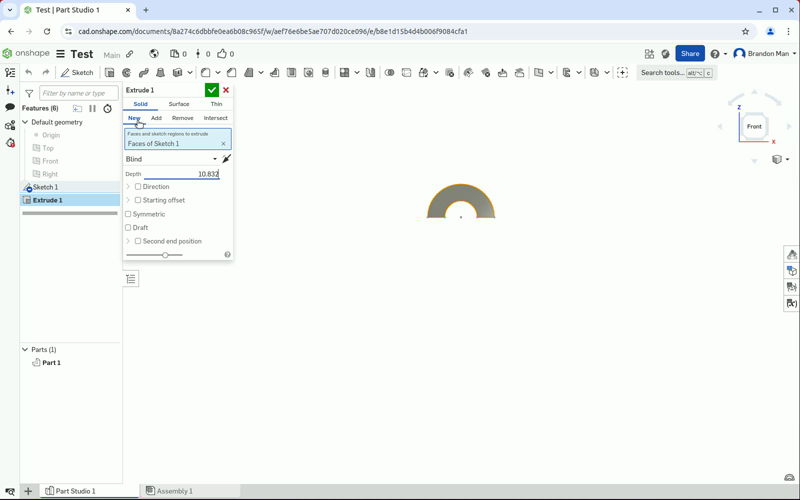
key(enter)
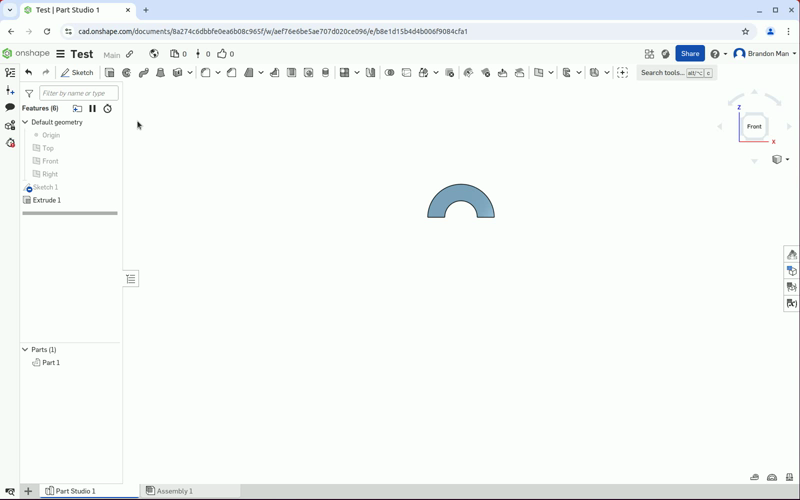
key(shift+h)
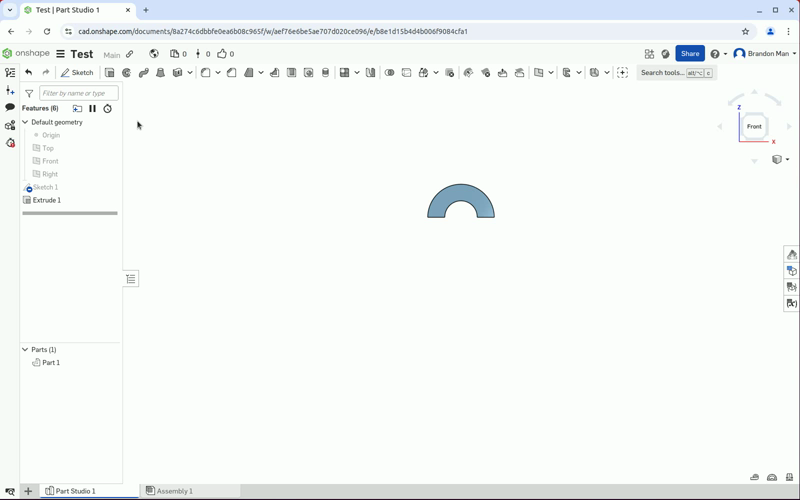
key(shift+h)
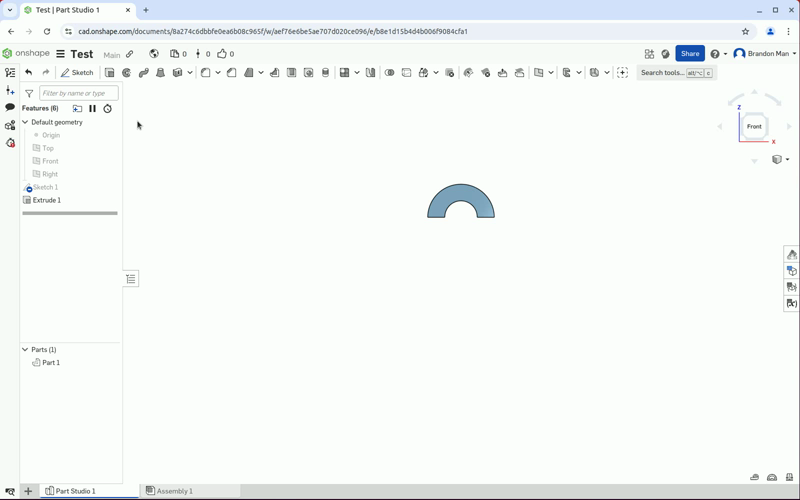
mouse_move(73, 189)
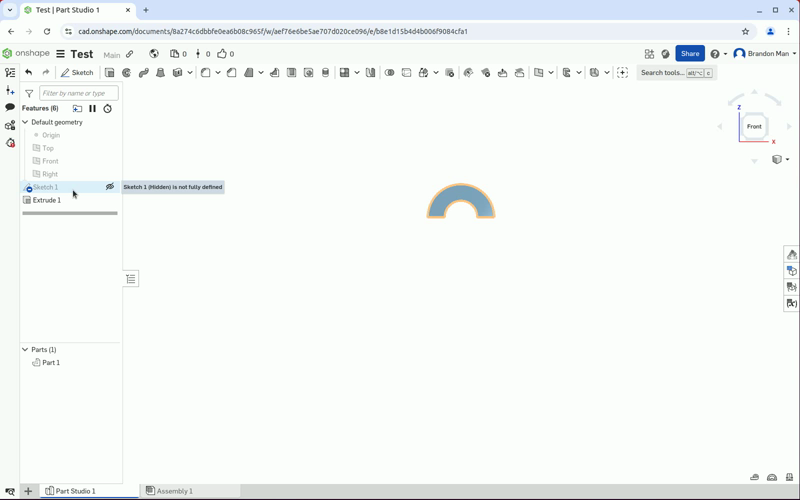
click(73, 189)
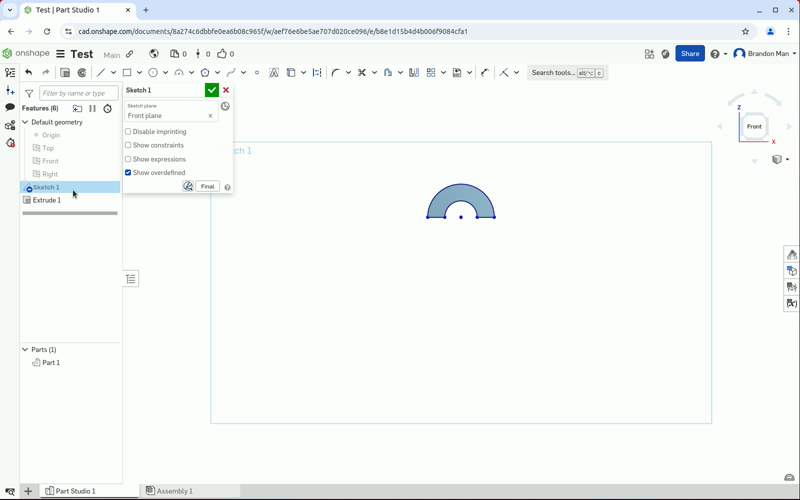
mouse_move(229, 92)
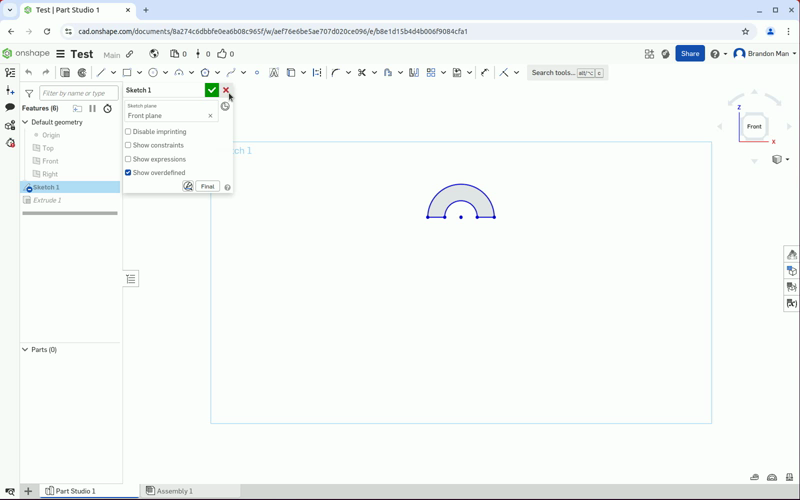
click(229, 92)
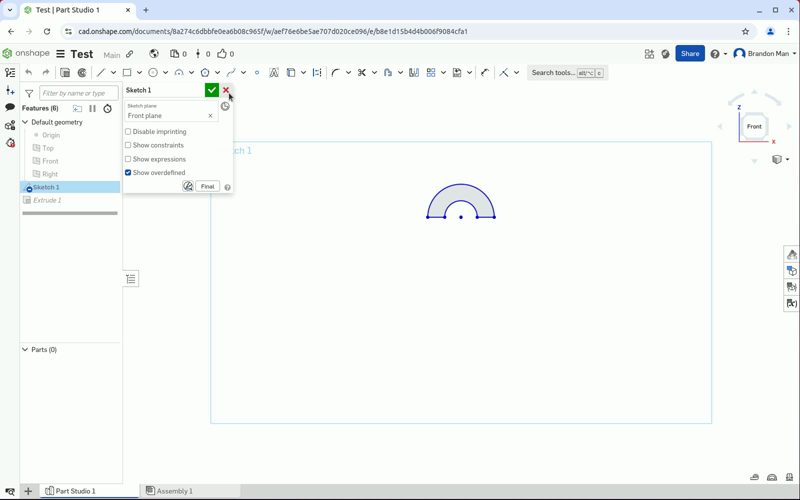
key(shift+s)
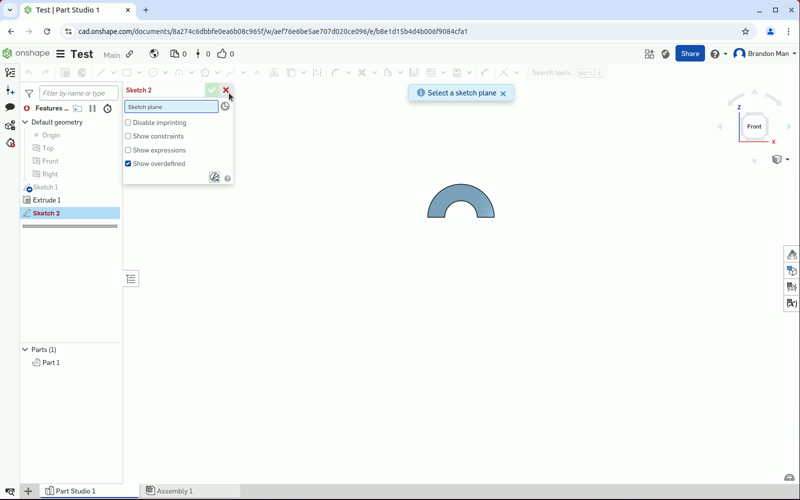
mouse_move(73, 163)
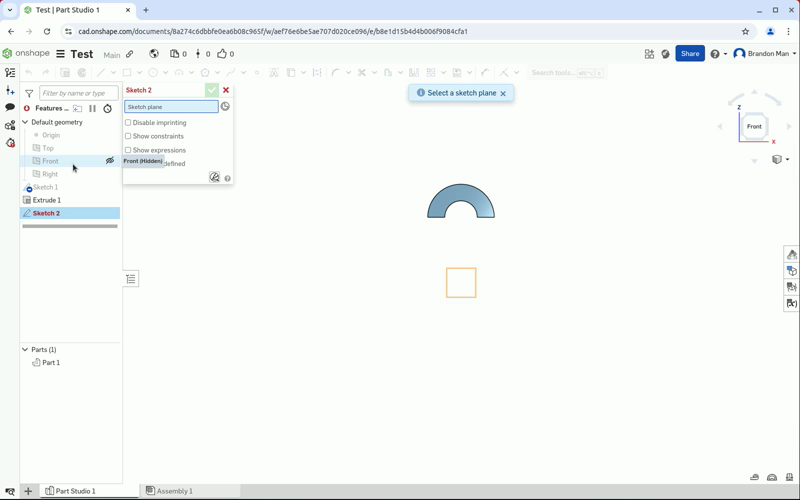
click(73, 163)
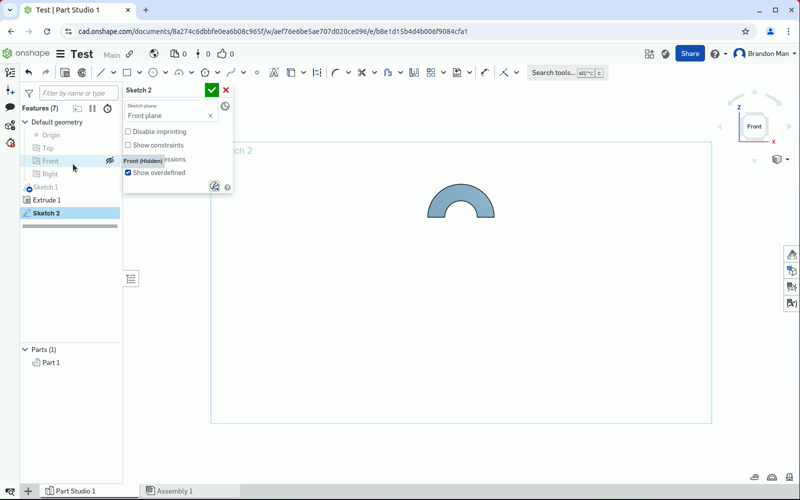
mouse_move(73, 352)
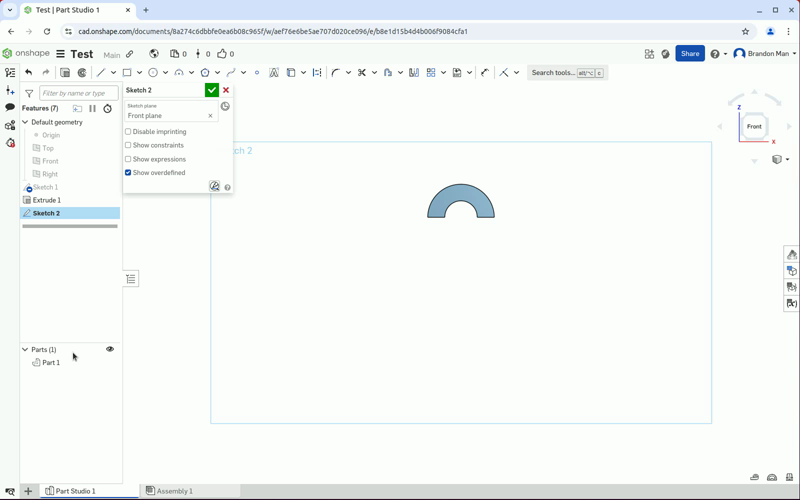
key(y)
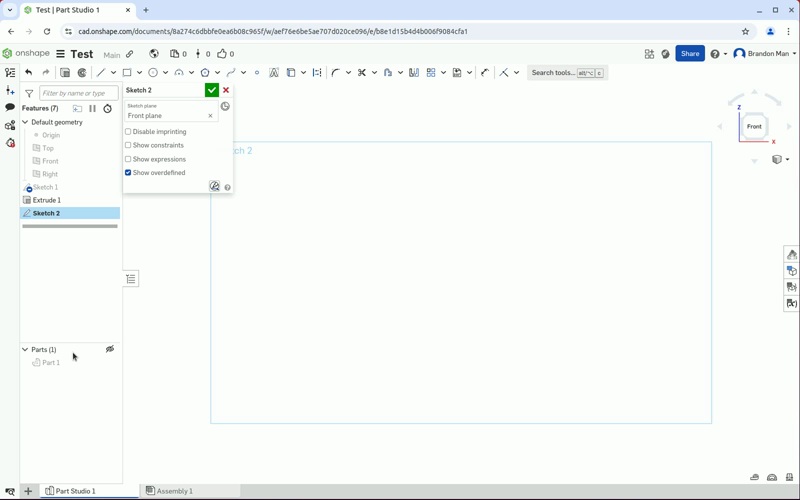
key(l)
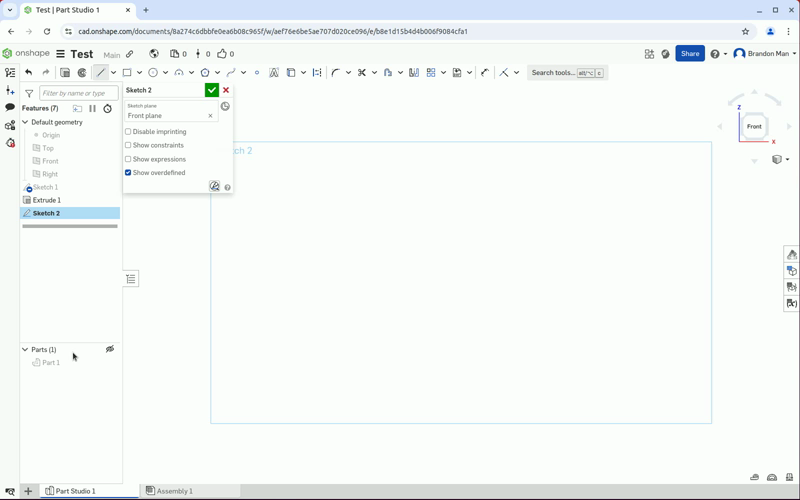
key_down(shift)
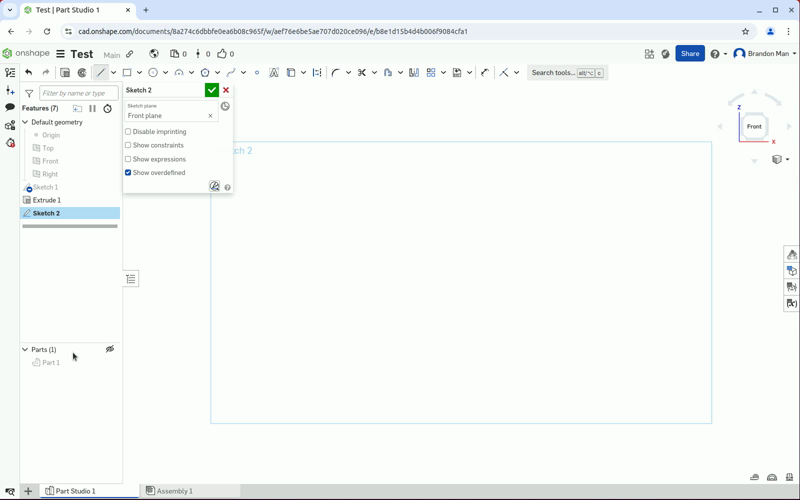
mouse_move(427, 282)
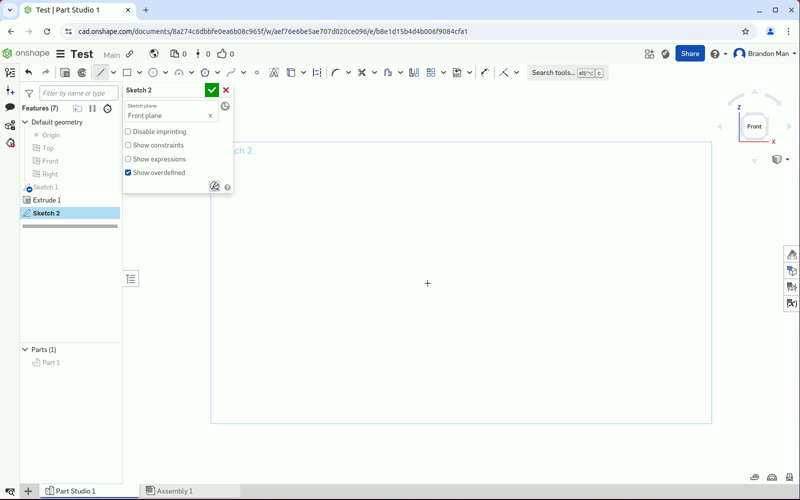
click(427, 282)
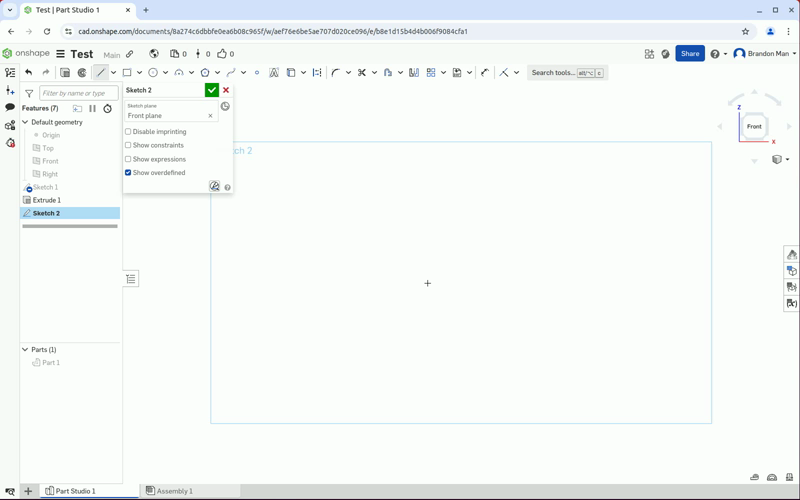
key_up(shift)
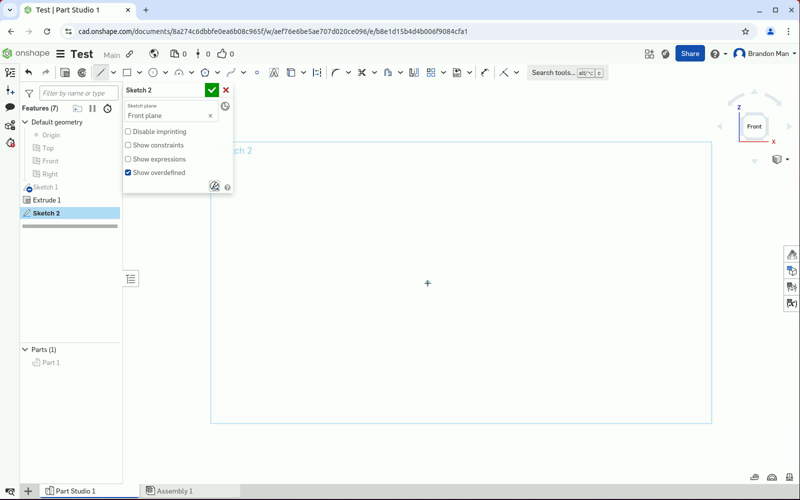
key_down(shift)
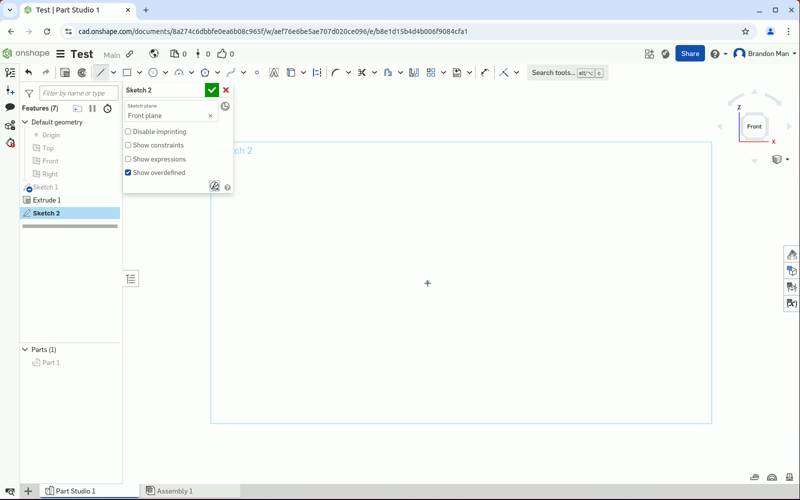
mouse_move(494, 282)
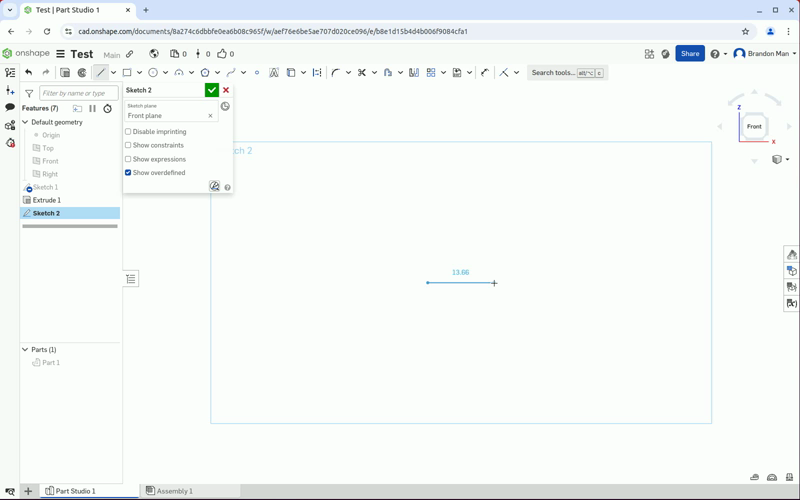
click(494, 282)
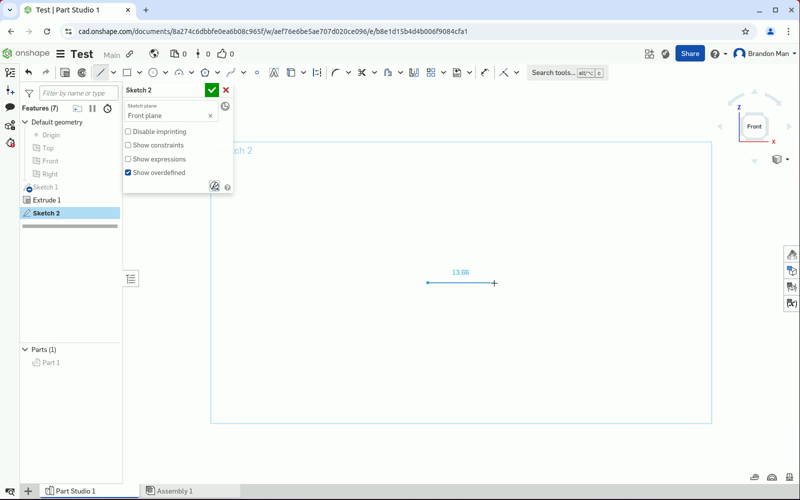
key_up(shift)
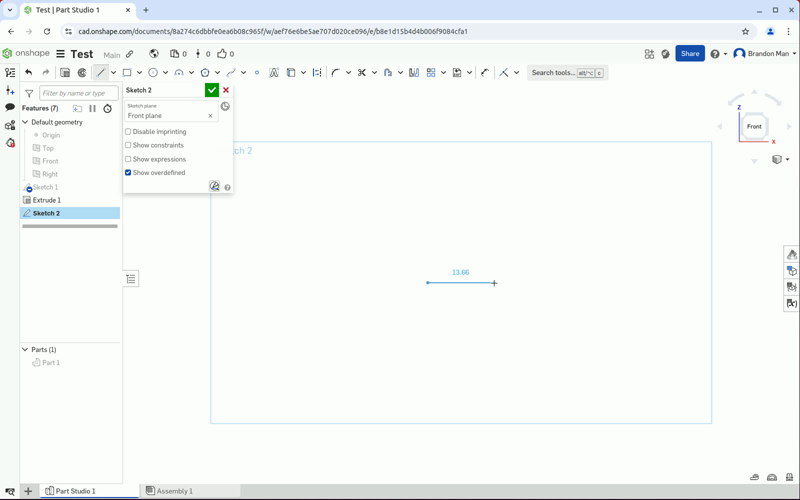
key_down(shift)
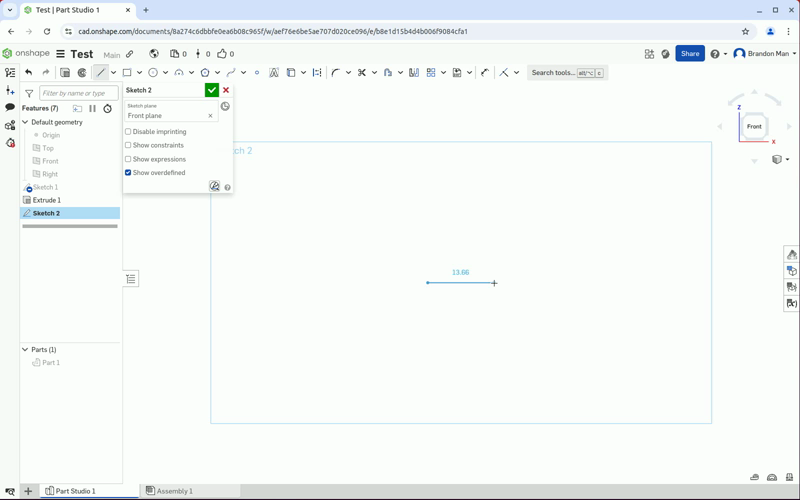
mouse_move(494, 216)
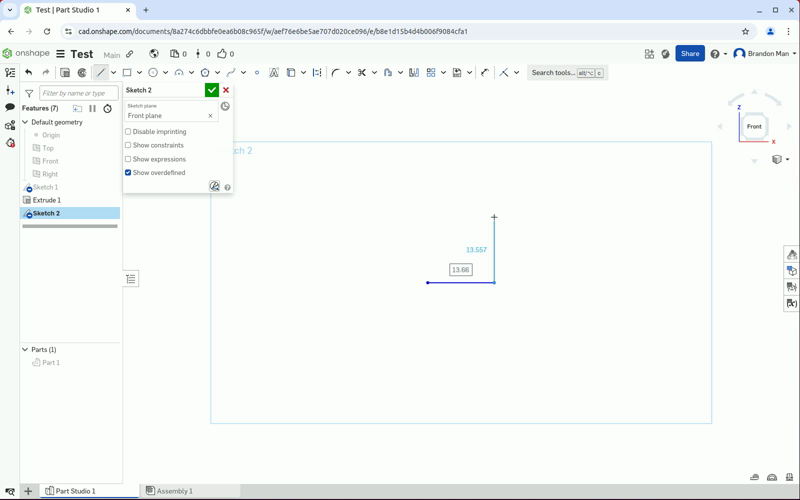
click(494, 216)
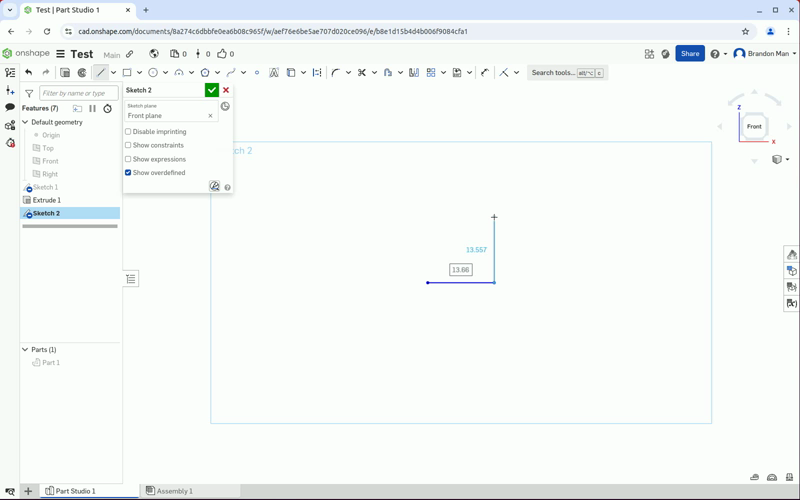
key_up(shift)
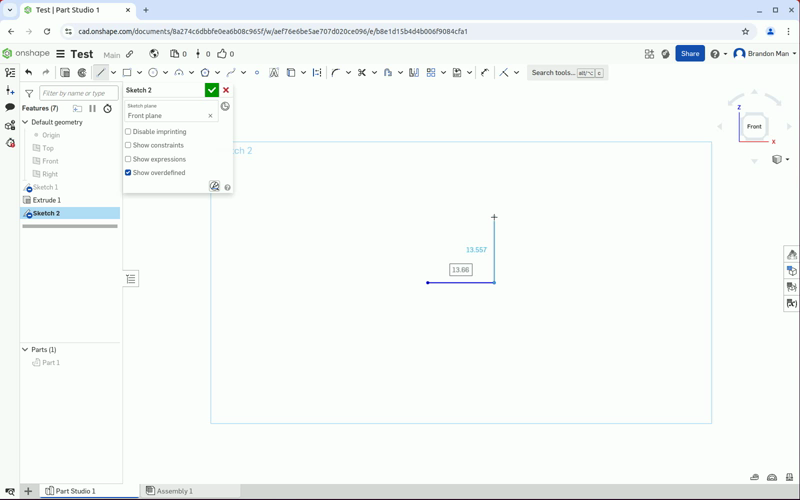
key_down(shift)
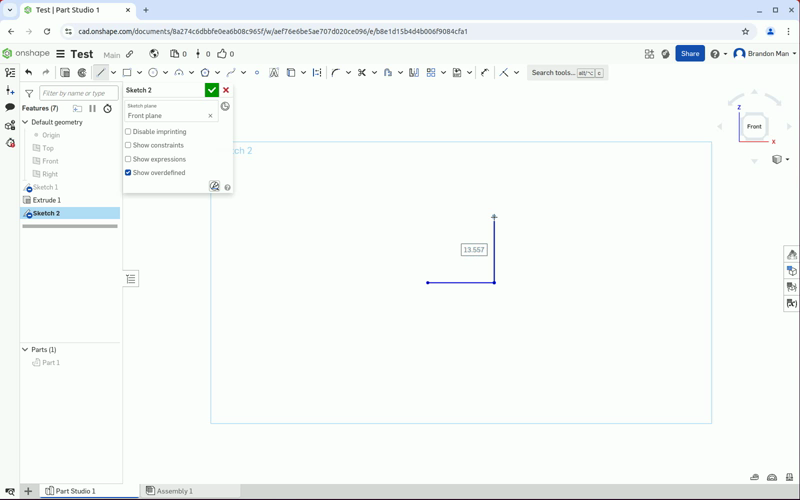
mouse_move(524, 216)
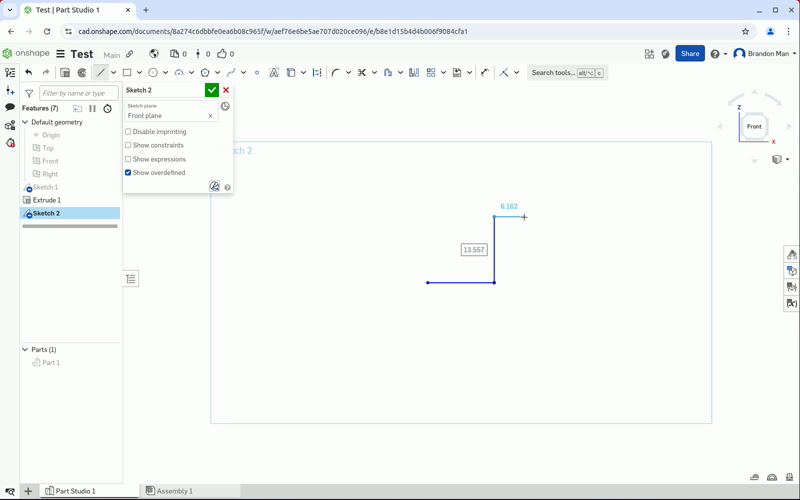
mouse_move(477, 216)
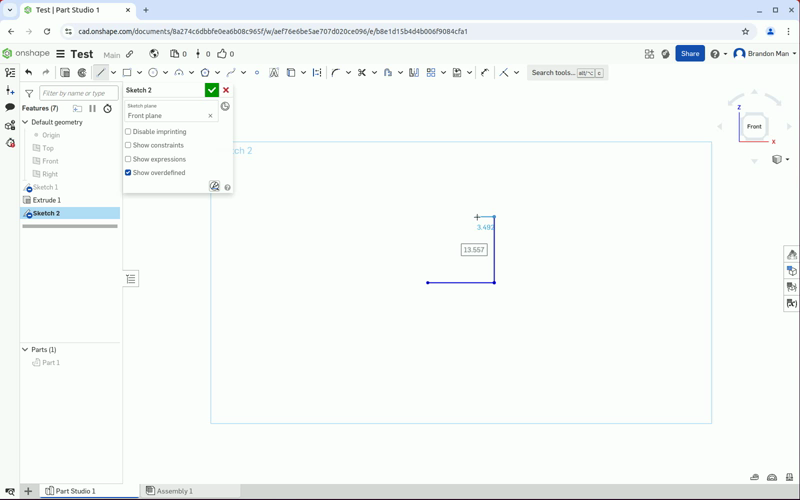
click(477, 216)
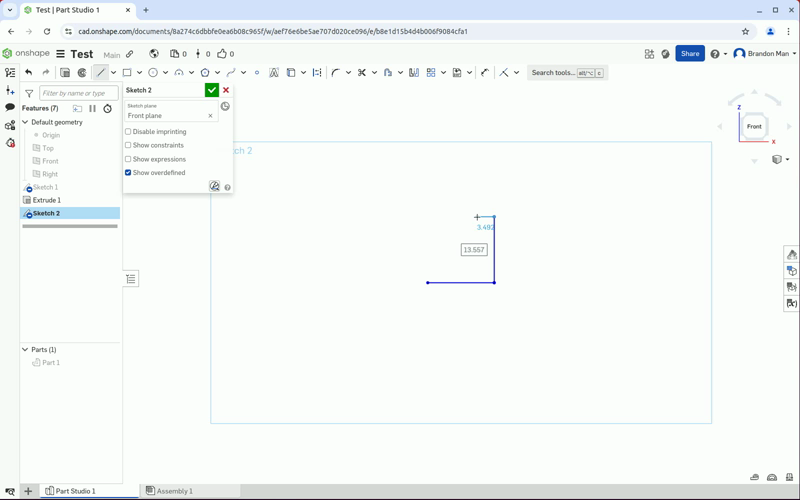
key_up(shift)
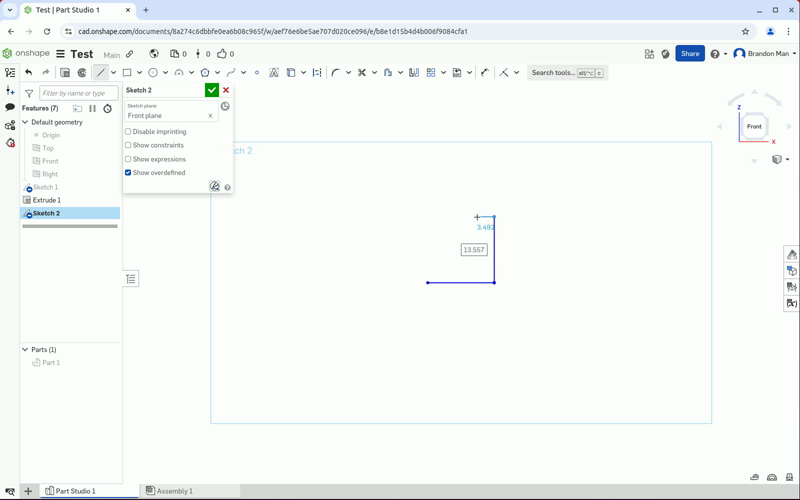
key(esc)
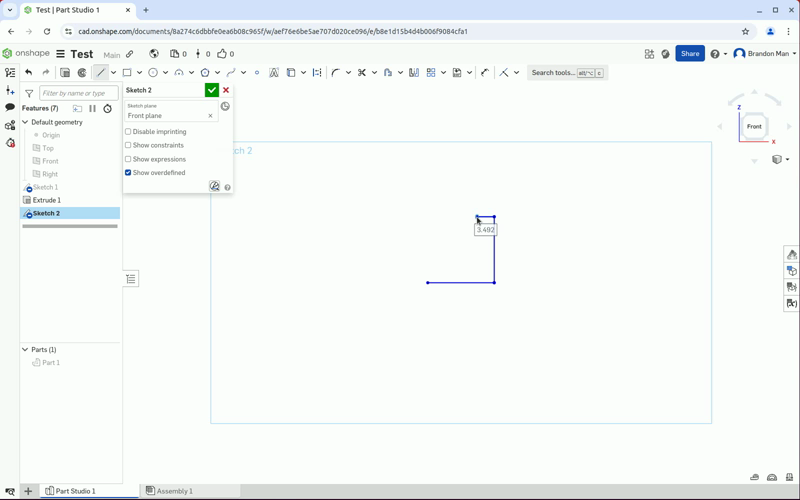
key(a)
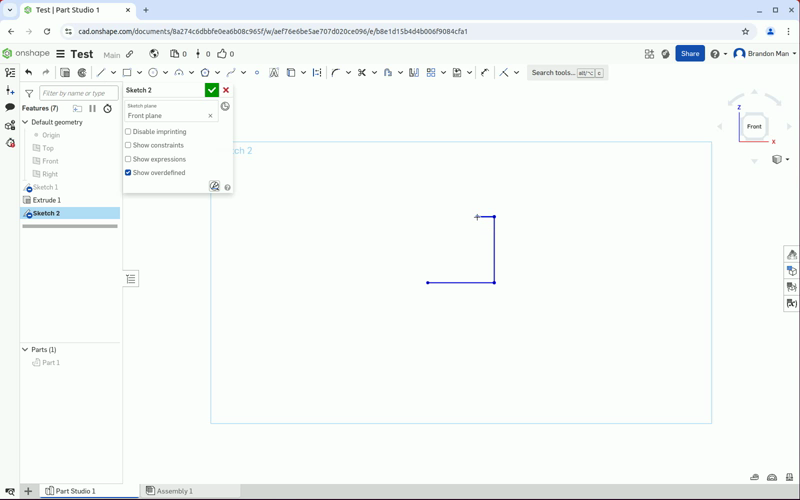
mouse_move(477, 216)
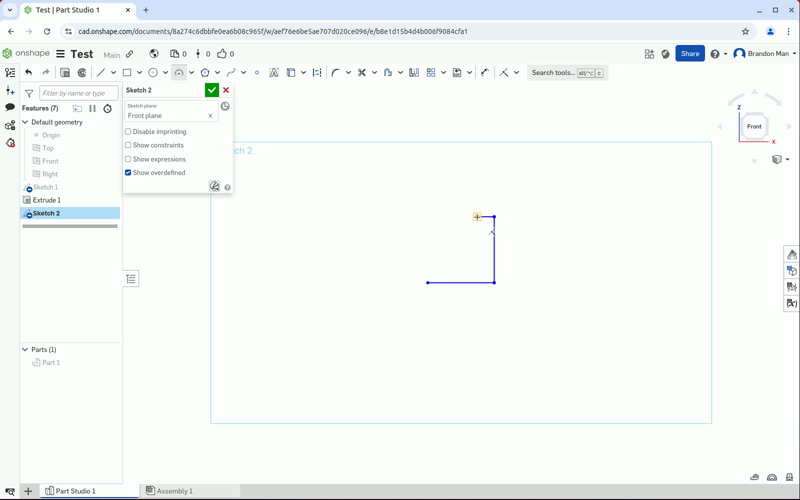
click(477, 216)
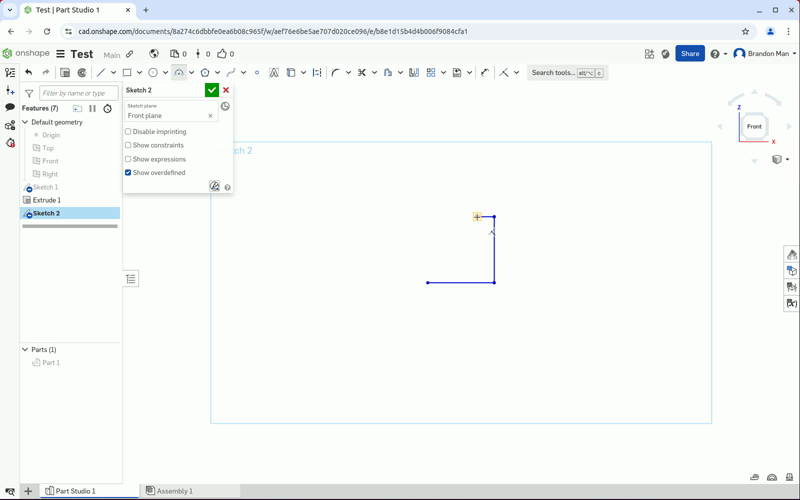
key_down(shift)
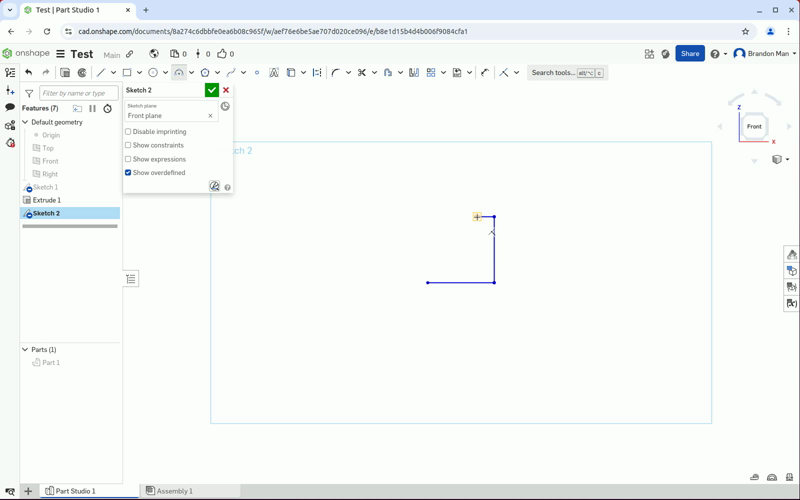
mouse_move(444, 216)
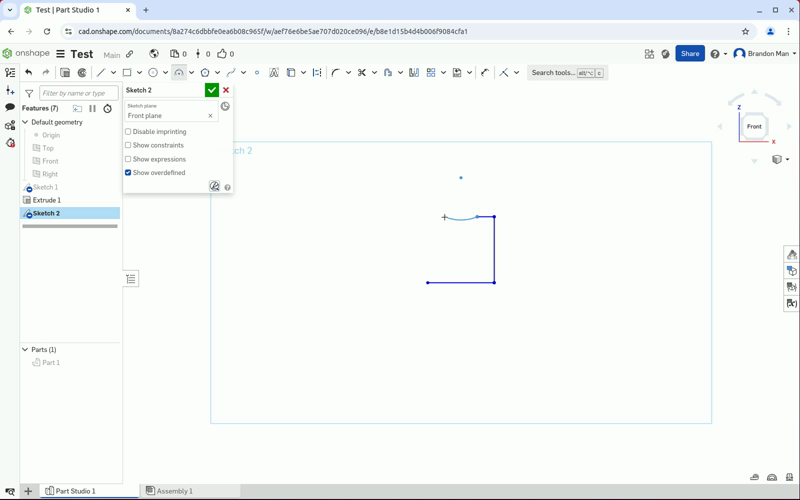
click(444, 216)
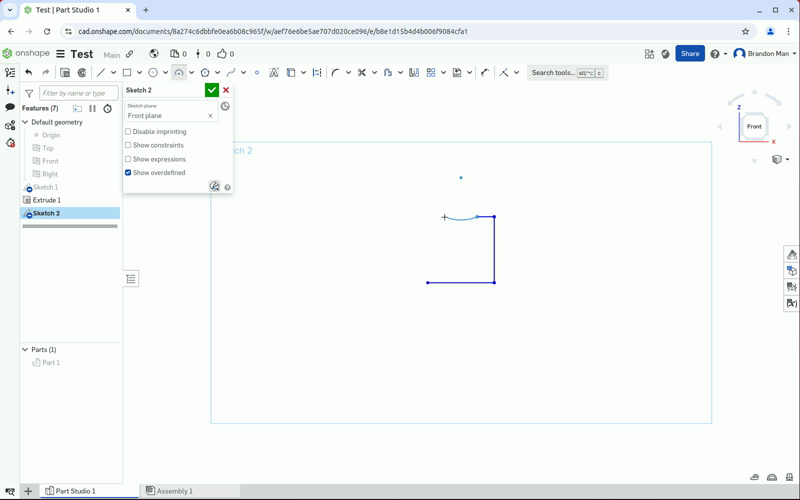
mouse_move(461, 233)
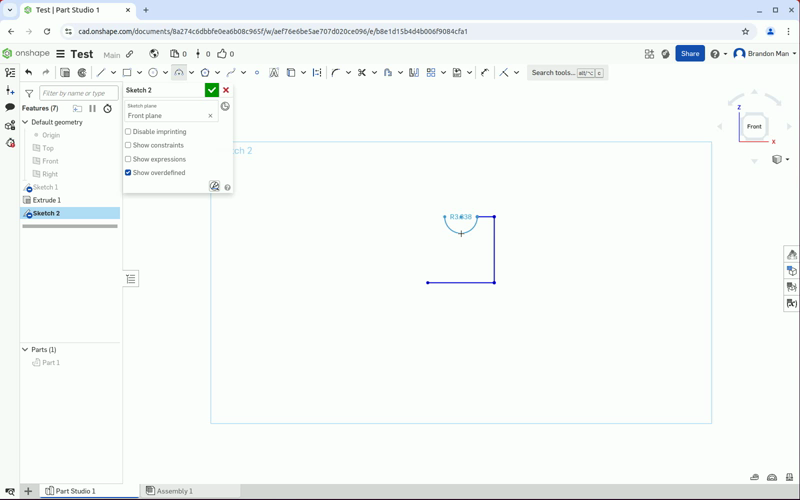
click(461, 233)
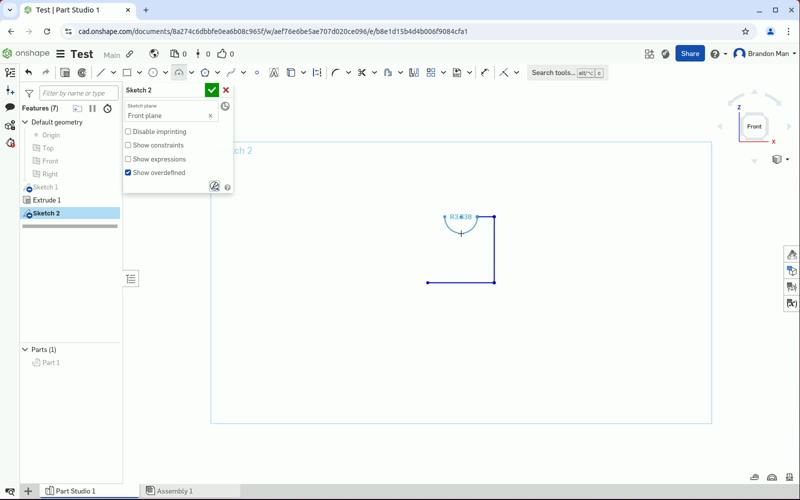
key_up(shift)
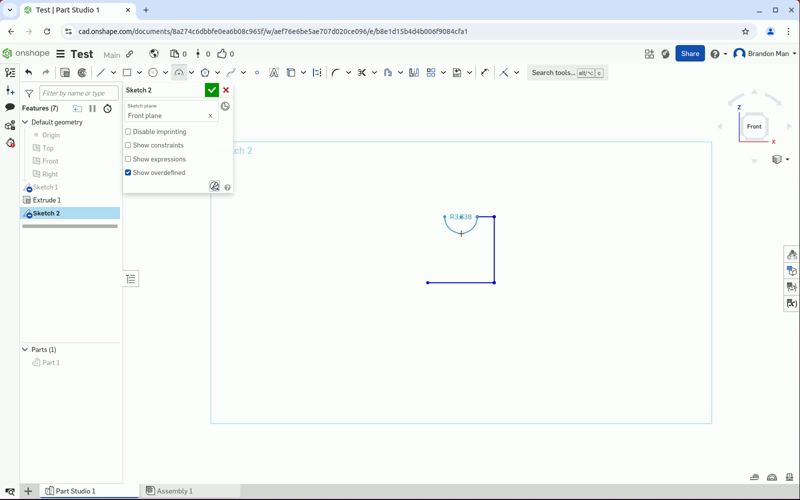
key(esc)
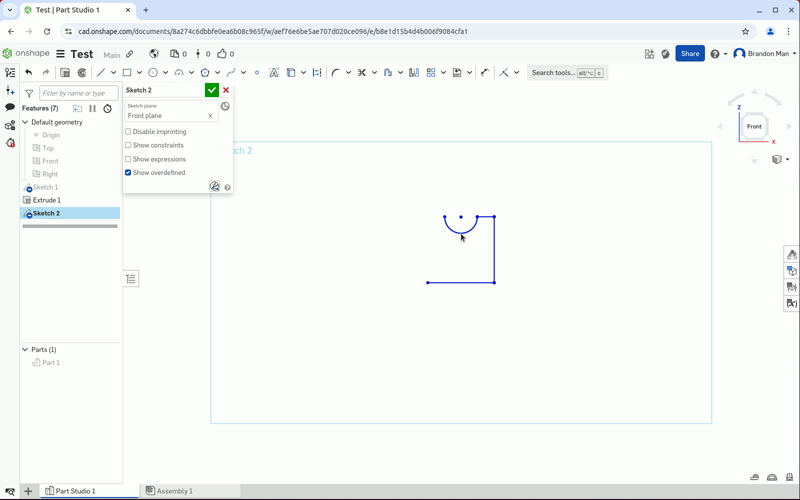
key(l)
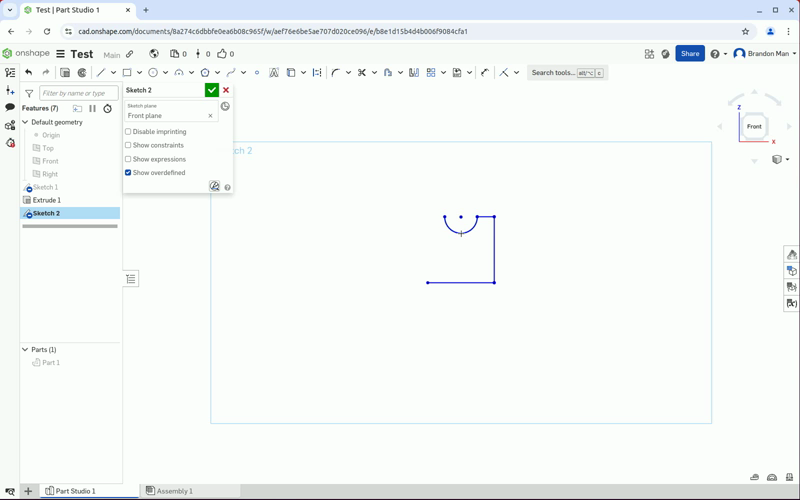
mouse_move(444, 216)
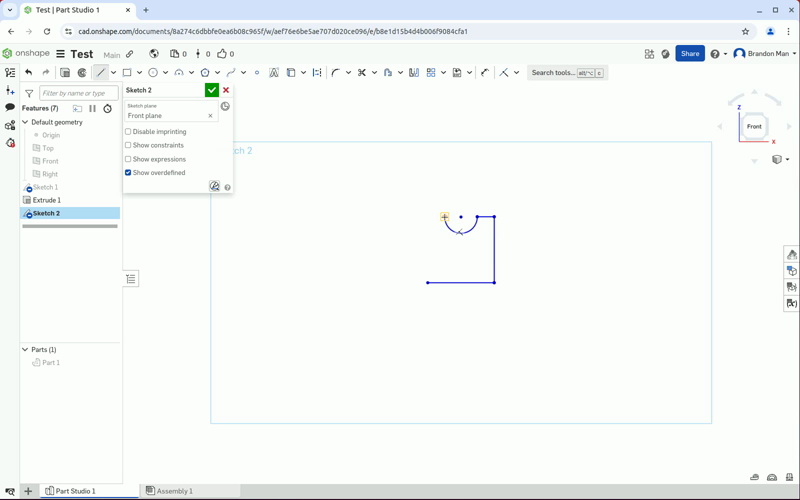
click(444, 216)
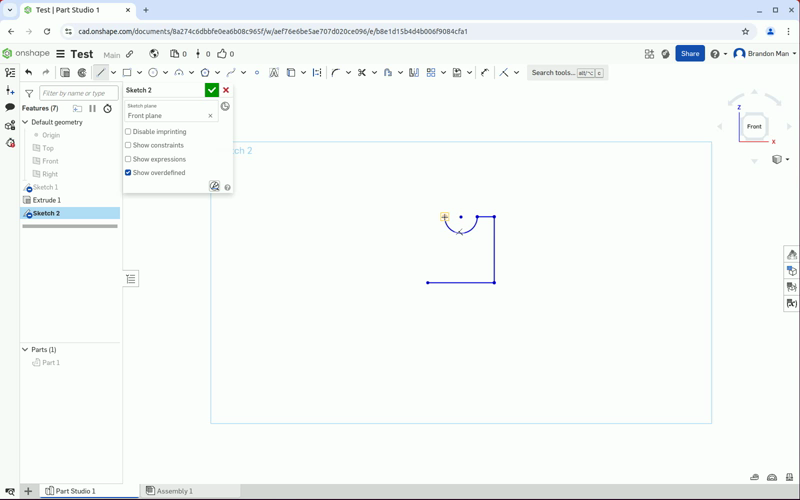
key_down(shift)
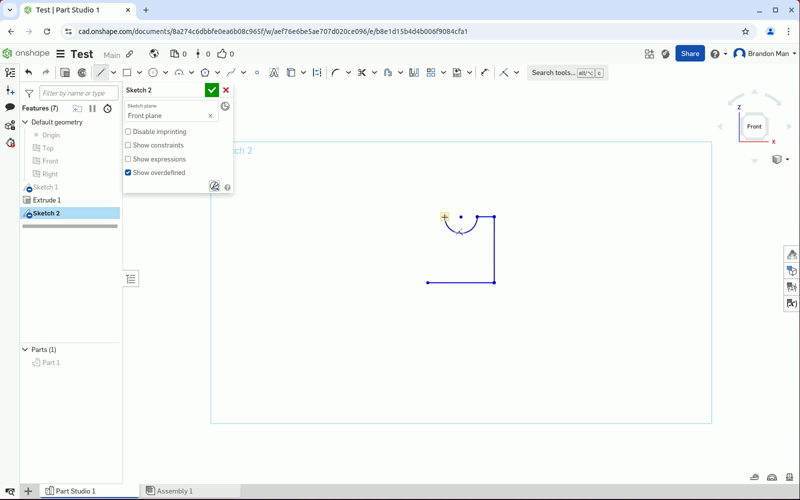
mouse_move(474, 216)
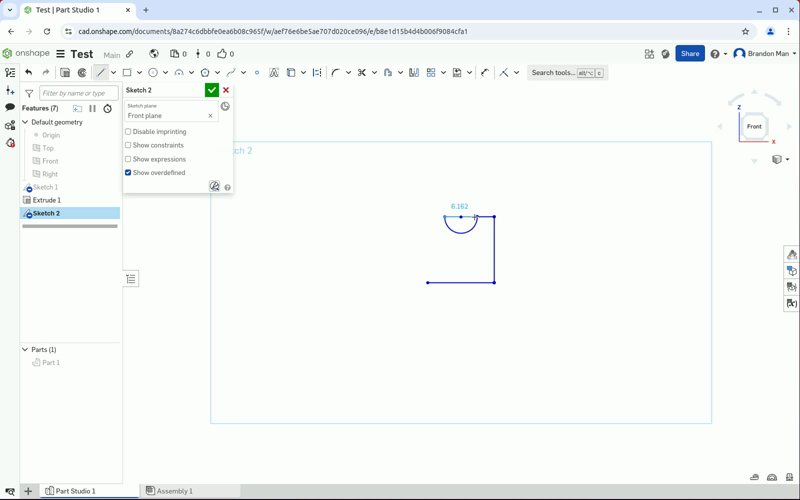
mouse_move(427, 216)
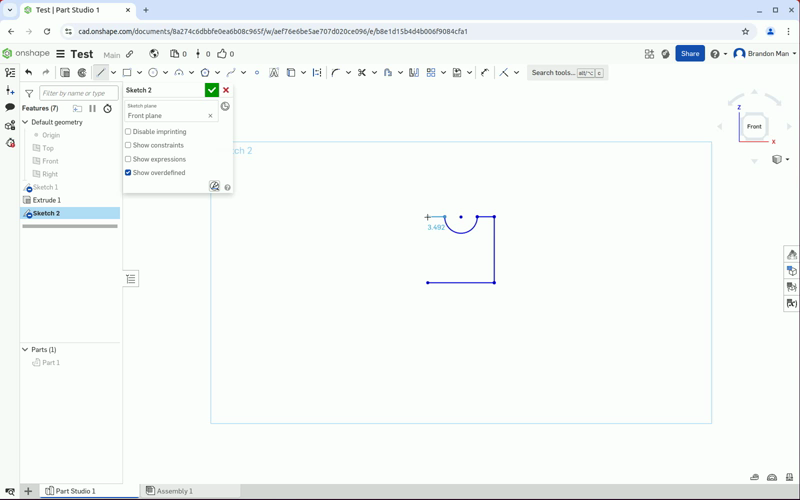
click(427, 216)
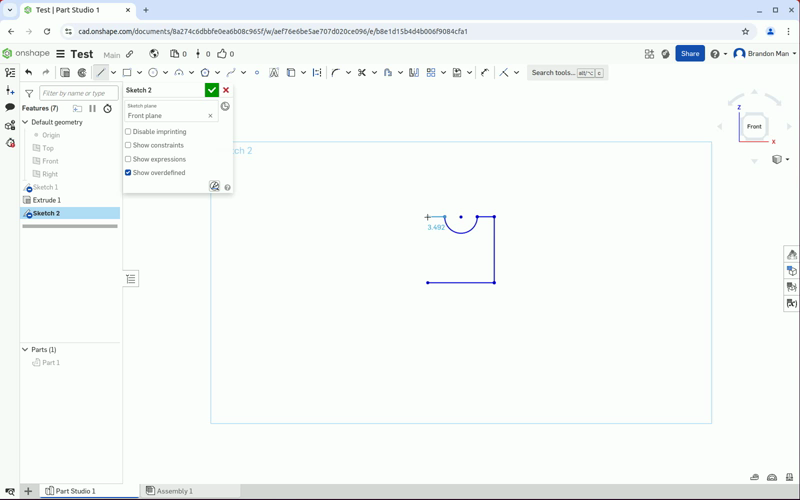
key_up(shift)
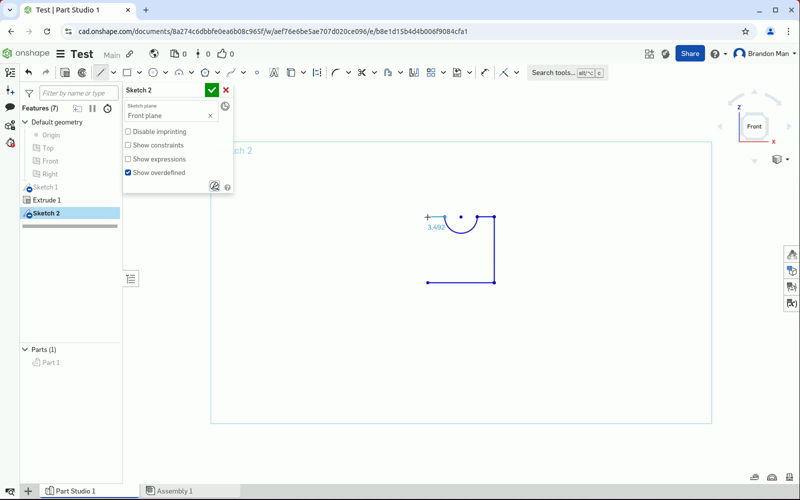
key_down(shift)
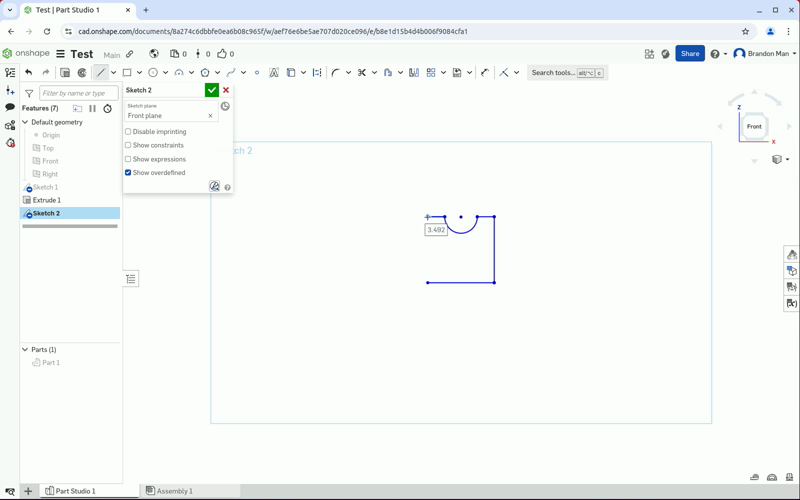
mouse_move(427, 282)
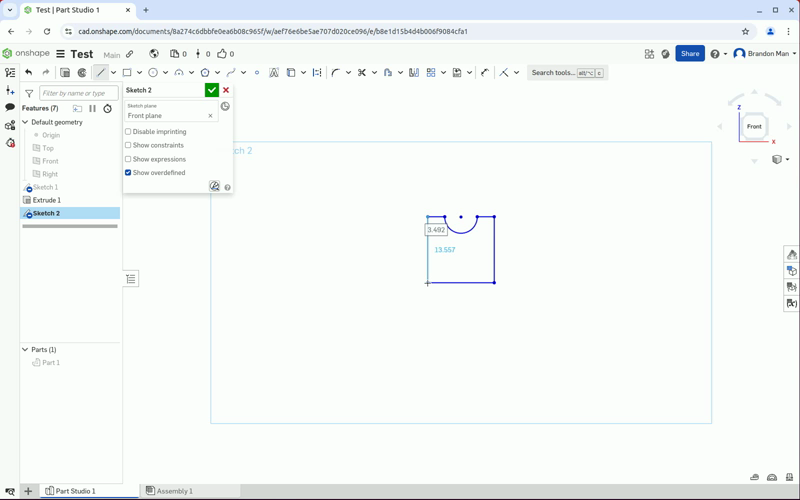
key_up(shift)
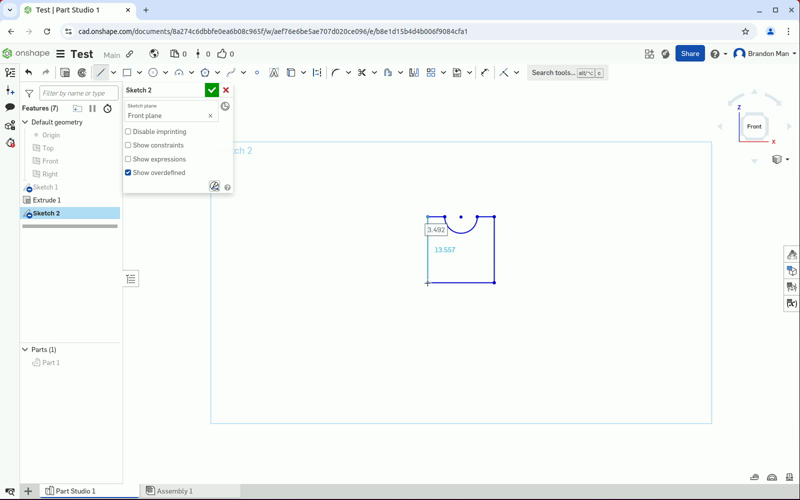
click(427, 282)
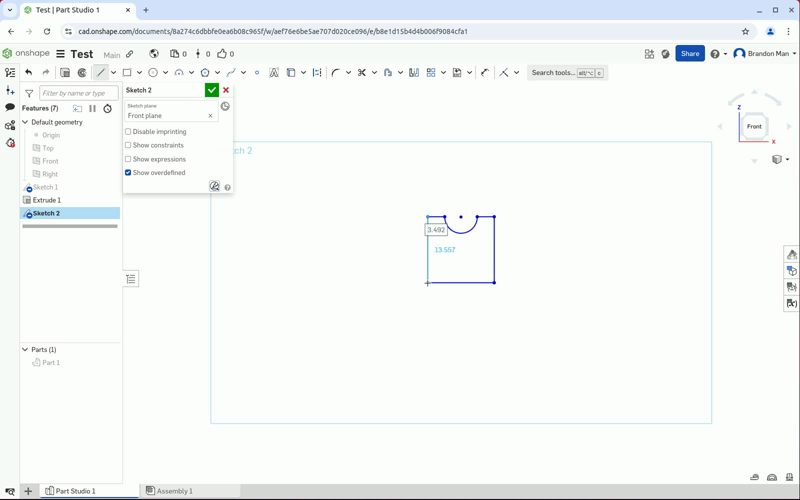
key(esc)
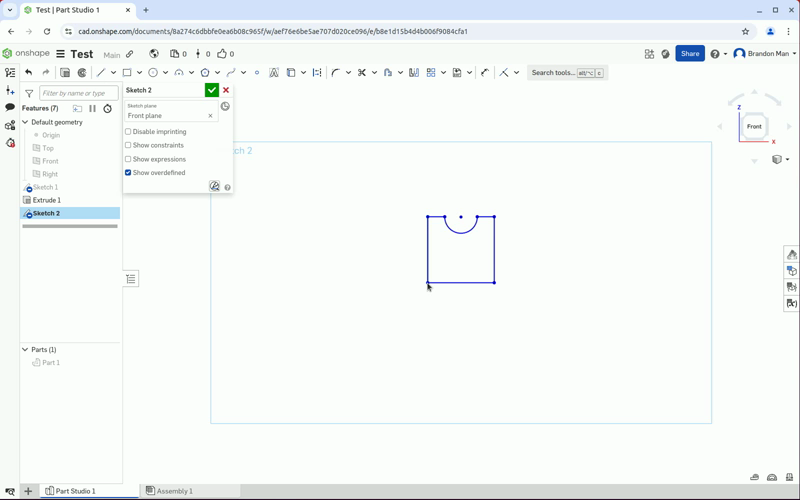
mouse_move(441, 251)
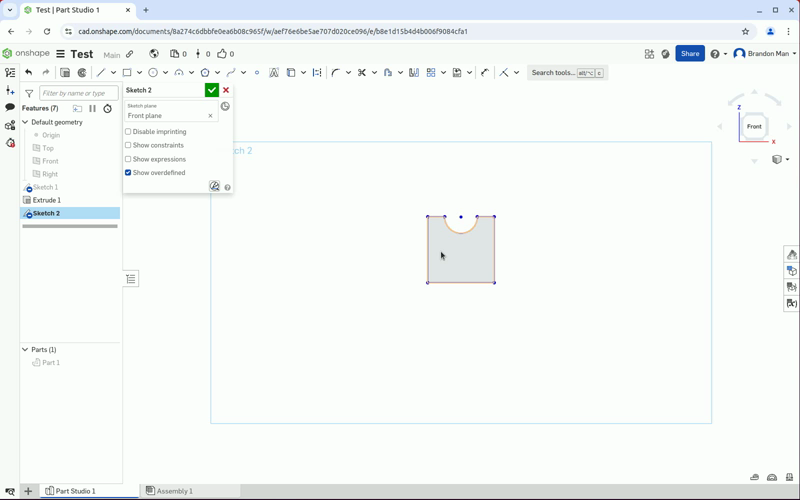
scroll(6)
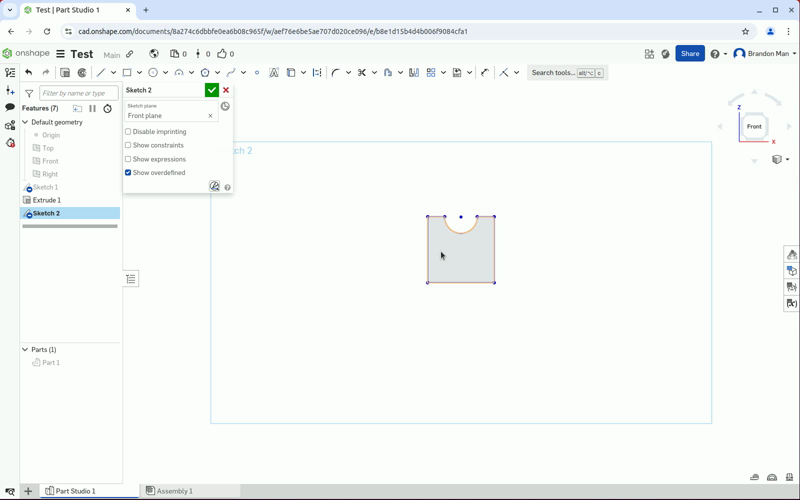
scroll(6)
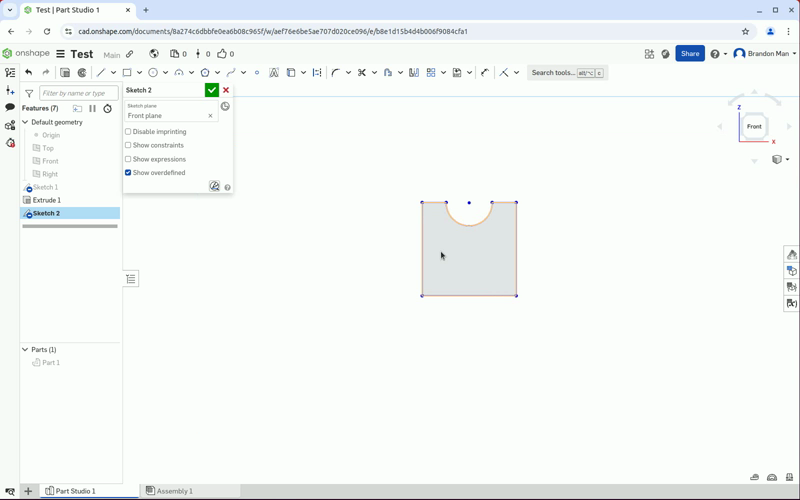
scroll(6)
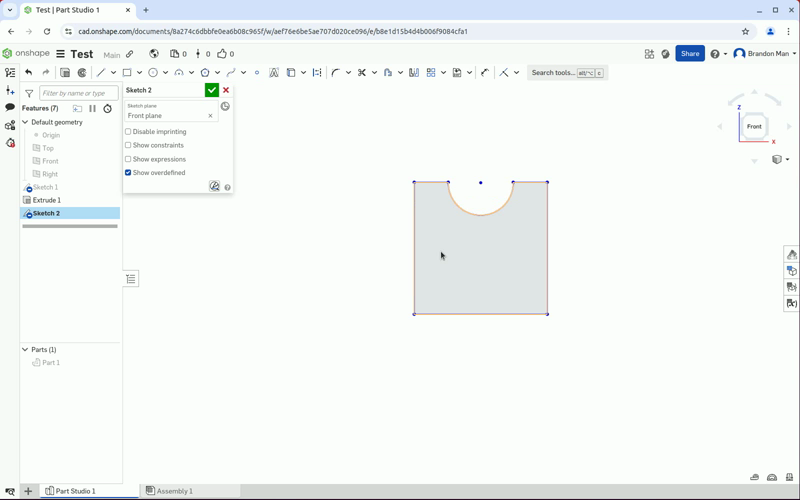
scroll(6)
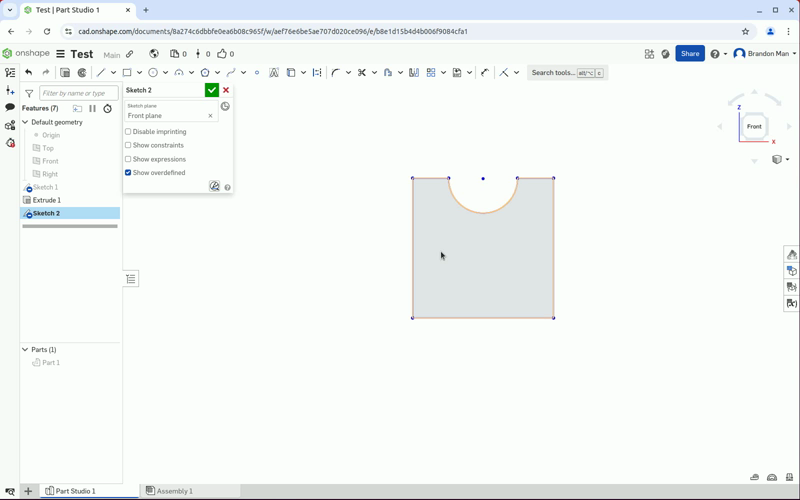
scroll(6)
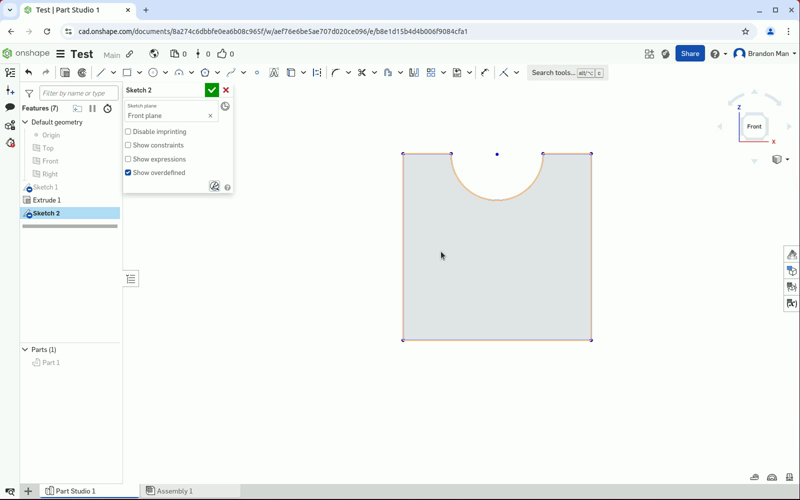
scroll(6)
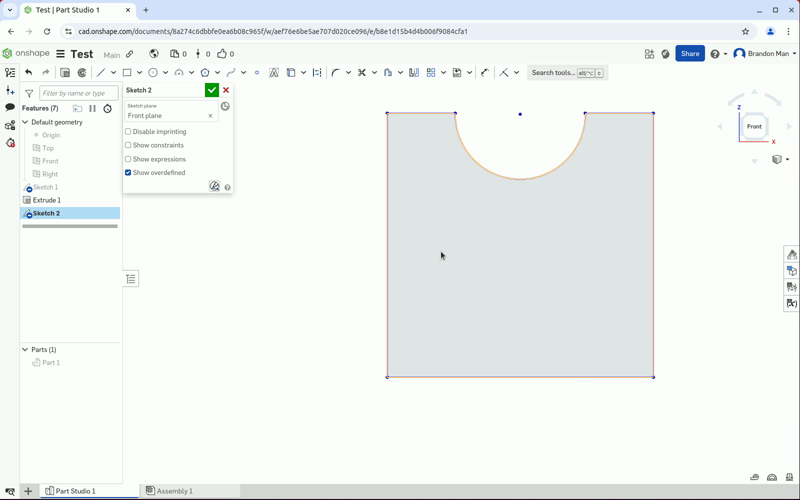
scroll(6)
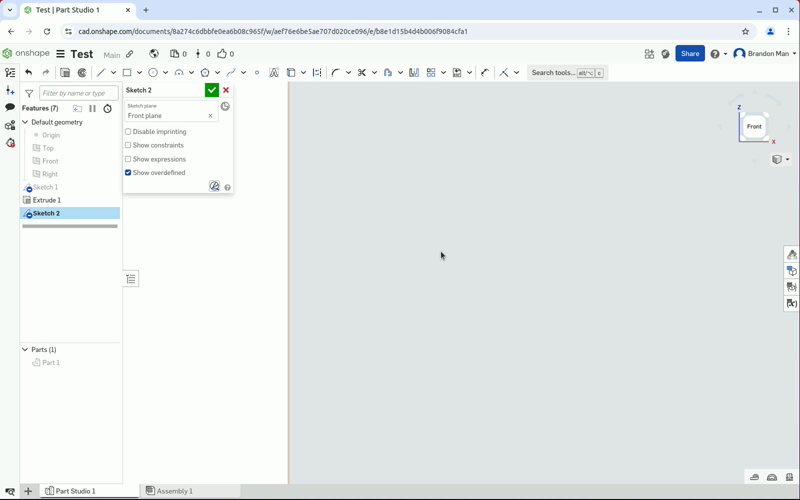
click(441, 251)
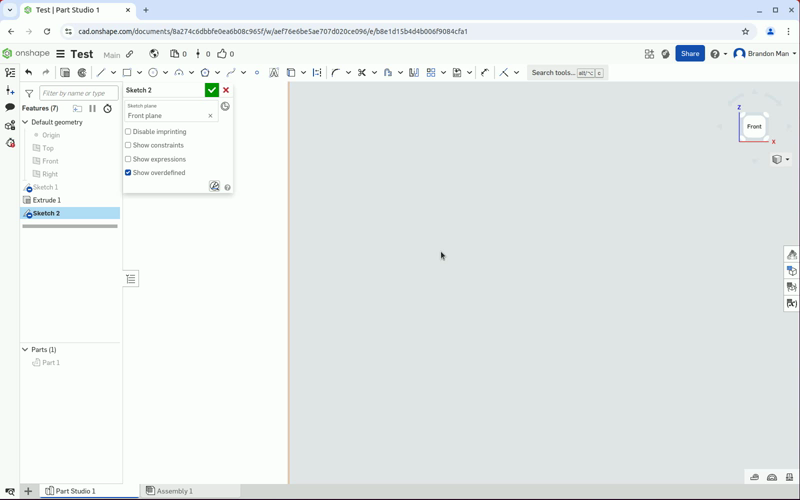
scroll(-6)
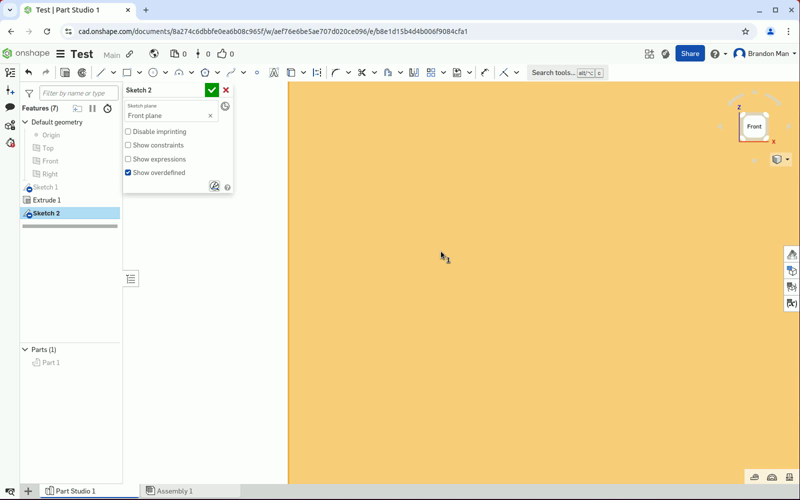
scroll(-6)
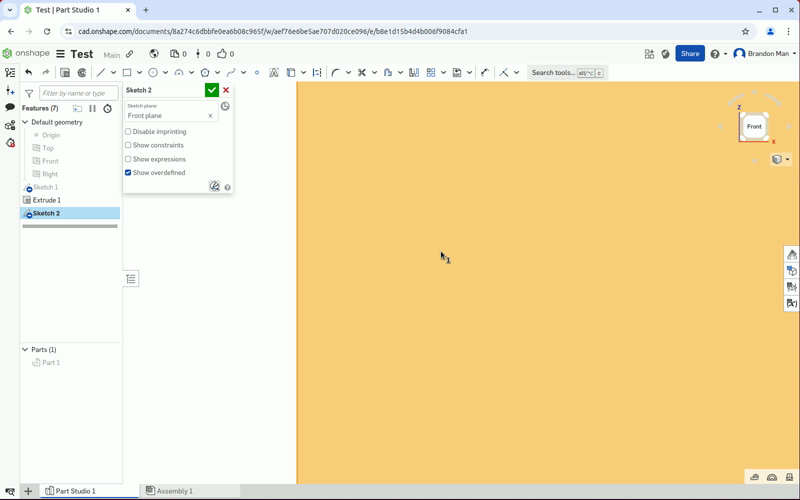
scroll(-6)
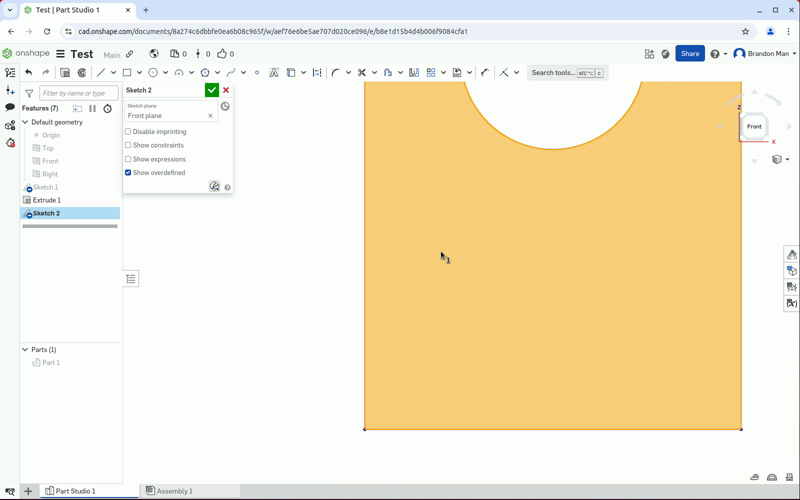
scroll(-6)
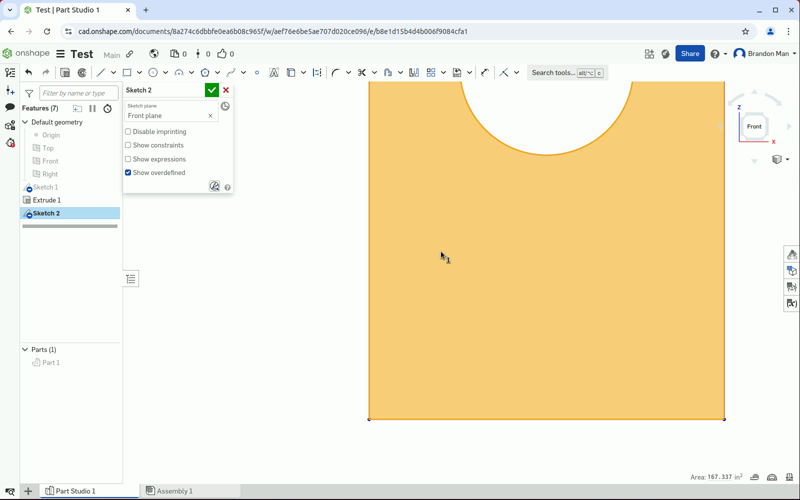
scroll(-6)
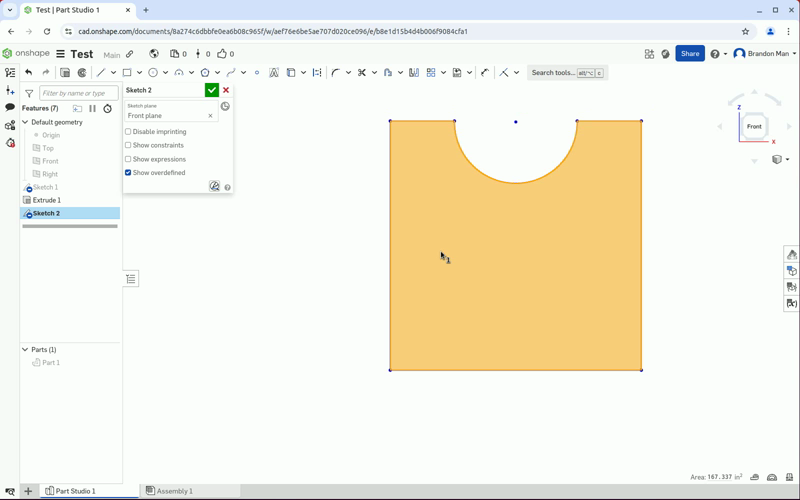
scroll(-6)
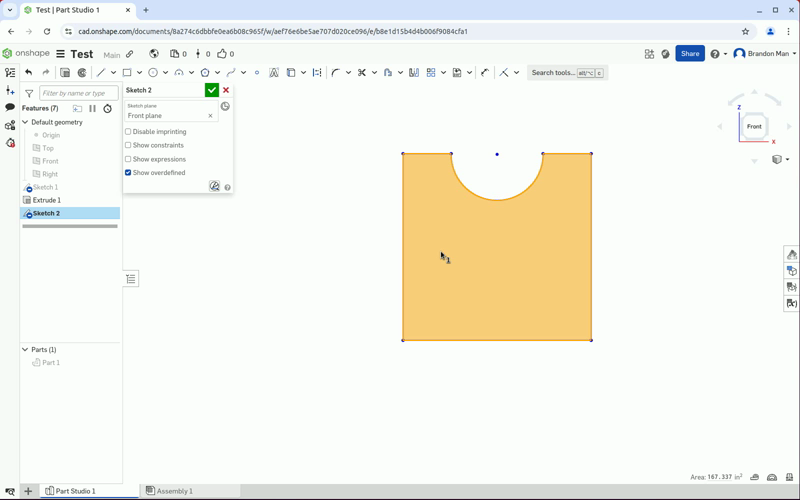
scroll(-6)
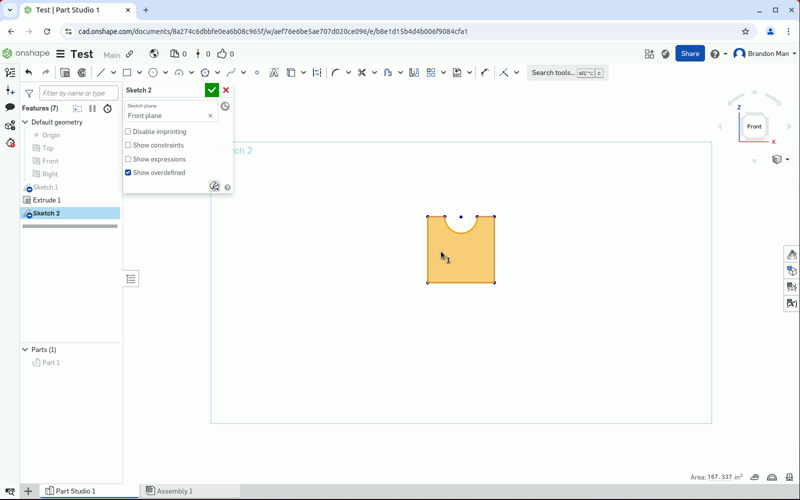
mouse_move(73, 352)
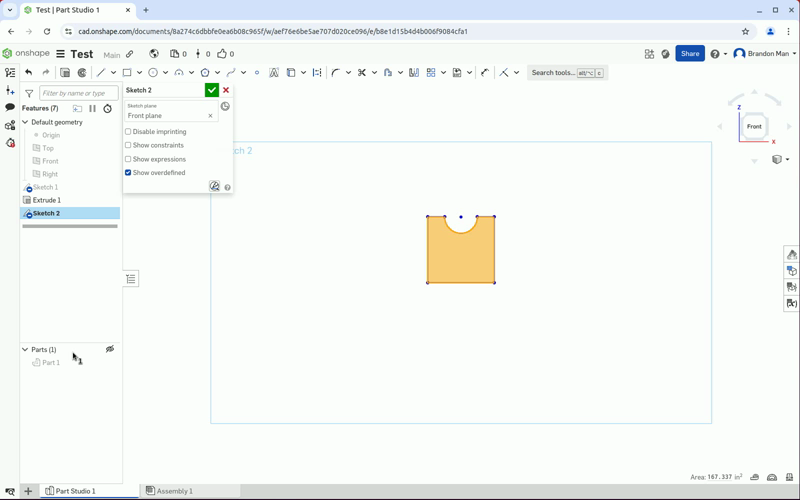
key(shift+y)
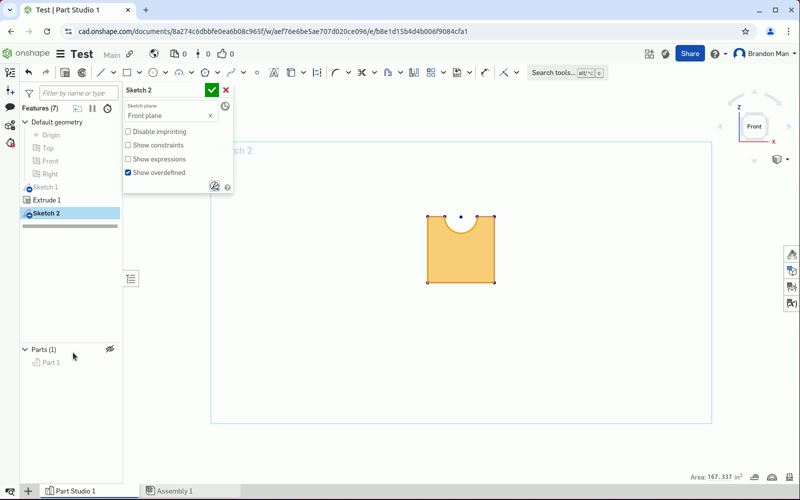
key(shift+e)
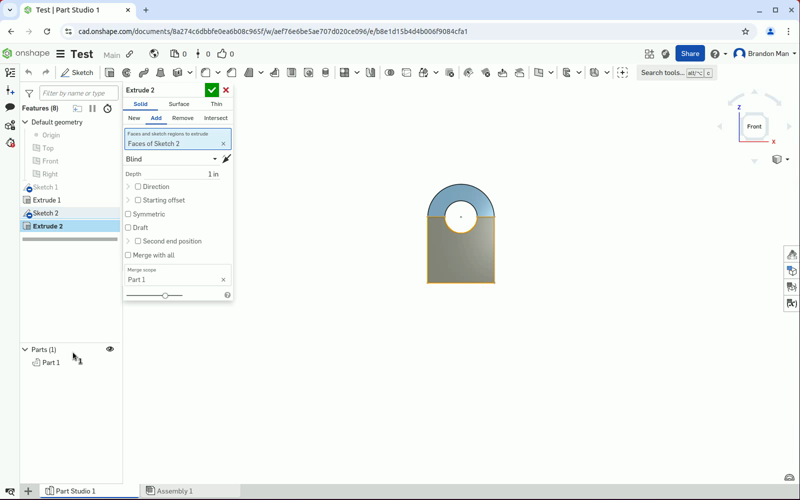
mouse_move(143, 106)
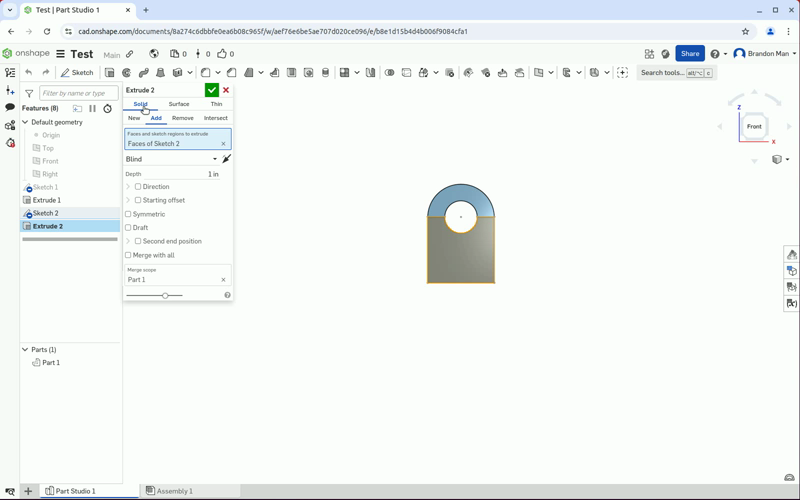
click(143, 106)
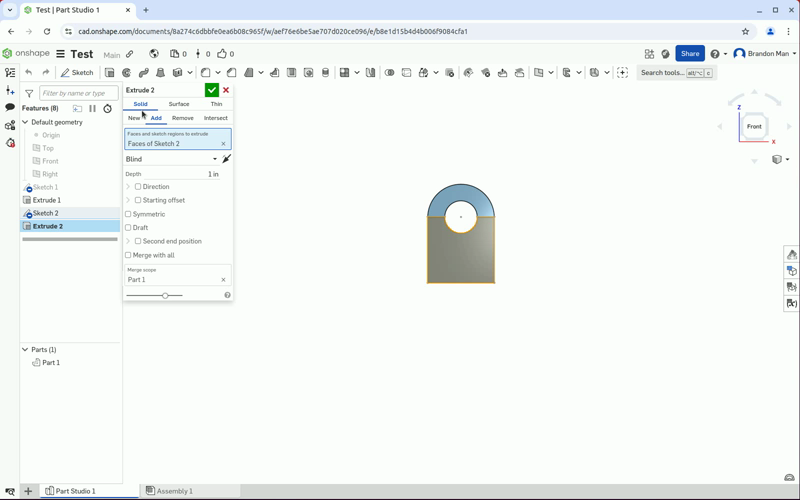
mouse_move(137, 120)
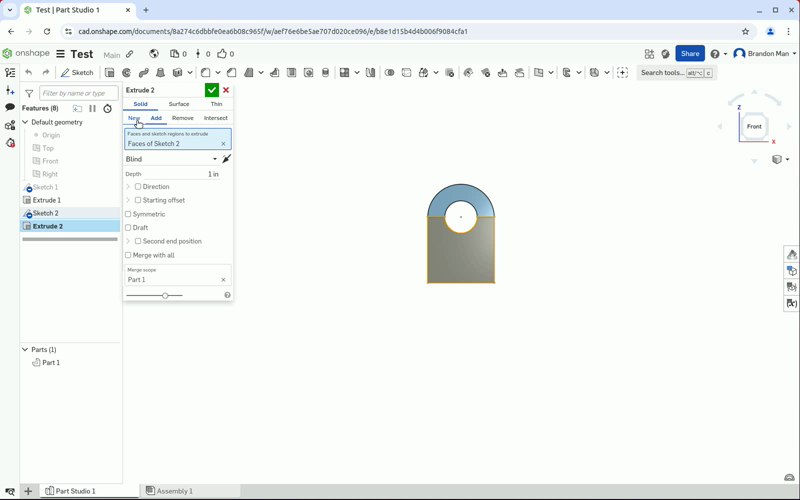
click(137, 120)
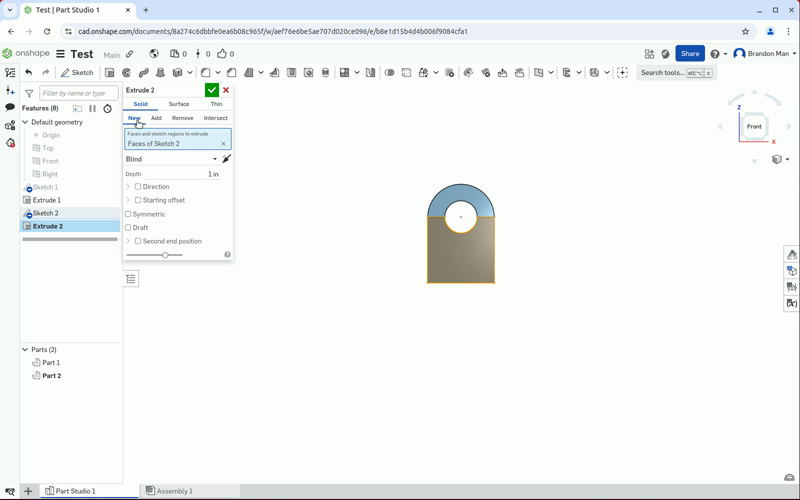
key(tab, 4)
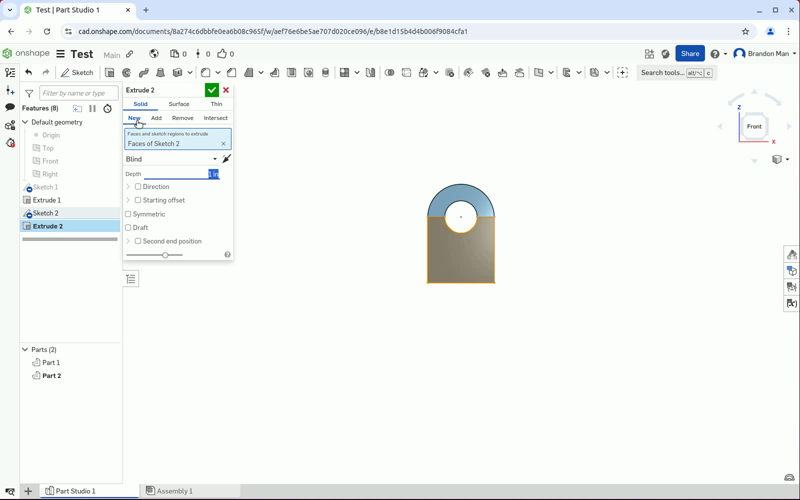
text(10.832)
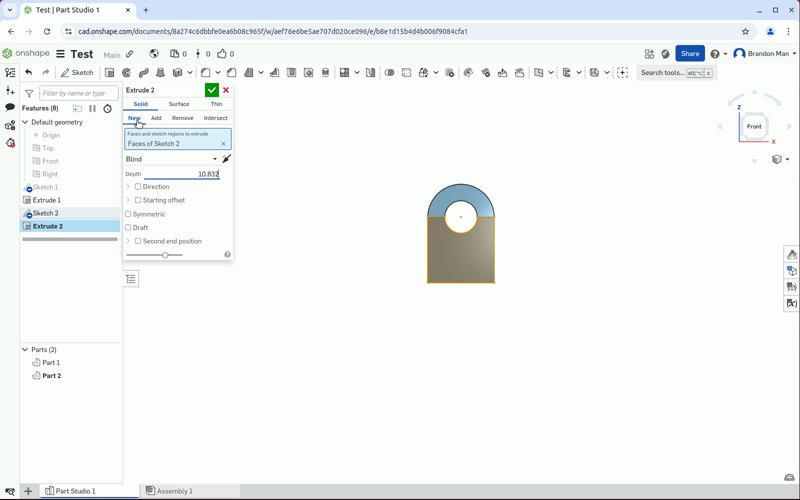
key(enter)
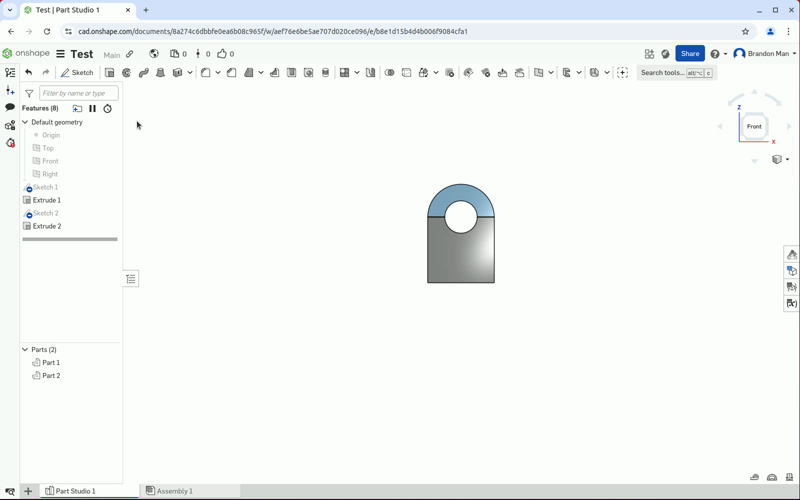
key(shift+h)
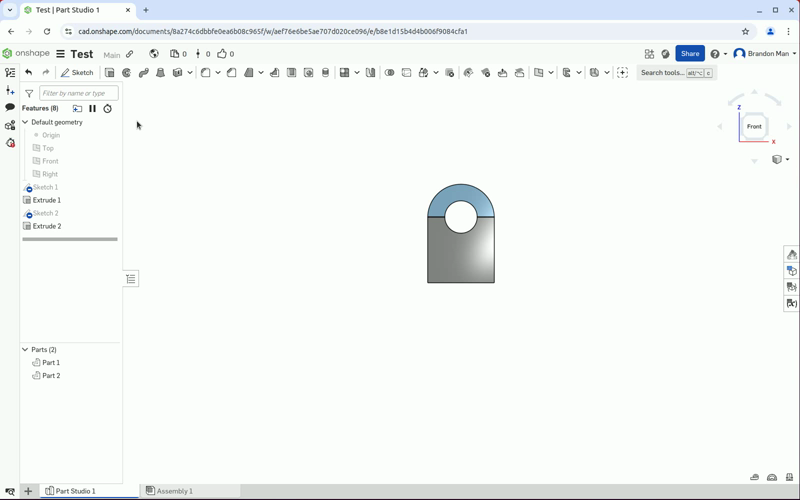
key(shift+h)
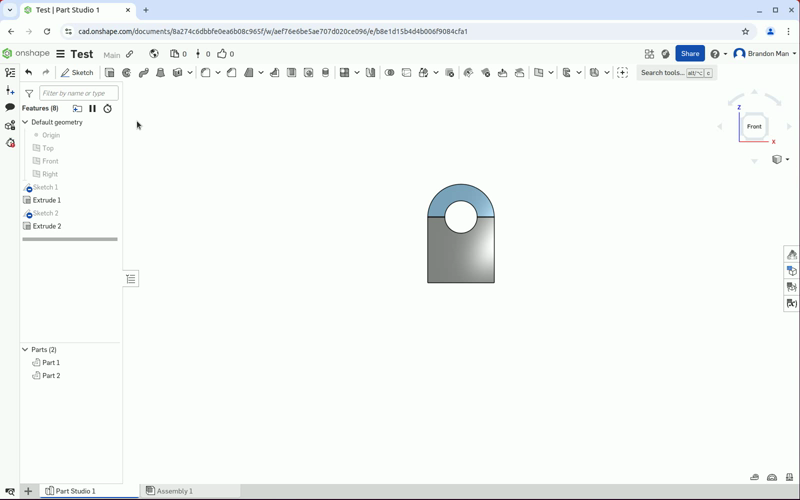
mouse_move(73, 189)
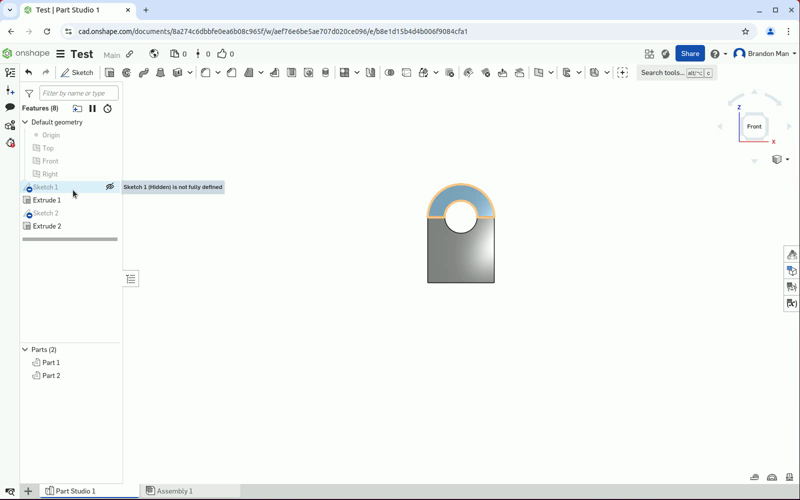
click(73, 189)
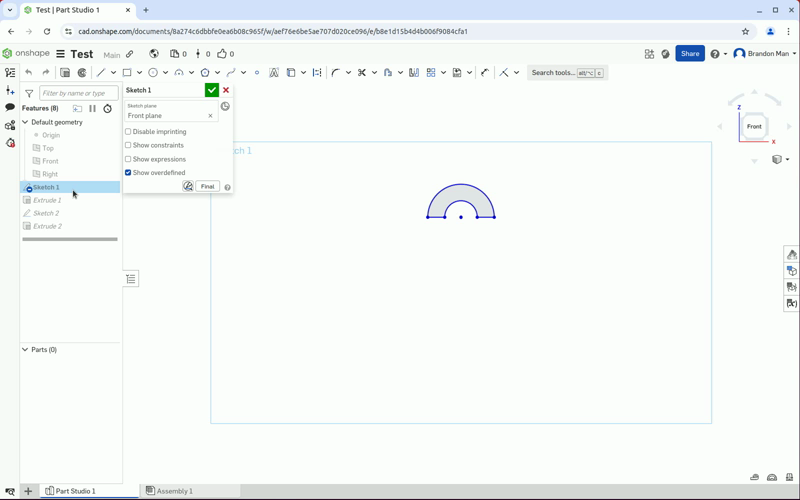
mouse_move(229, 92)
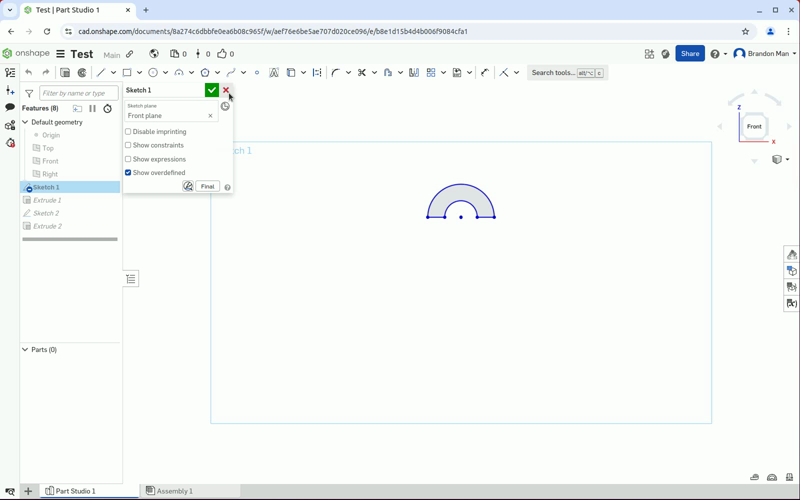
click(229, 92)
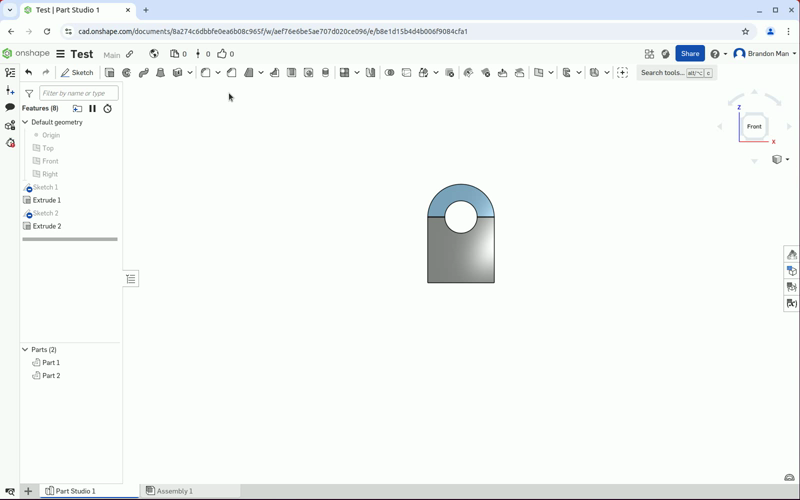
mouse_move(73, 352)
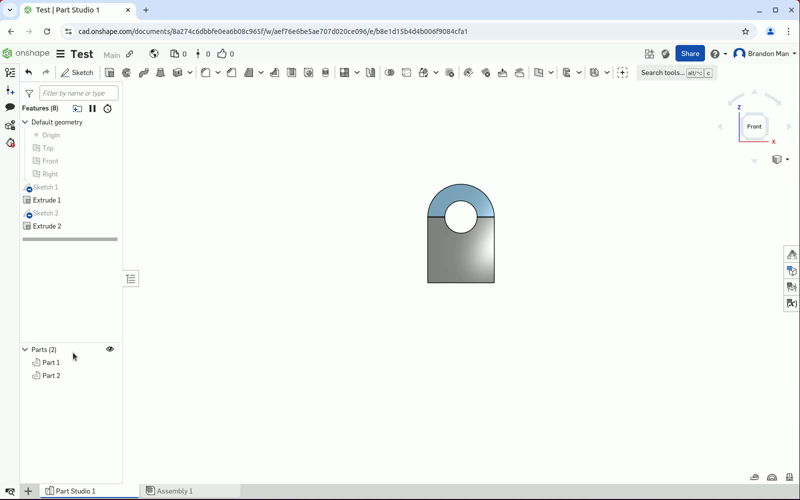
key(y)
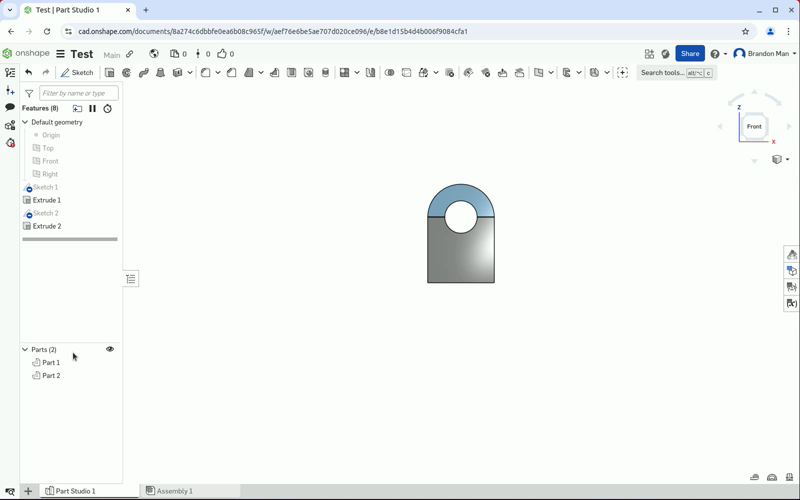
key(shift+p)
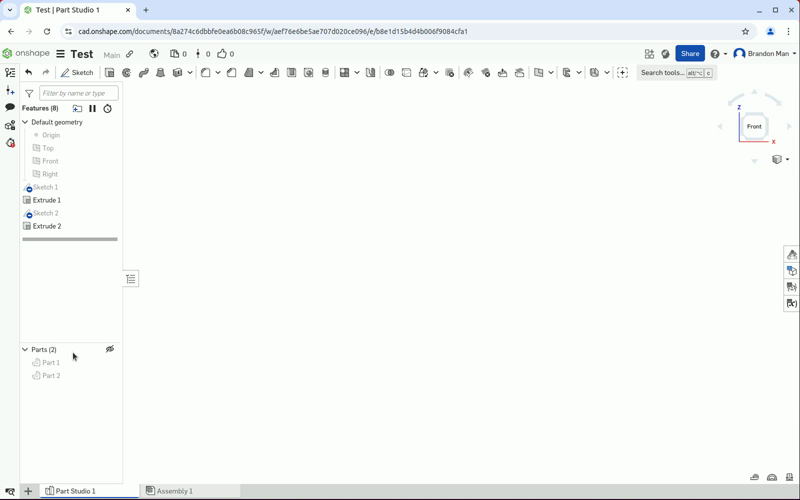
key(space)
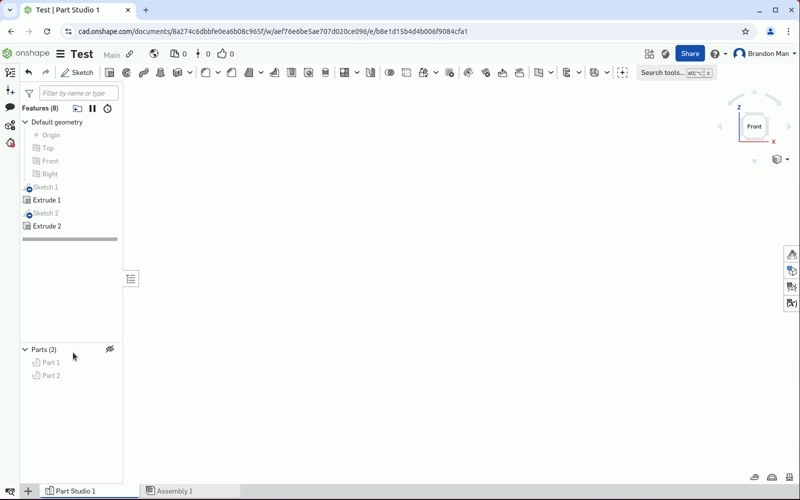
key_down(shift)
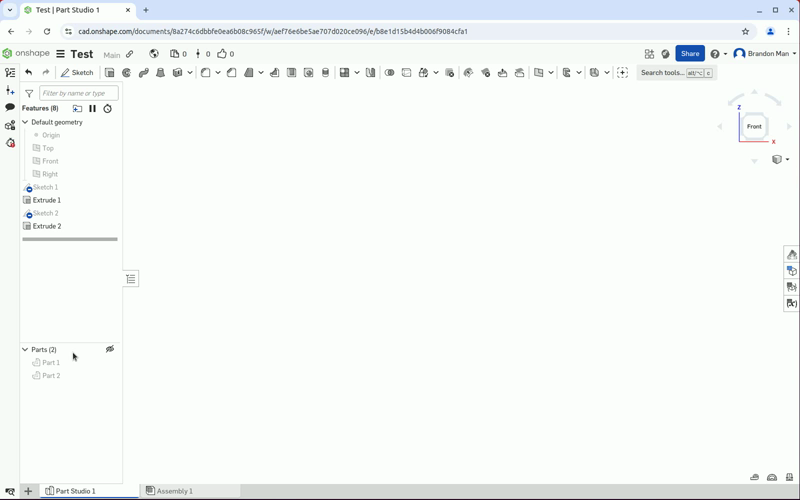
key(down)
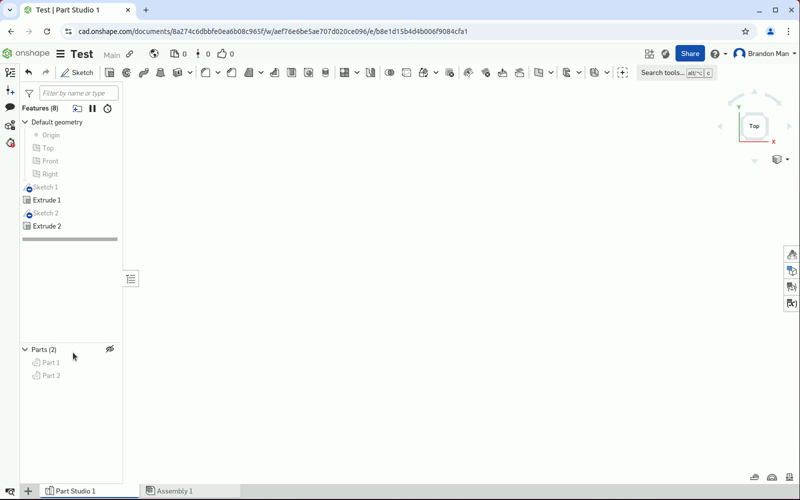
key_up(shift)
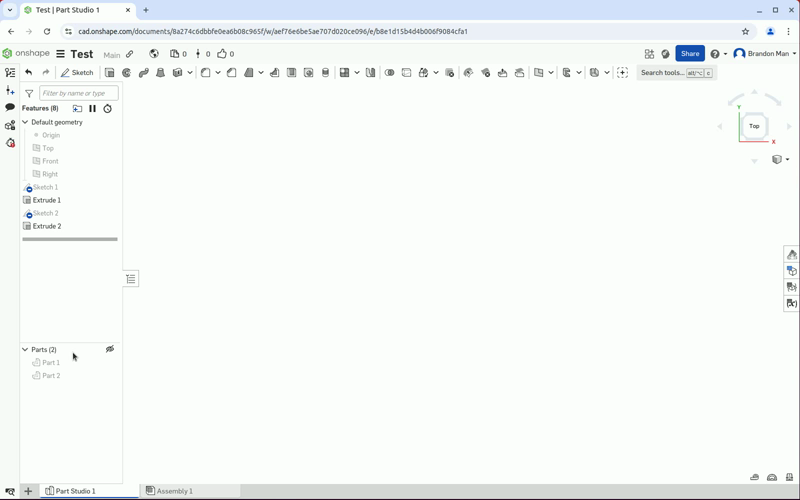
mouse_move(73, 352)
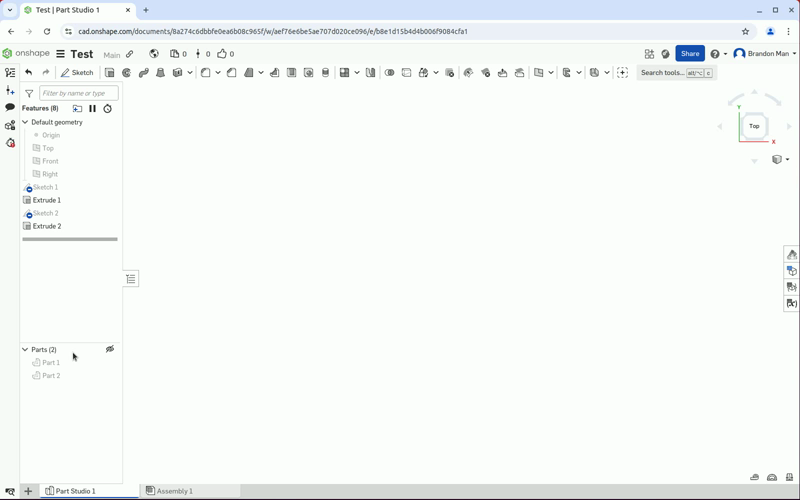
key(shift+y)
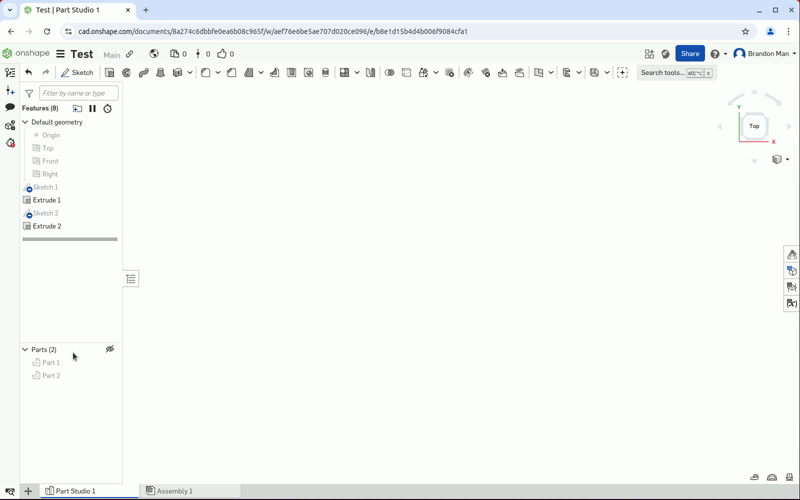
key(shift+s)
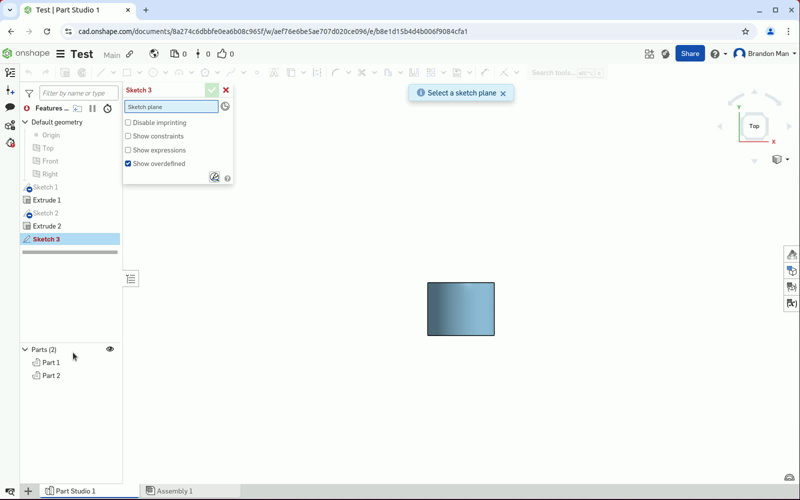
mouse_move(73, 150)
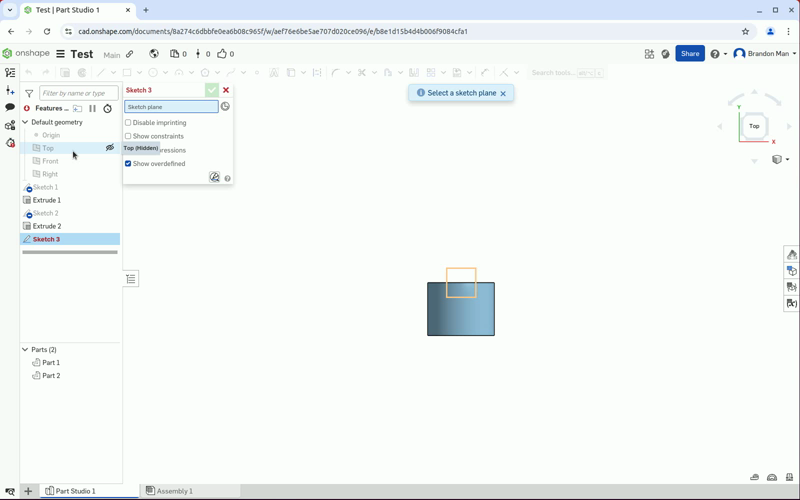
click(73, 150)
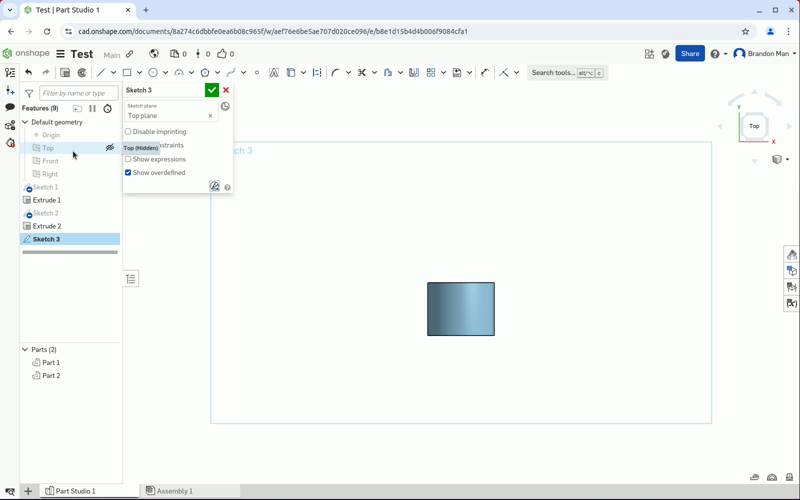
mouse_move(73, 352)
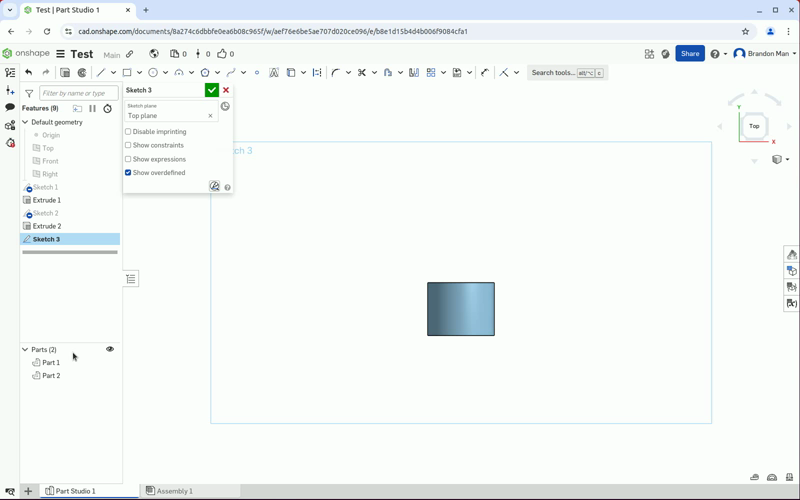
key(y)
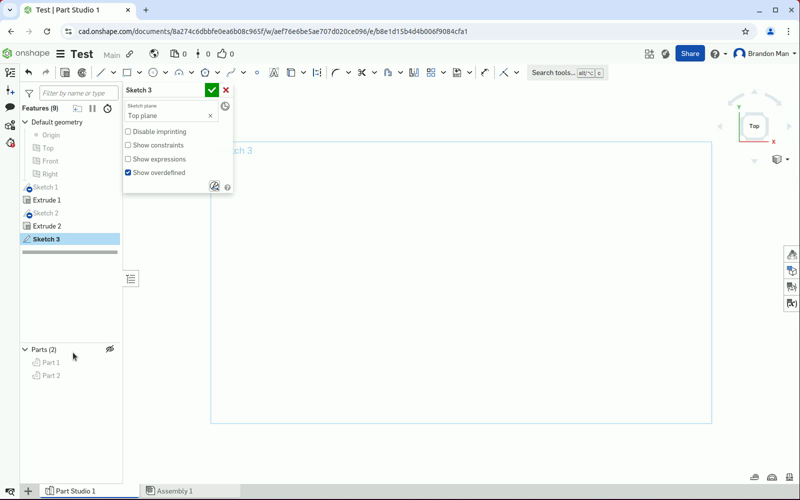
key(l)
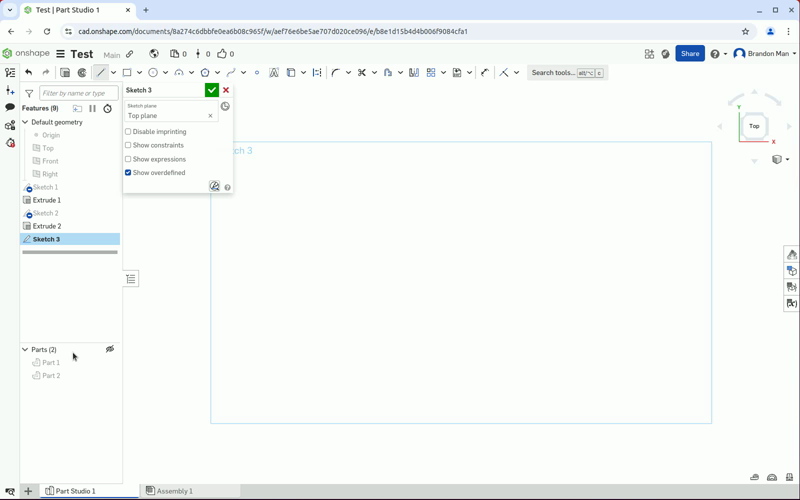
key_down(shift)
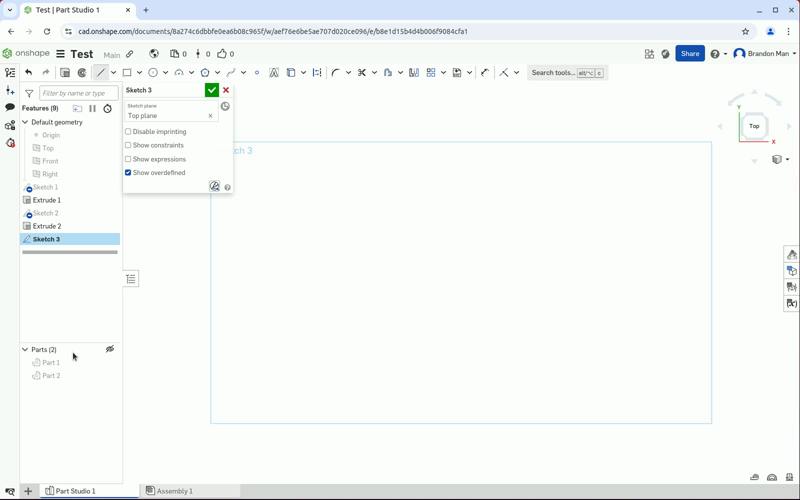
mouse_move(427, 255)
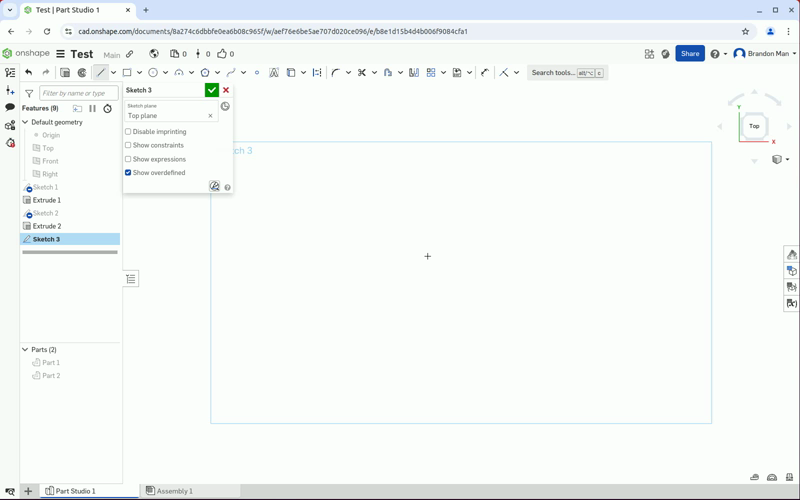
click(427, 255)
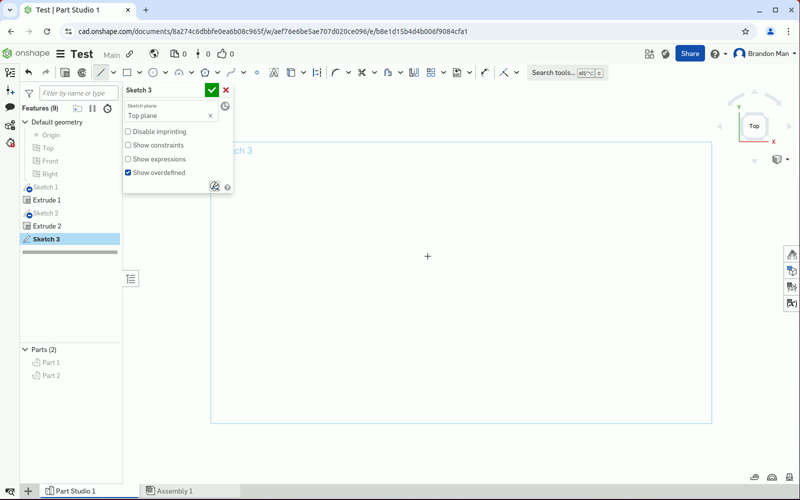
key_up(shift)
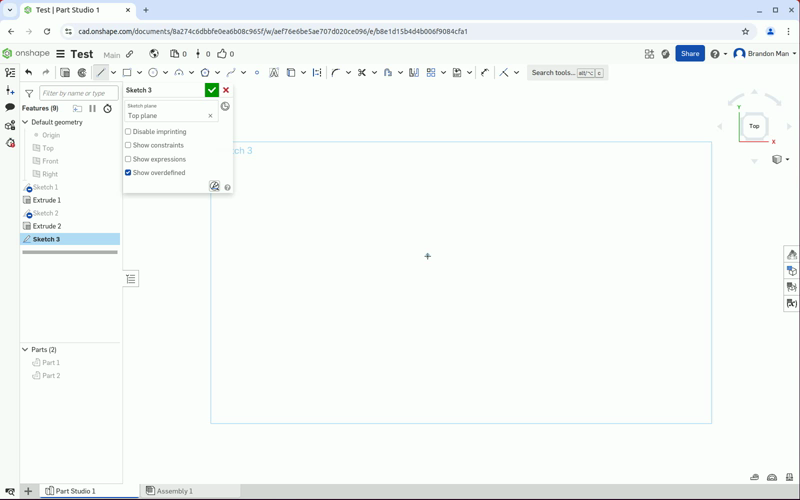
key_down(shift)
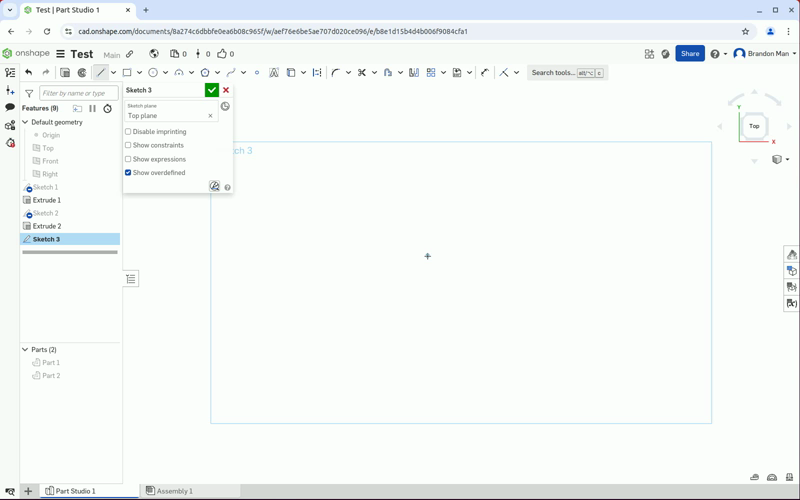
mouse_move(457, 255)
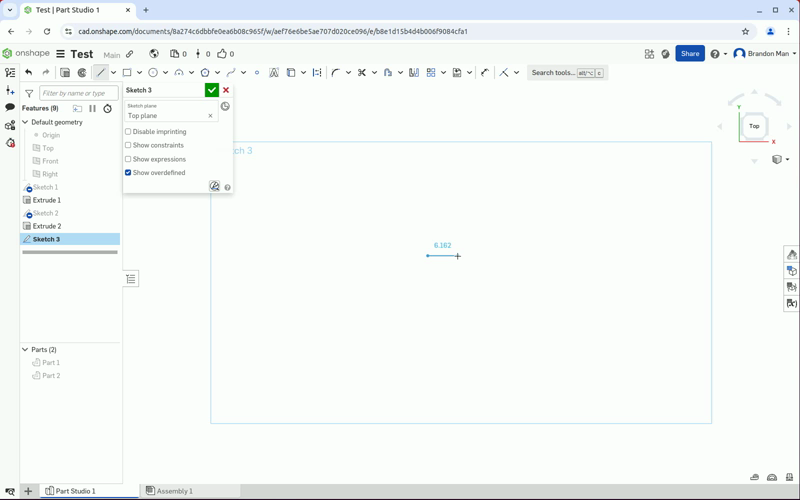
mouse_move(444, 255)
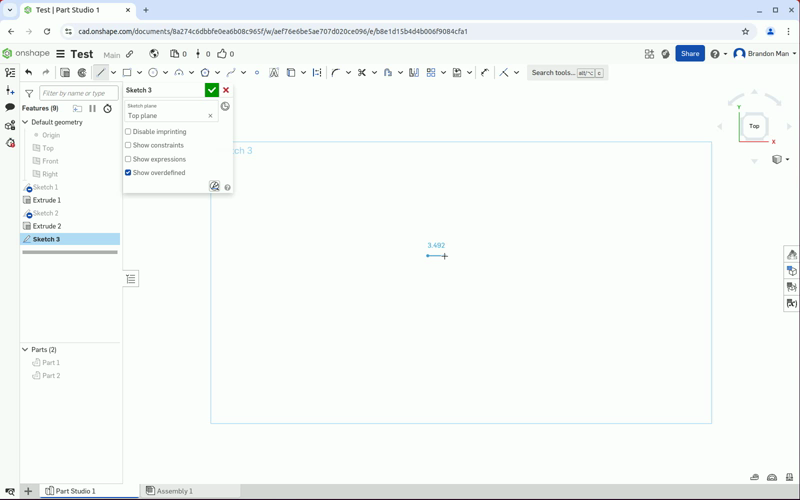
click(444, 255)
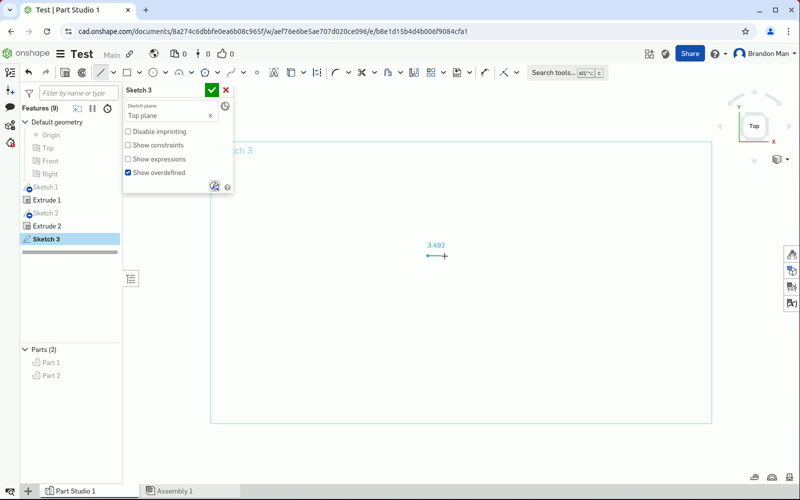
key_up(shift)
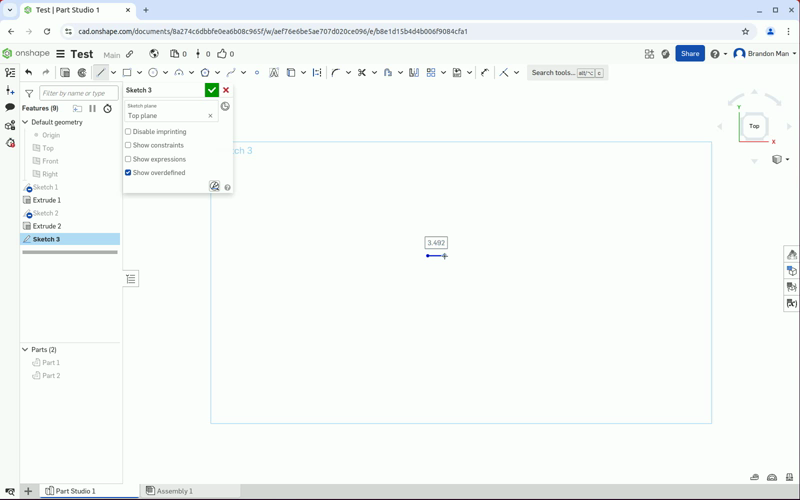
key(esc)
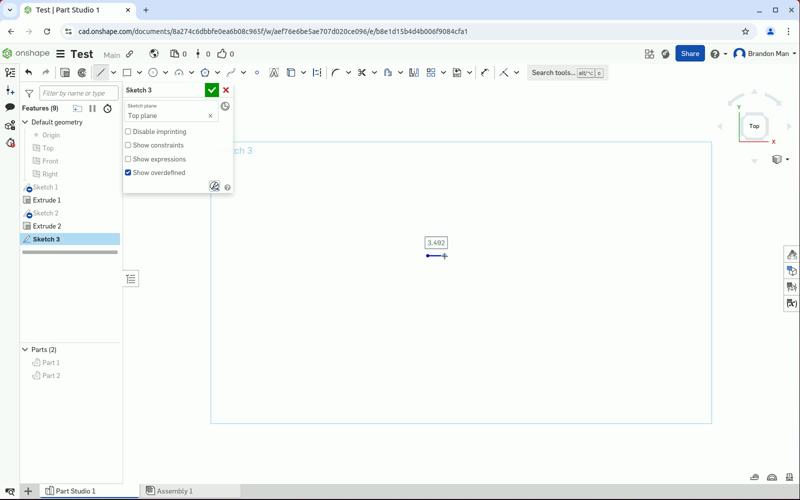
key(a)
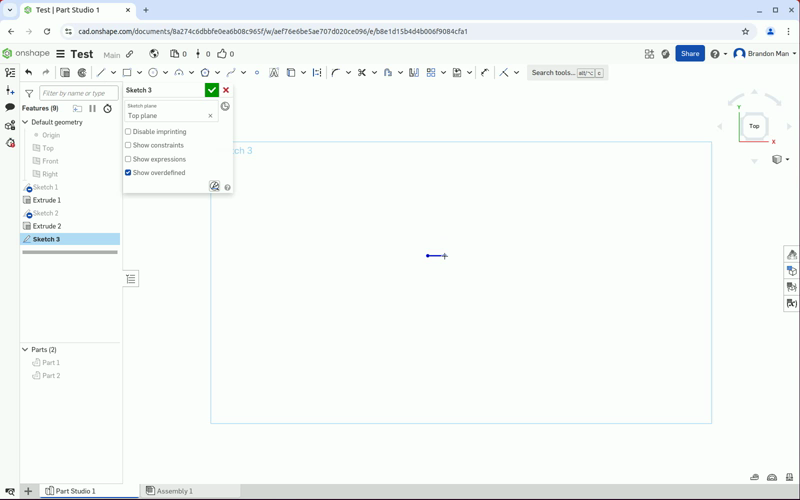
mouse_move(444, 255)
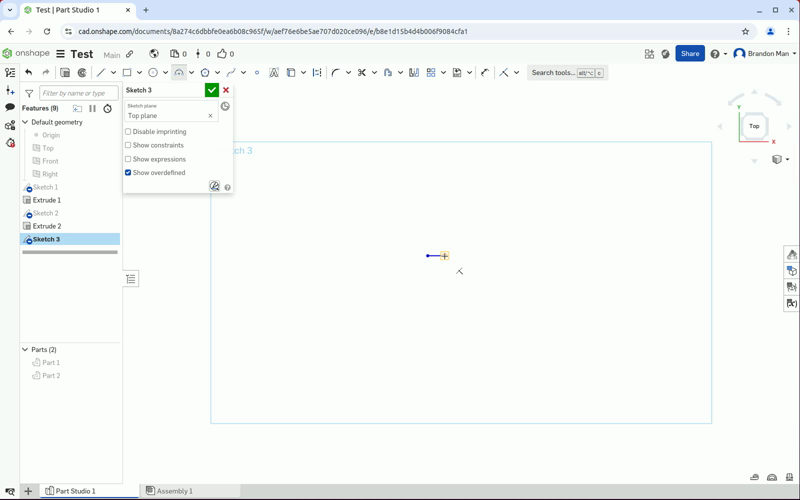
click(444, 255)
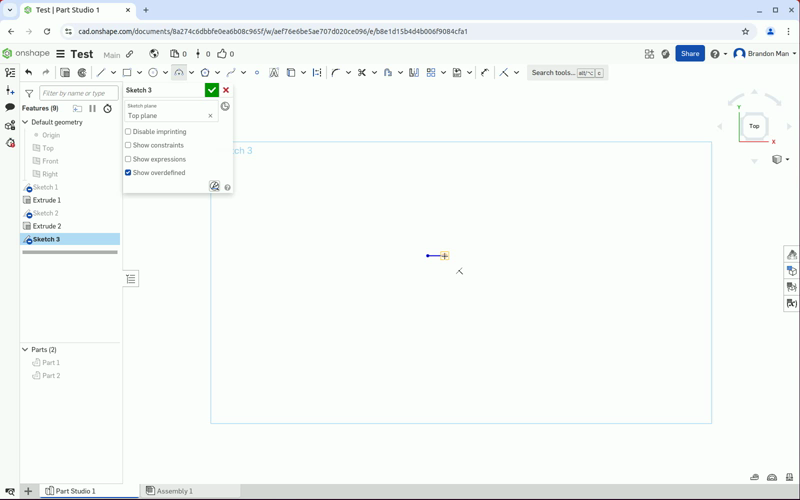
key_down(shift)
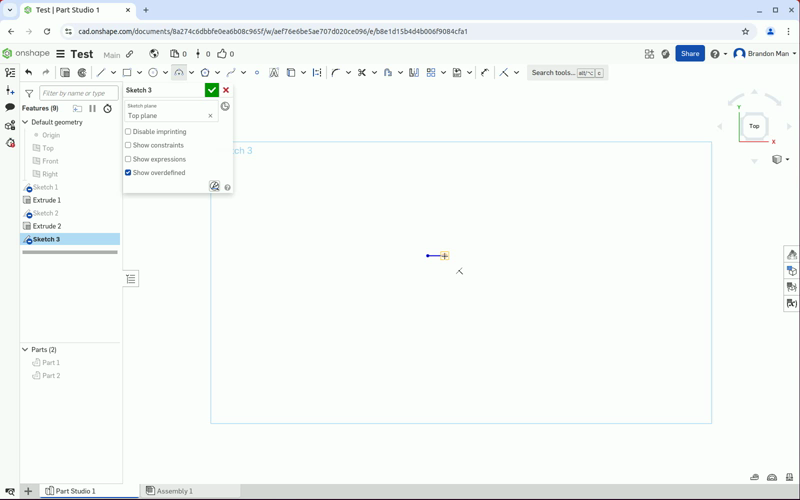
mouse_move(477, 255)
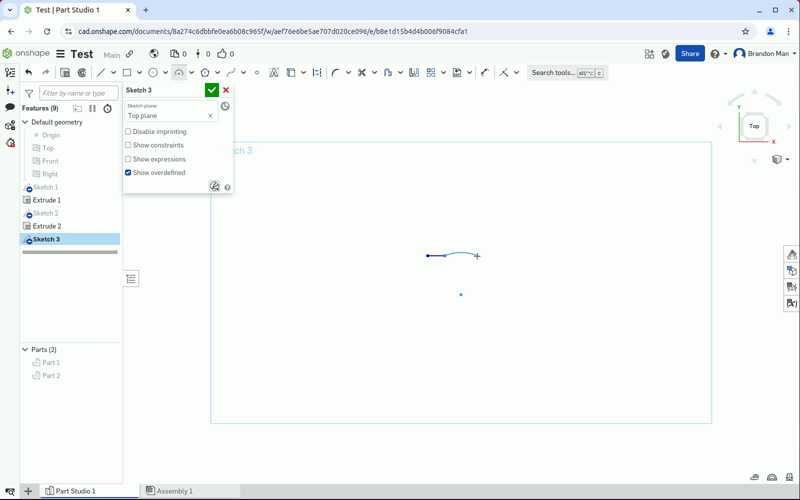
click(477, 255)
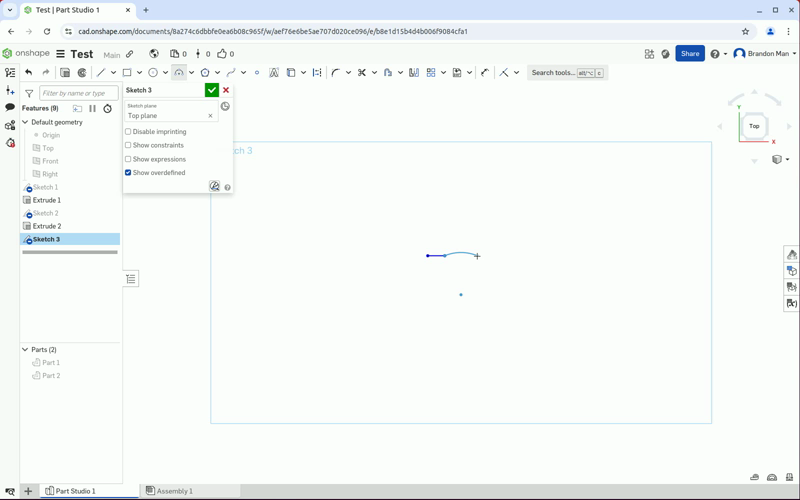
mouse_move(461, 239)
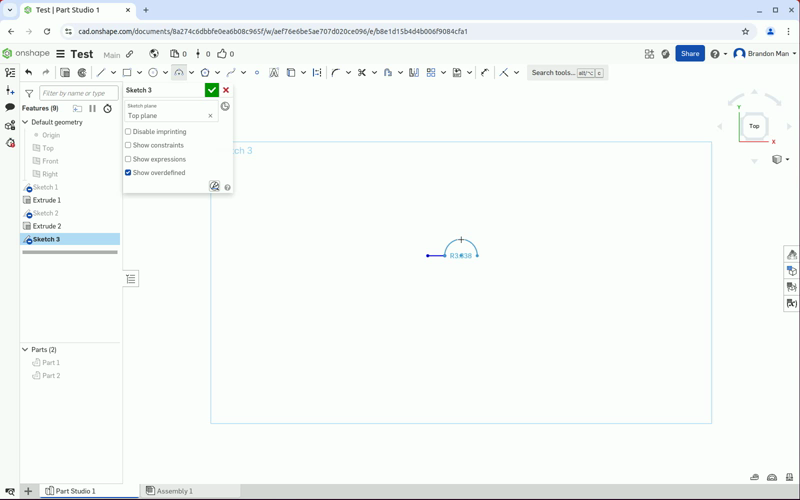
click(461, 239)
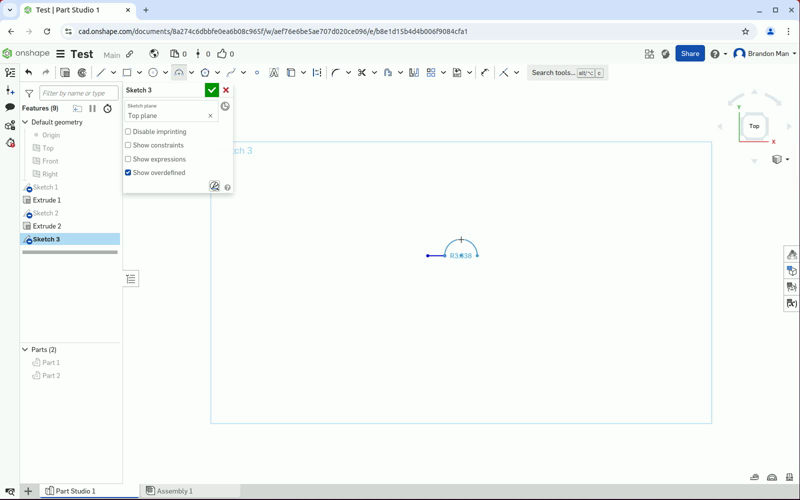
key_up(shift)
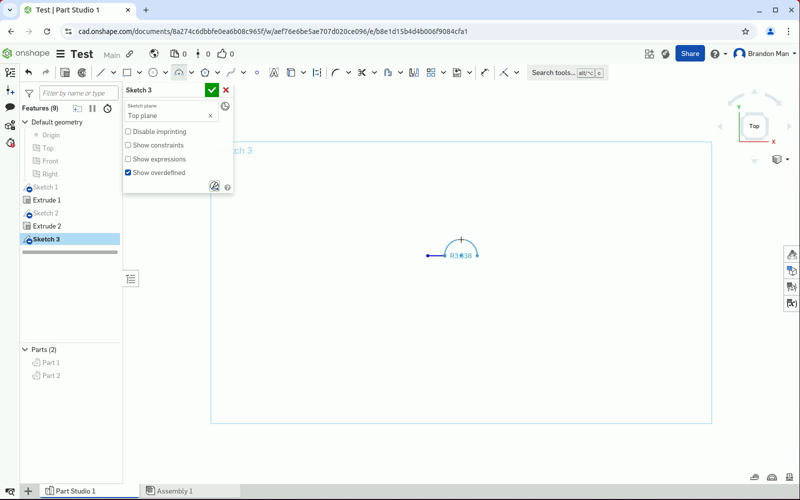
key(esc)
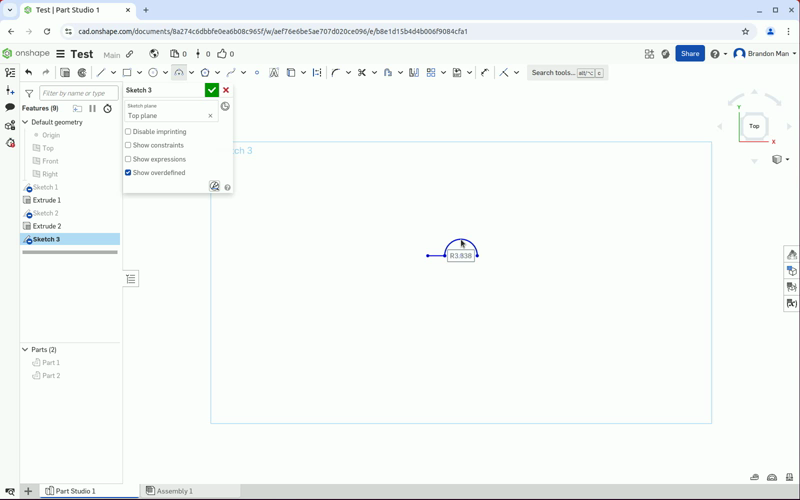
key(l)
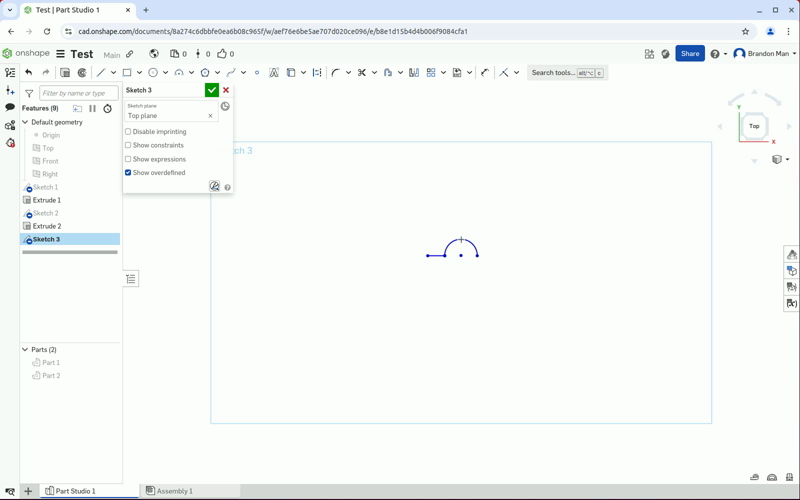
mouse_move(477, 255)
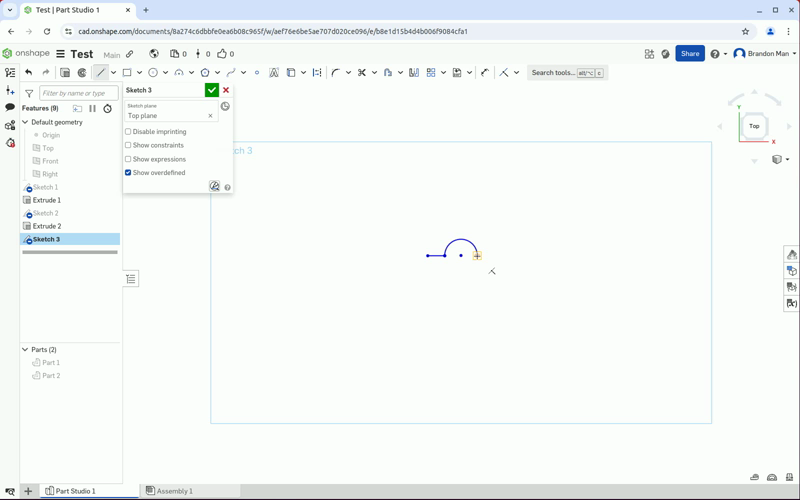
click(477, 255)
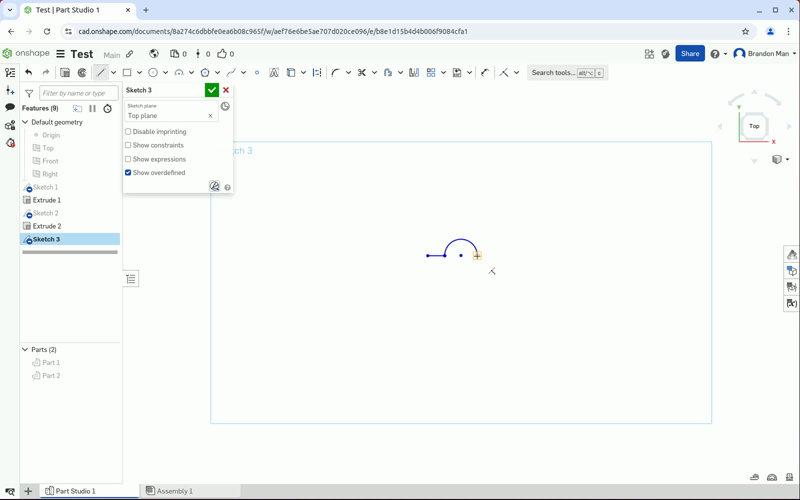
key_down(shift)
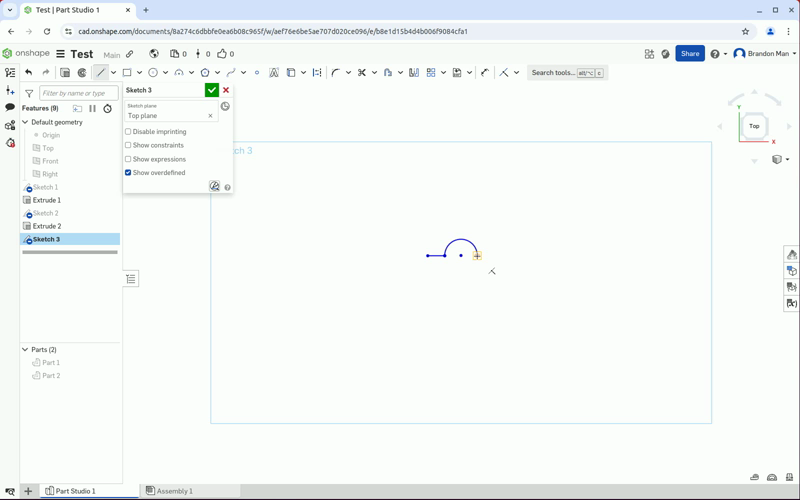
mouse_move(507, 255)
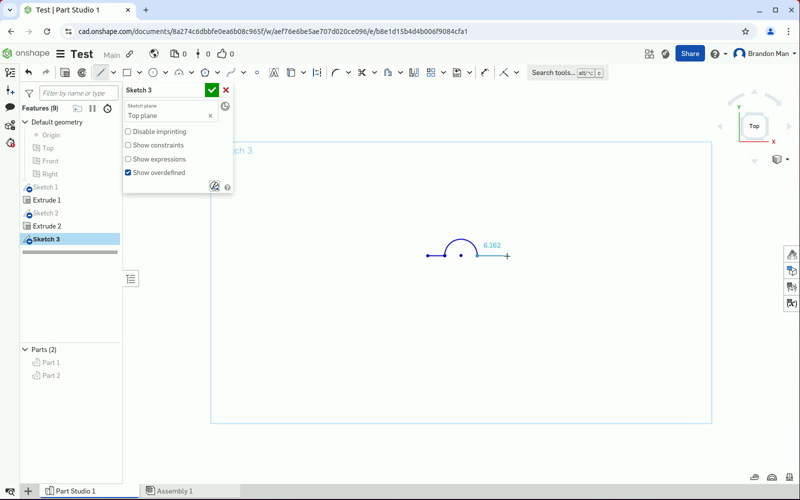
mouse_move(494, 255)
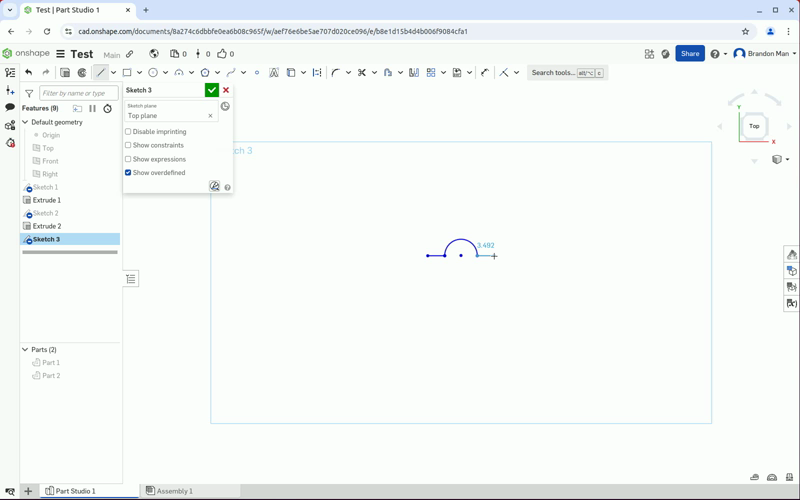
click(494, 255)
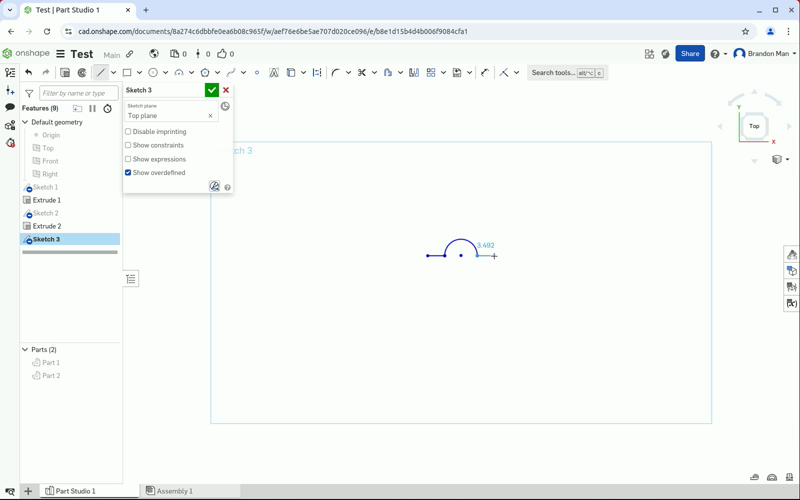
key_up(shift)
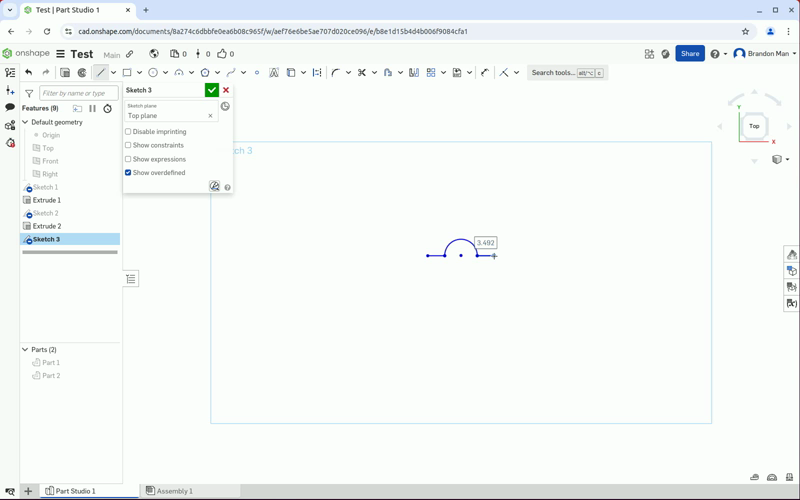
key(esc)
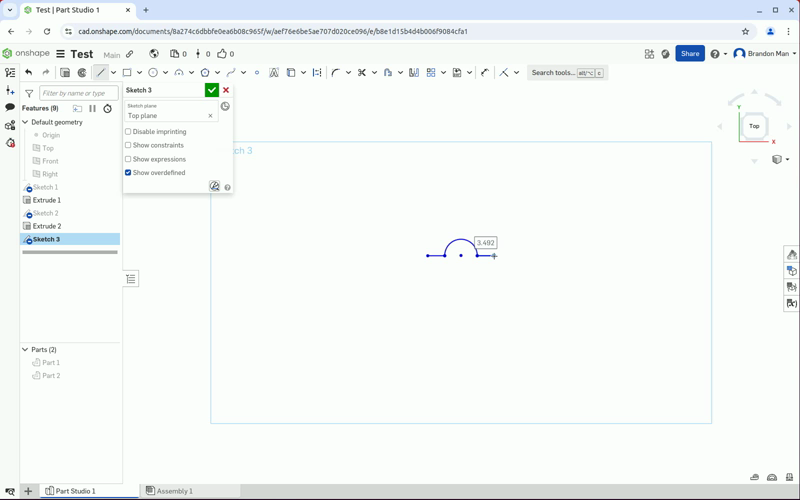
key(a)
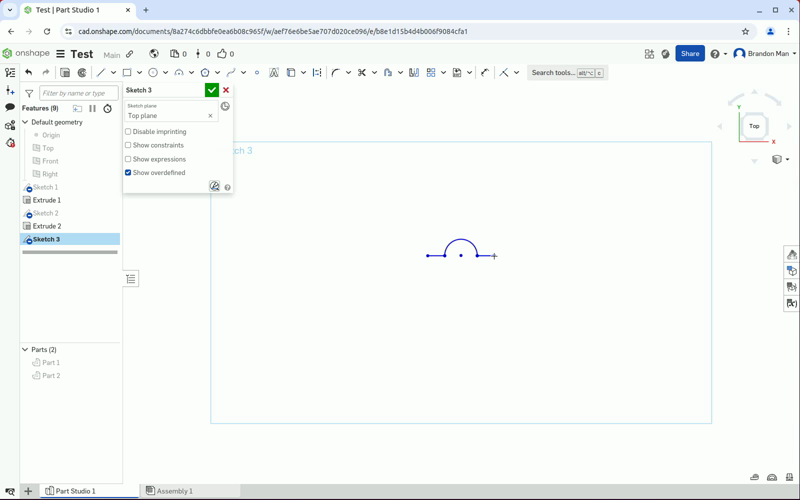
mouse_move(494, 255)
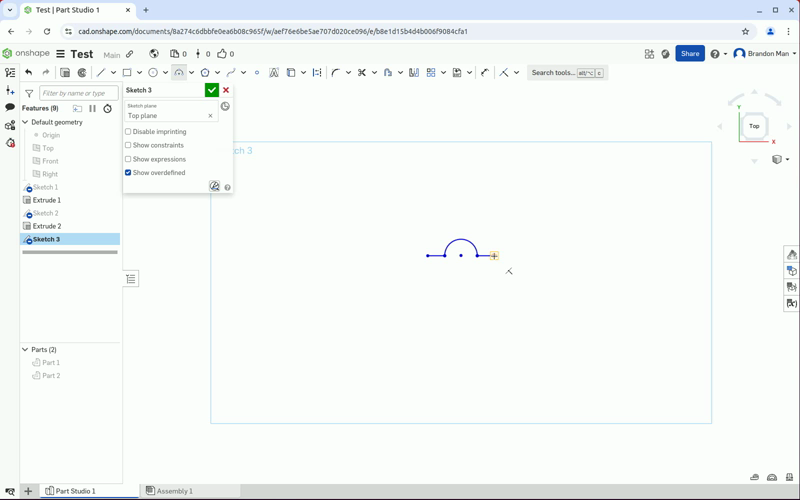
click(494, 255)
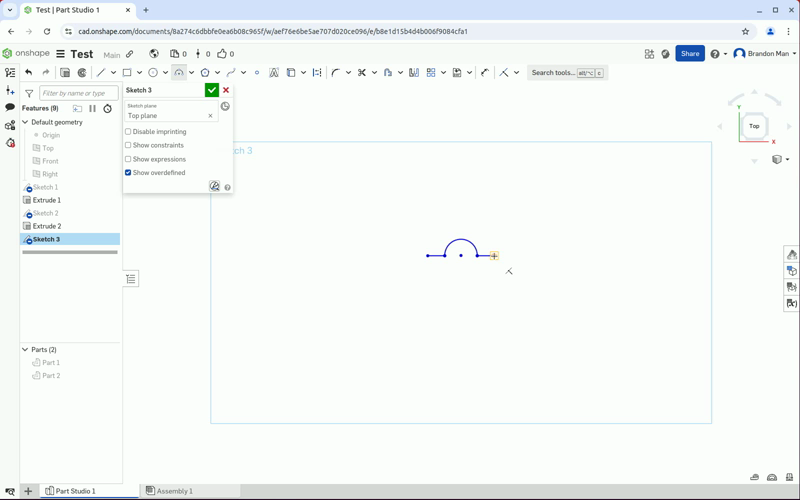
mouse_move(427, 255)
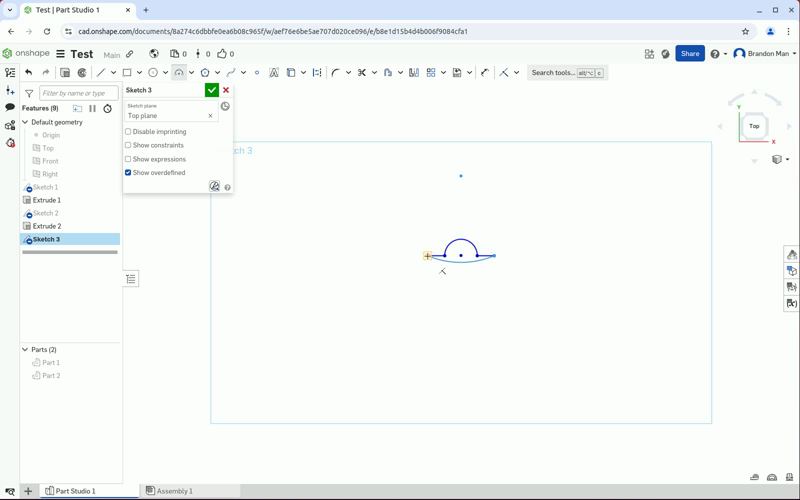
click(427, 255)
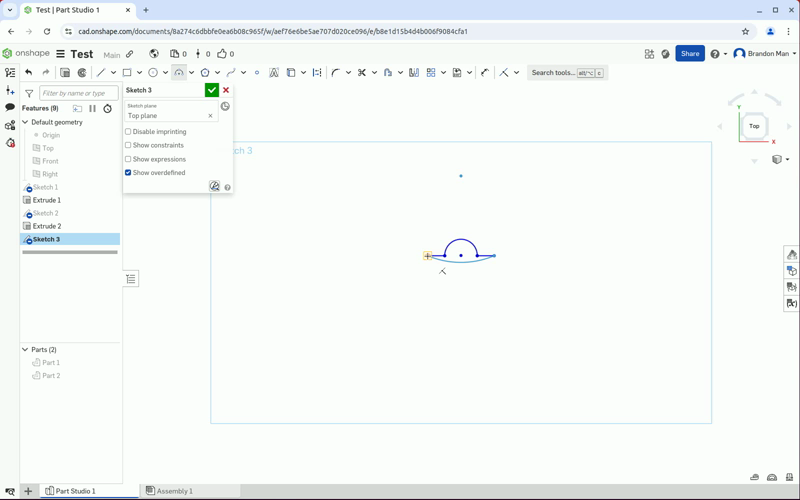
key_down(shift)
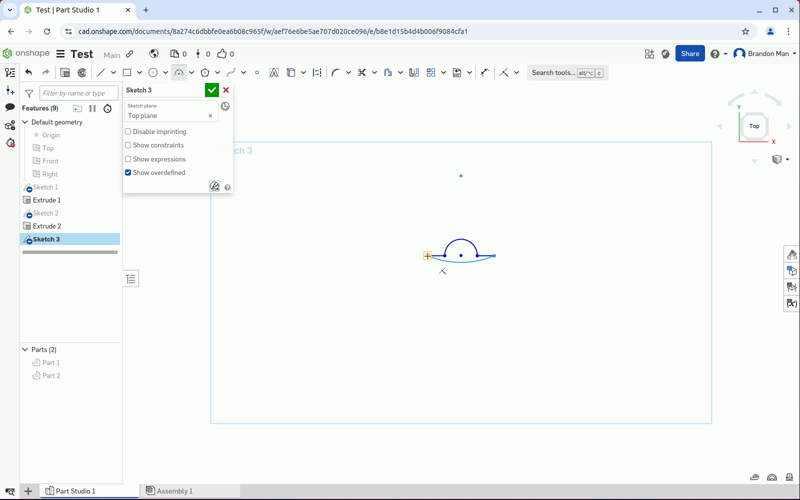
mouse_move(461, 222)
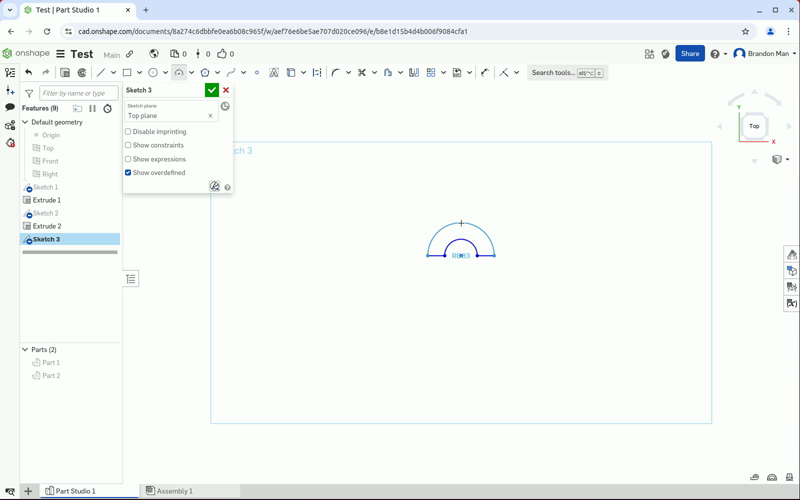
click(461, 222)
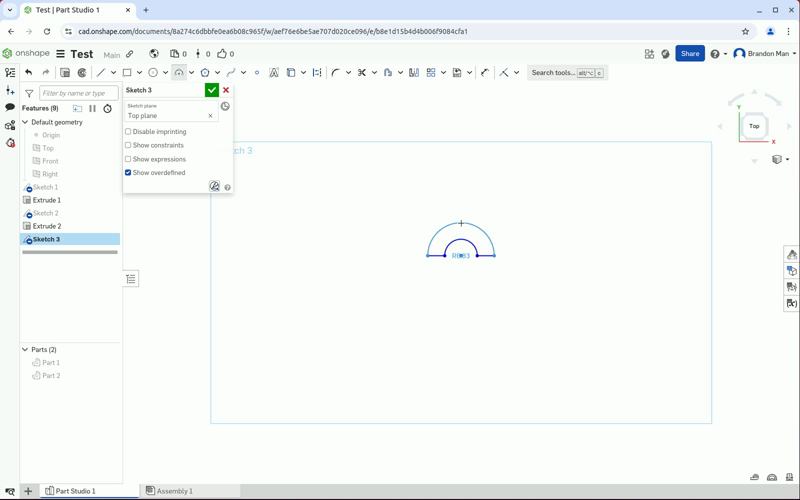
key_up(shift)
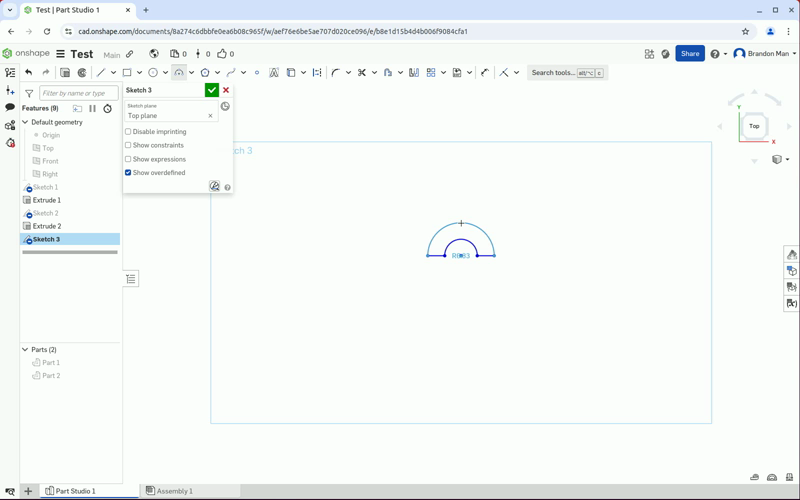
key(esc)
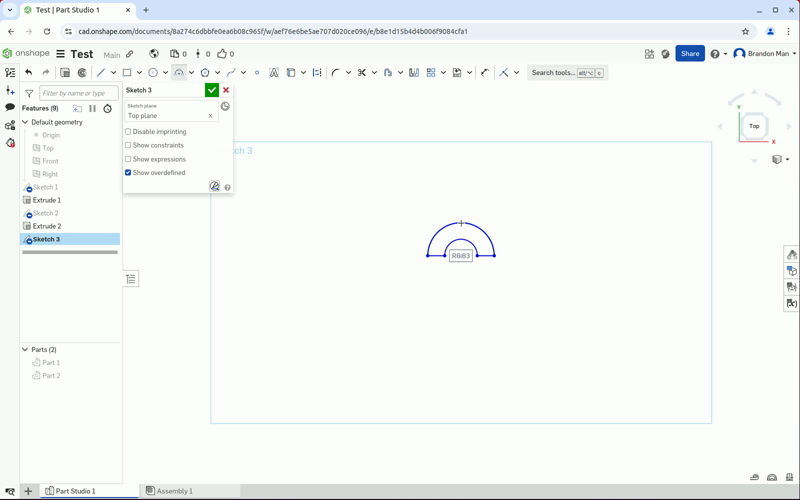
mouse_move(485, 253)
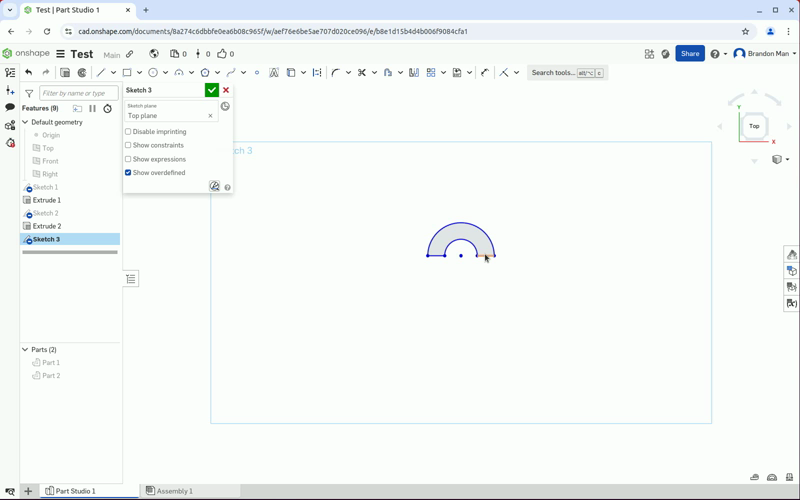
scroll(6)
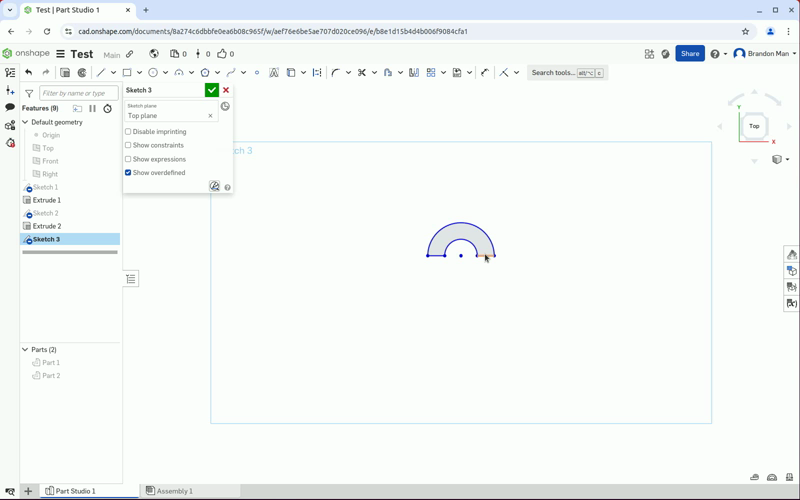
scroll(6)
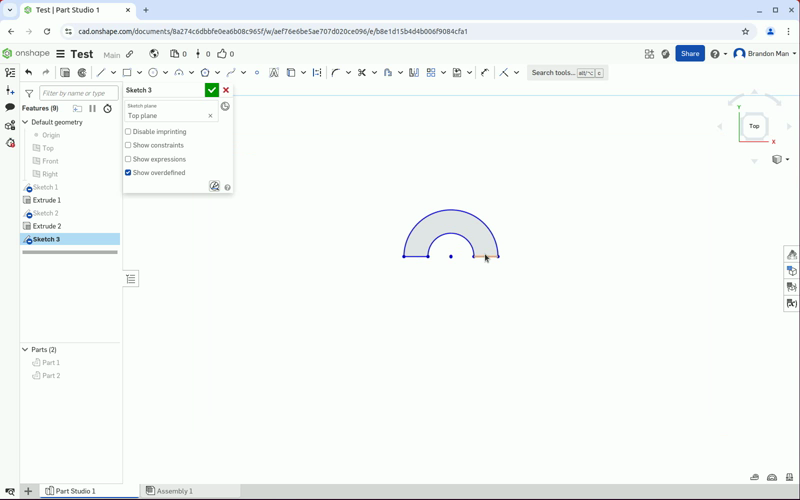
scroll(6)
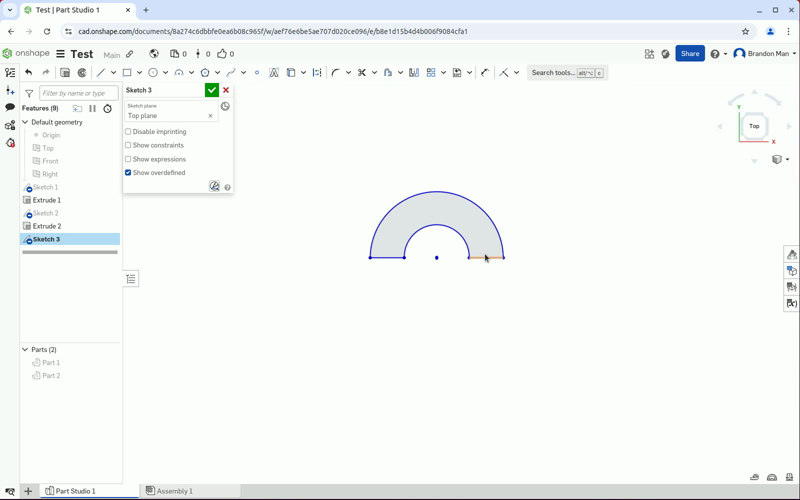
scroll(6)
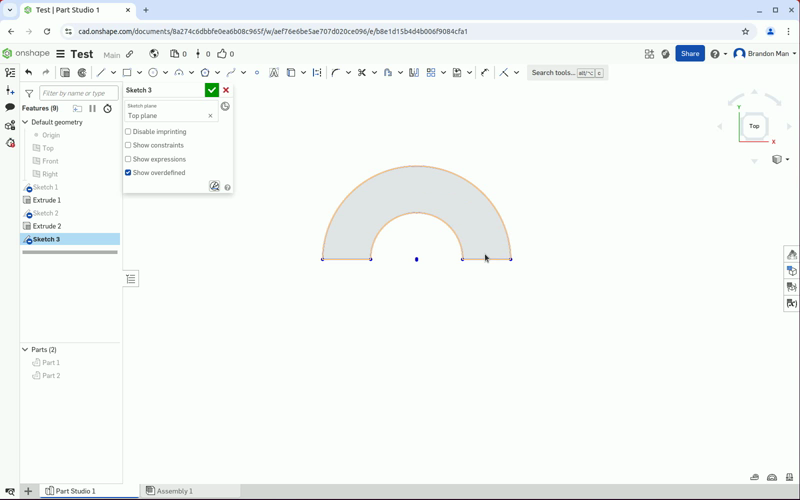
scroll(6)
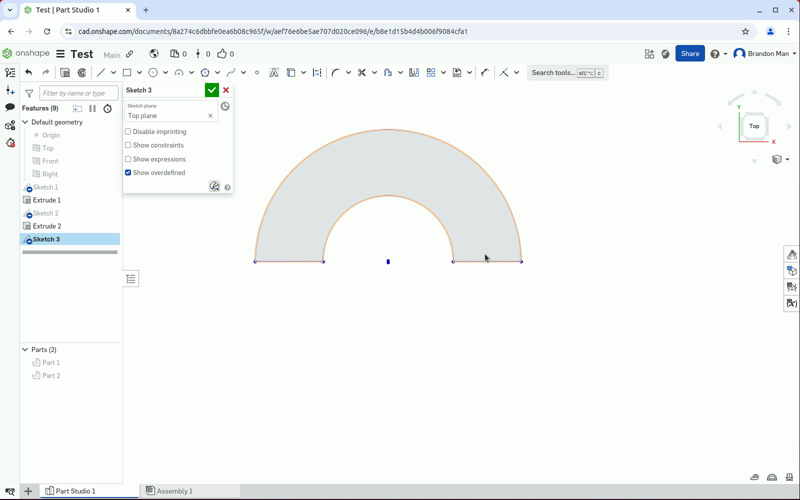
scroll(6)
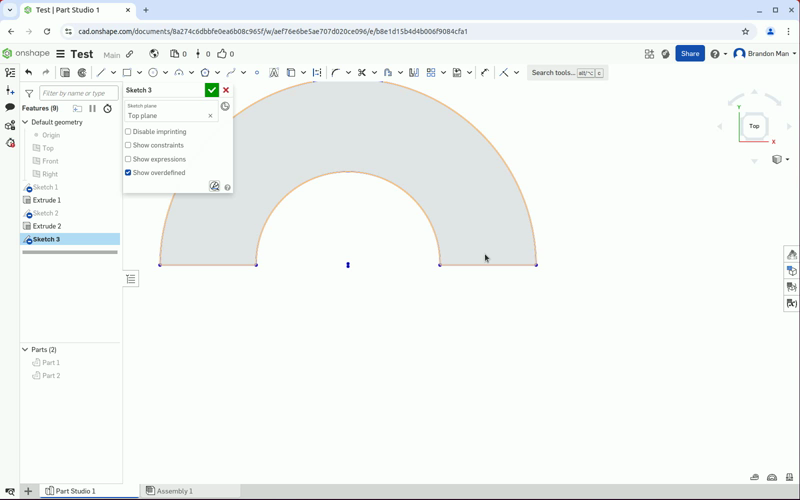
scroll(6)
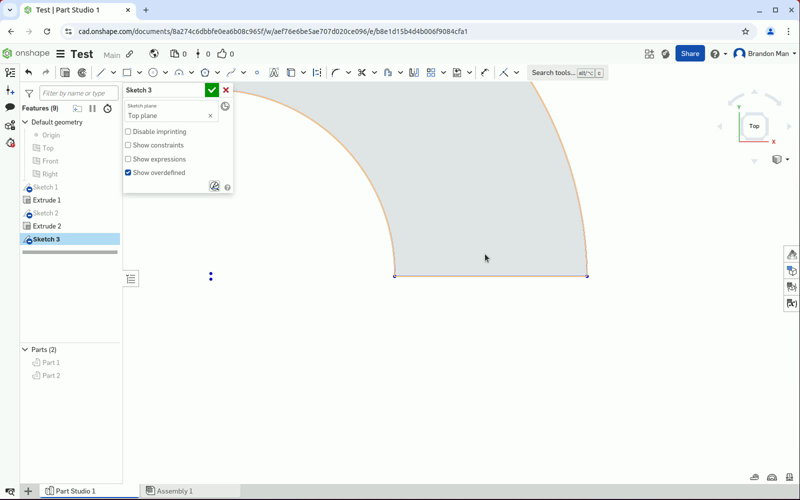
click(485, 253)
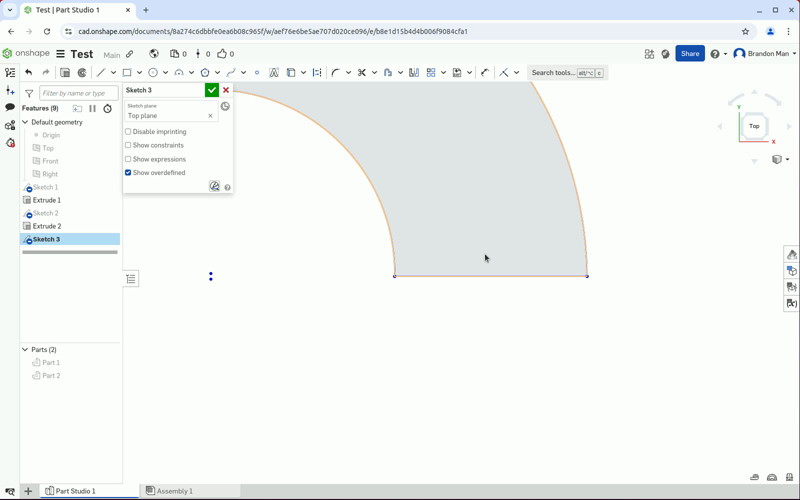
scroll(-6)
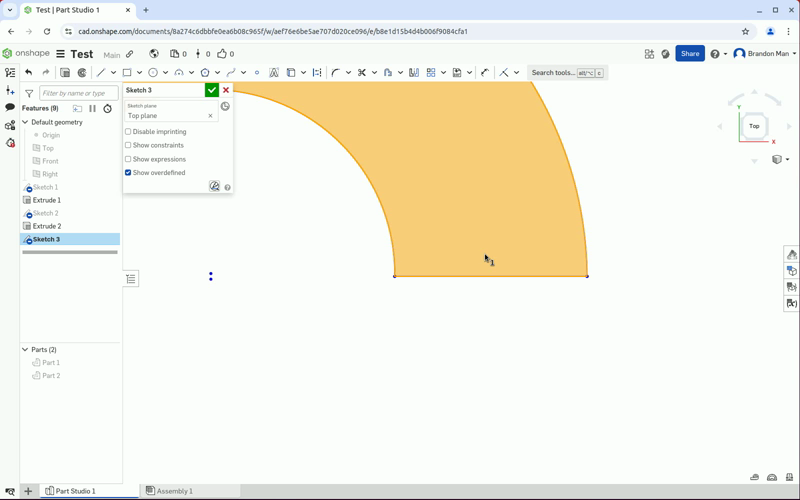
scroll(-6)
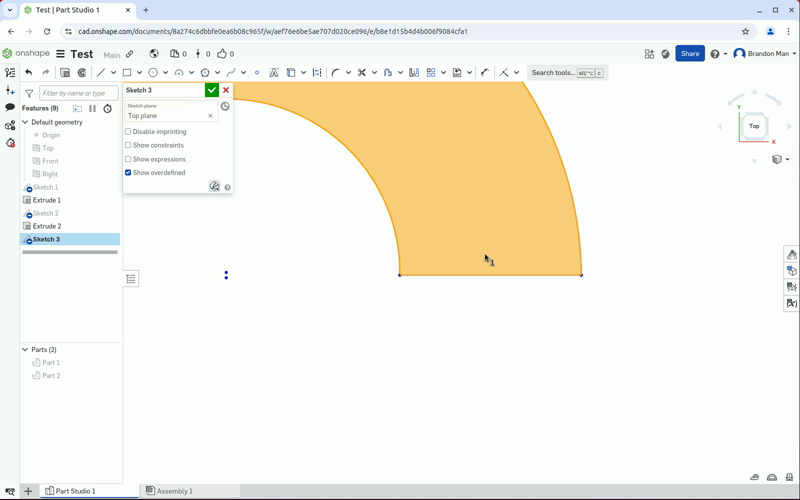
scroll(-6)
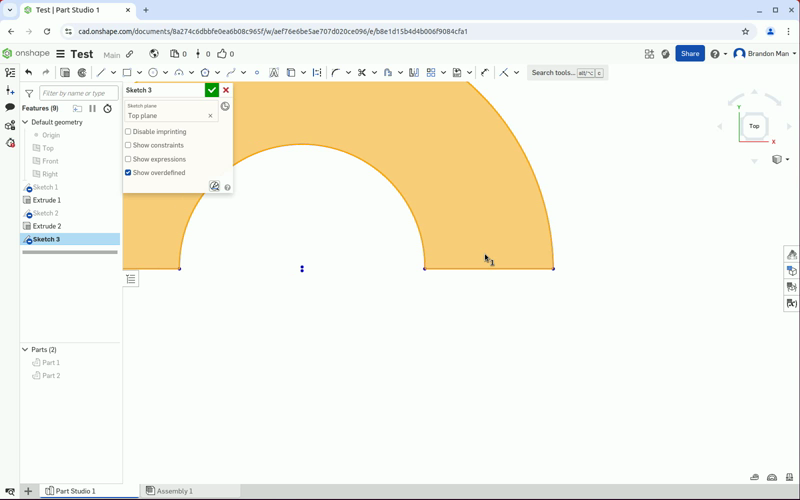
scroll(-6)
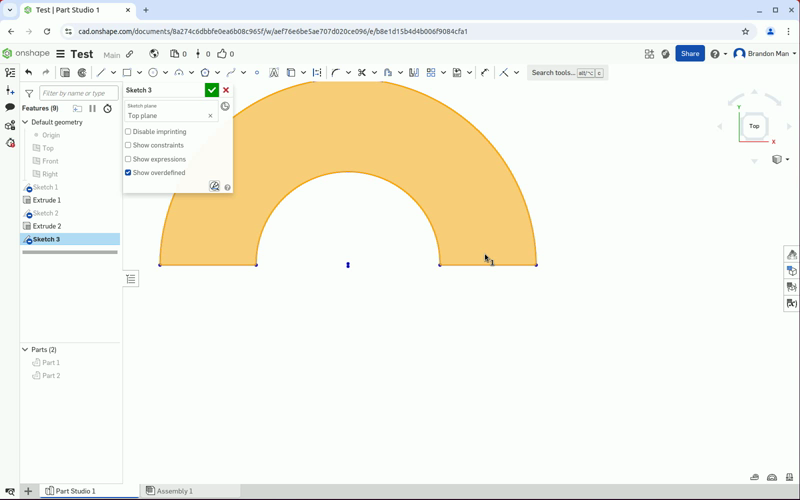
scroll(-6)
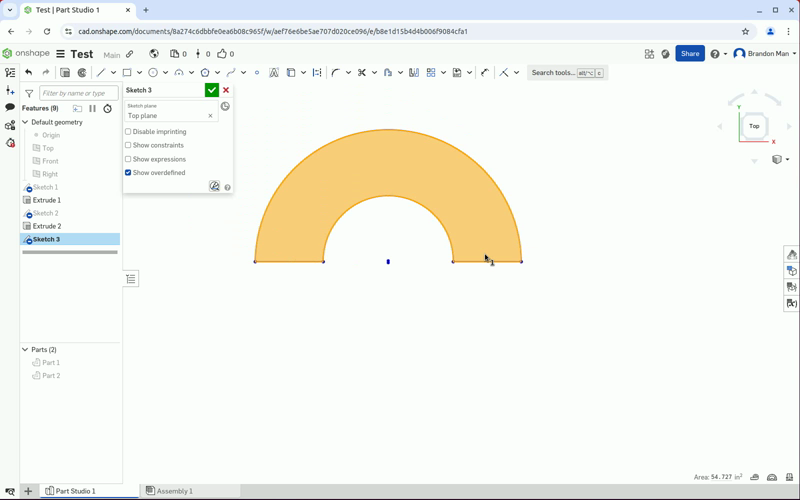
scroll(-6)
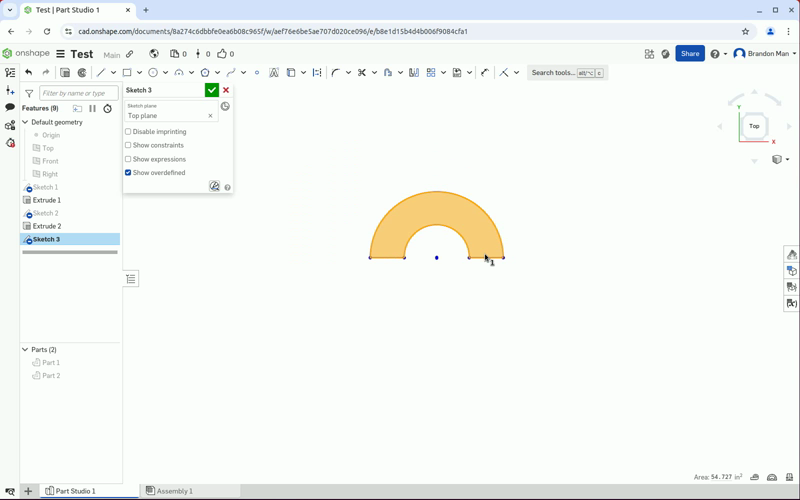
scroll(-6)
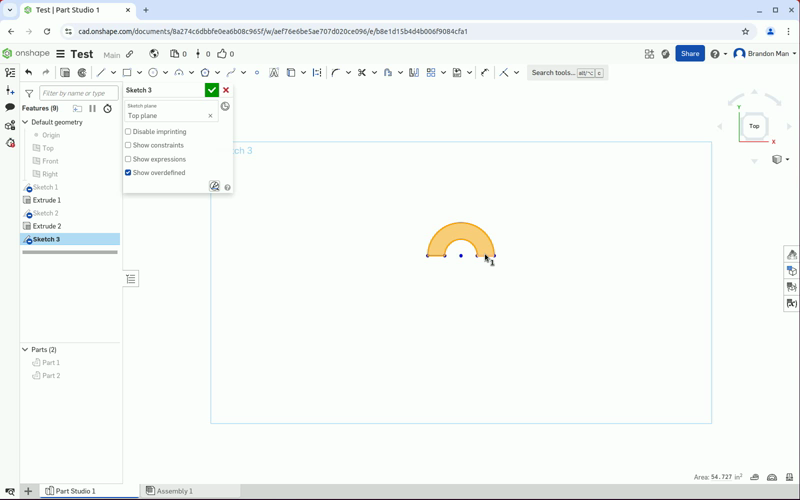
mouse_move(73, 352)
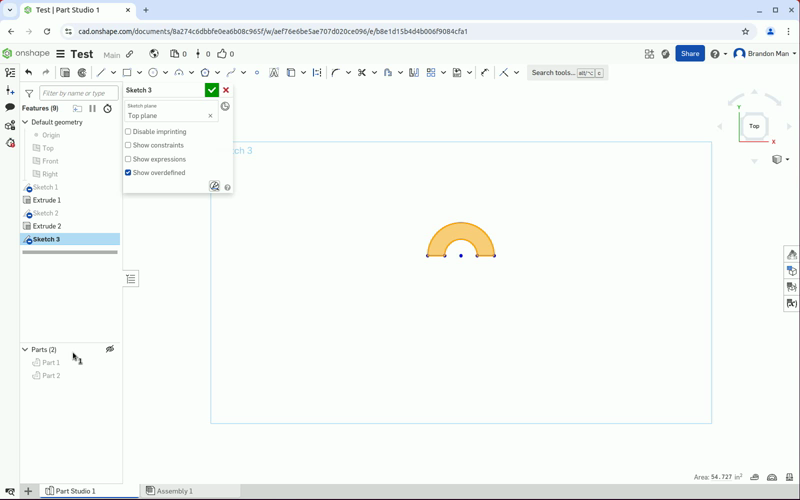
key(shift+y)
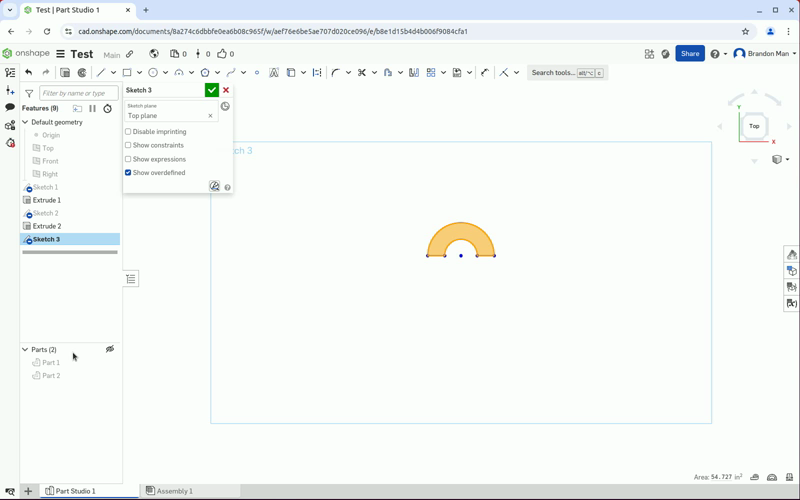
key(shift+e)
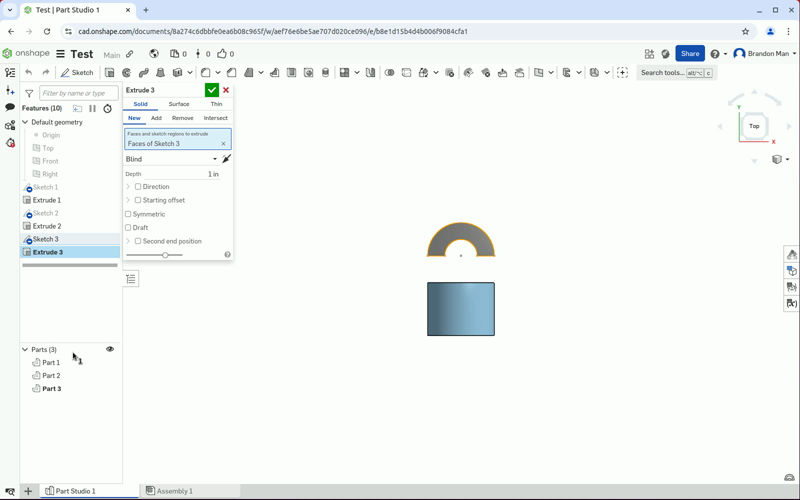
mouse_move(143, 106)
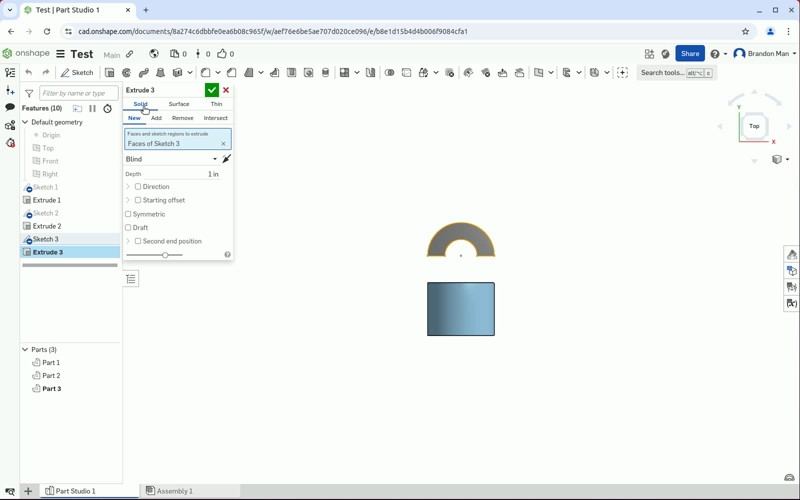
click(143, 106)
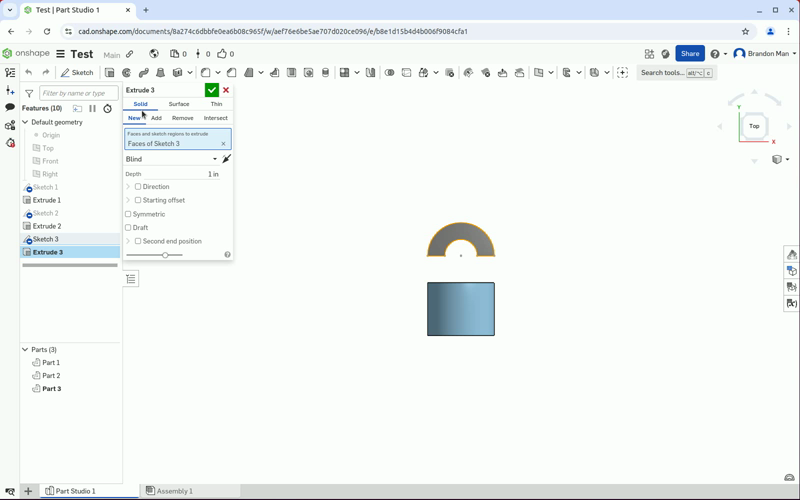
mouse_move(137, 120)
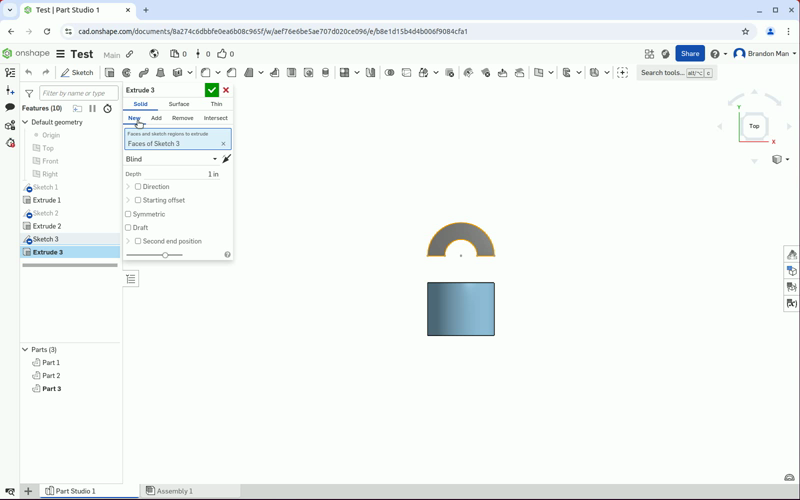
click(137, 120)
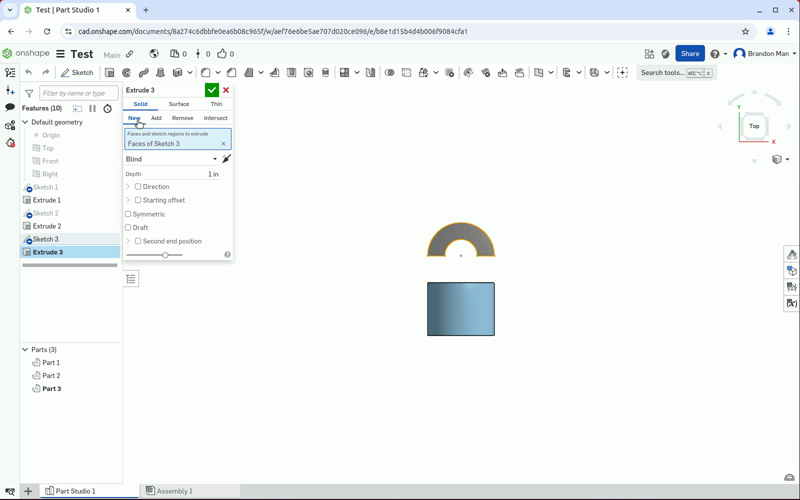
key(tab, 4)
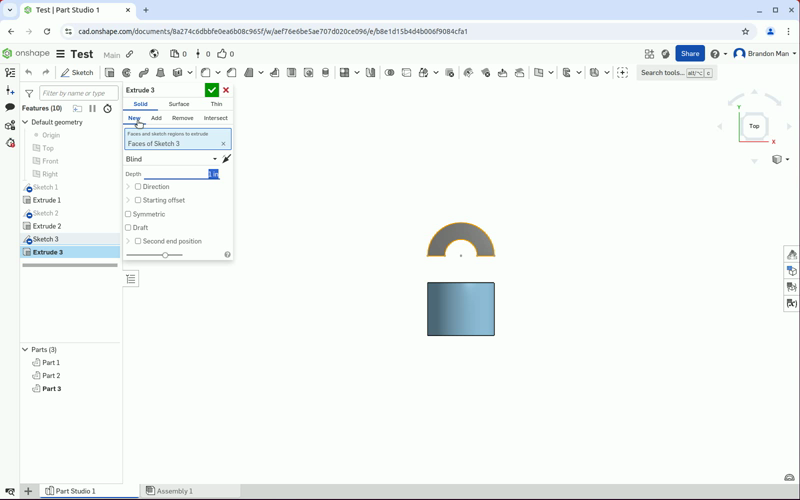
text(5.536)
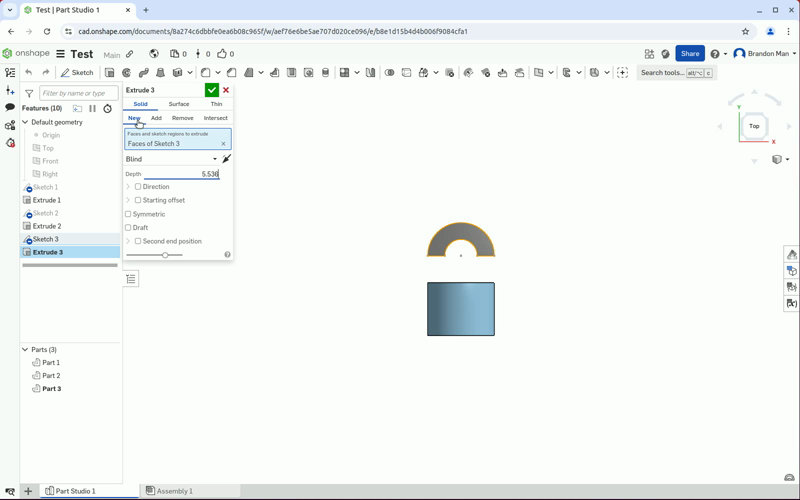
key(enter)
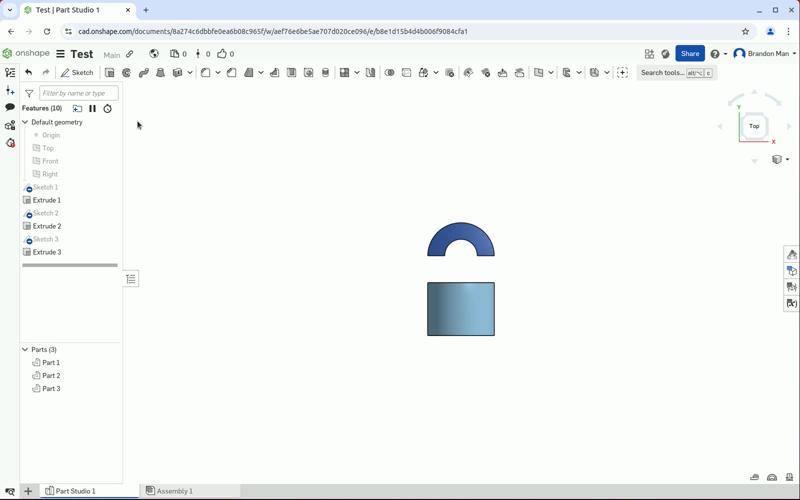
key(shift+h)
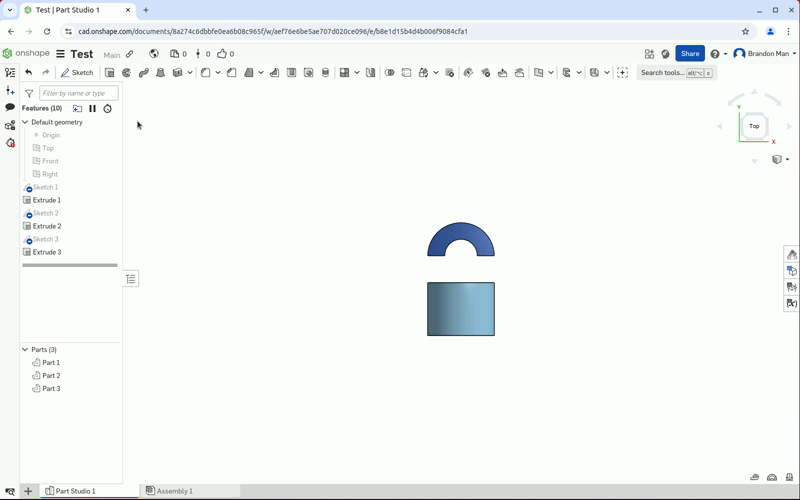
key(shift+h)
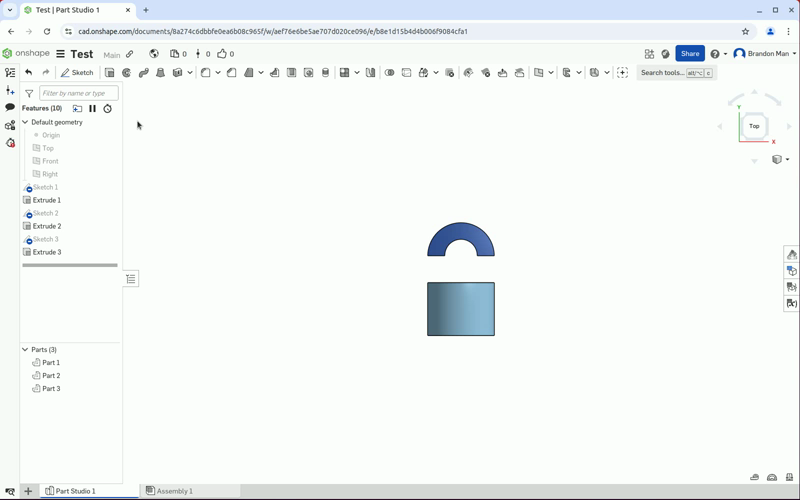
mouse_move(73, 189)
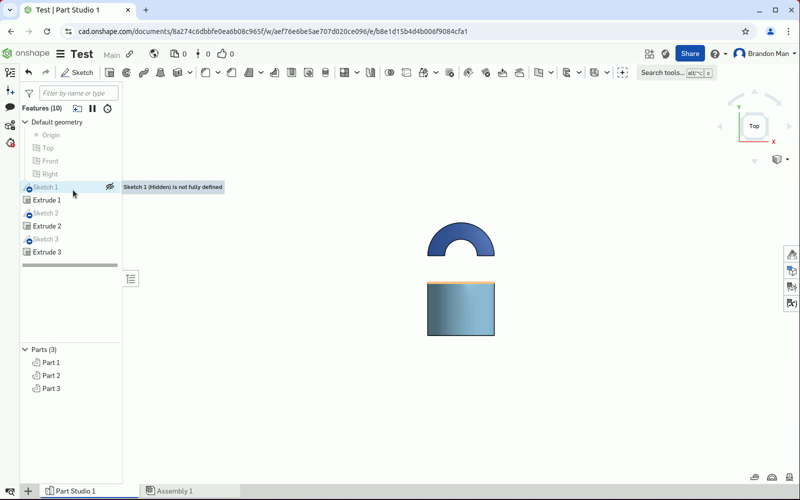
click(73, 189)
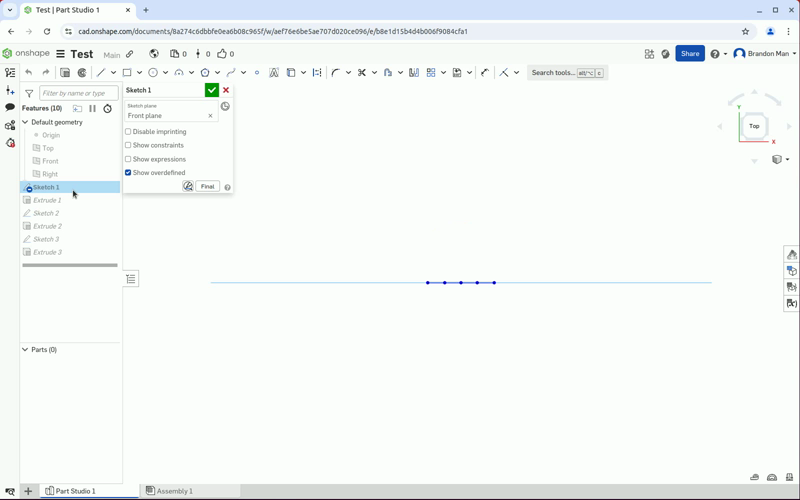
mouse_move(229, 92)
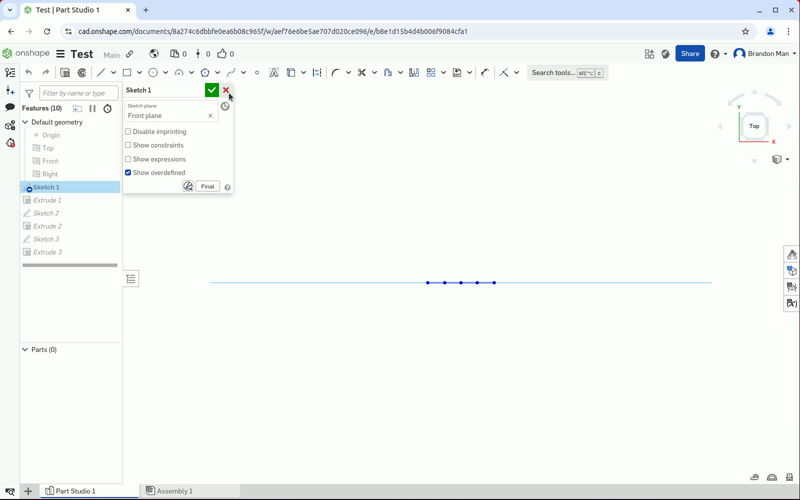
click(229, 92)
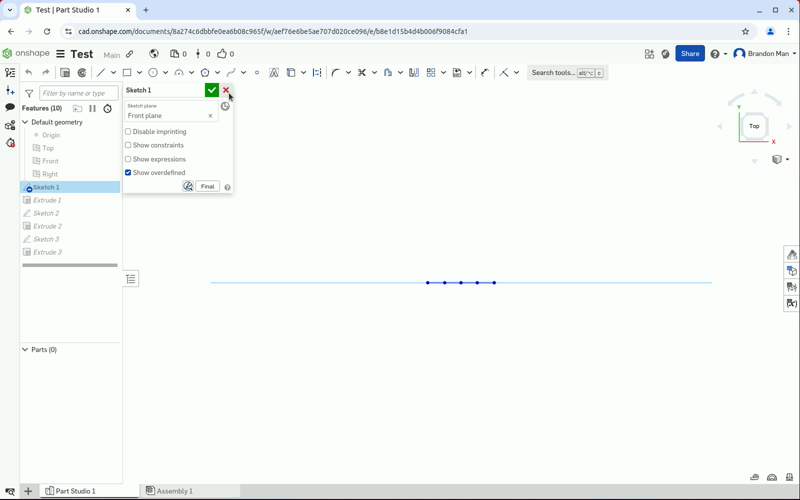
key(shift+s)
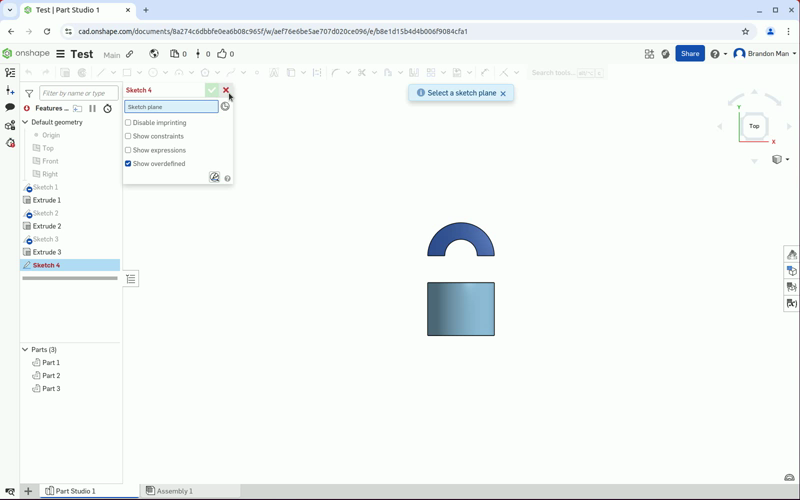
mouse_move(73, 150)
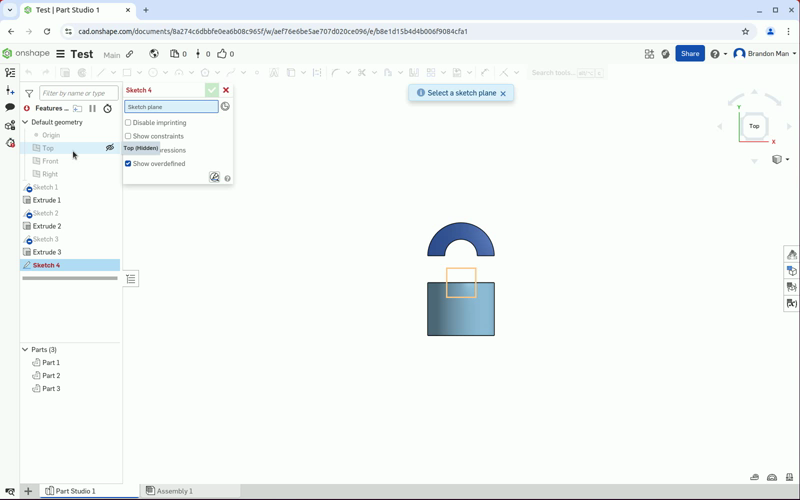
click(73, 150)
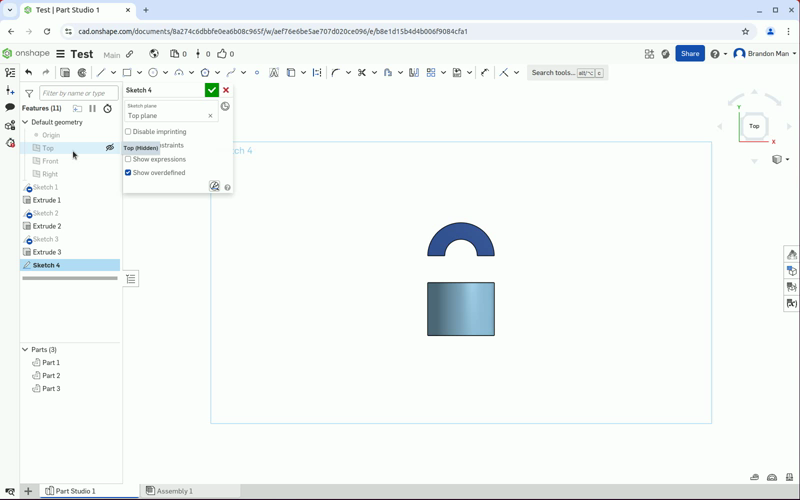
mouse_move(73, 352)
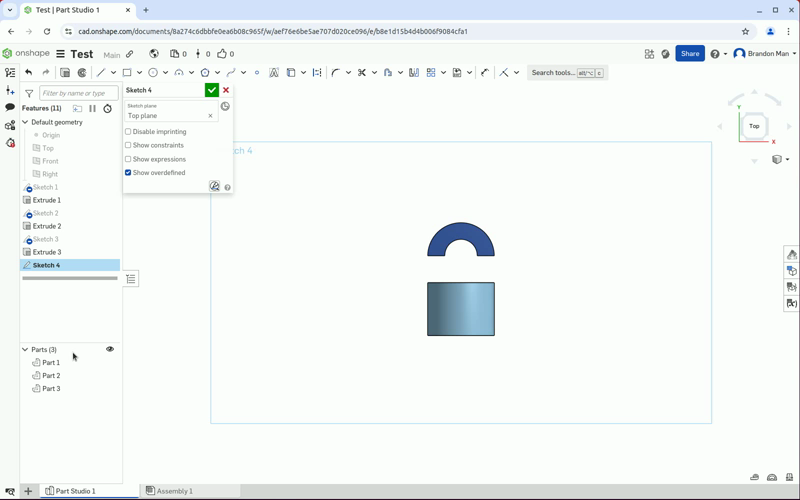
key(y)
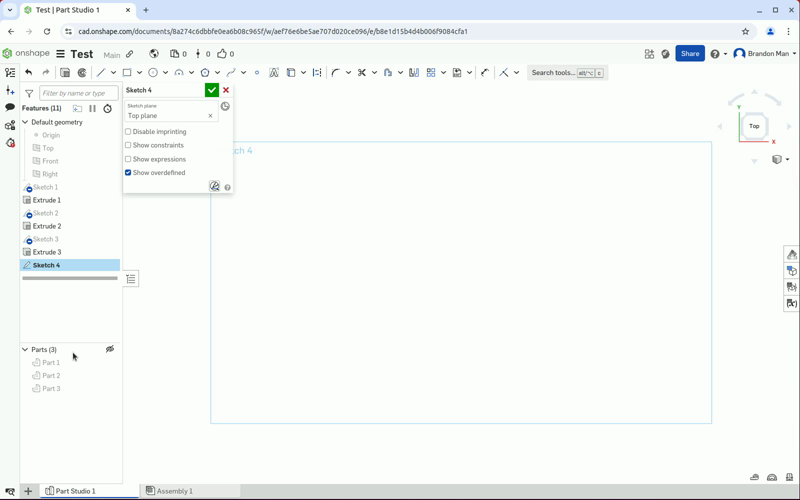
key(l)
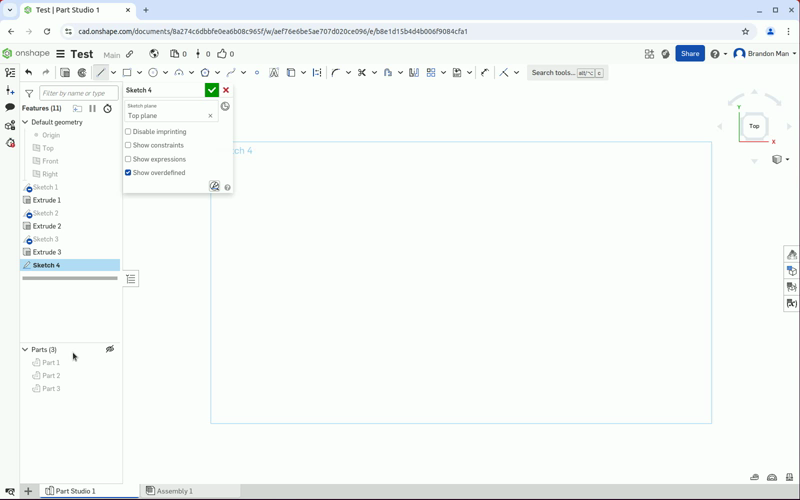
key_down(shift)
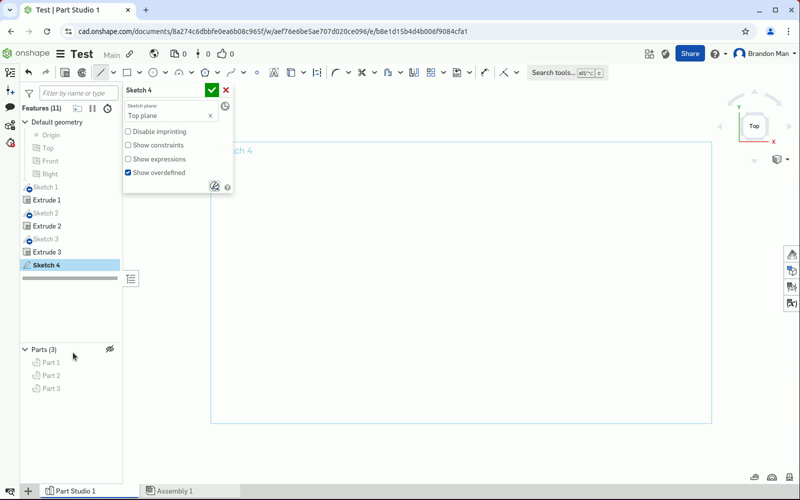
mouse_move(427, 335)
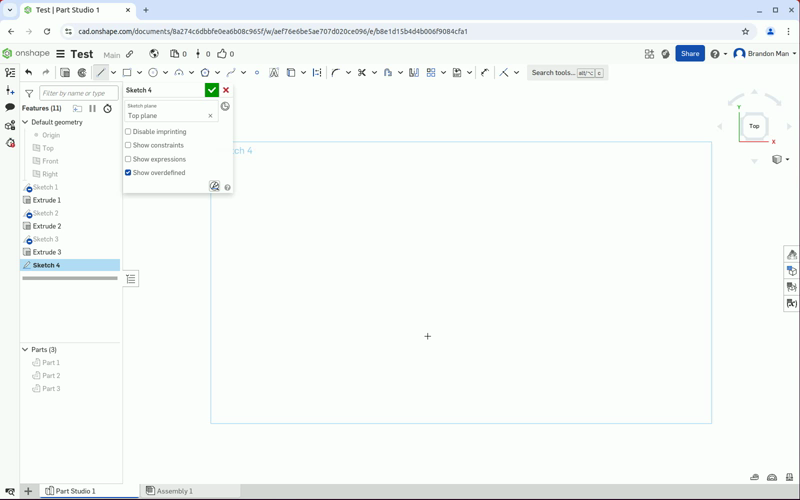
click(427, 335)
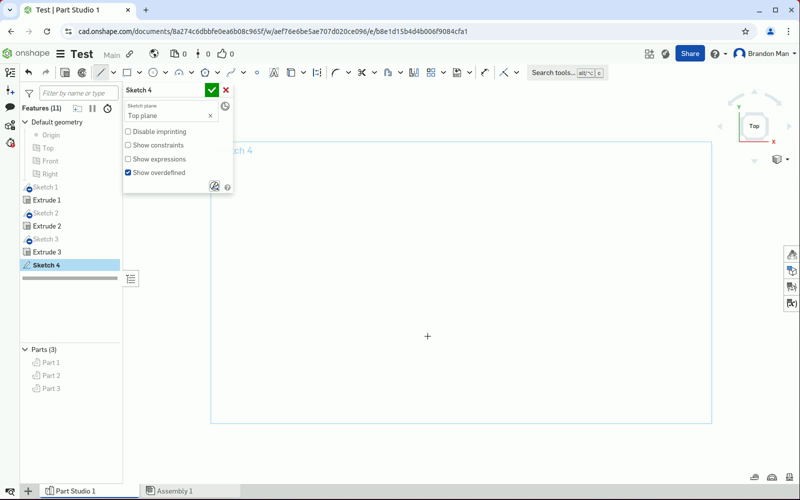
key_up(shift)
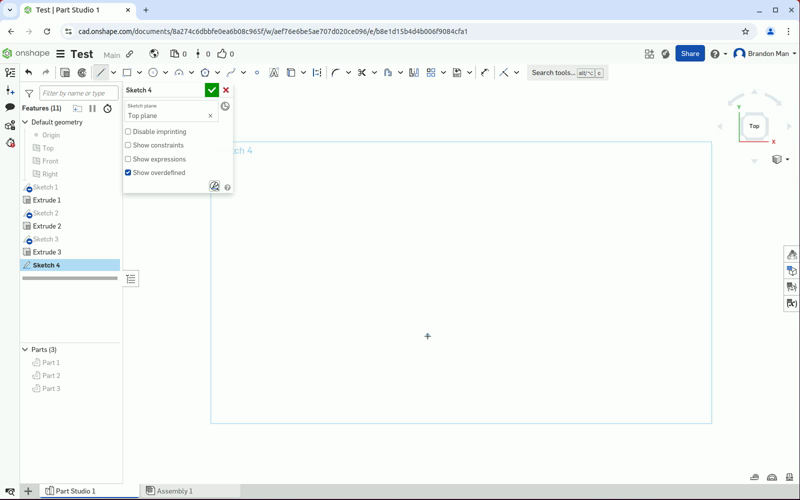
key_down(shift)
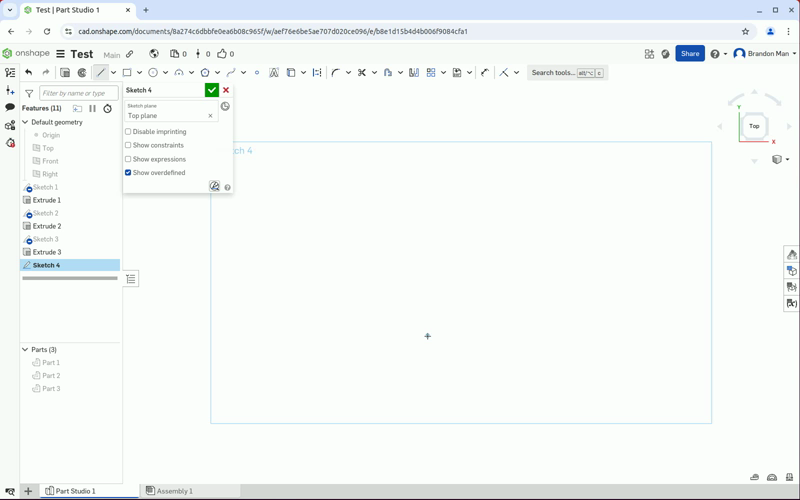
mouse_move(494, 335)
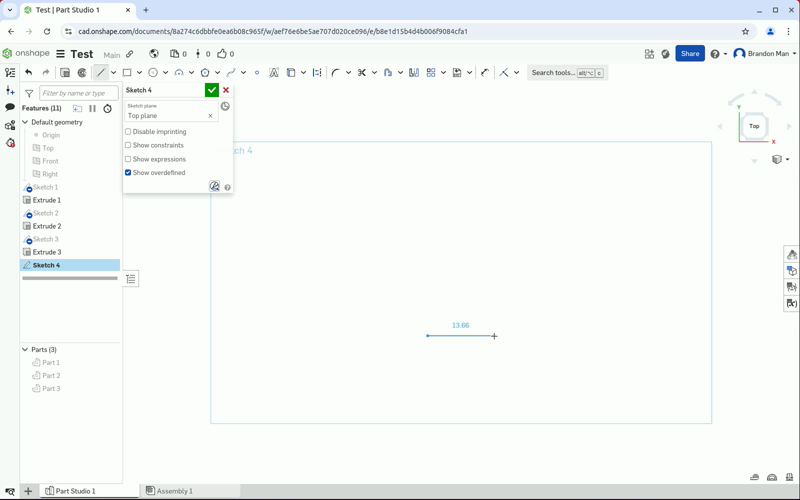
click(494, 335)
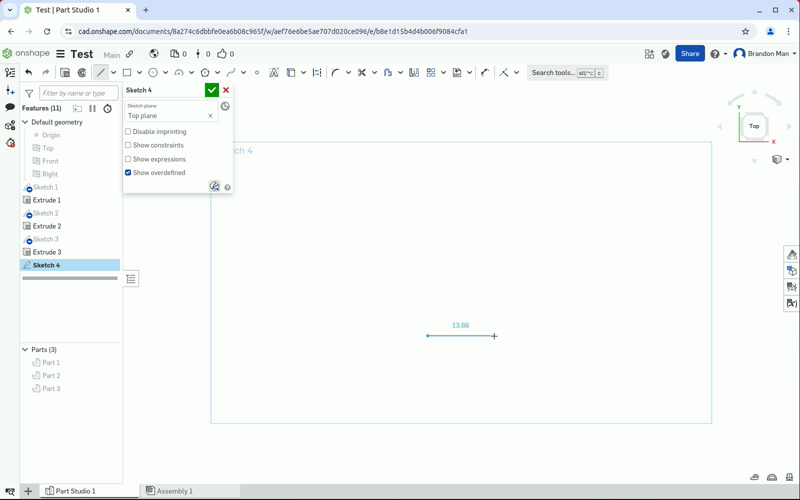
key_up(shift)
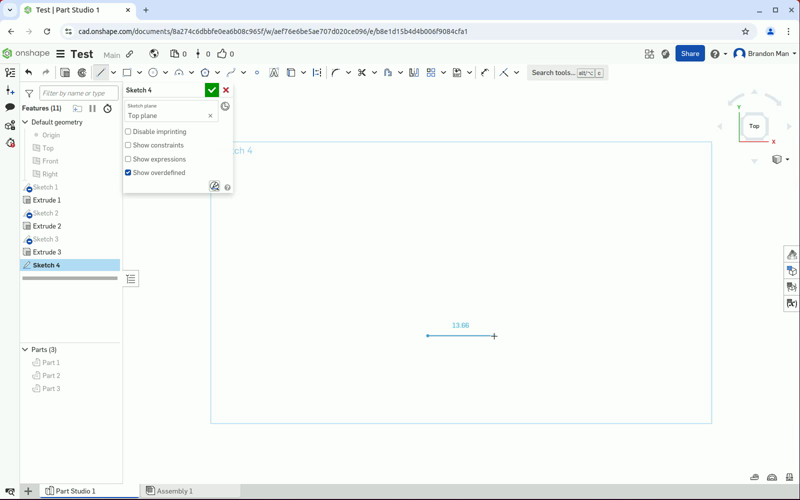
key_down(shift)
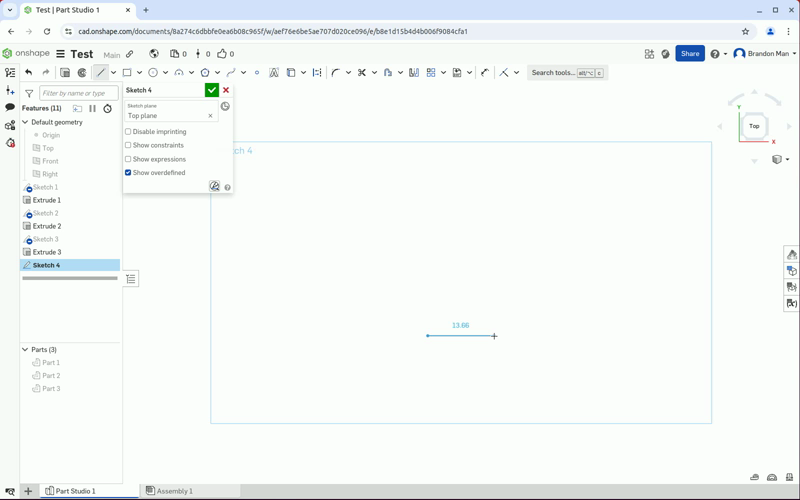
mouse_move(524, 335)
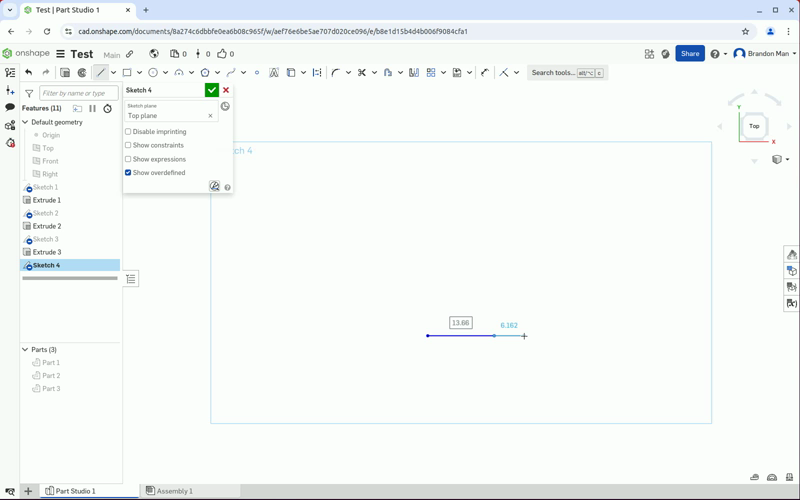
mouse_move(494, 282)
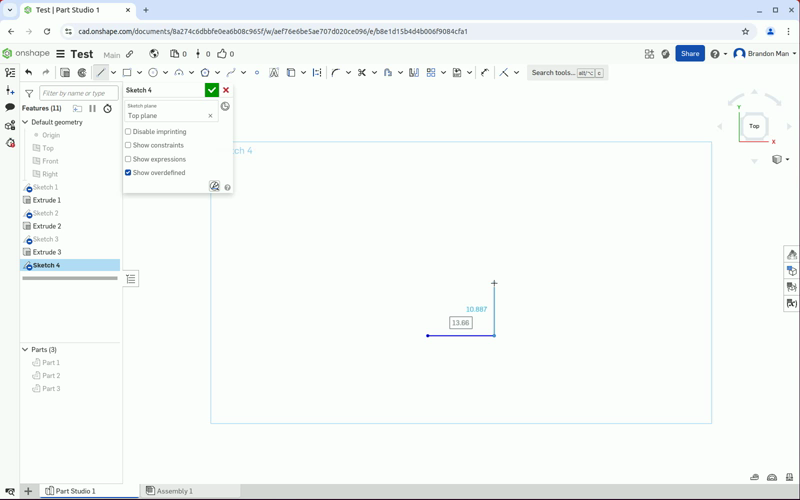
click(494, 282)
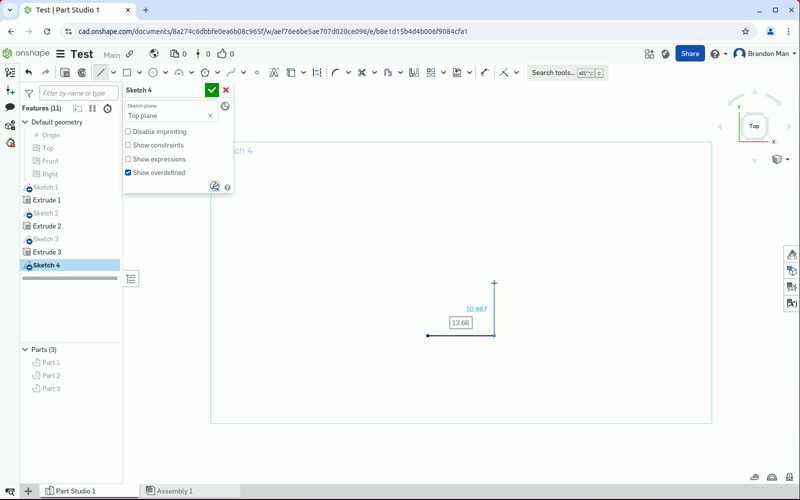
key_up(shift)
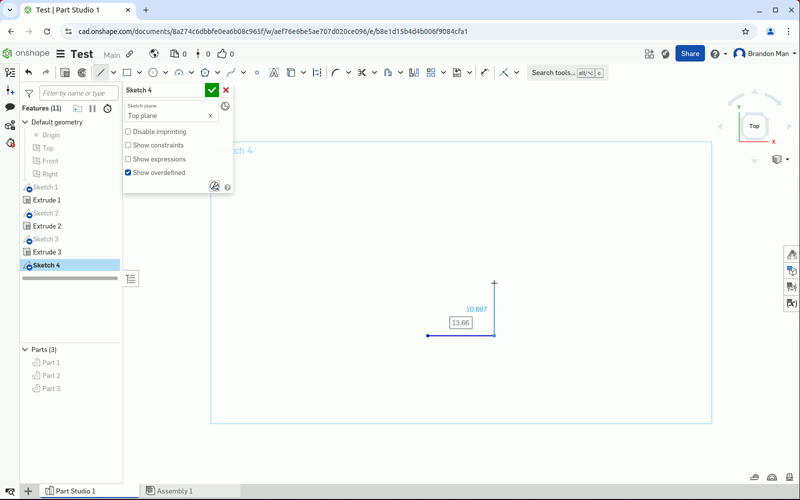
key_down(shift)
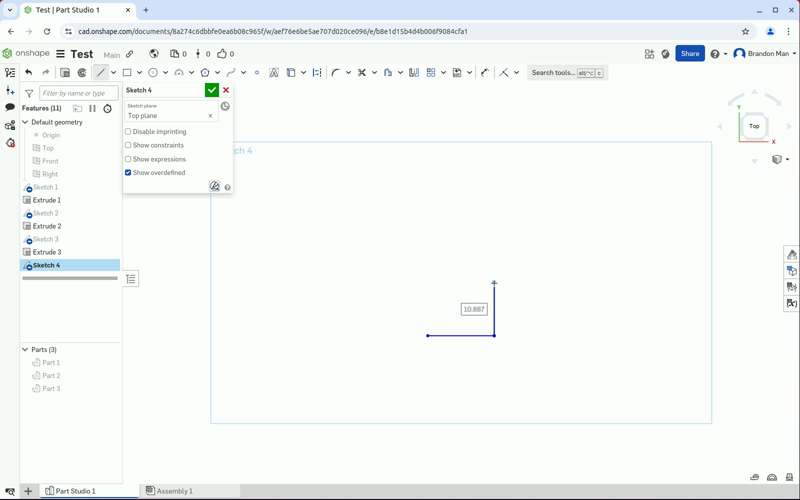
mouse_move(427, 282)
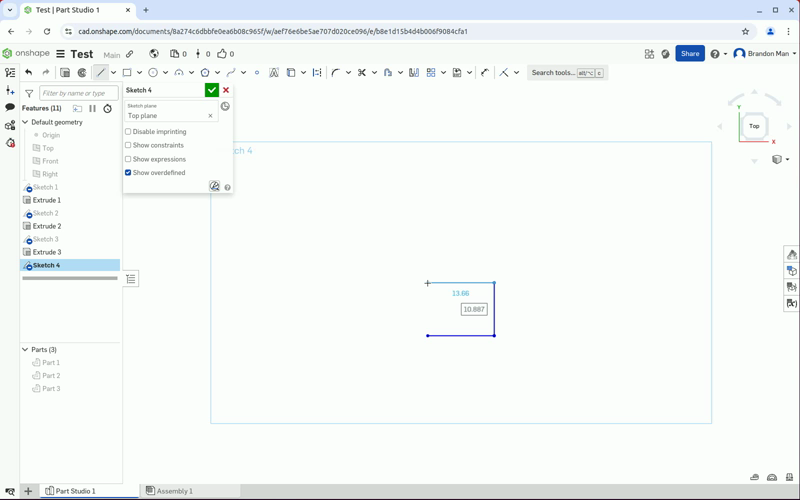
click(427, 282)
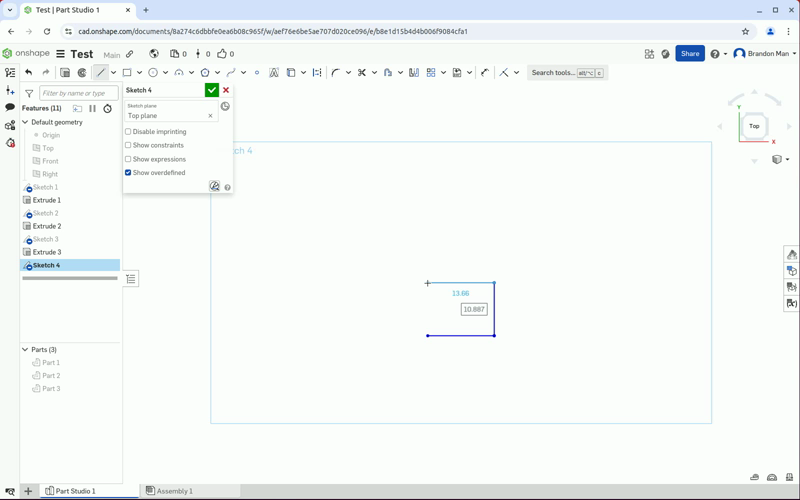
key_up(shift)
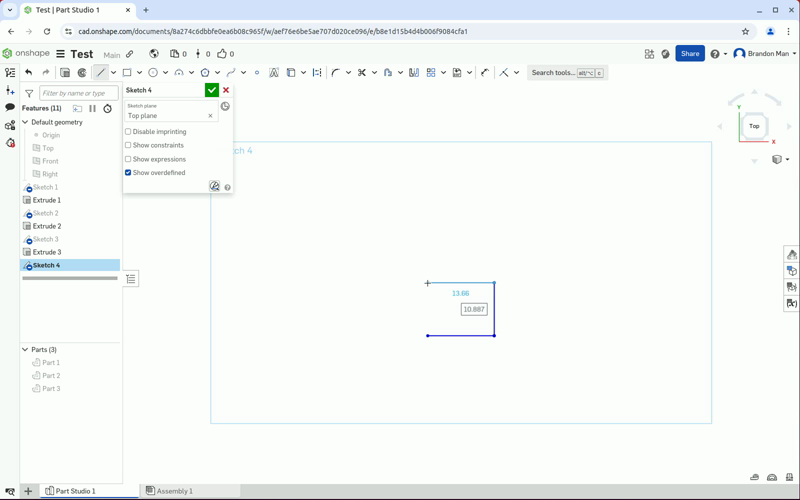
mouse_move(457, 282)
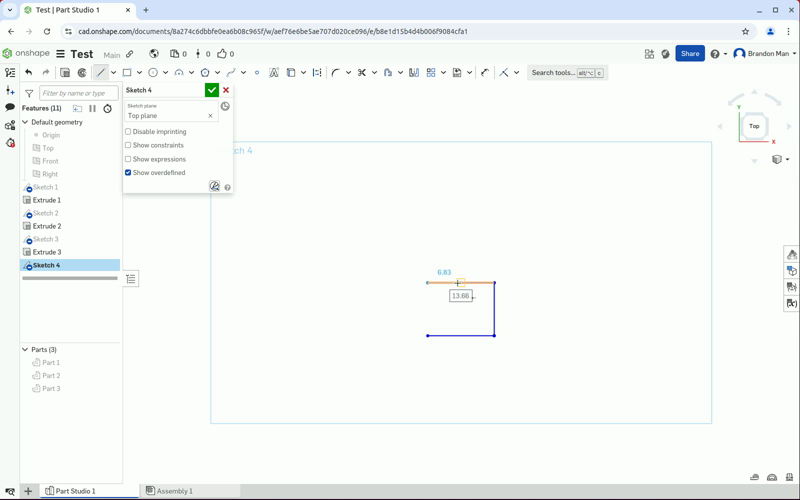
key_down(shift)
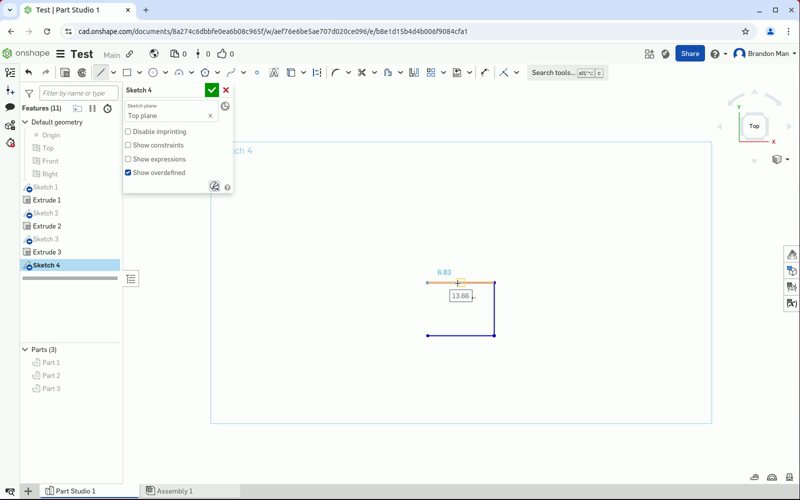
mouse_move(427, 335)
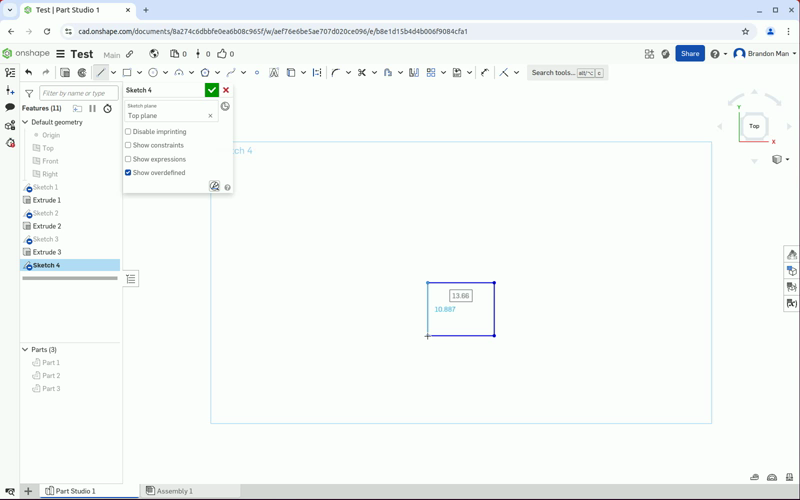
key_up(shift)
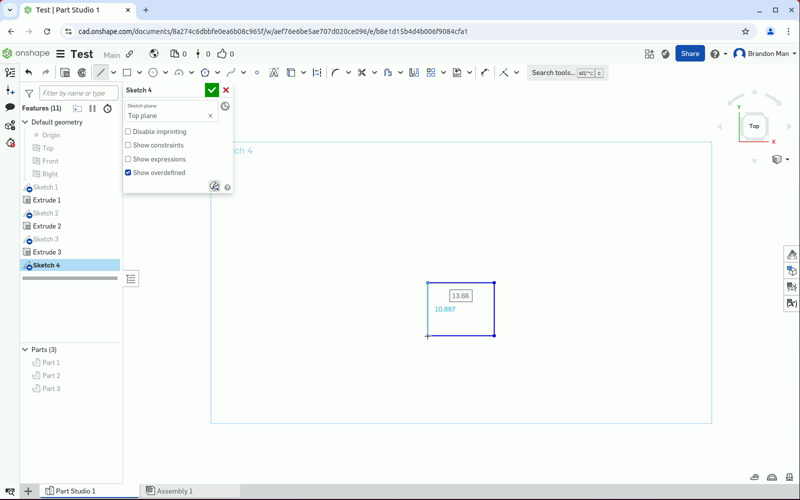
click(427, 335)
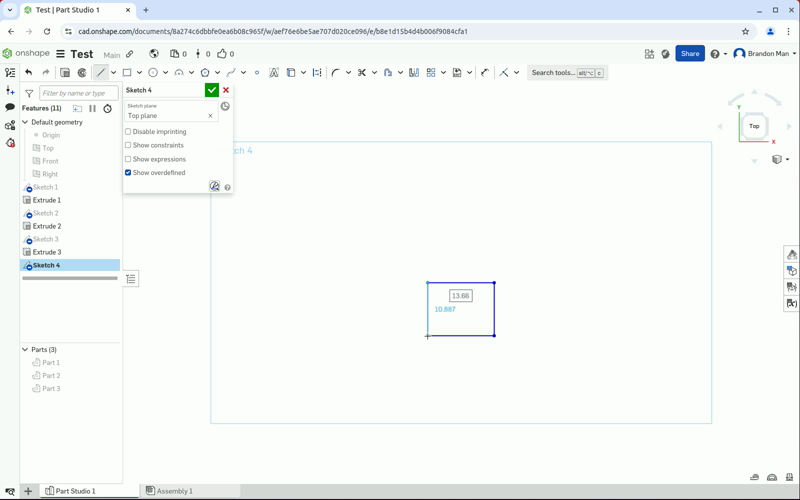
key(esc)
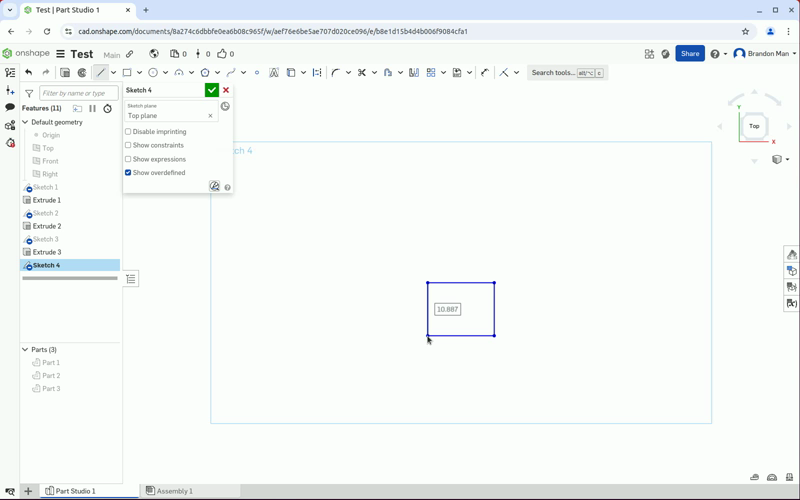
mouse_move(475, 302)
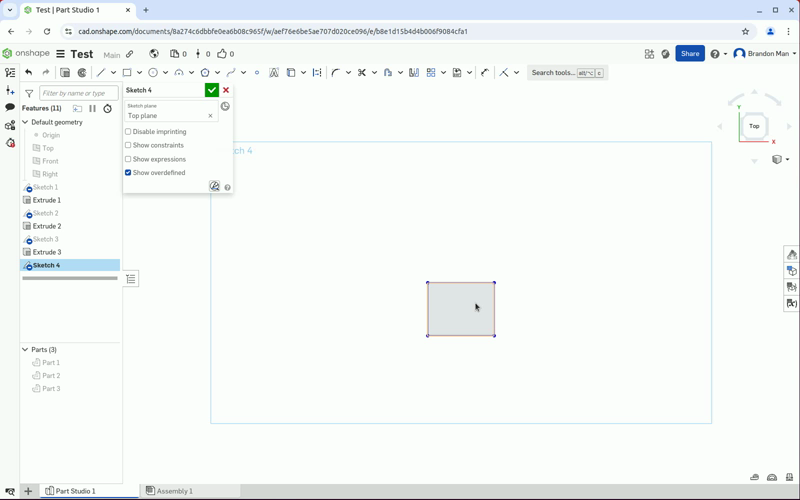
click(475, 302)
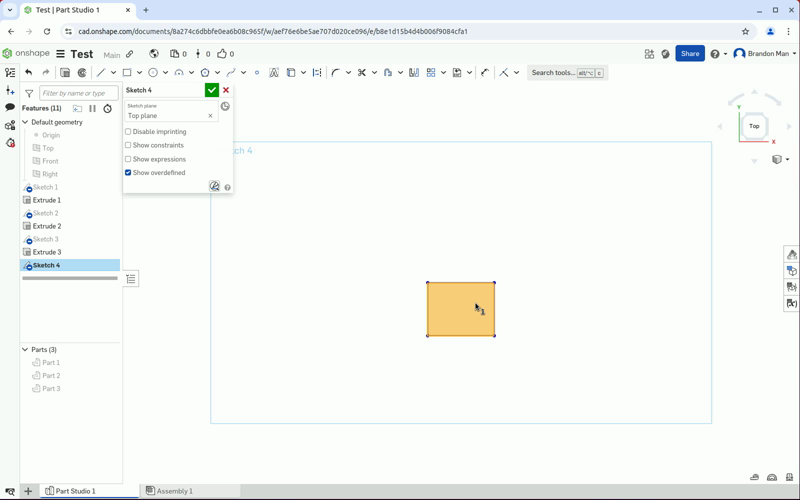
mouse_move(73, 352)
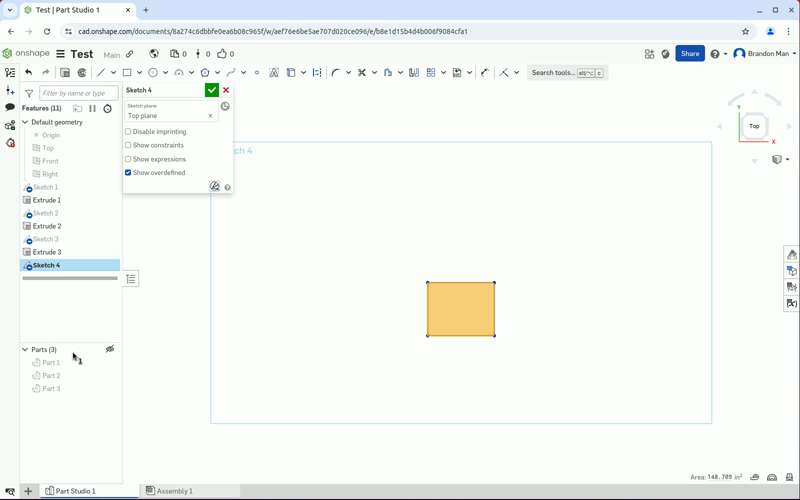
key(shift+y)
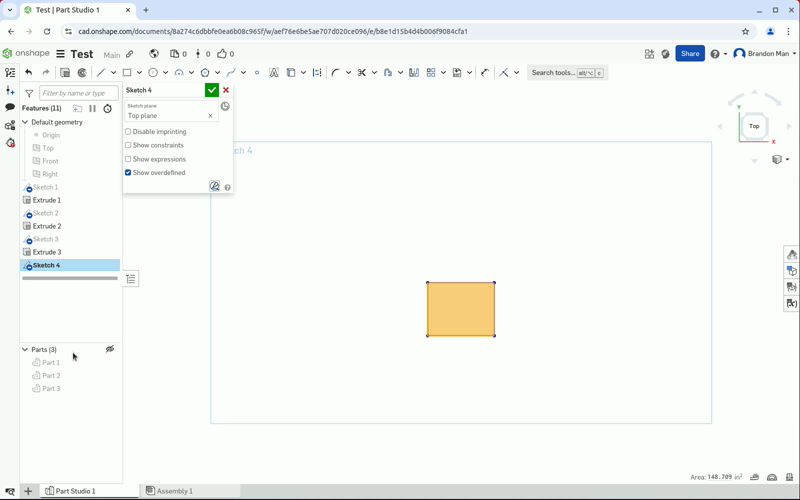
key(shift+e)
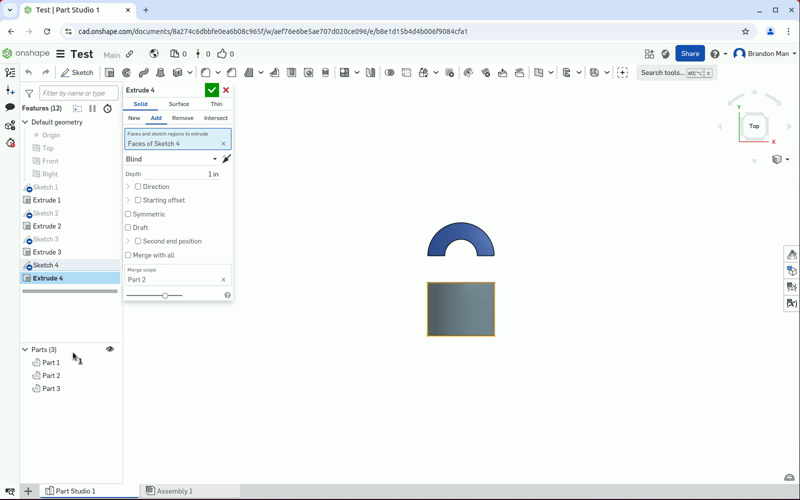
mouse_move(143, 106)
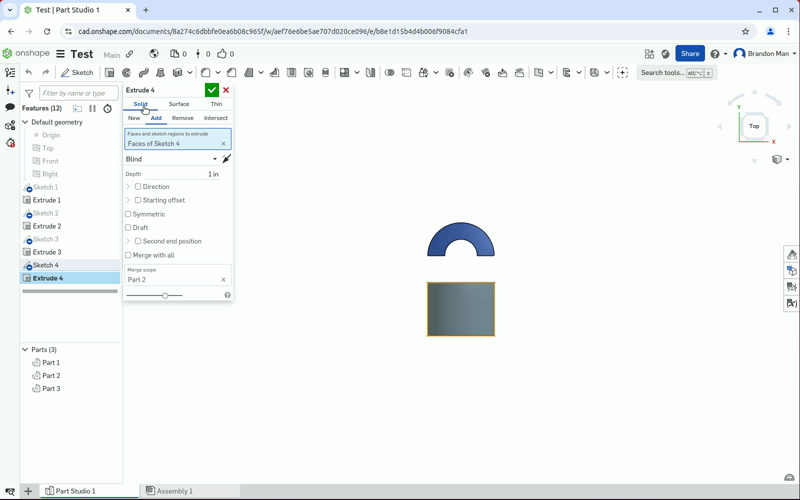
click(143, 106)
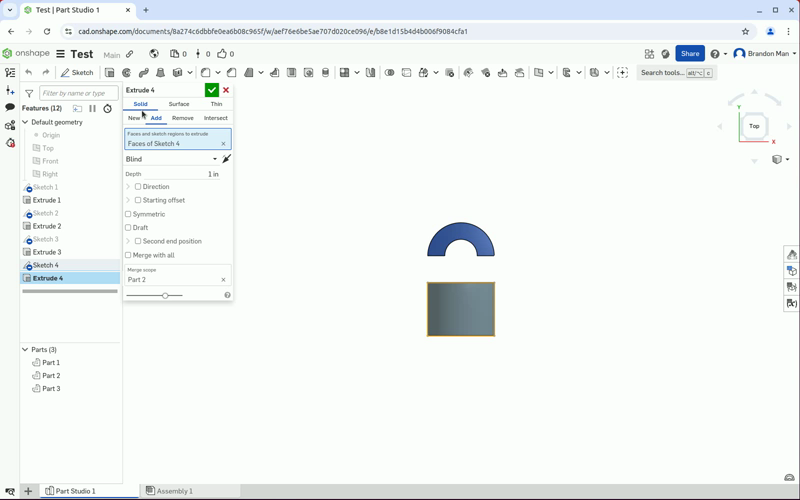
mouse_move(137, 120)
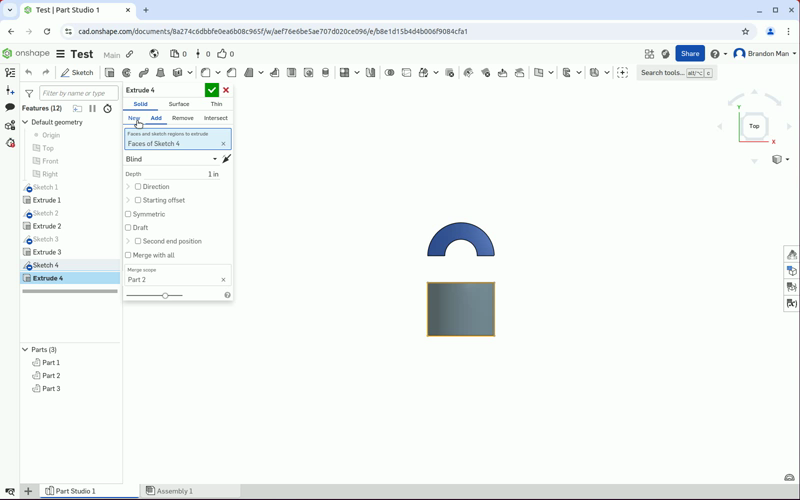
click(137, 120)
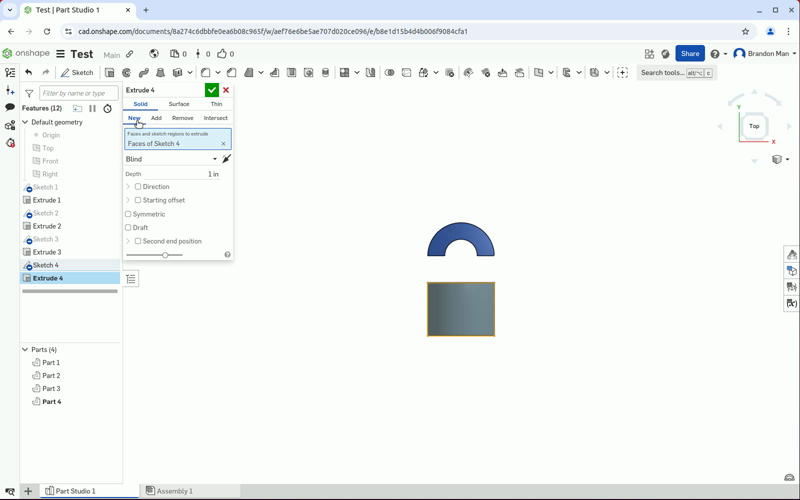
key(tab, 4)
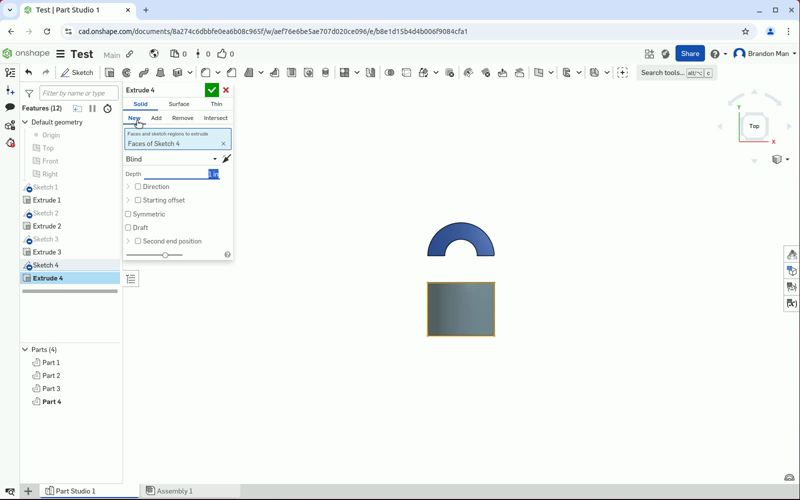
text(5.536)
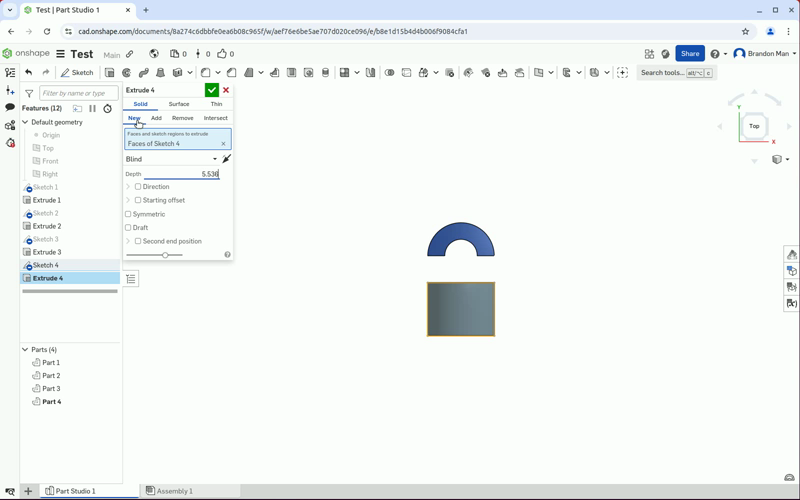
key(enter)
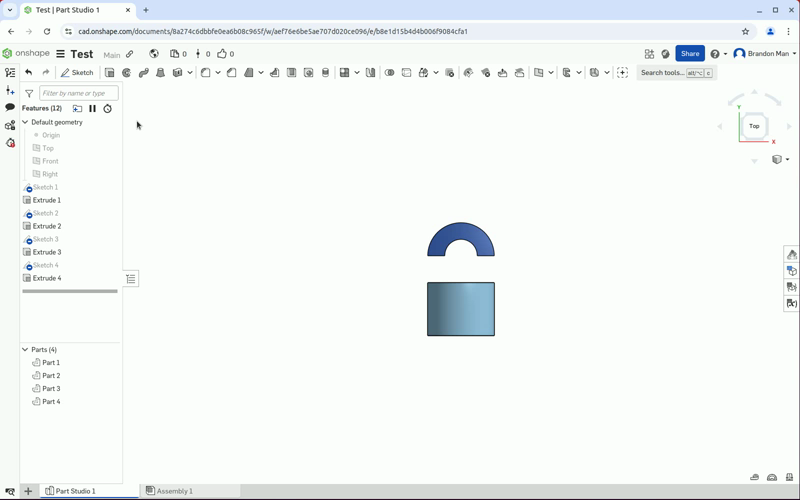
key(shift+h)
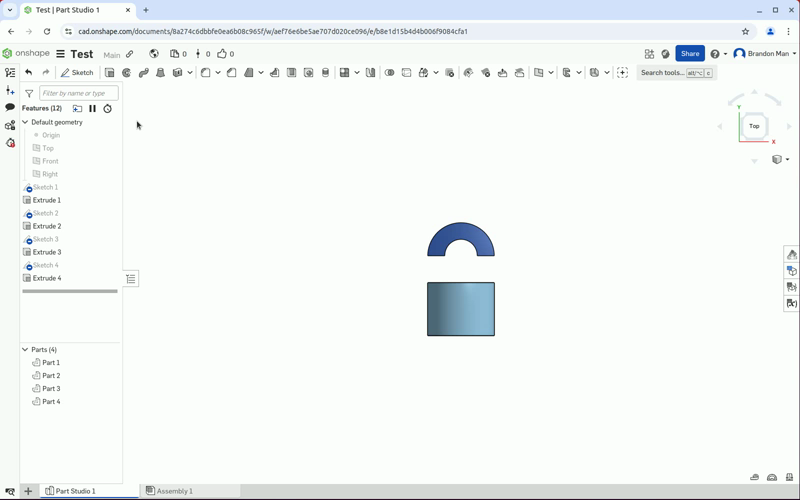
key(shift+h)
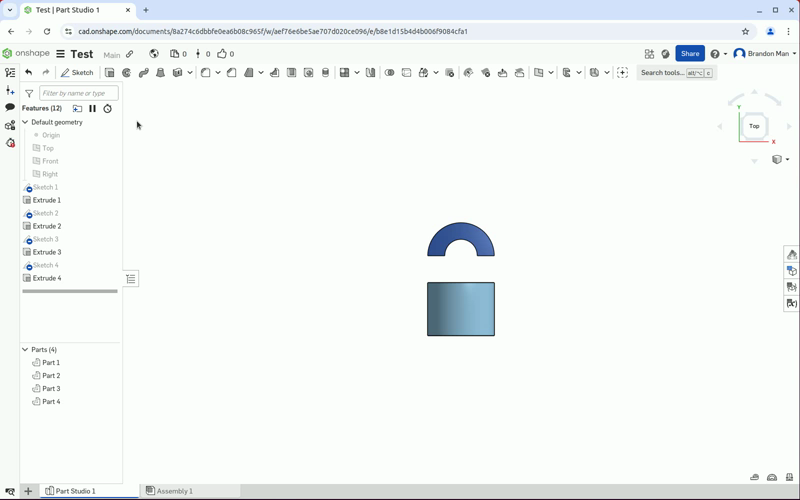
mouse_move(73, 189)
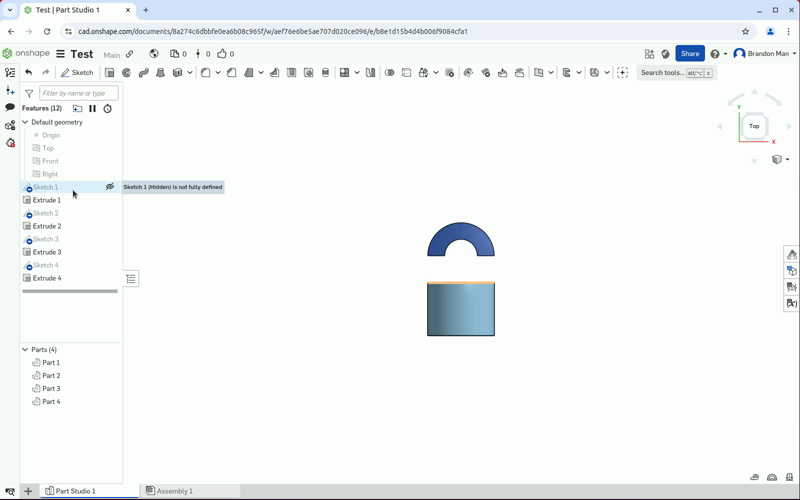
click(73, 189)
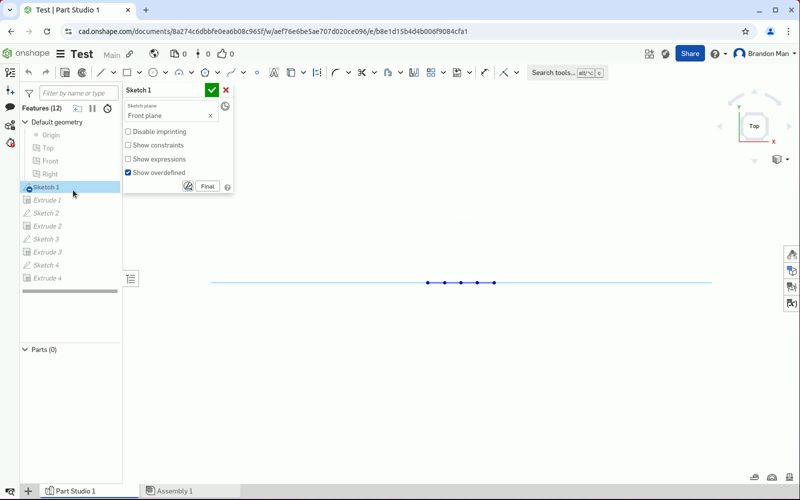
mouse_move(229, 92)
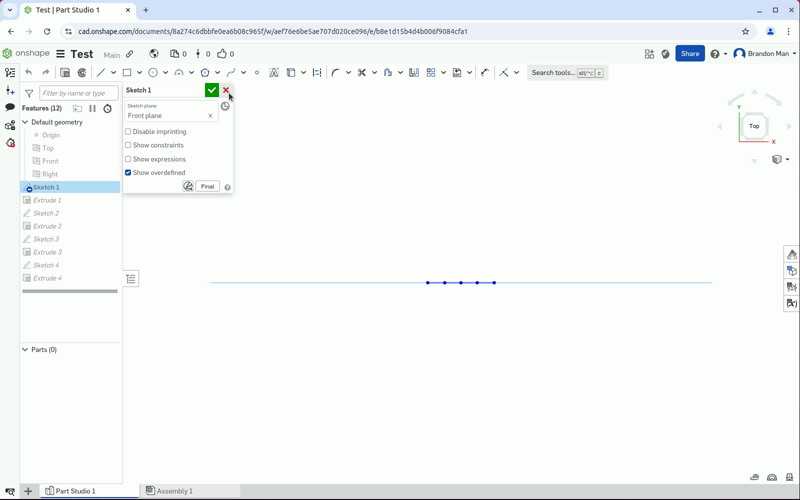
click(229, 92)
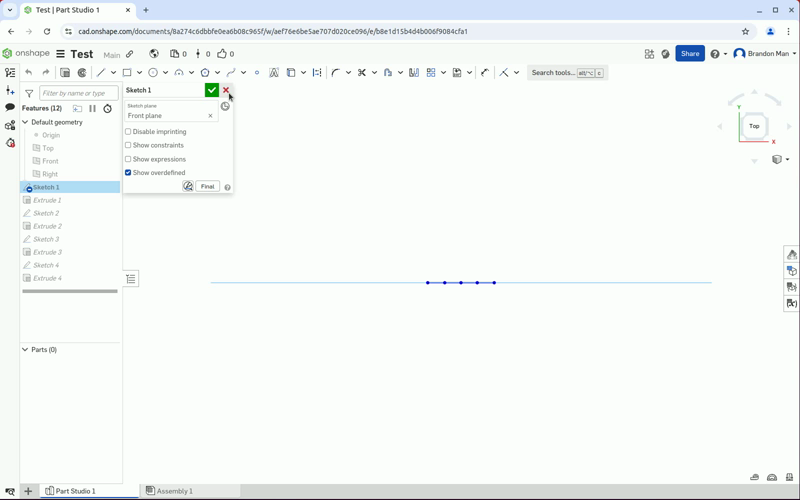
key(shift+s)
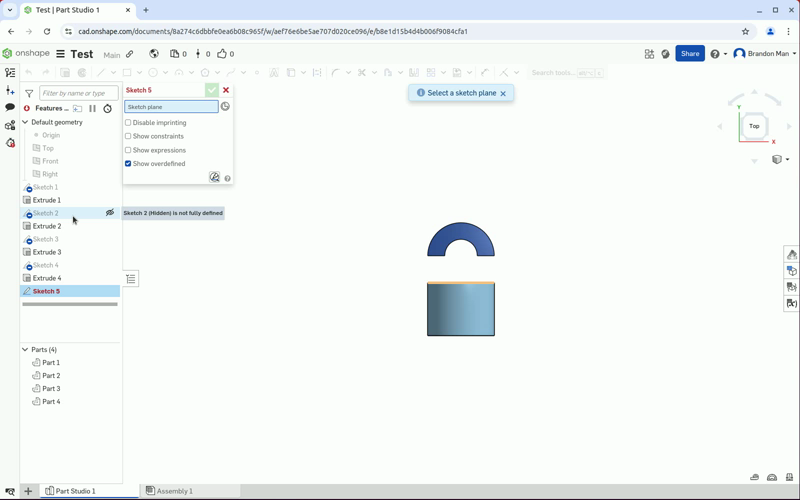
scroll(3)
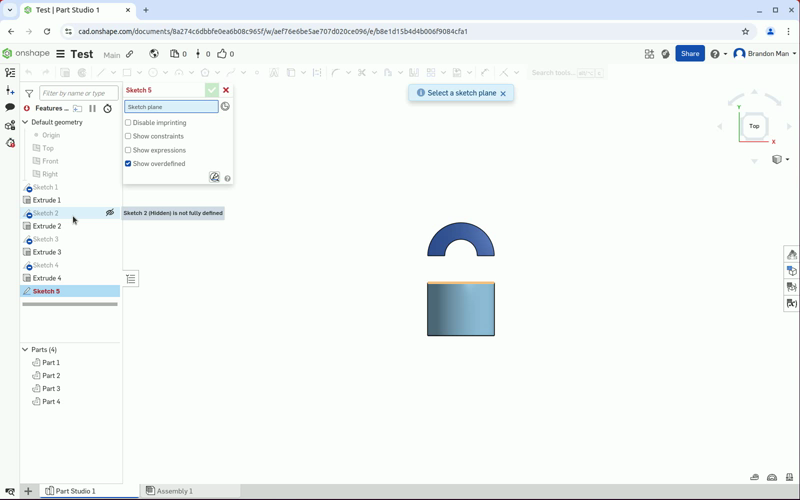
mouse_move(73, 150)
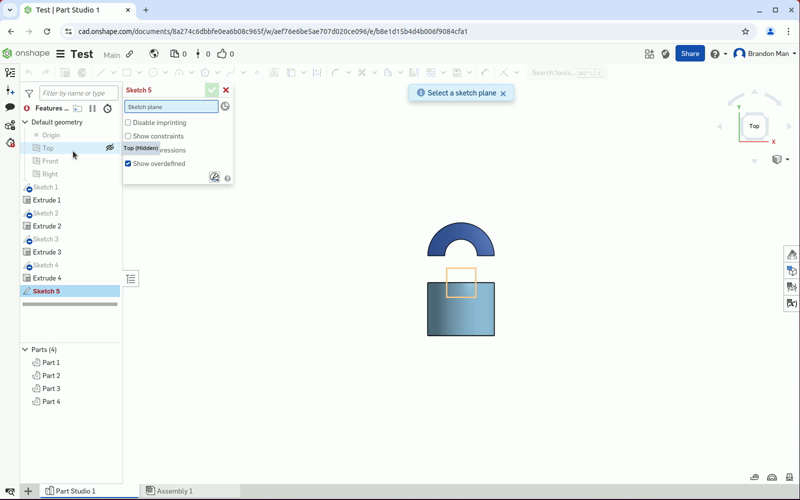
click(73, 150)
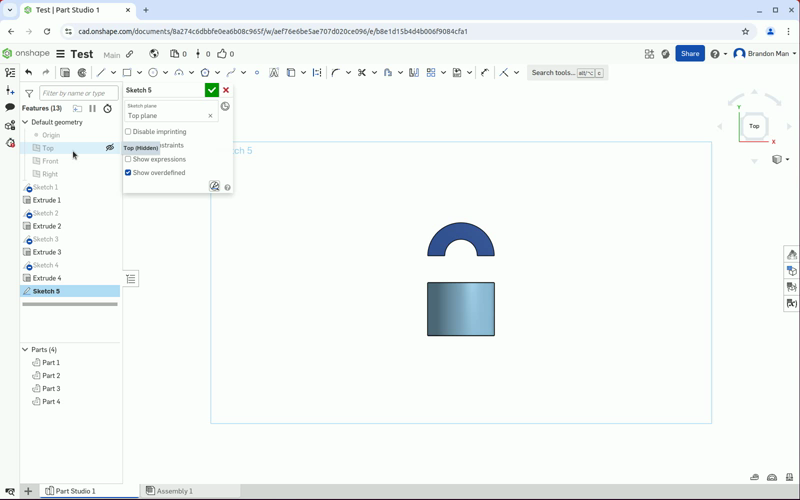
mouse_move(73, 352)
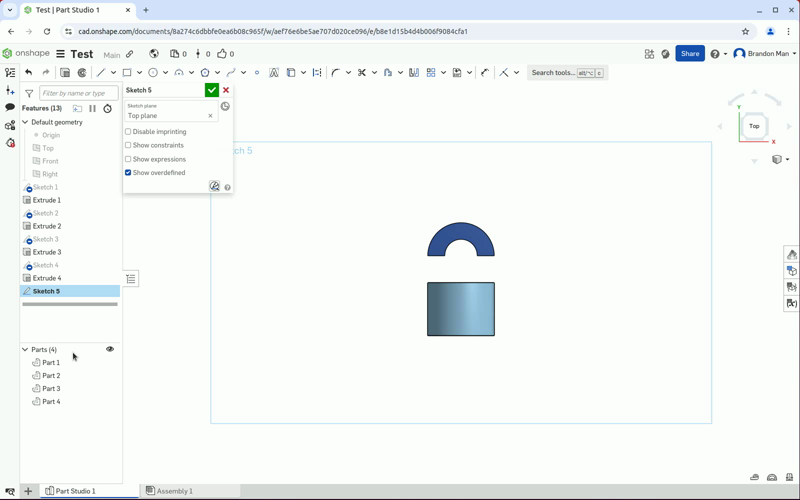
key(y)
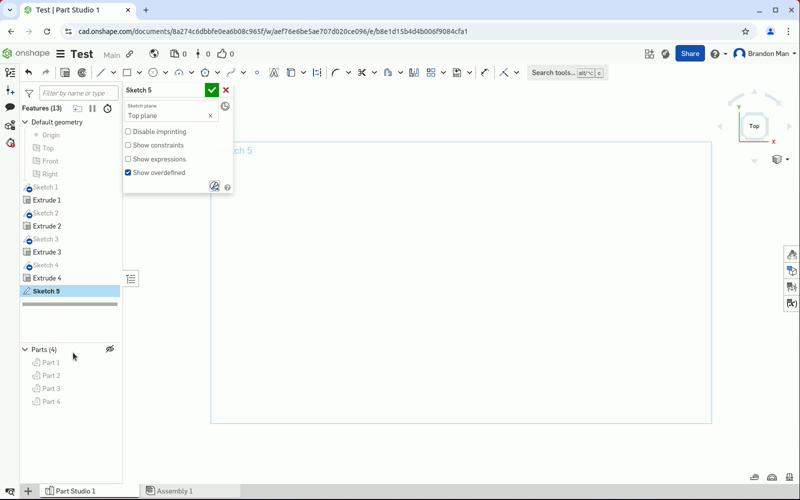
key(a)
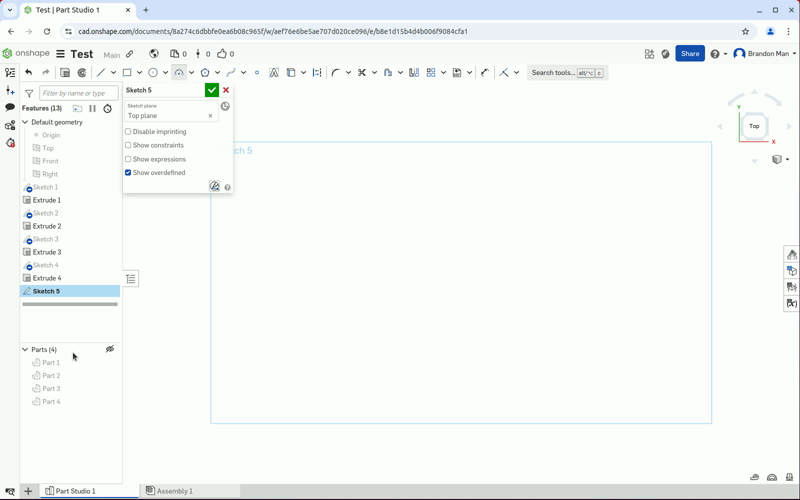
key_down(shift)
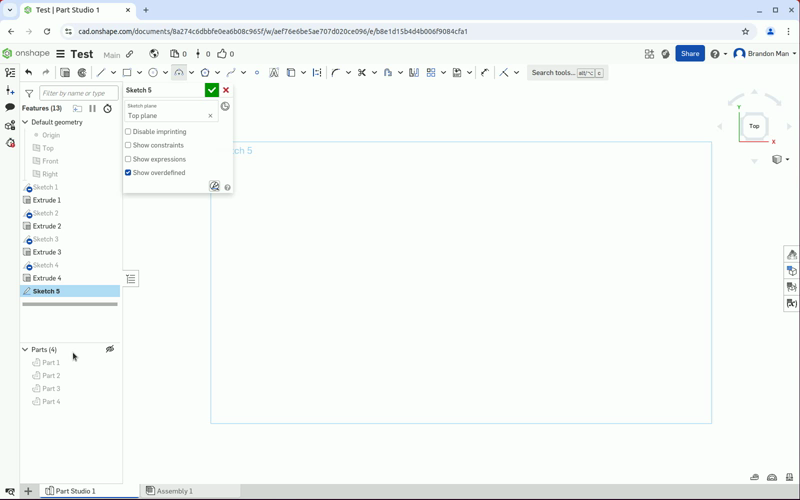
mouse_move(427, 362)
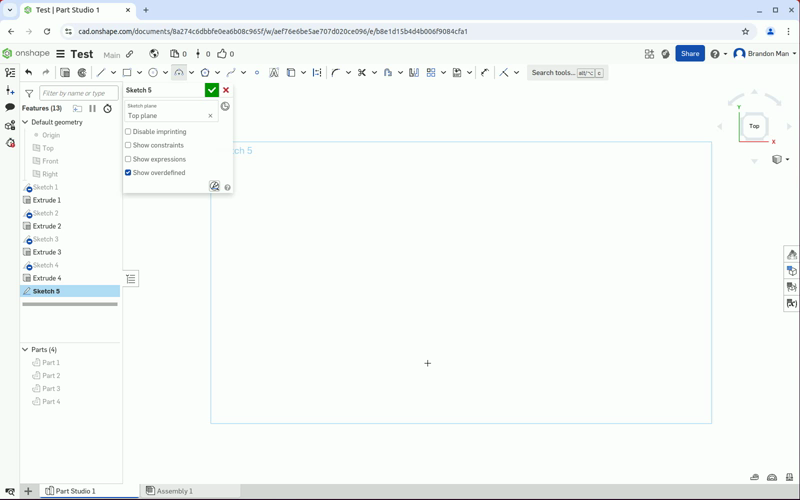
click(427, 362)
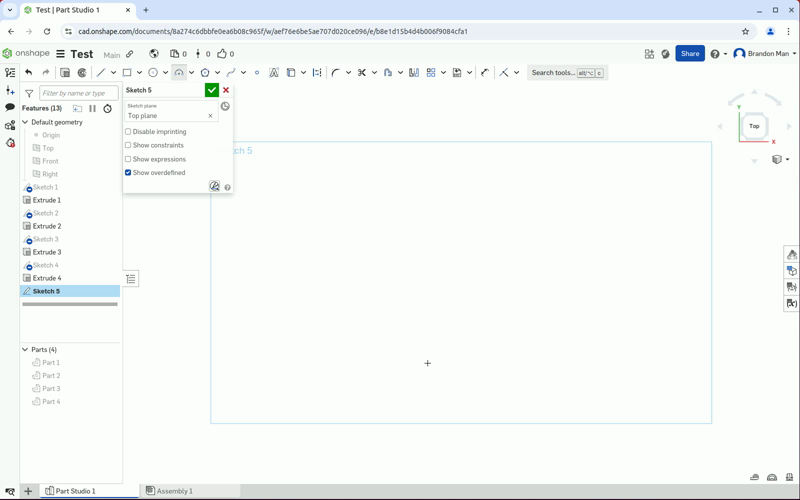
key_up(shift)
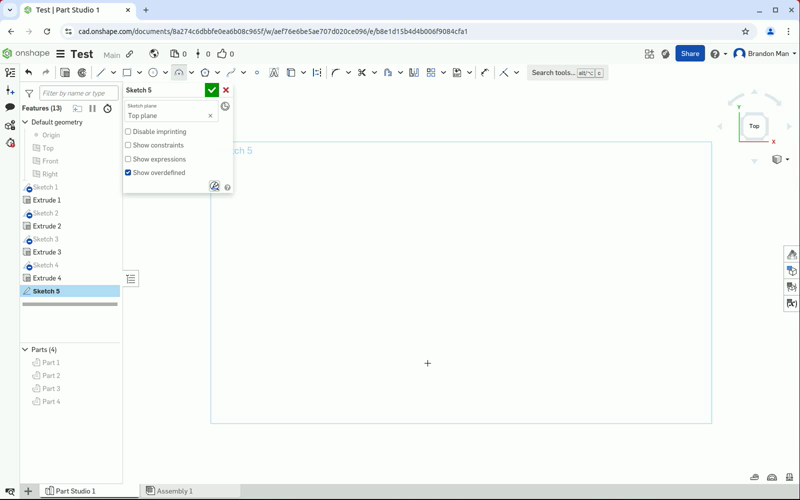
key_down(shift)
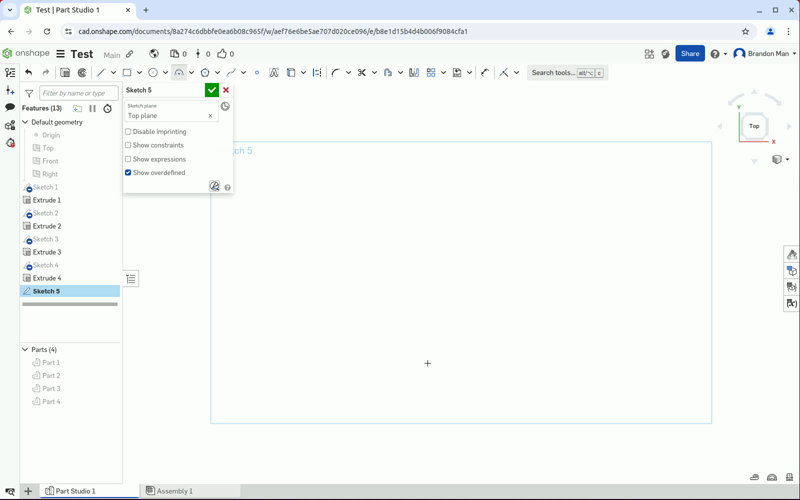
mouse_move(494, 362)
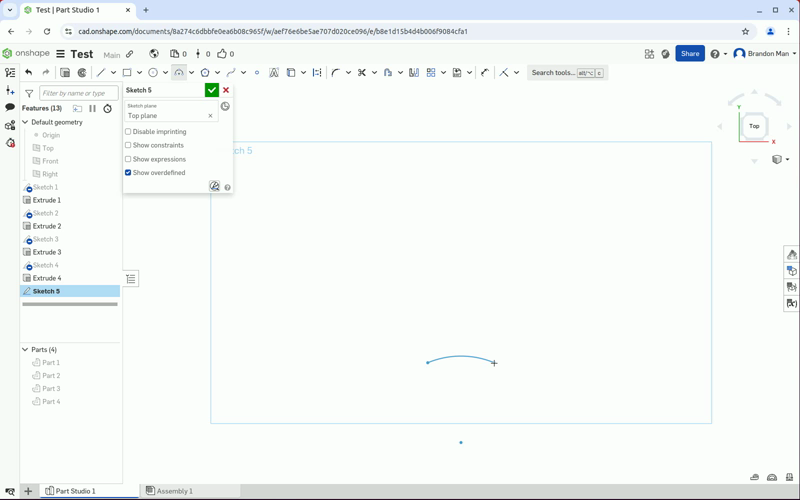
click(494, 362)
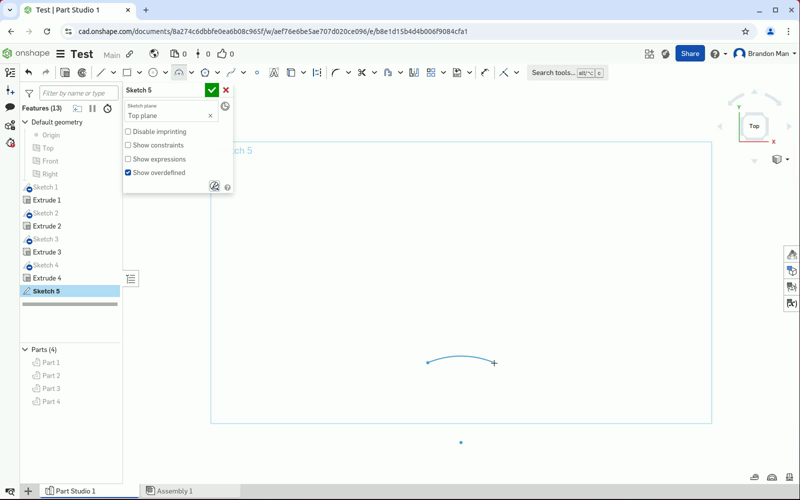
mouse_move(461, 395)
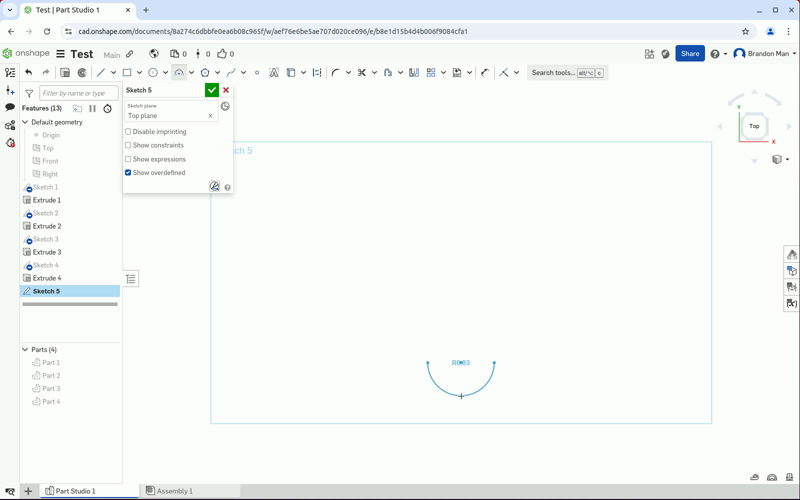
click(461, 395)
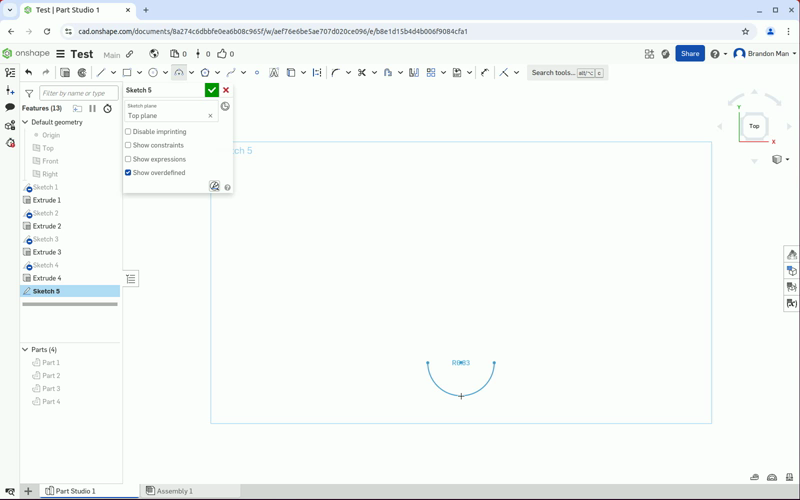
key_up(shift)
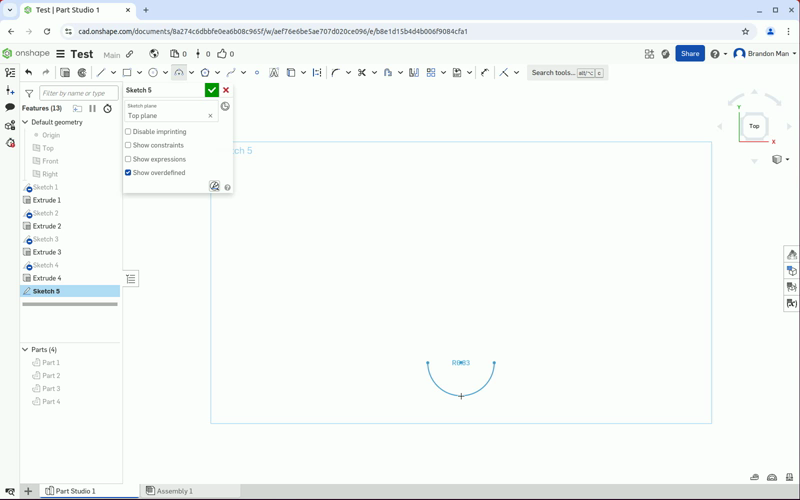
key(esc)
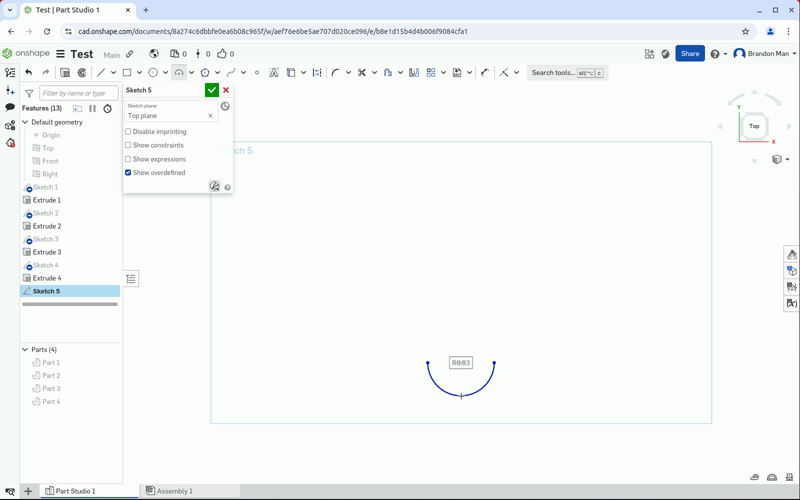
key(l)
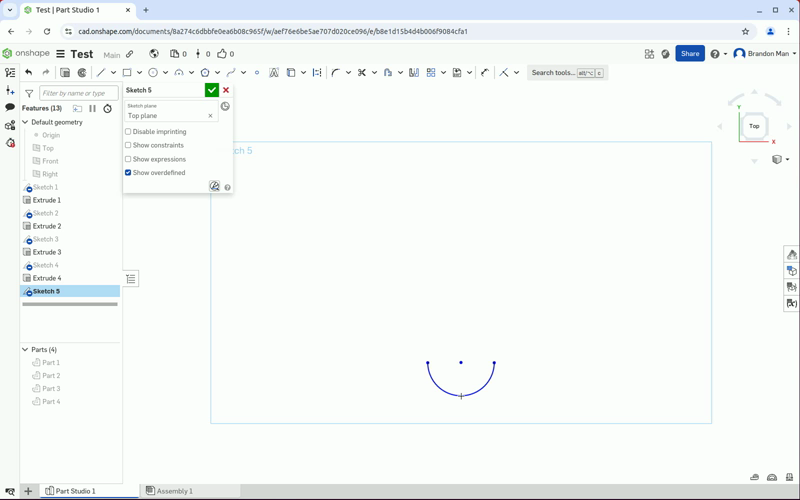
mouse_move(494, 362)
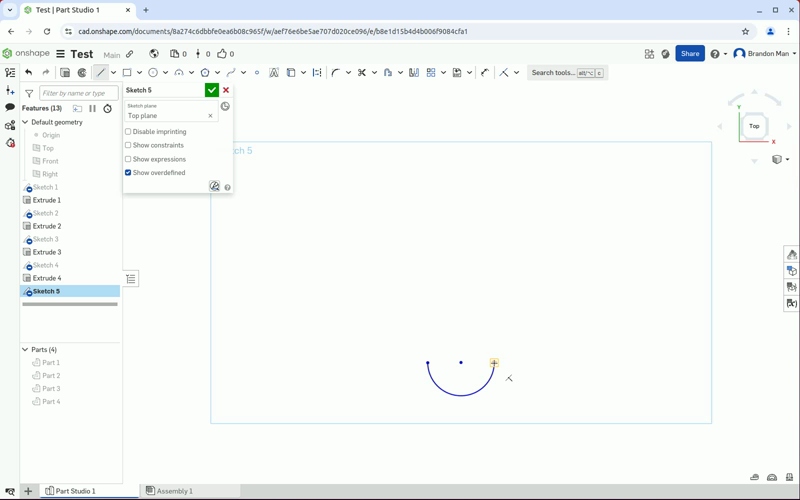
click(494, 362)
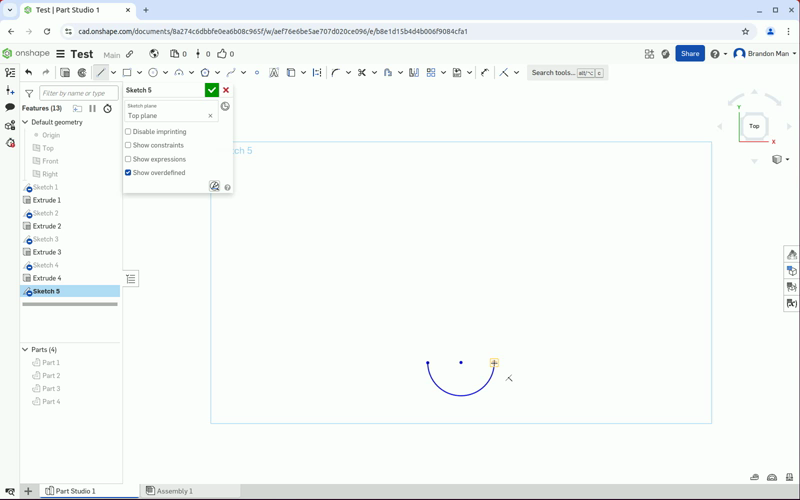
key_down(shift)
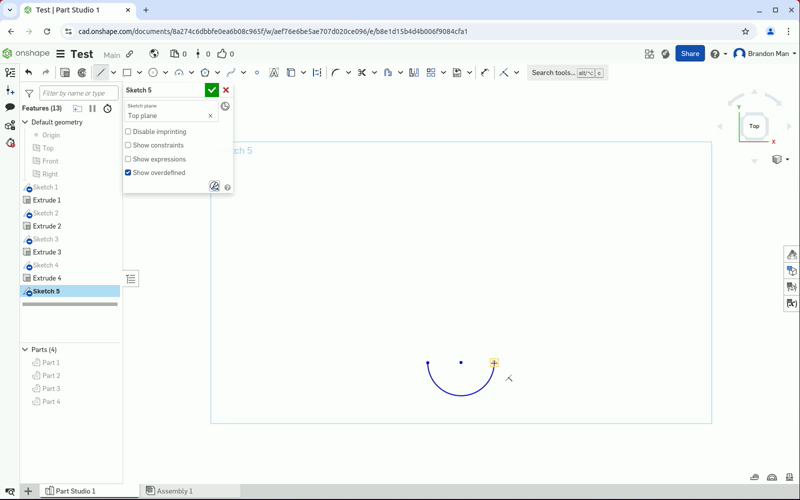
mouse_move(524, 362)
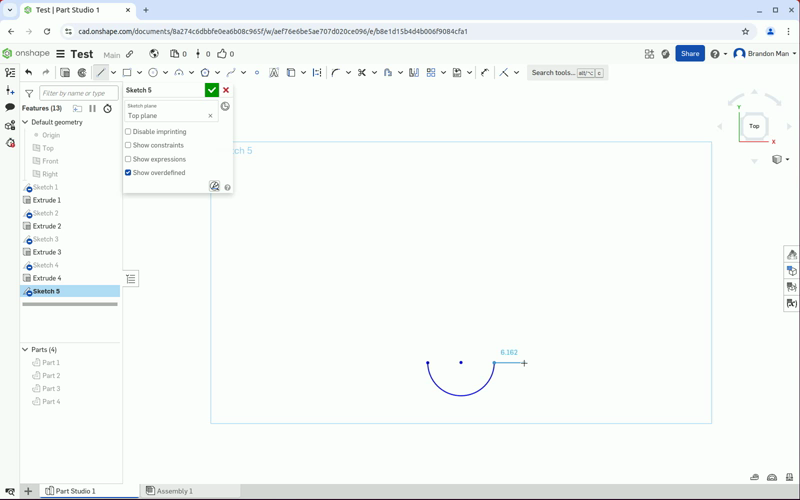
mouse_move(477, 362)
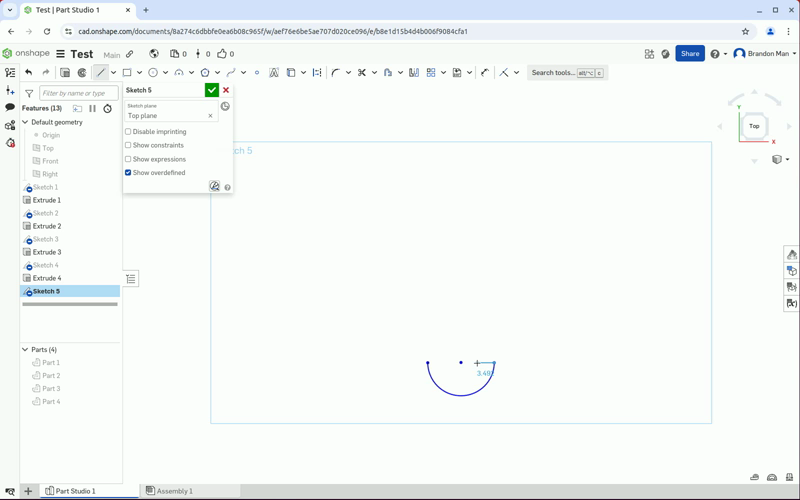
click(477, 362)
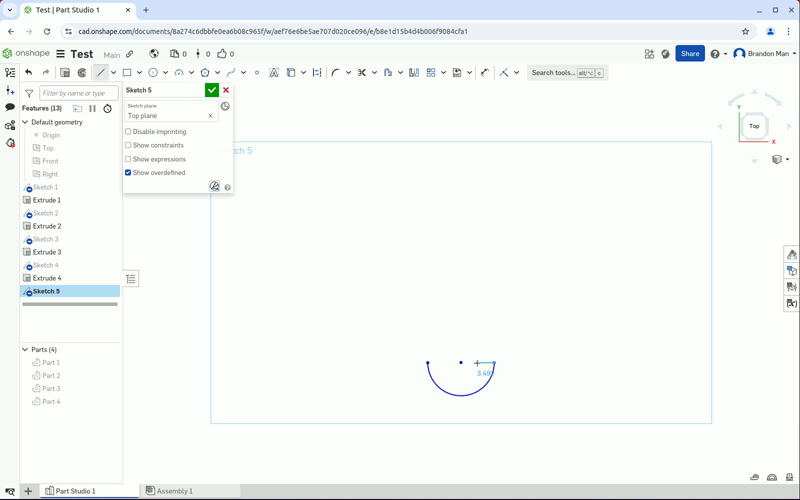
key_up(shift)
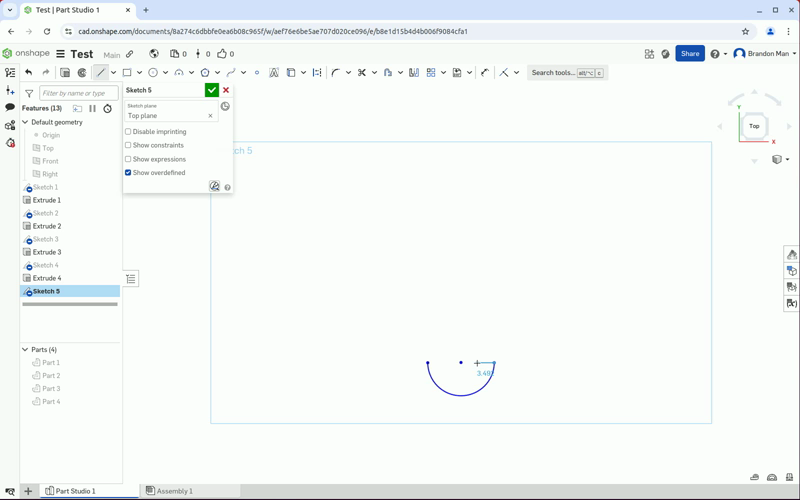
key(esc)
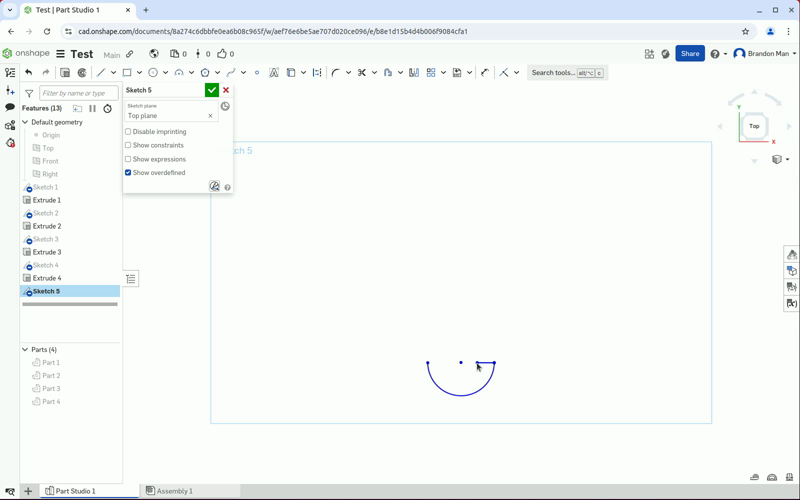
key(a)
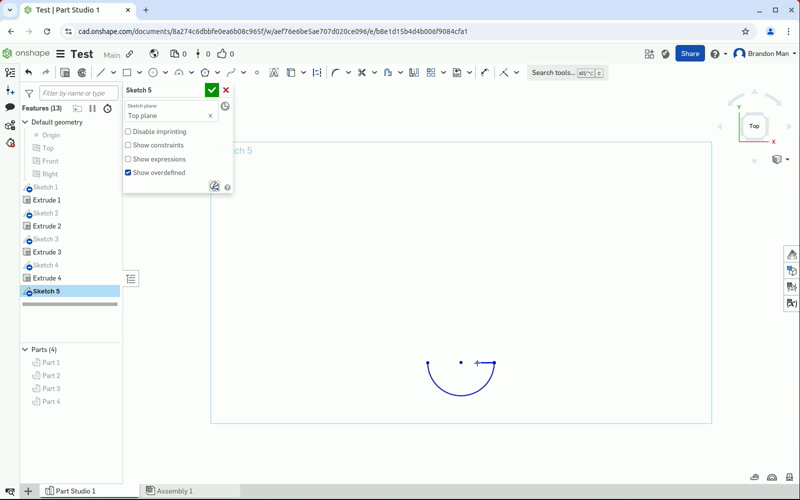
mouse_move(477, 362)
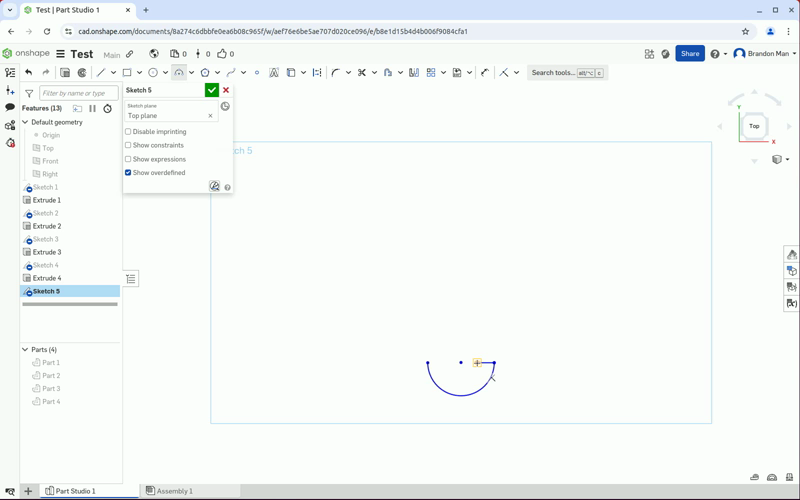
click(477, 362)
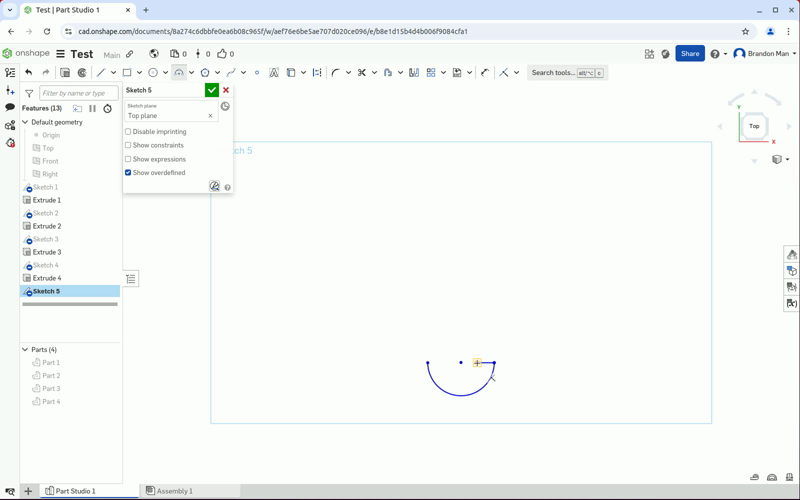
key_down(shift)
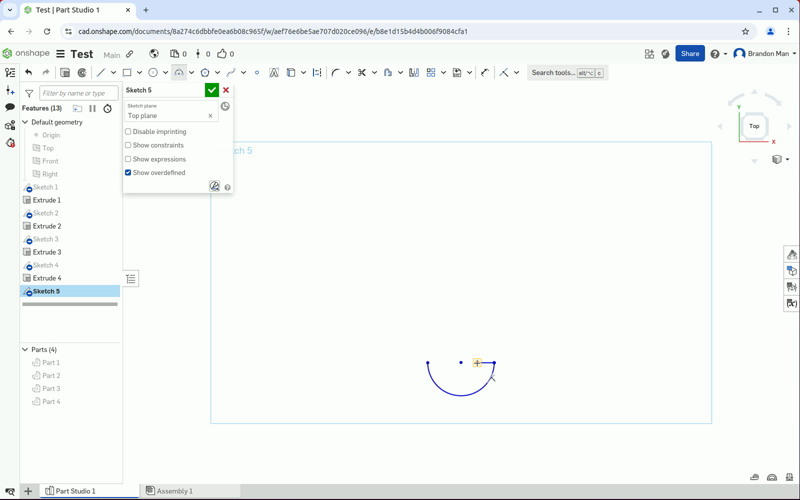
mouse_move(444, 362)
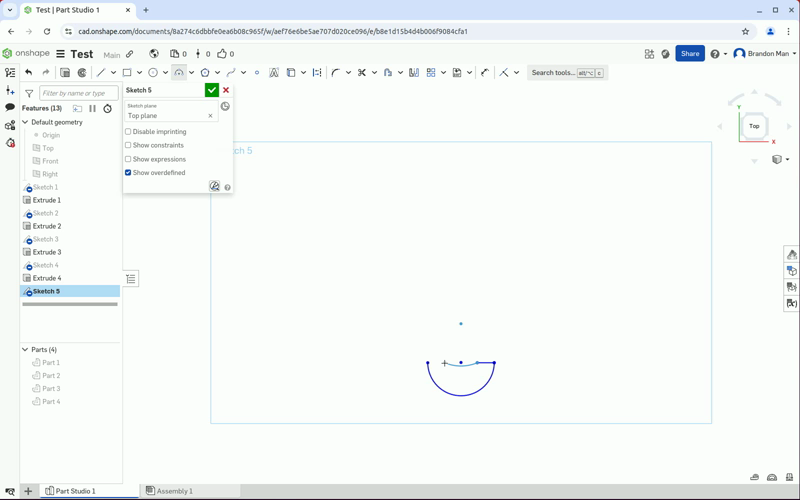
click(444, 362)
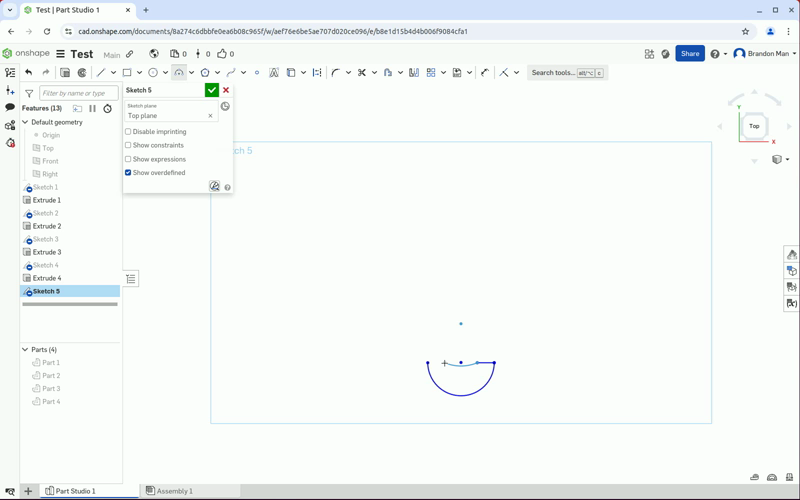
mouse_move(461, 378)
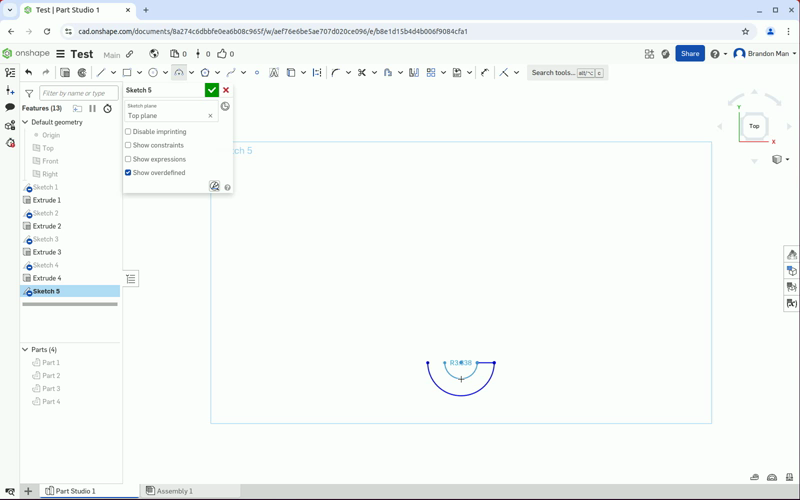
click(461, 378)
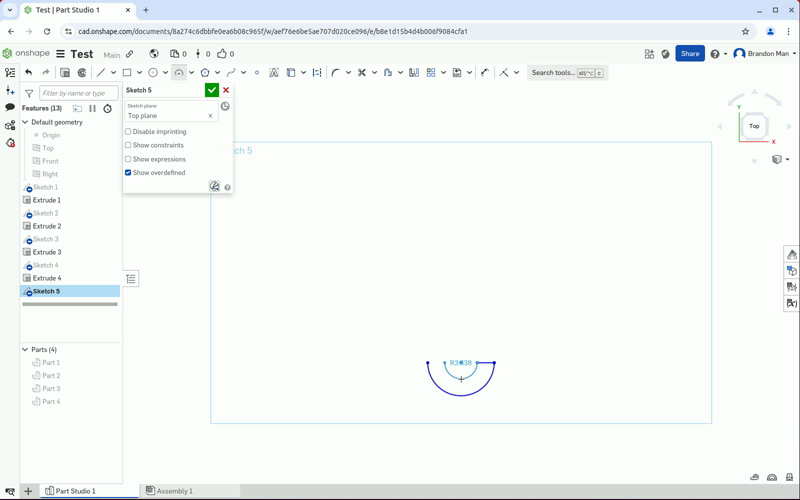
key_up(shift)
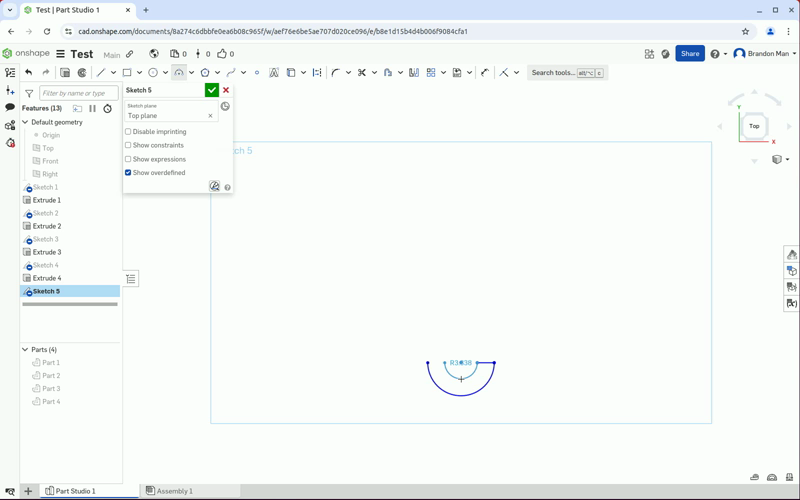
key(esc)
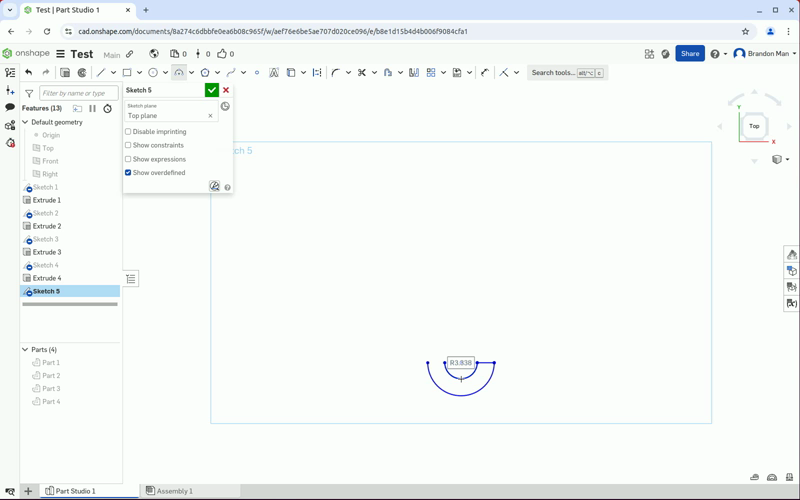
key(l)
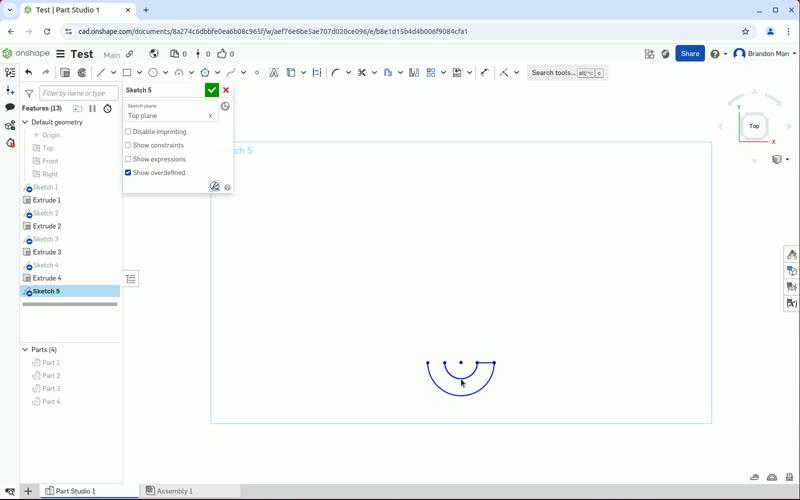
mouse_move(444, 362)
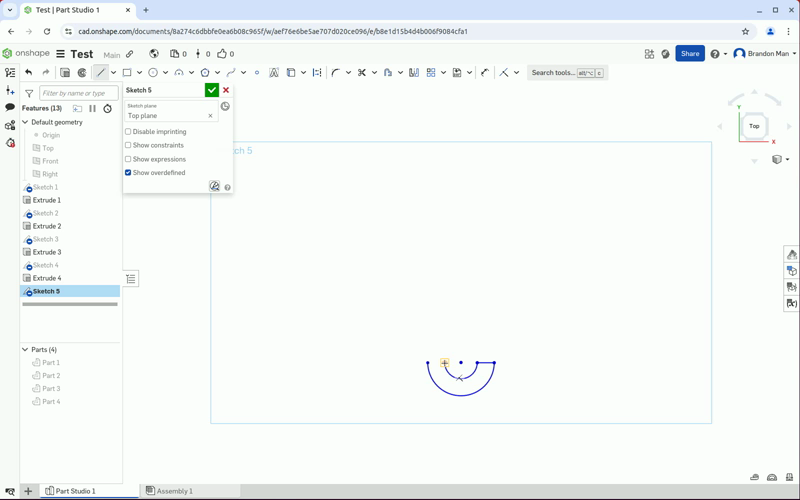
click(444, 362)
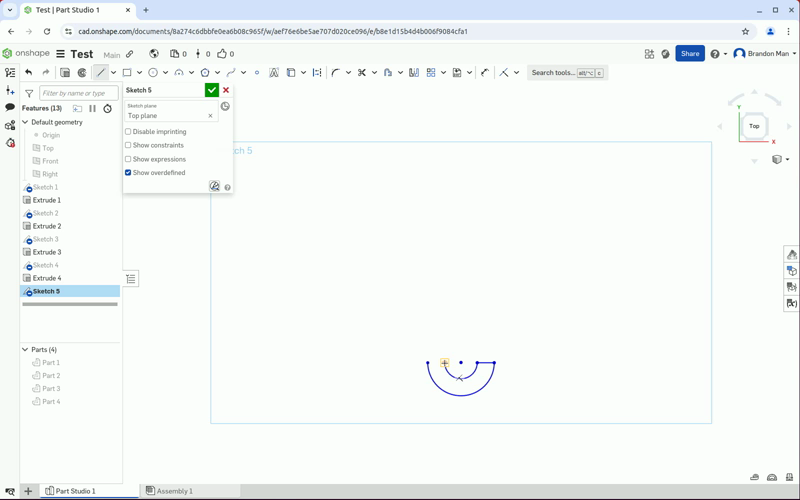
mouse_move(474, 362)
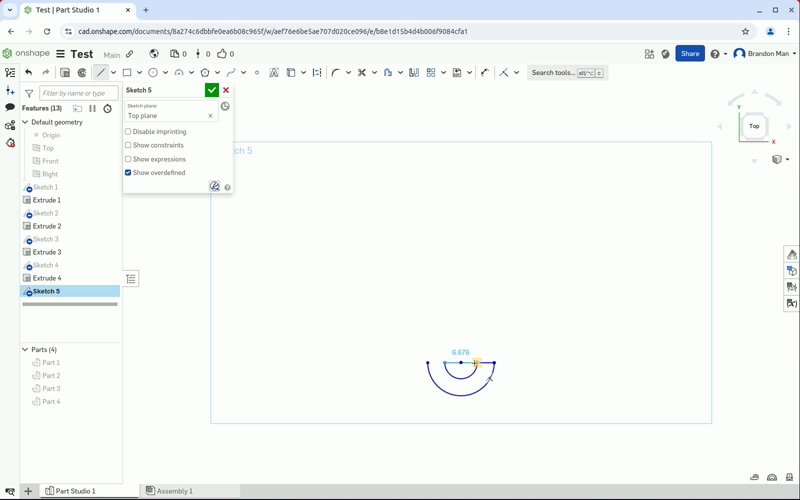
key_down(shift)
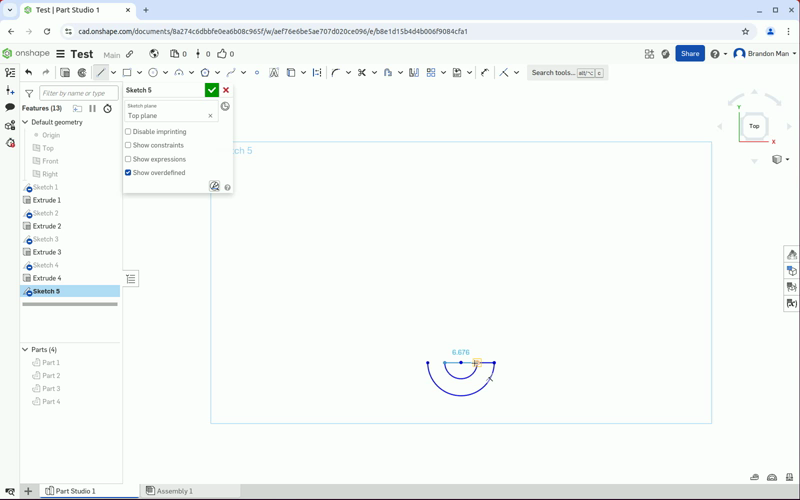
mouse_move(427, 362)
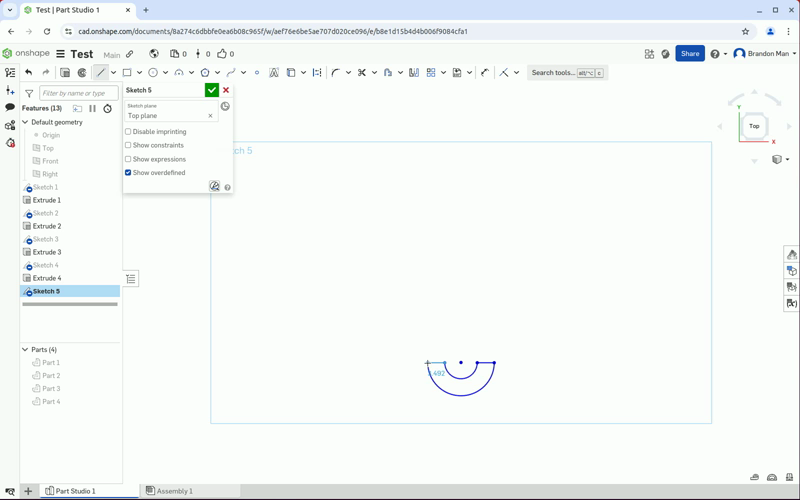
key_up(shift)
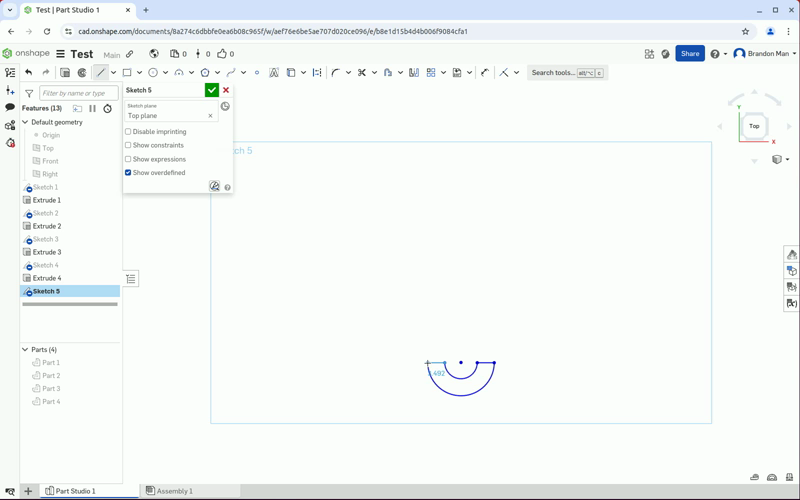
click(427, 362)
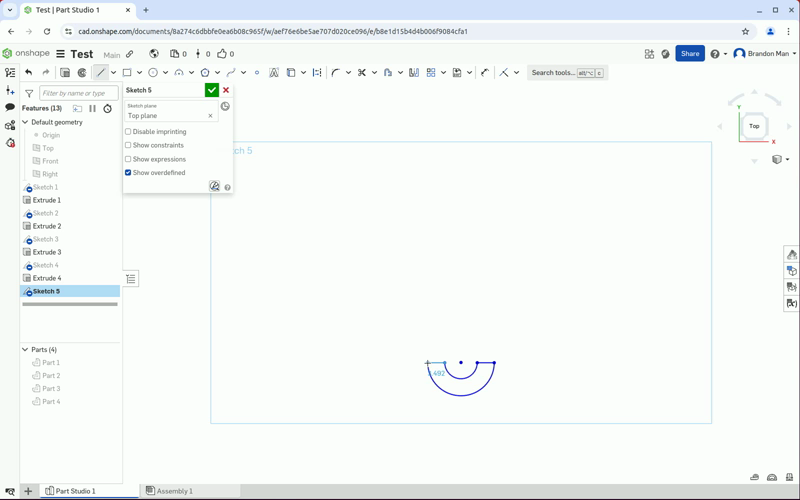
key(esc)
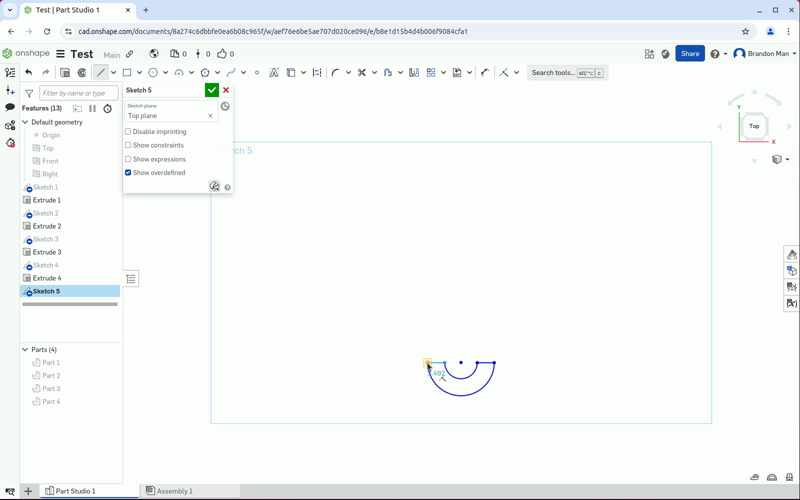
mouse_move(477, 370)
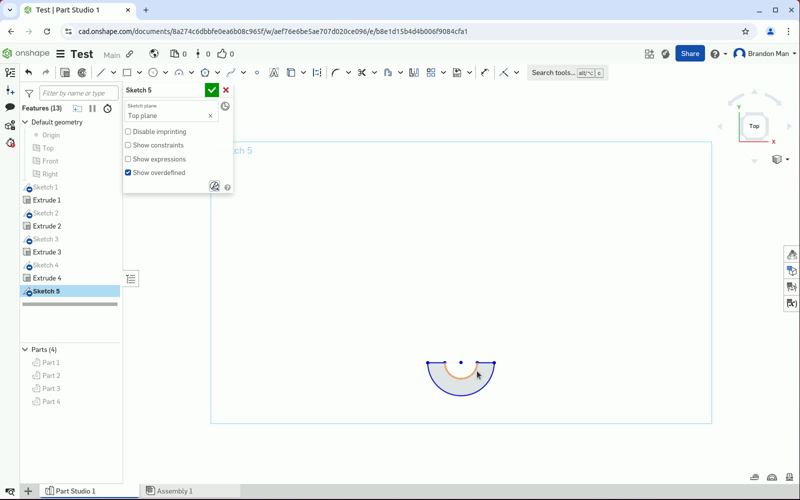
scroll(6)
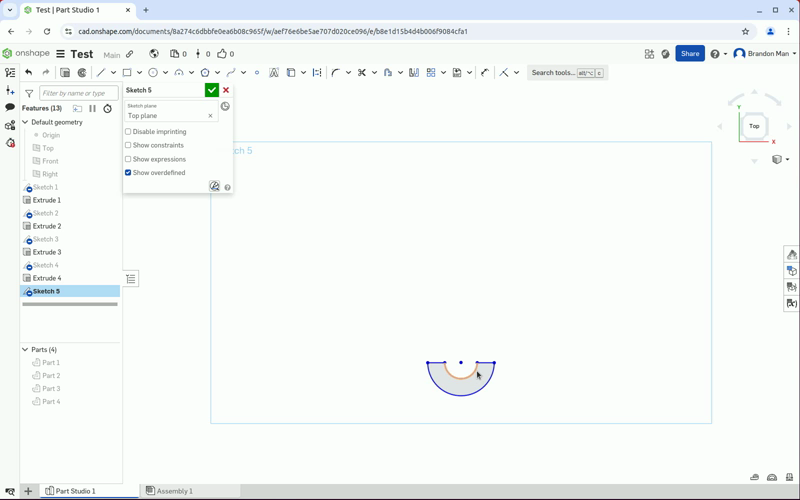
scroll(6)
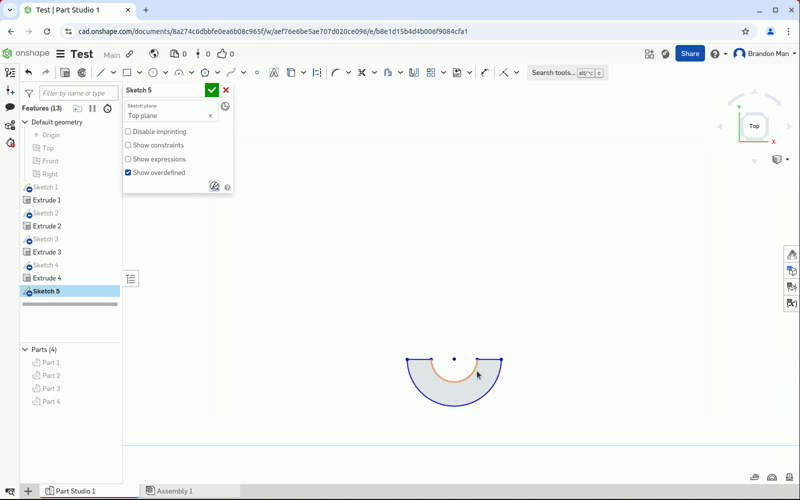
scroll(6)
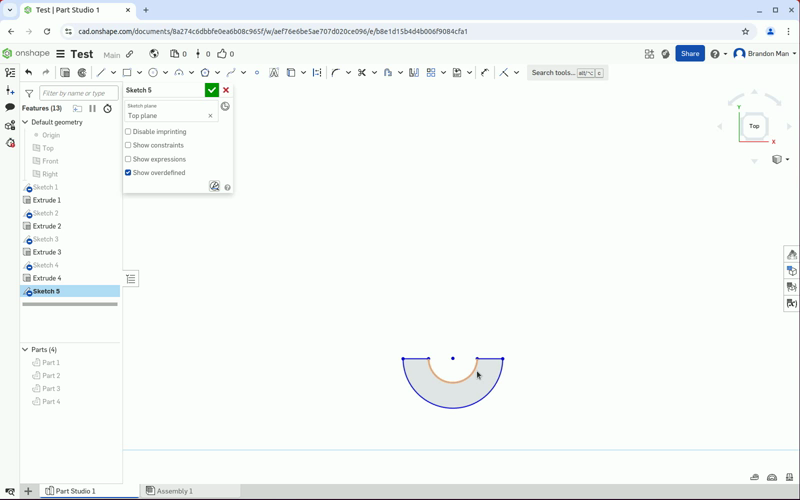
scroll(6)
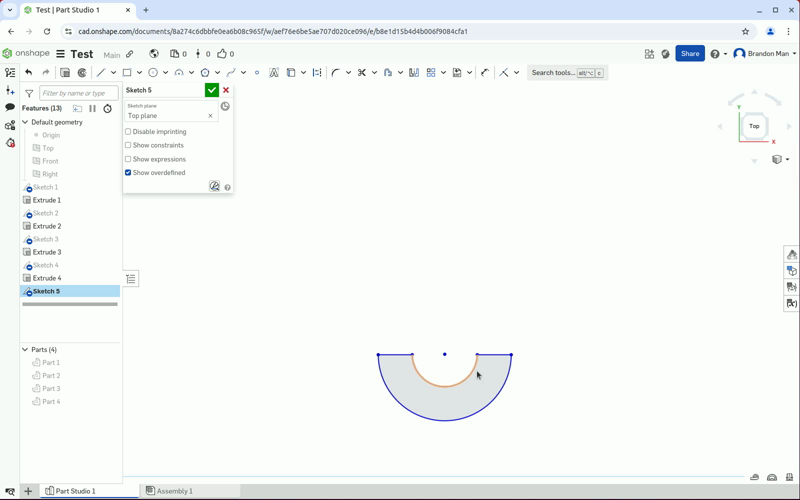
scroll(6)
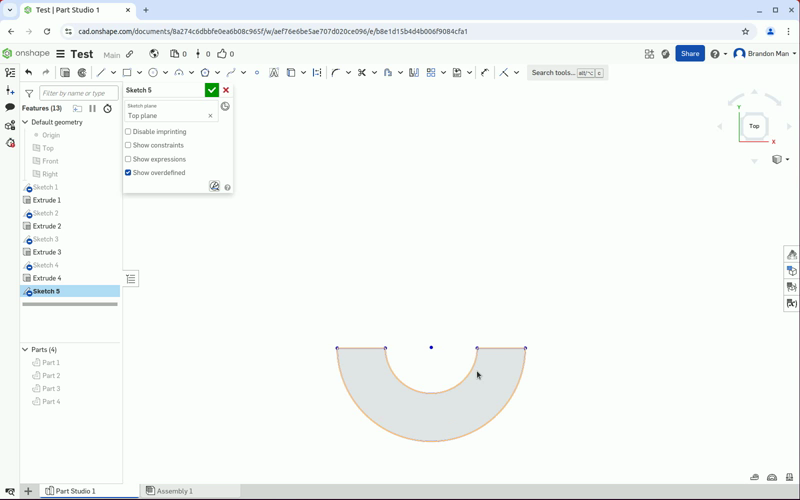
scroll(6)
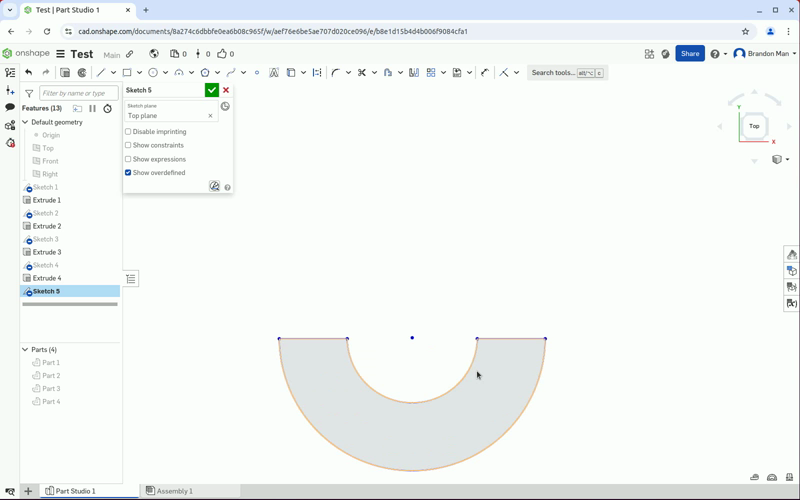
scroll(6)
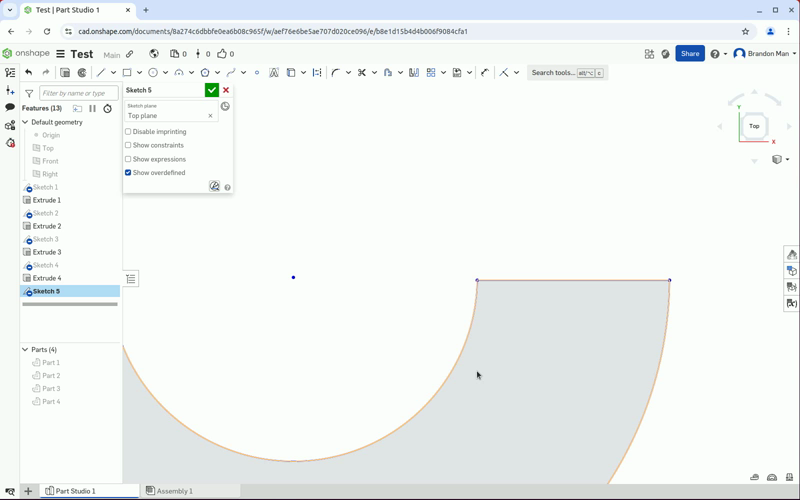
click(477, 370)
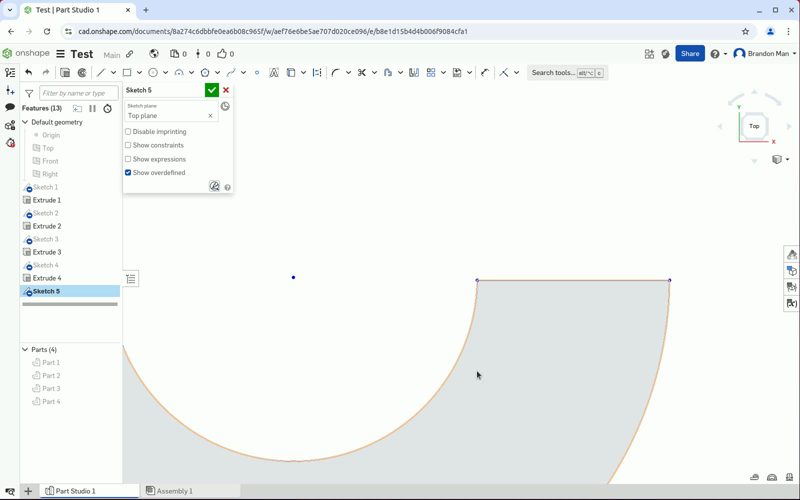
scroll(-6)
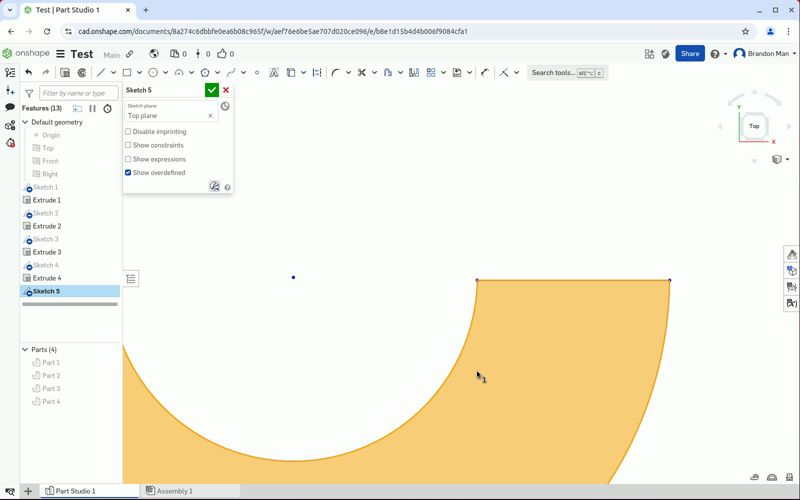
scroll(-6)
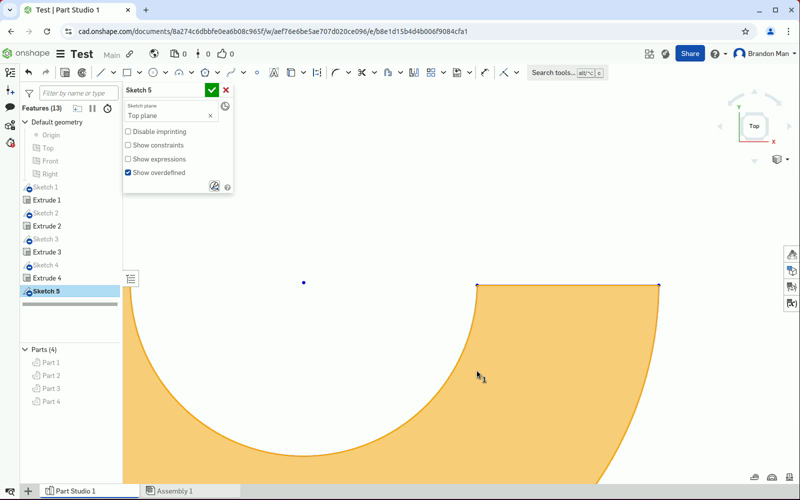
scroll(-6)
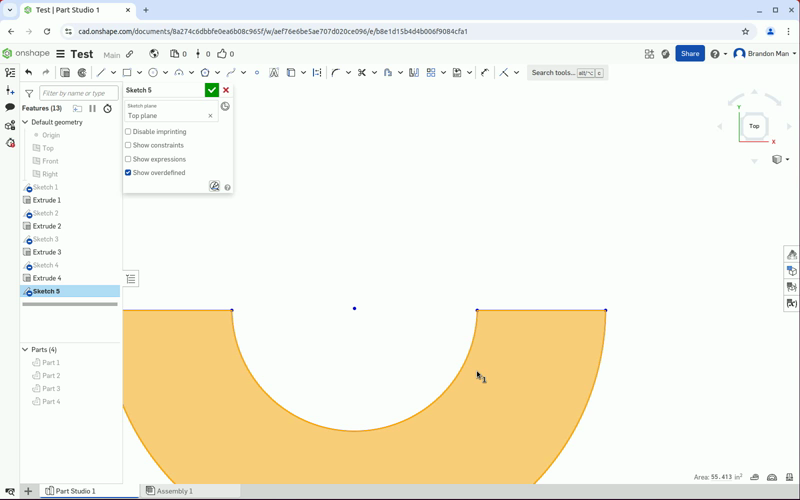
scroll(-6)
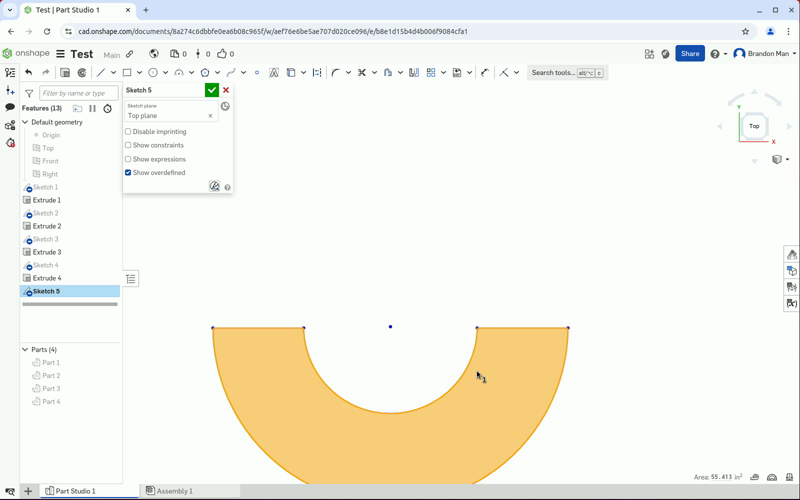
scroll(-6)
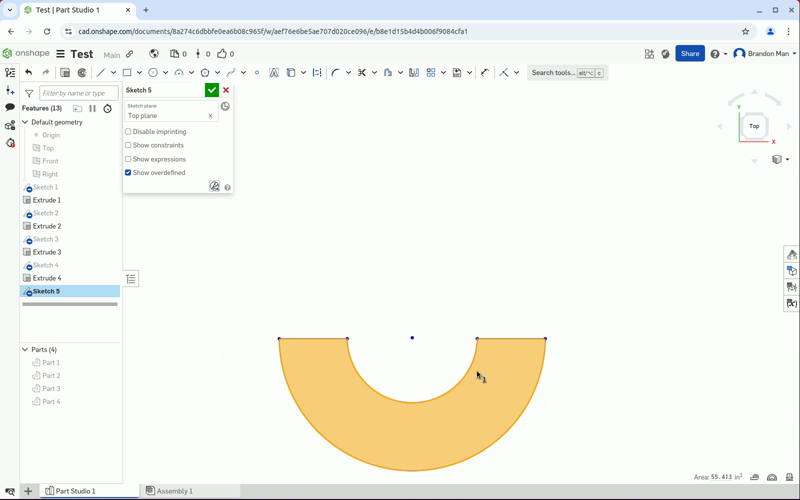
scroll(-6)
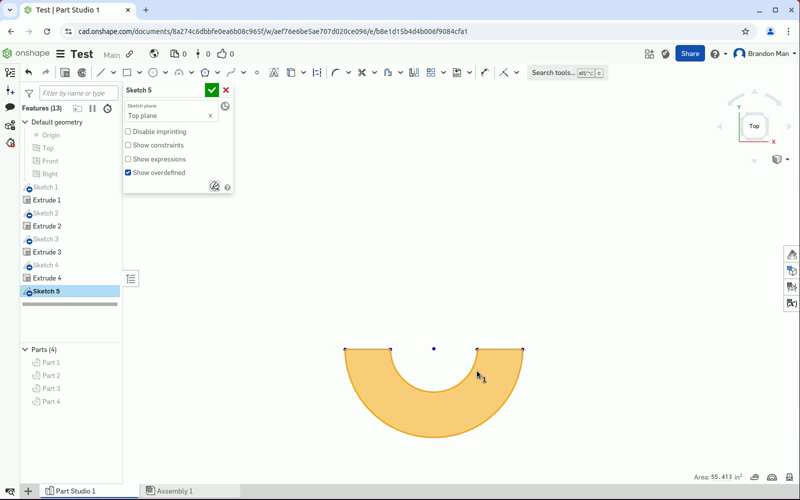
scroll(-6)
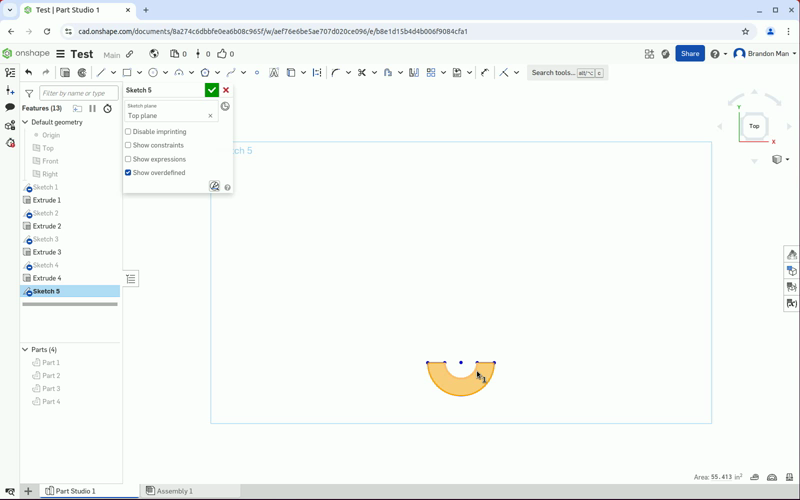
mouse_move(73, 352)
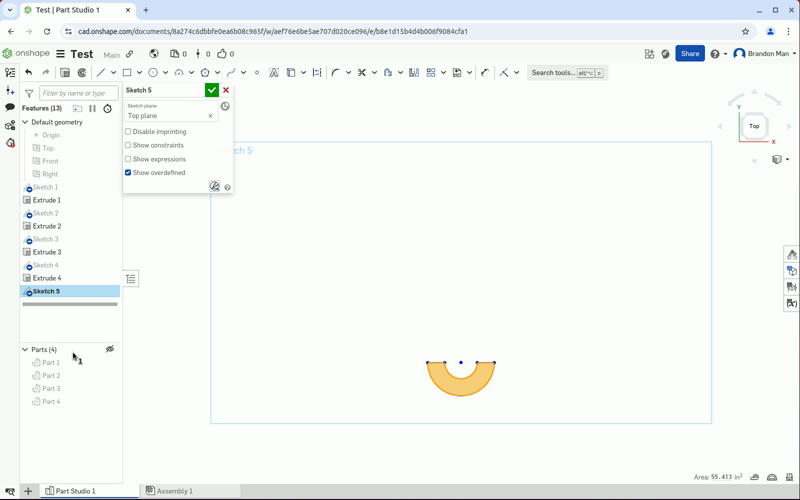
key(shift+y)
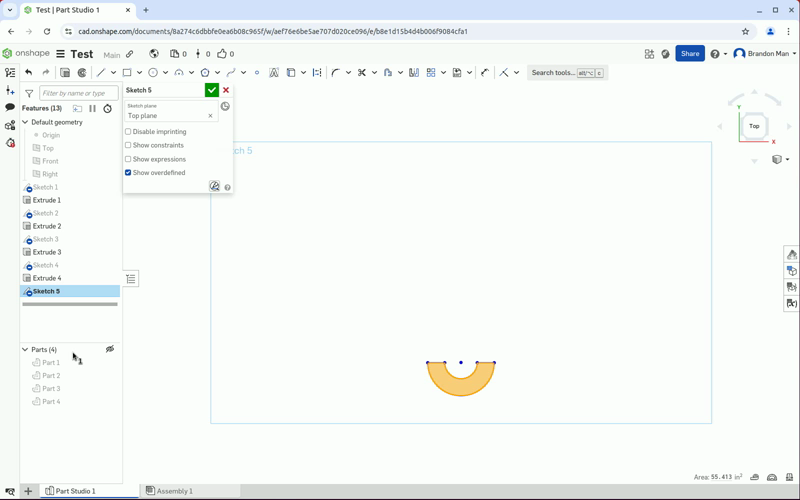
key(shift+e)
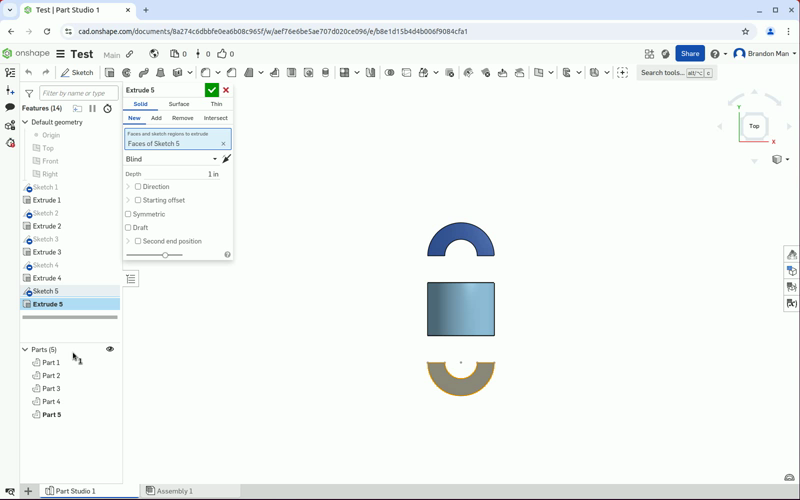
mouse_move(143, 106)
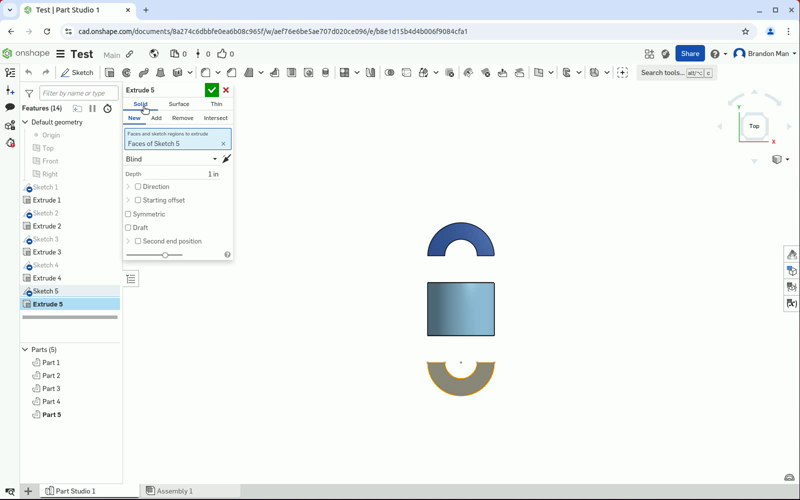
click(143, 106)
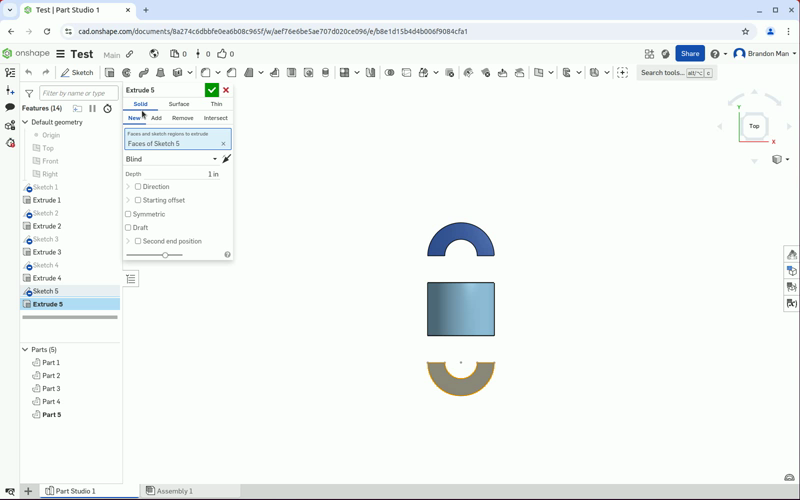
mouse_move(137, 120)
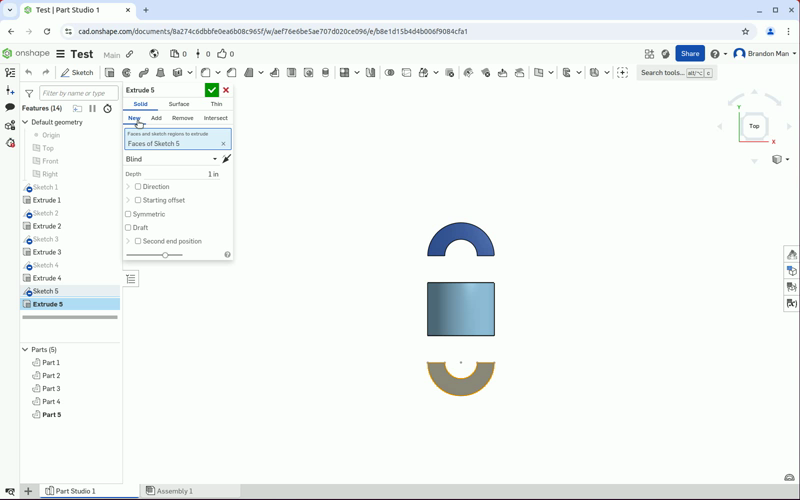
click(137, 120)
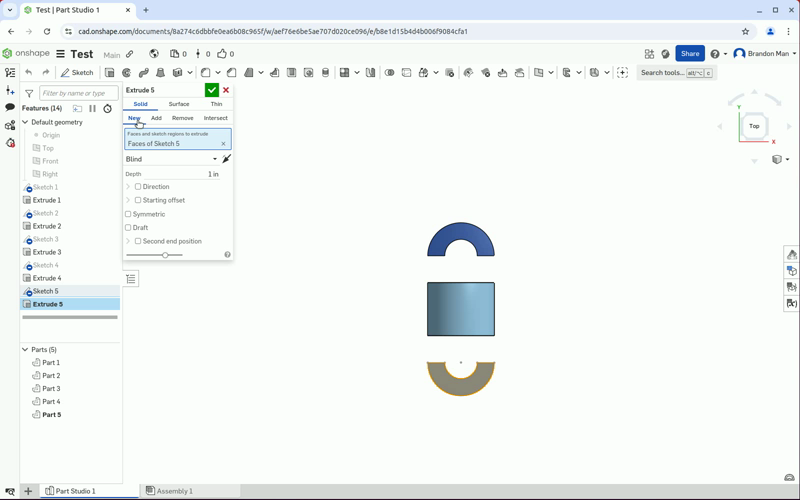
key(tab, 4)
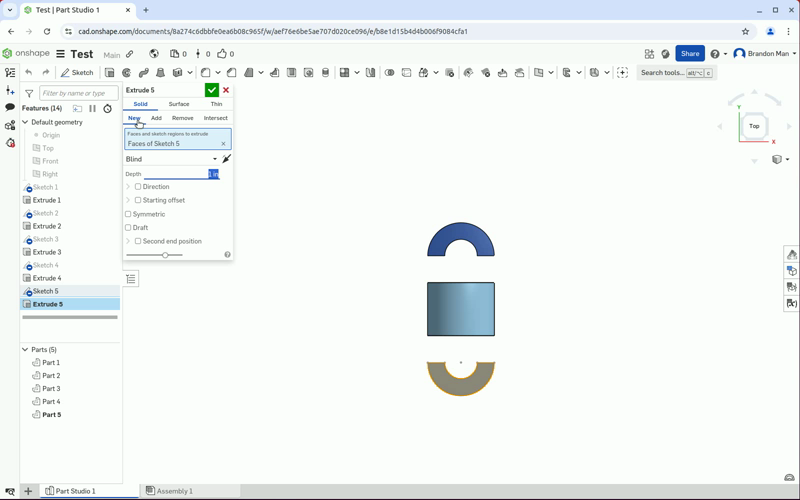
text(5.536)
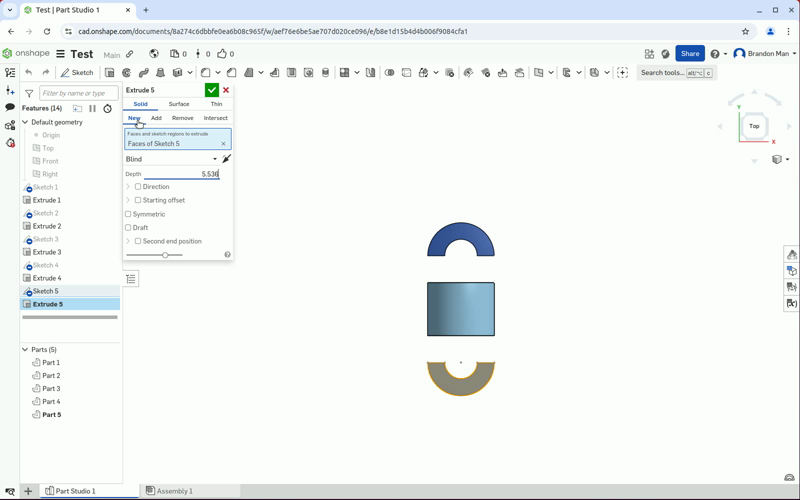
key(enter)
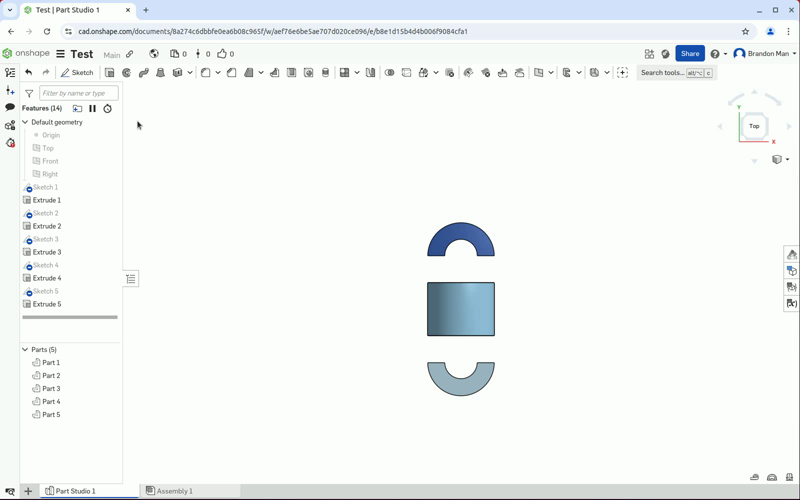
key(shift+h)
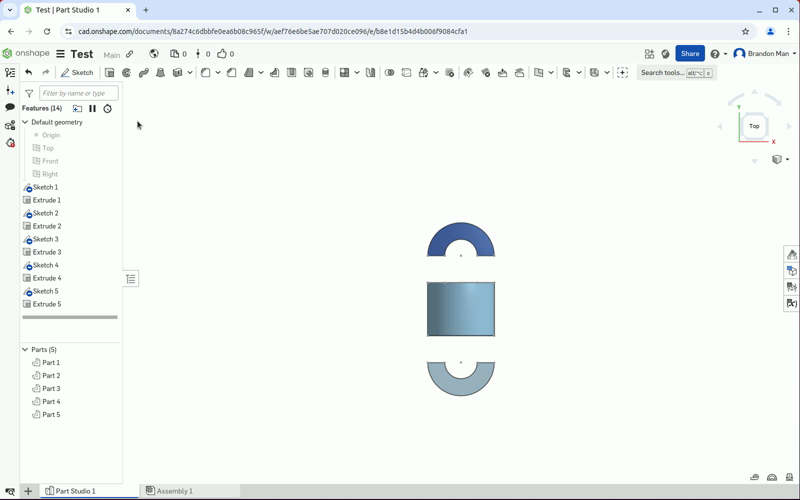
key(shift+h)
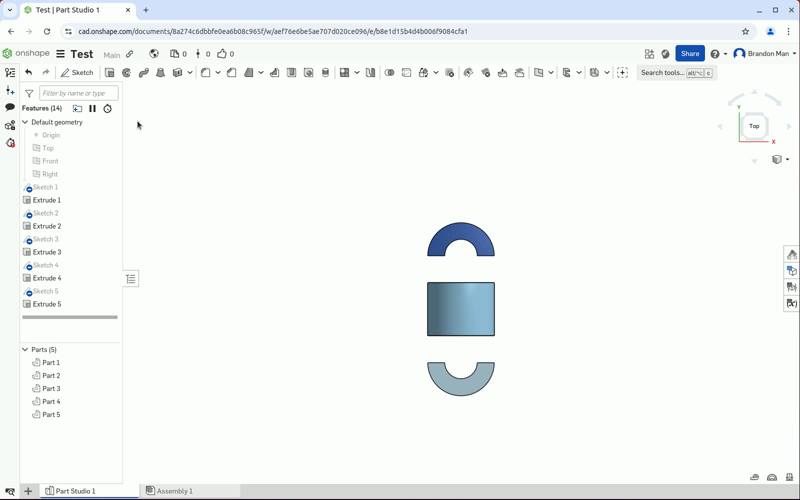
mouse_move(73, 189)
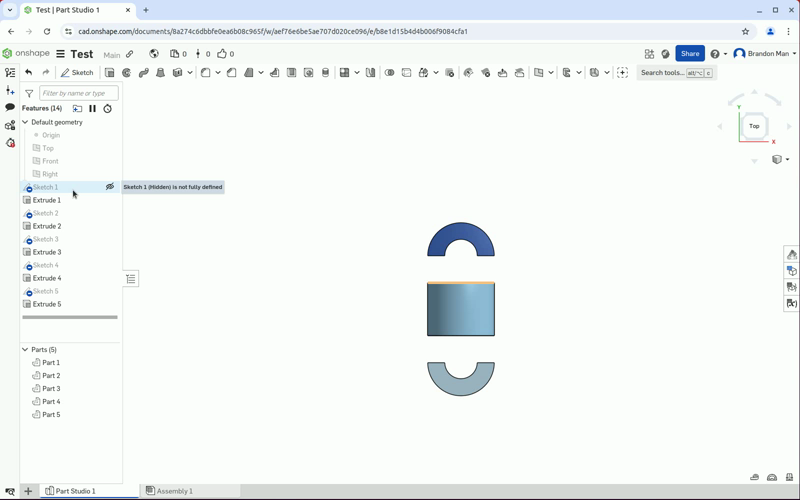
click(73, 189)
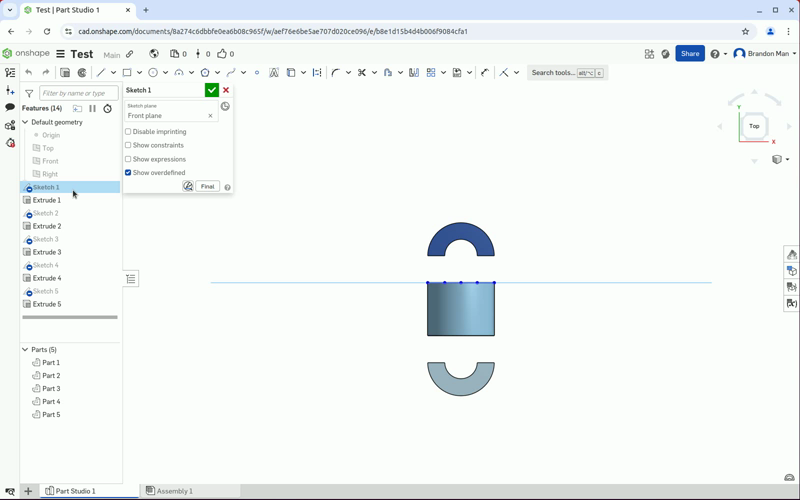
mouse_move(229, 92)
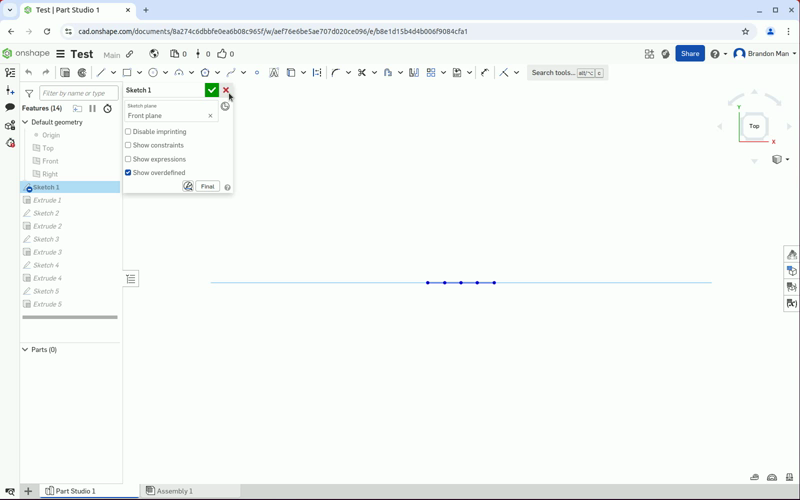
click(229, 92)
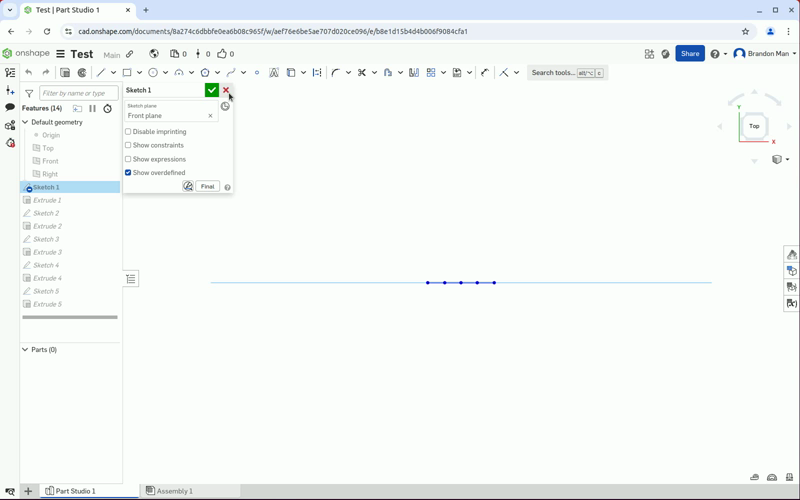
key(shift+s)
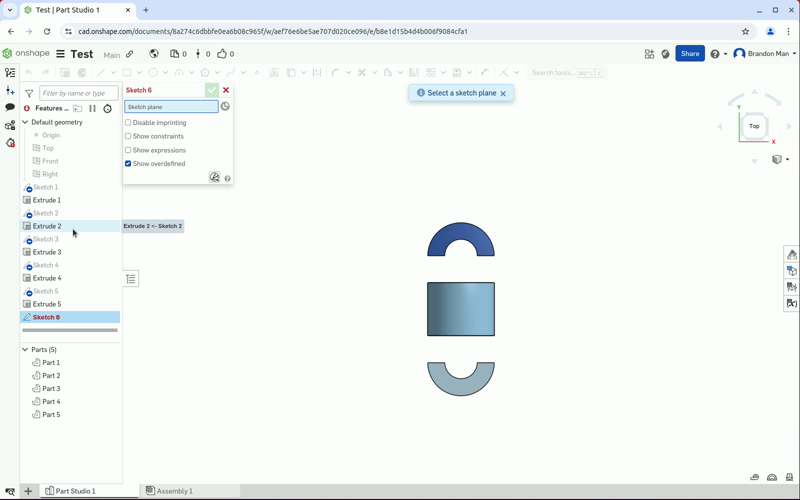
scroll(3)
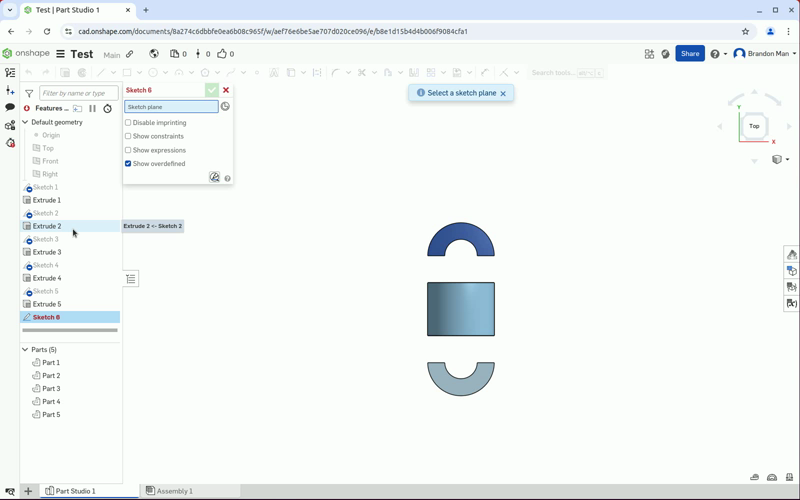
mouse_move(73, 150)
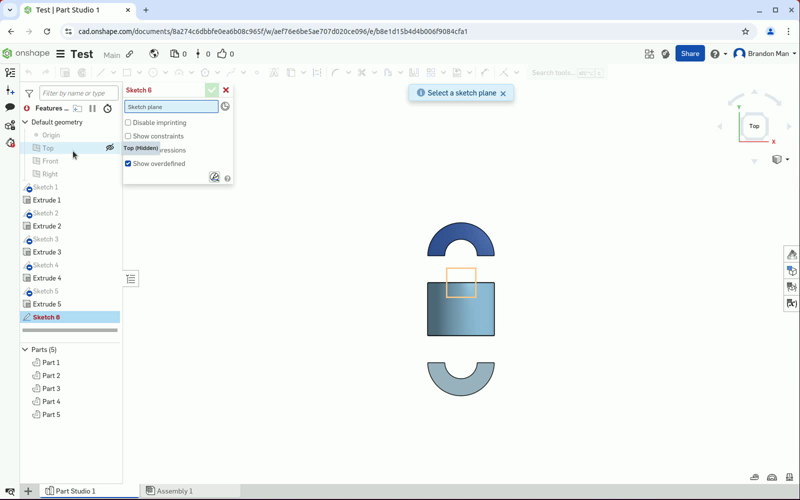
click(73, 150)
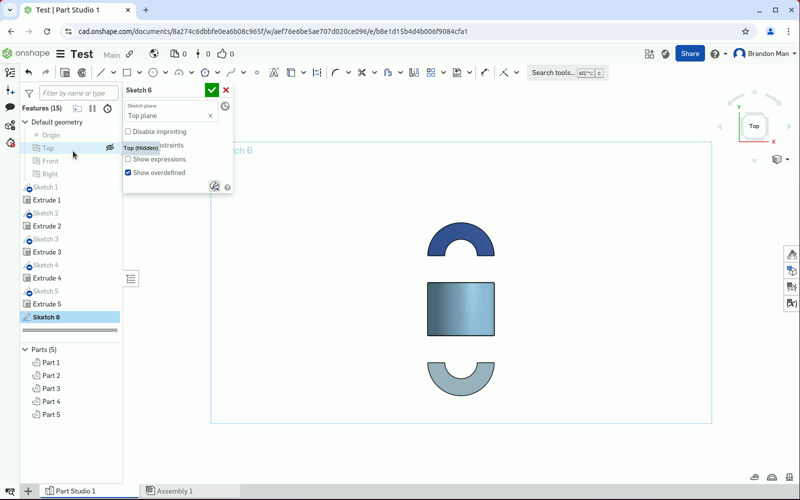
mouse_move(73, 352)
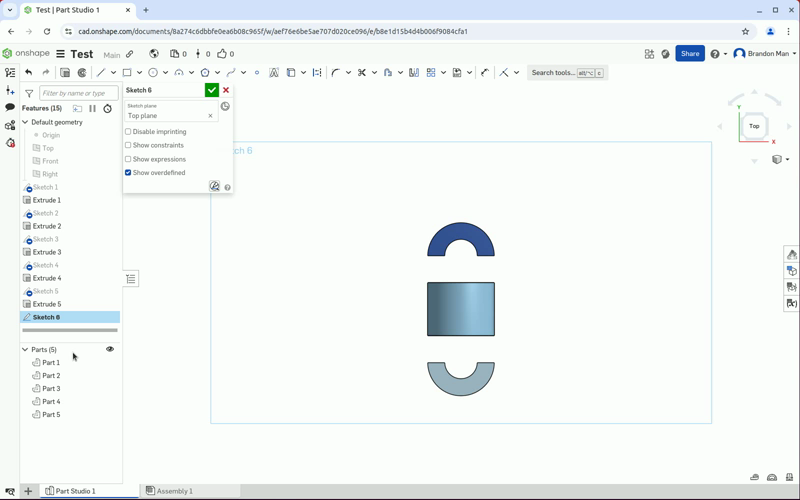
key(y)
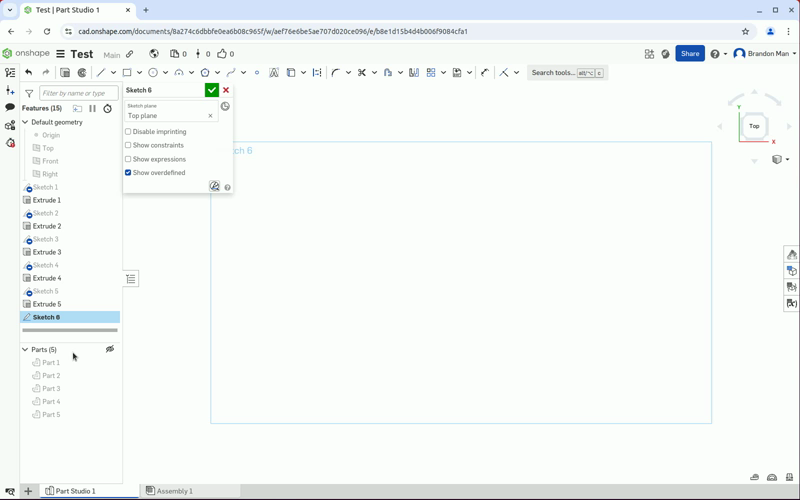
key(l)
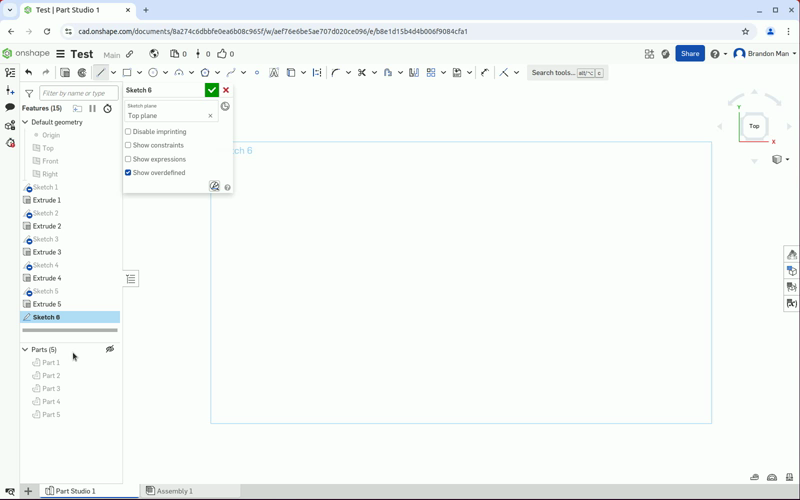
key_down(shift)
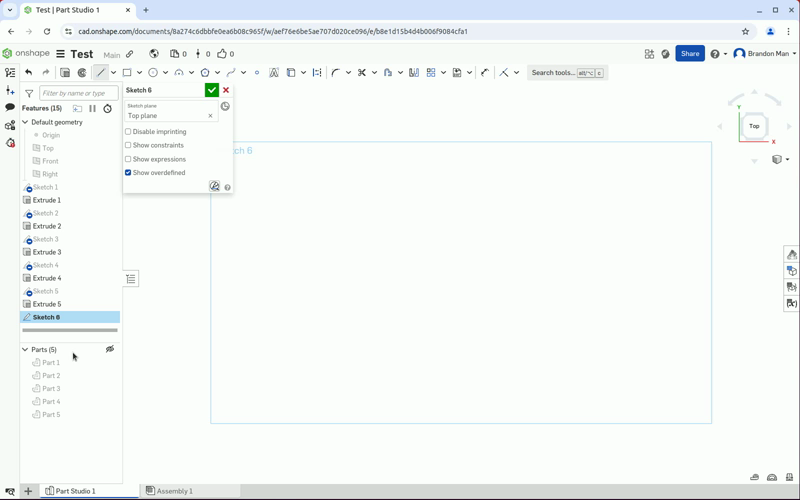
mouse_move(427, 282)
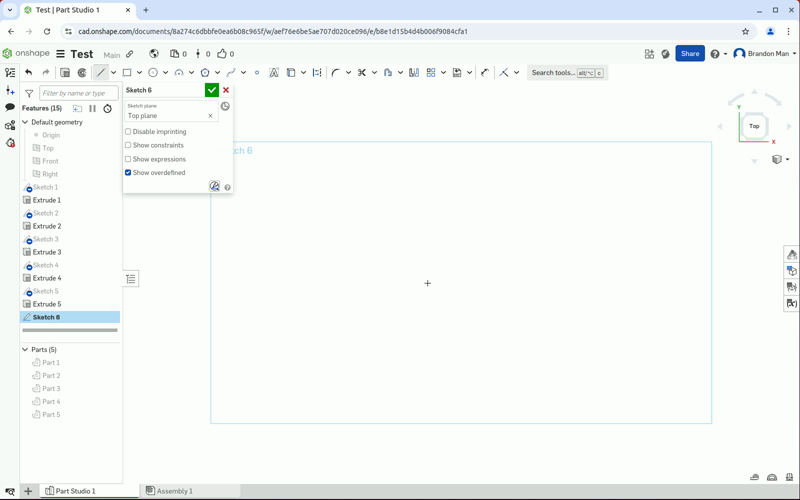
click(427, 282)
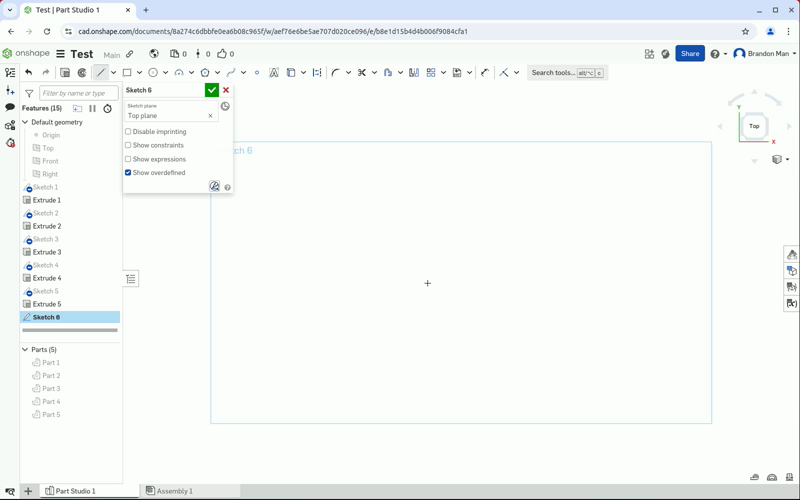
key_up(shift)
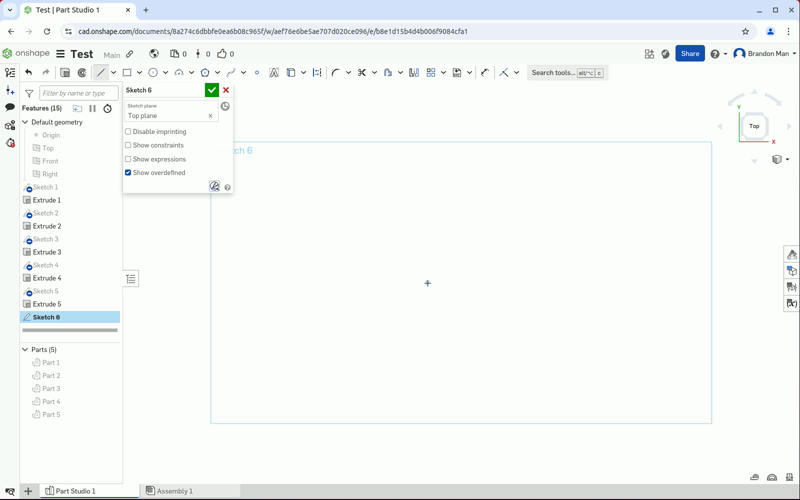
key_down(shift)
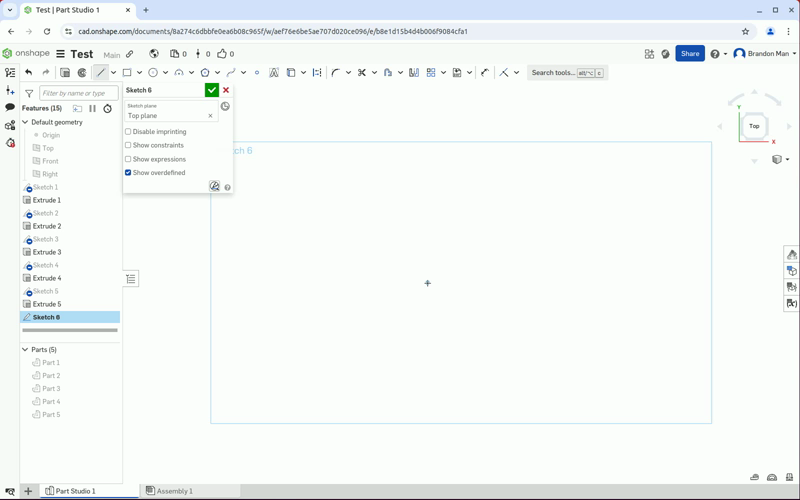
mouse_move(494, 282)
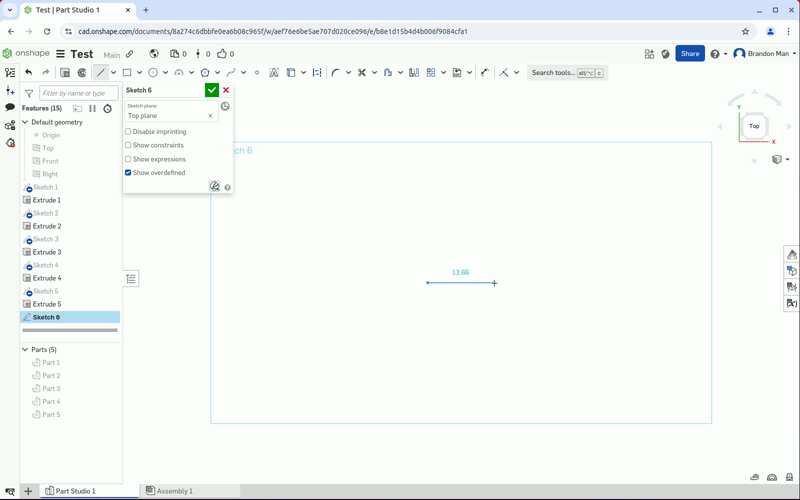
click(494, 282)
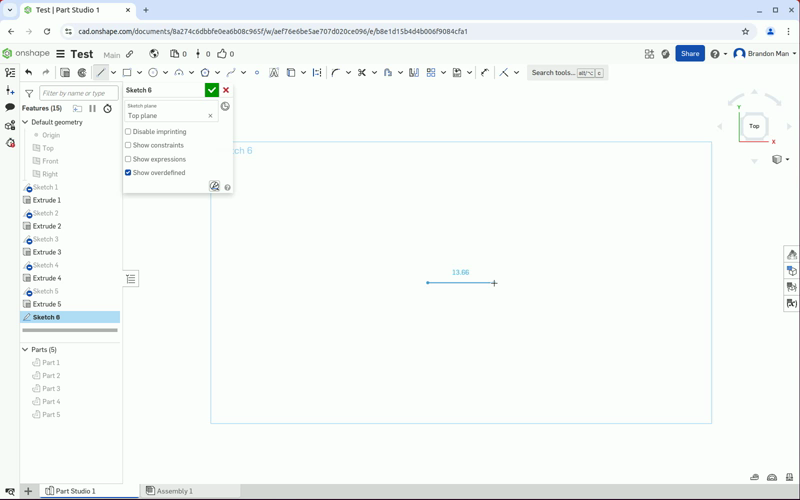
key_up(shift)
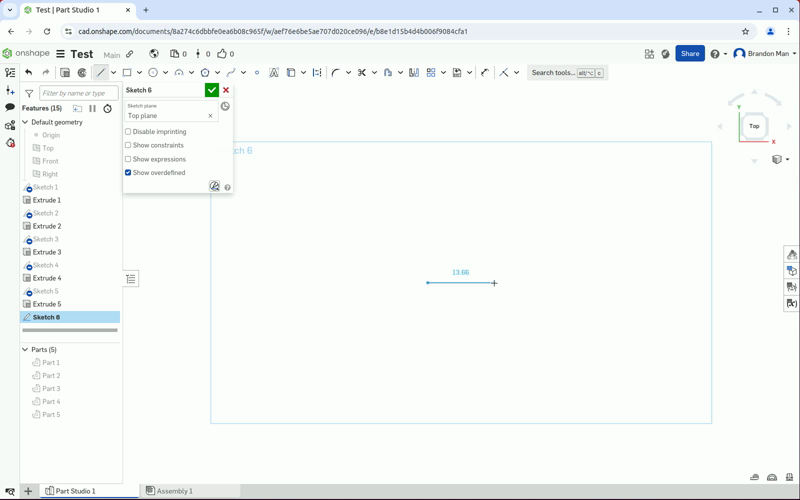
key_down(shift)
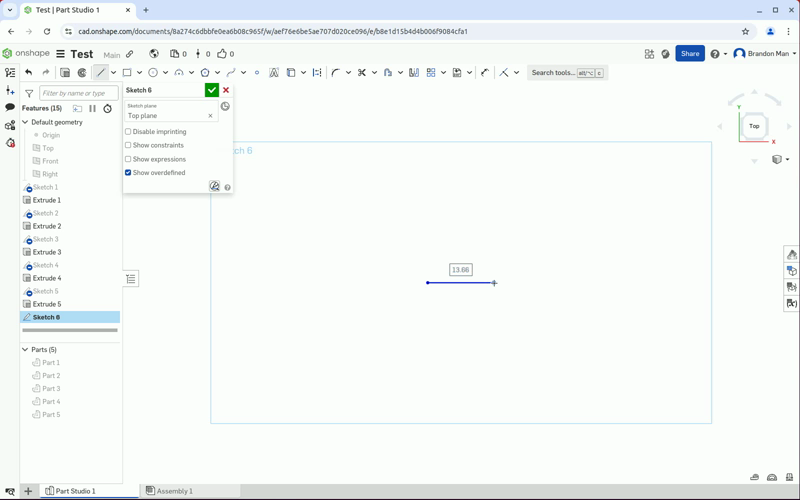
mouse_move(524, 282)
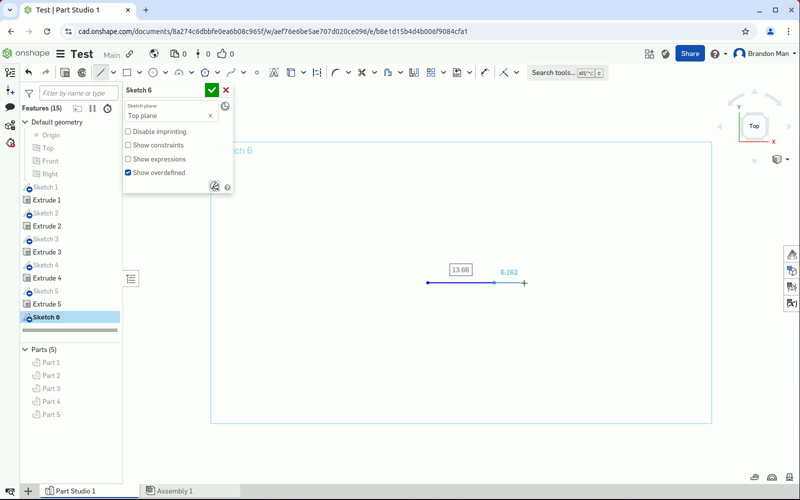
mouse_move(494, 256)
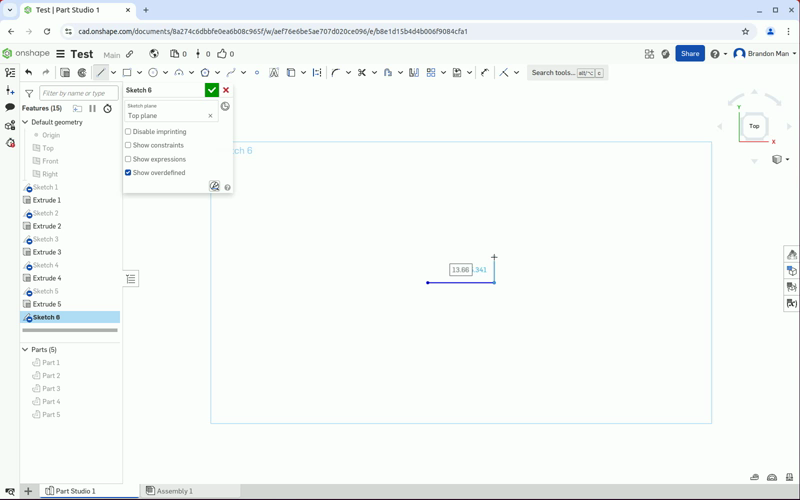
click(494, 256)
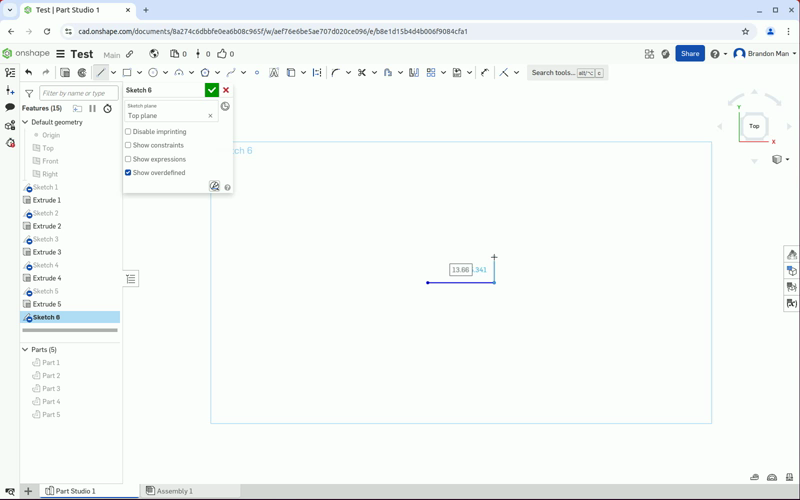
key_up(shift)
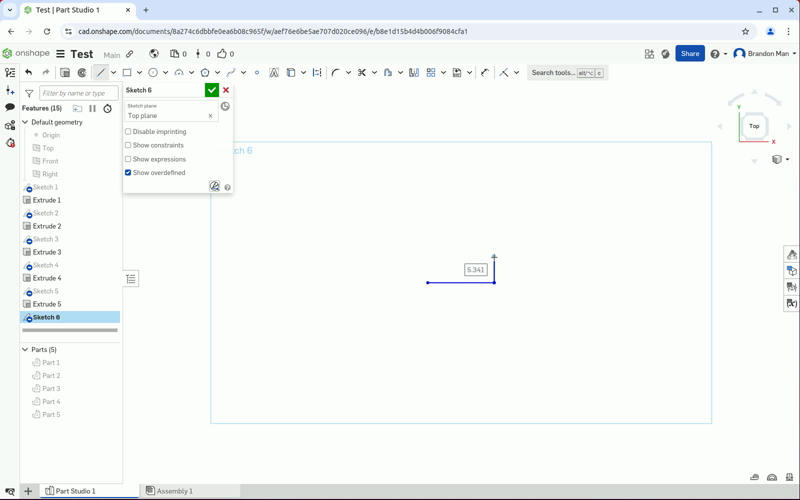
key_down(shift)
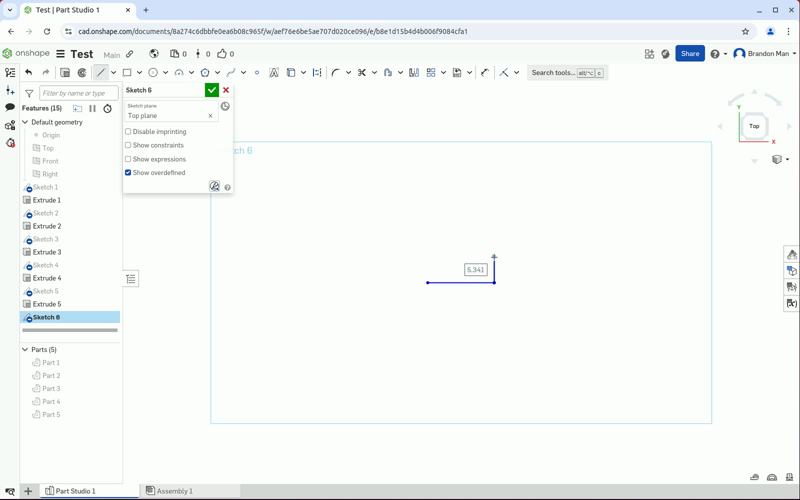
mouse_move(524, 256)
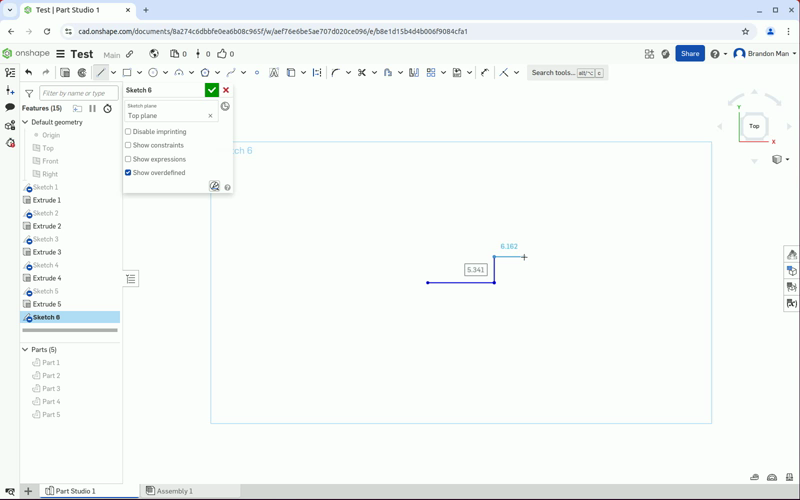
mouse_move(477, 256)
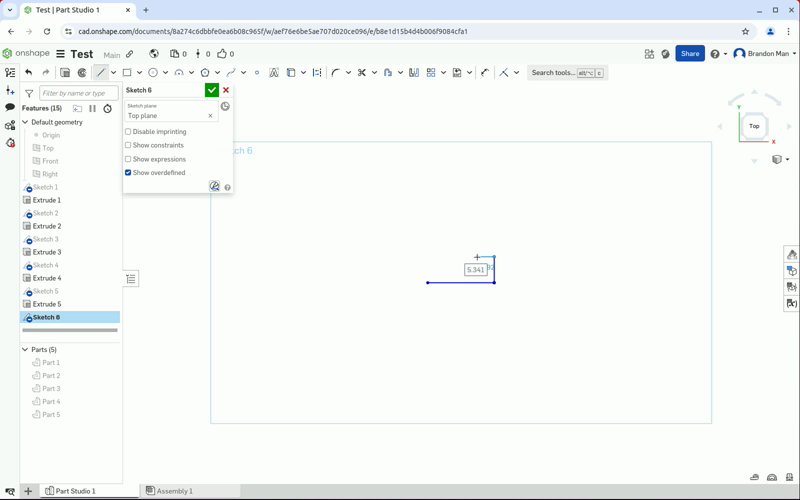
click(477, 256)
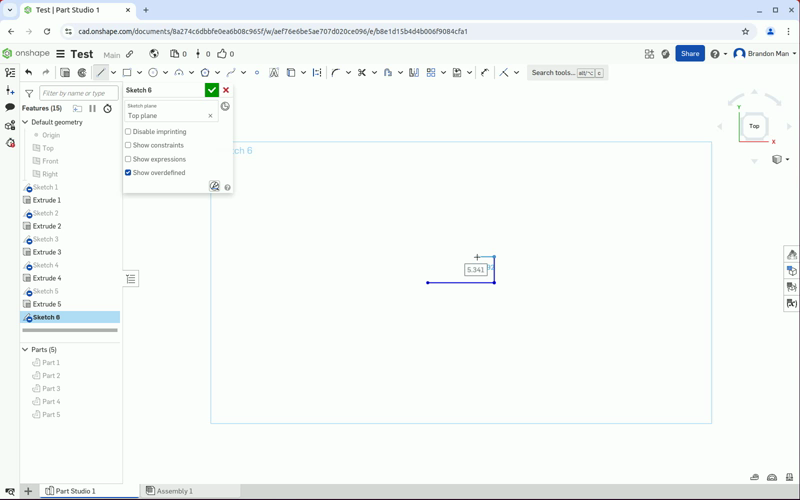
key_up(shift)
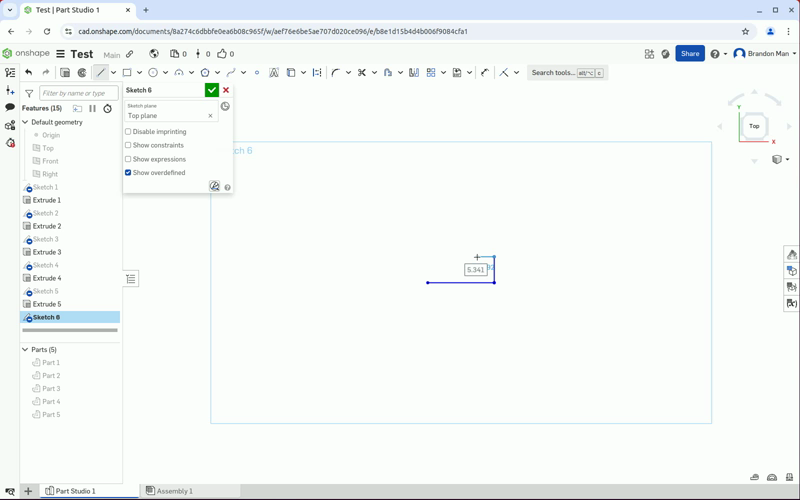
key(esc)
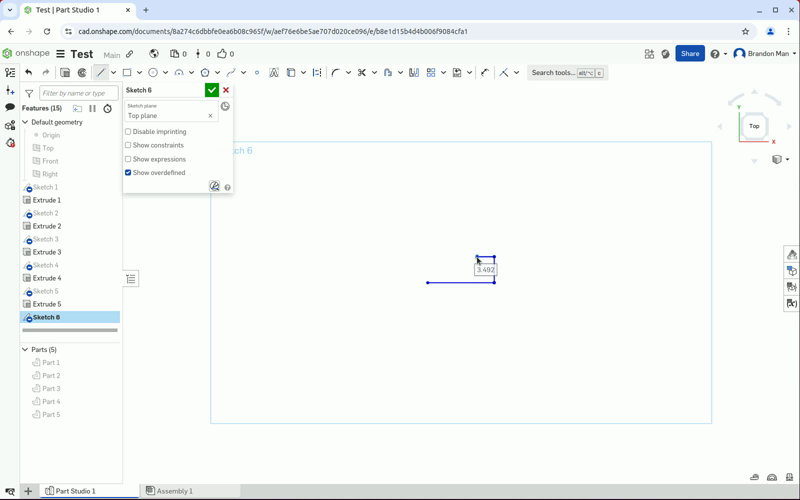
key(a)
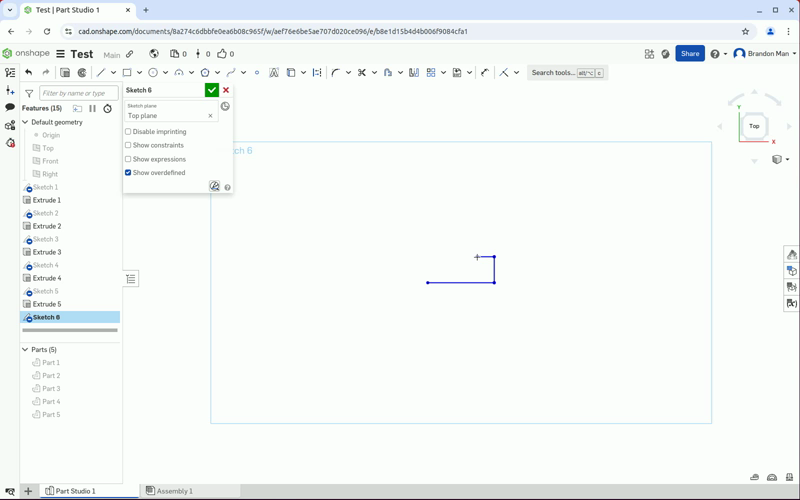
mouse_move(477, 256)
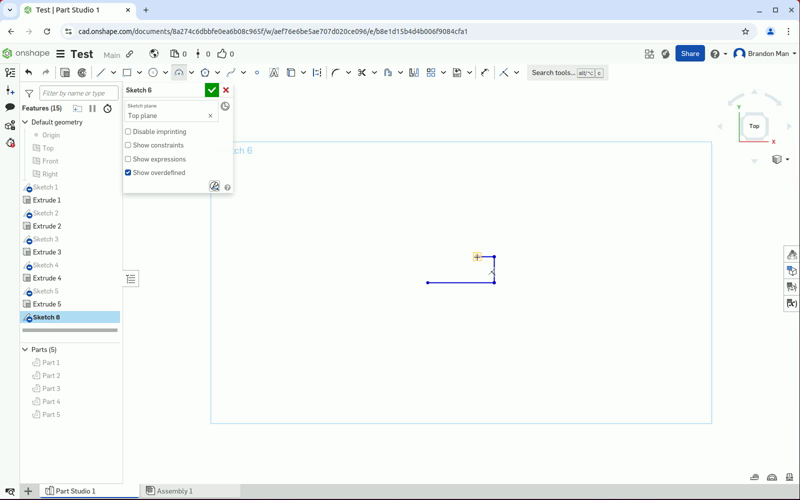
click(477, 256)
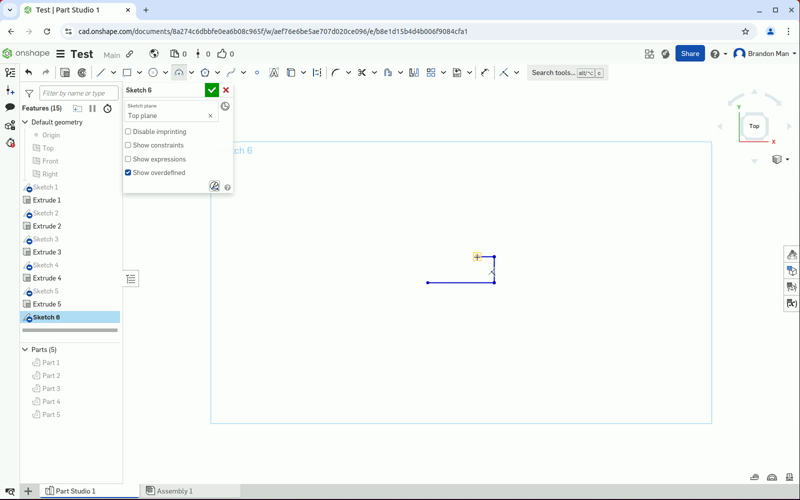
key_down(shift)
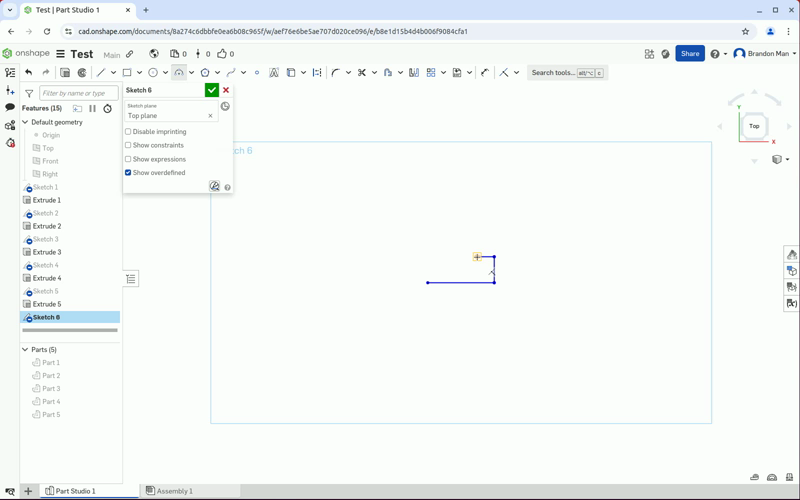
mouse_move(444, 256)
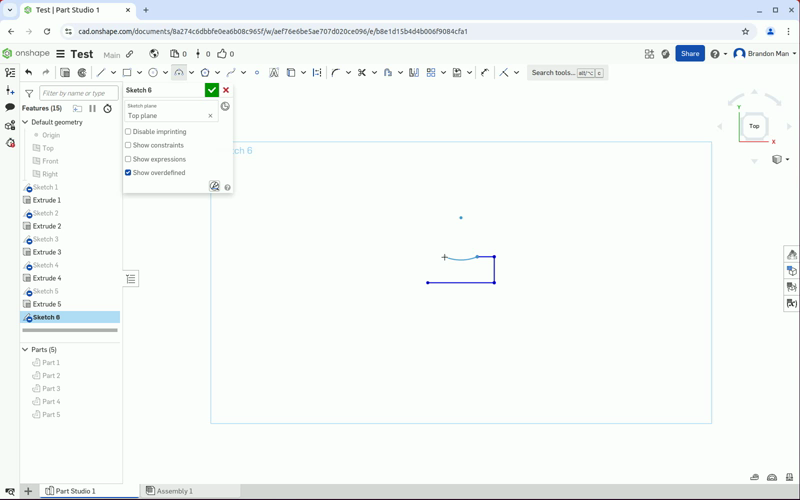
click(444, 256)
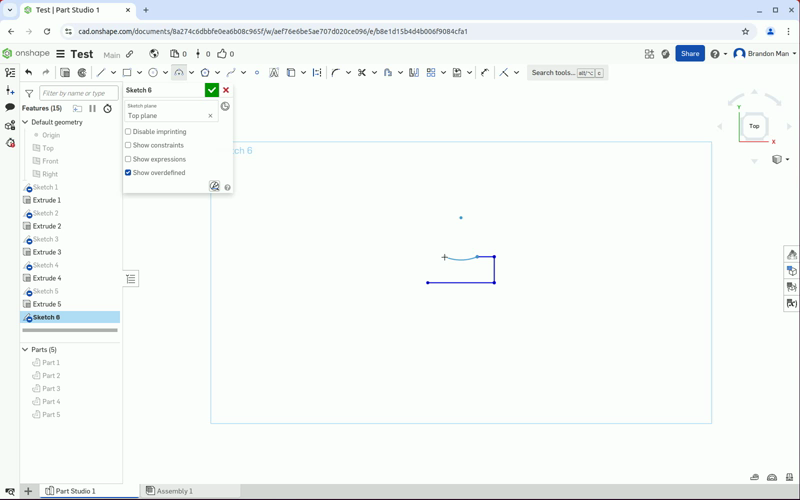
mouse_move(461, 272)
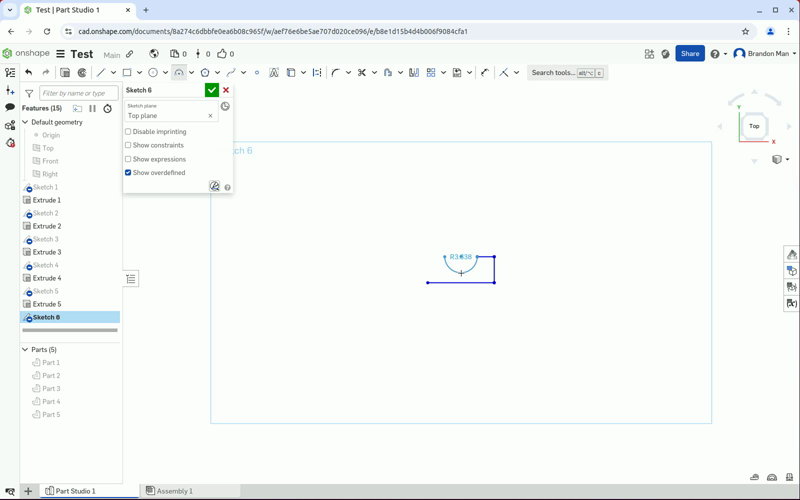
click(461, 272)
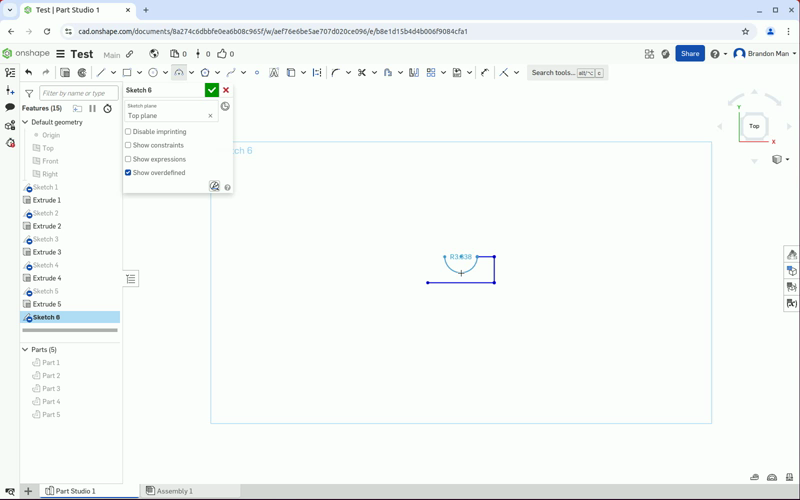
key_up(shift)
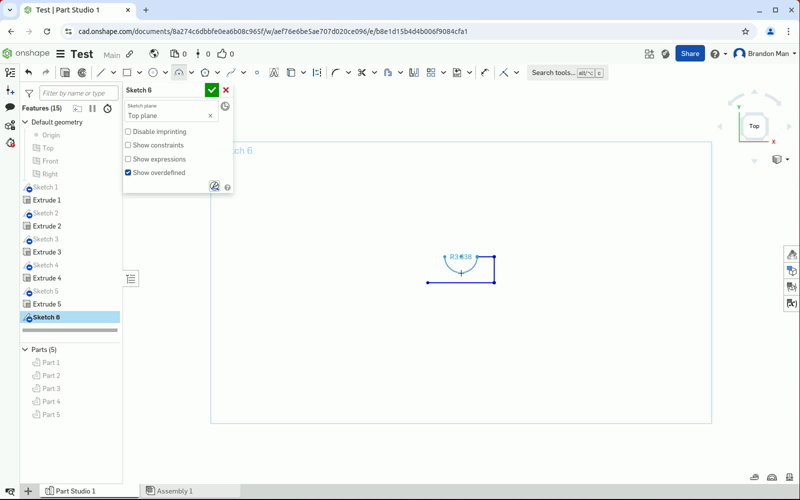
key(esc)
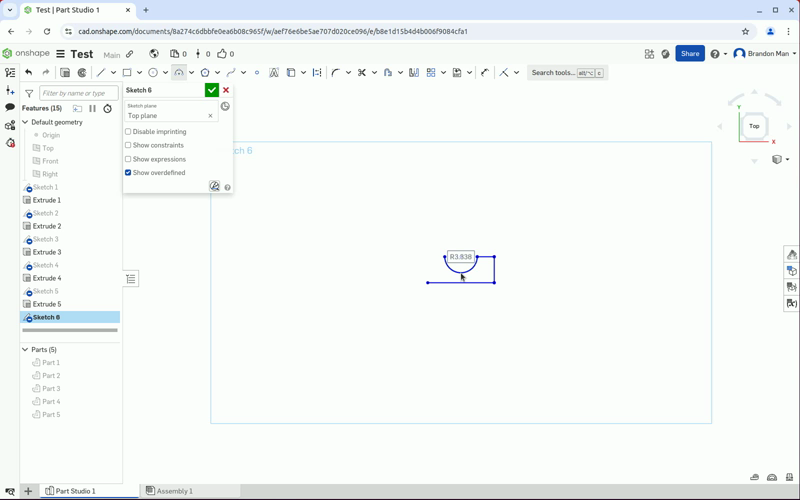
key(l)
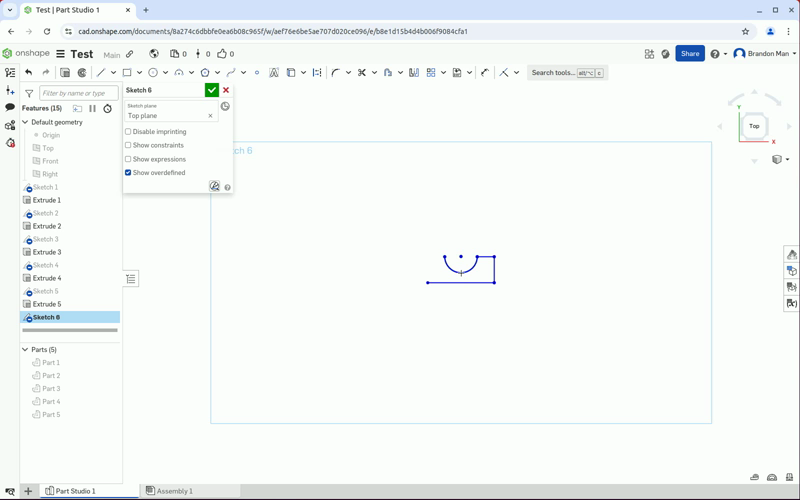
mouse_move(444, 256)
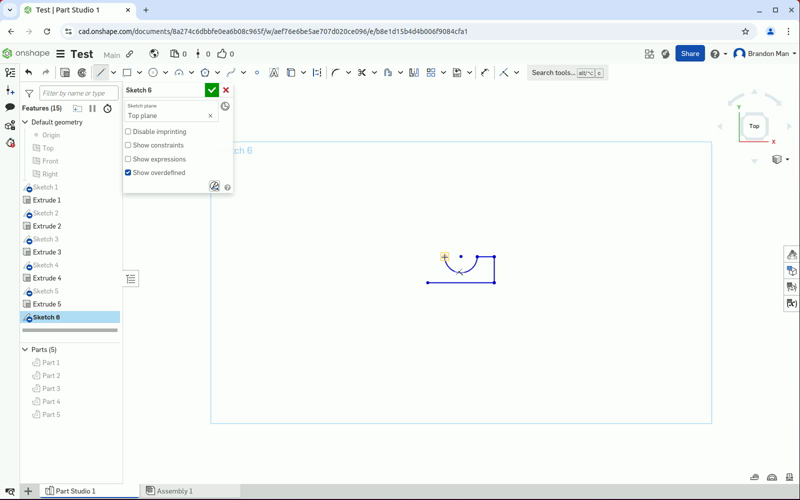
click(444, 256)
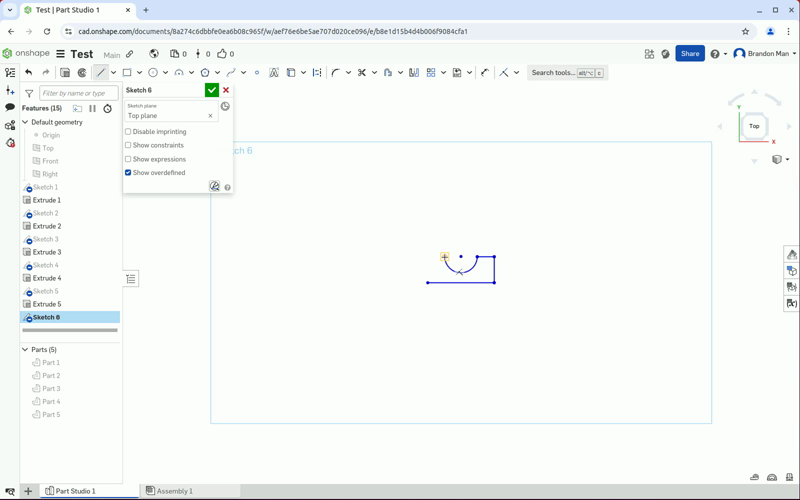
key_down(shift)
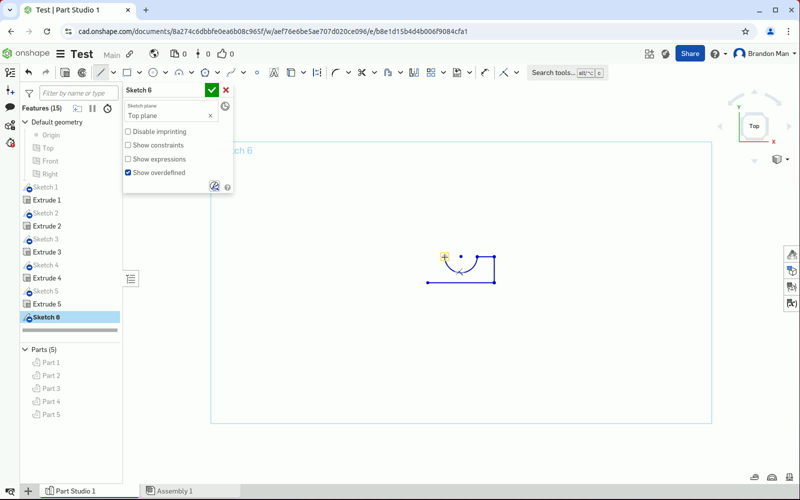
mouse_move(474, 256)
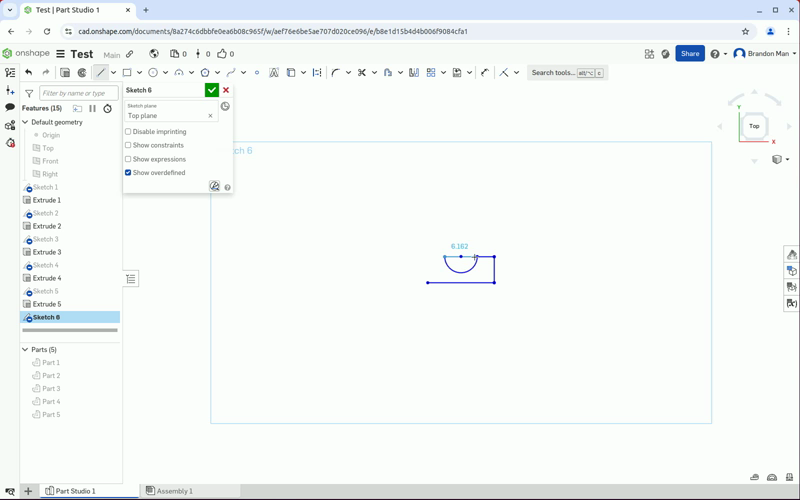
mouse_move(427, 256)
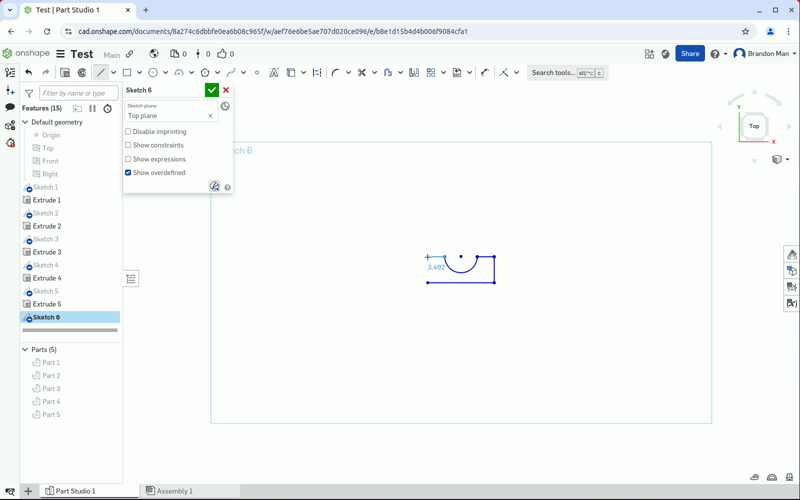
click(427, 256)
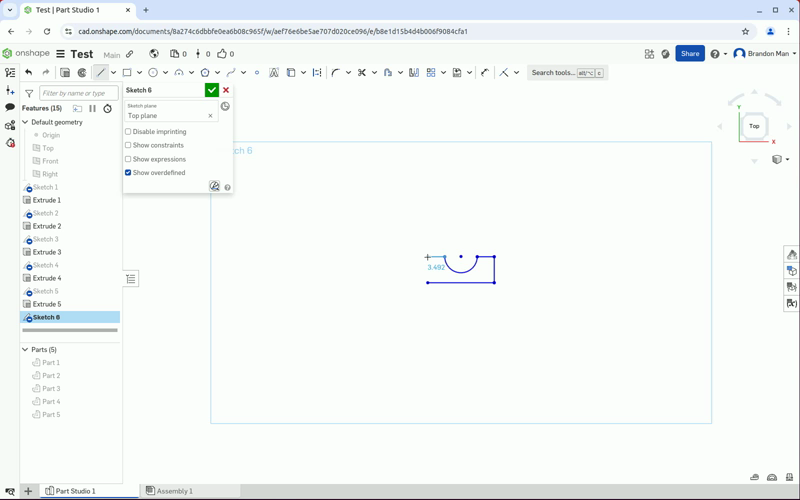
key_up(shift)
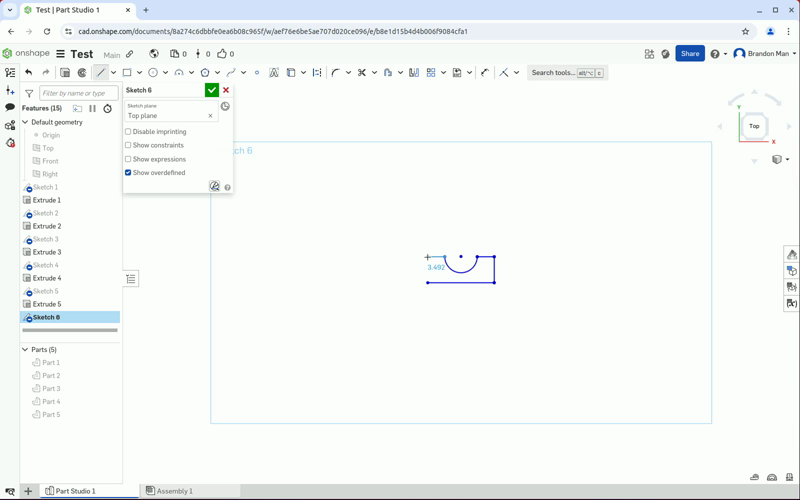
mouse_move(457, 256)
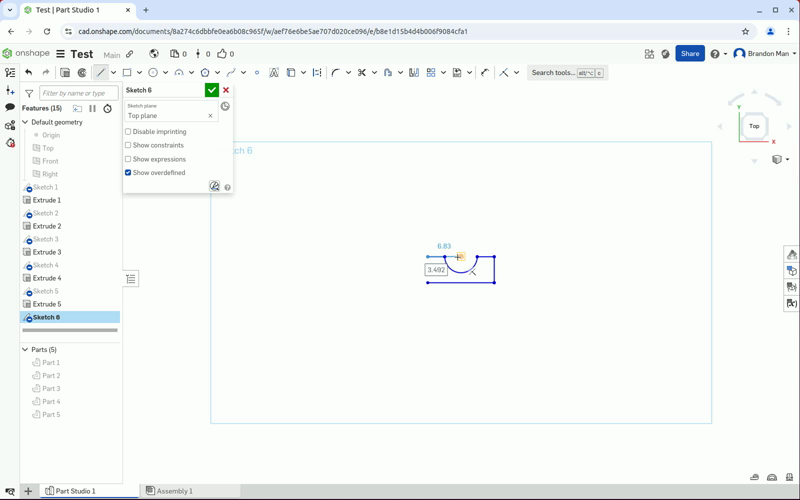
key_down(shift)
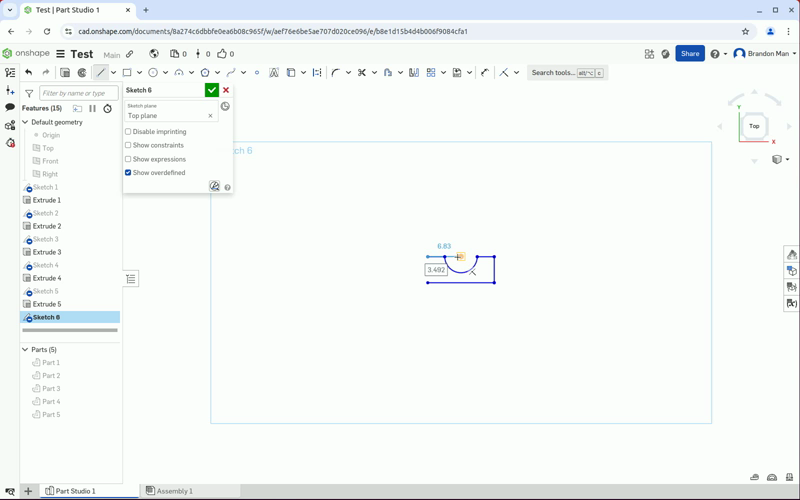
mouse_move(427, 282)
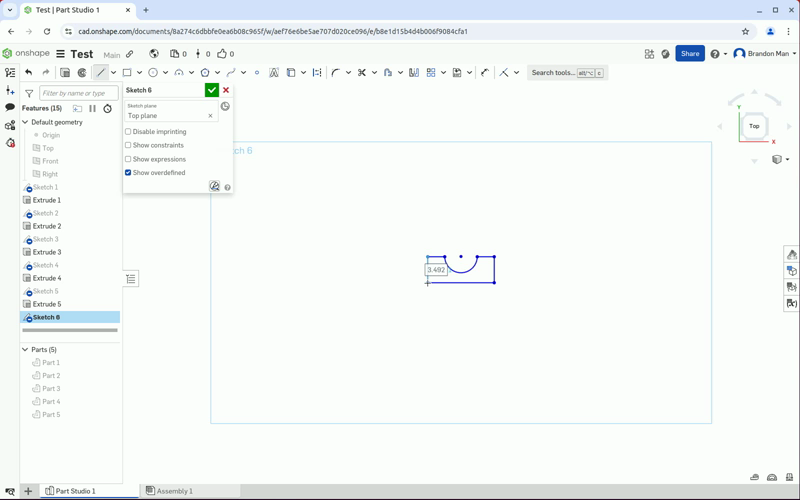
key_up(shift)
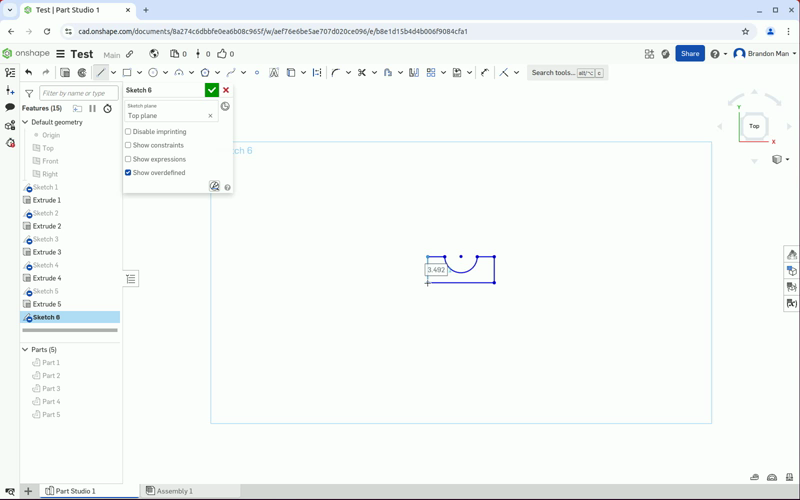
click(427, 282)
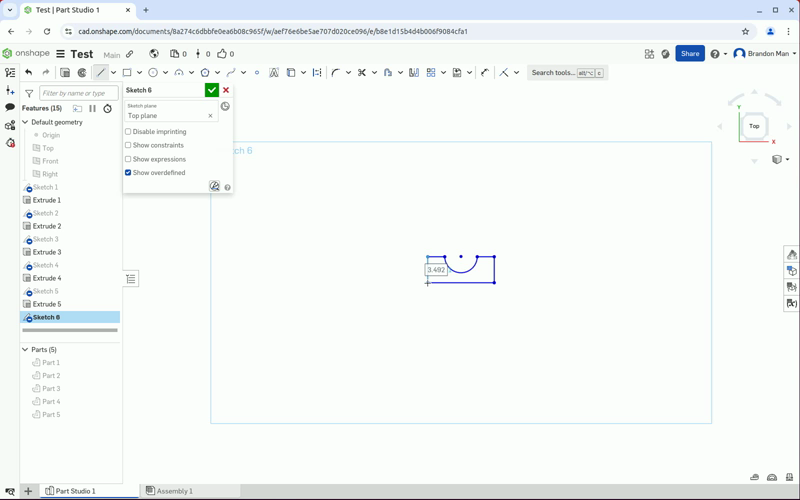
key(esc)
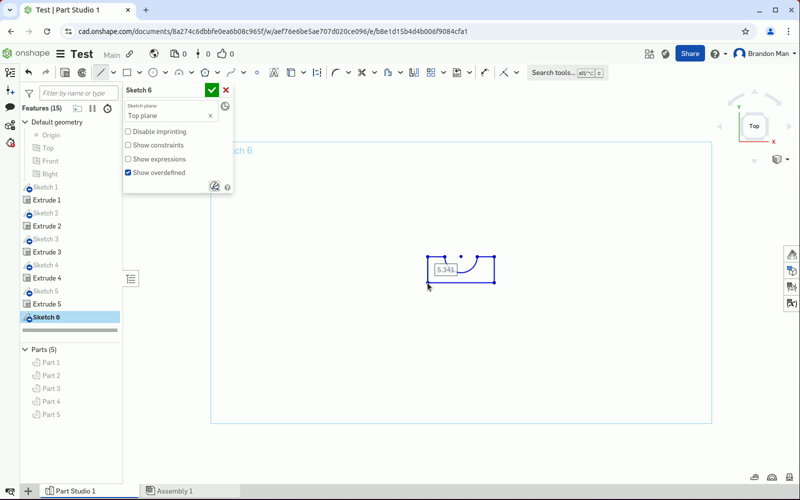
mouse_move(479, 258)
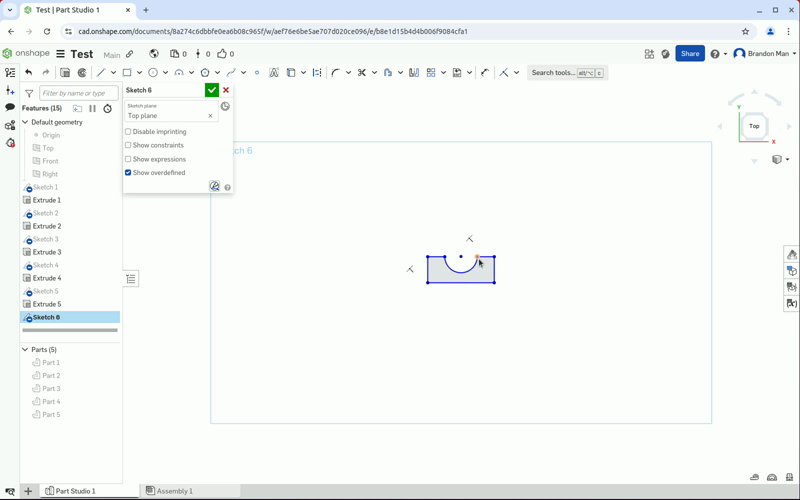
scroll(6)
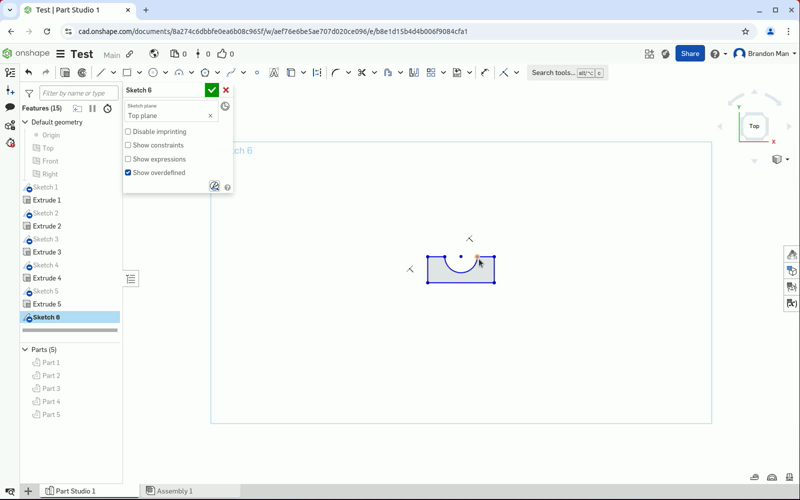
scroll(6)
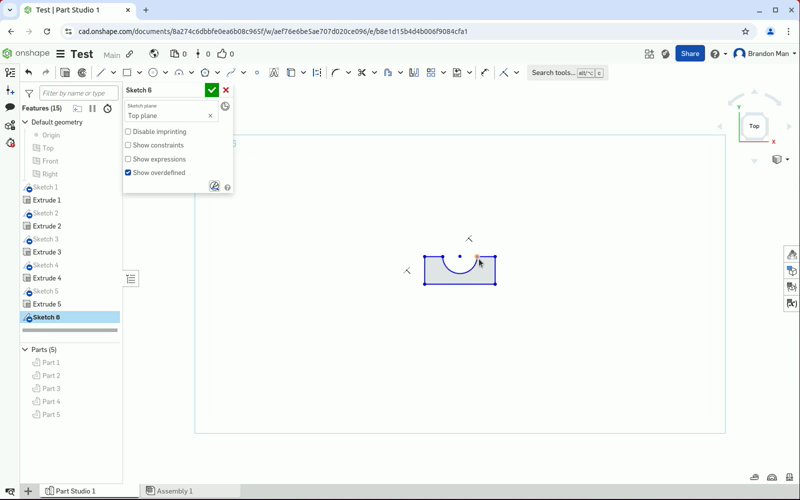
scroll(6)
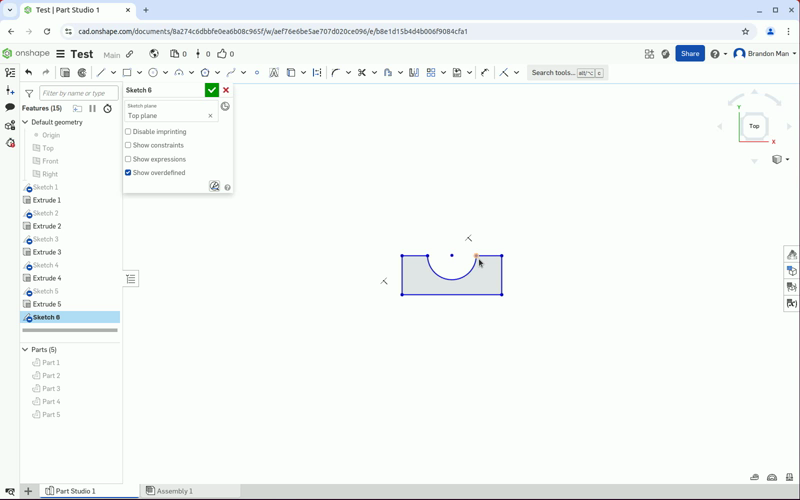
scroll(6)
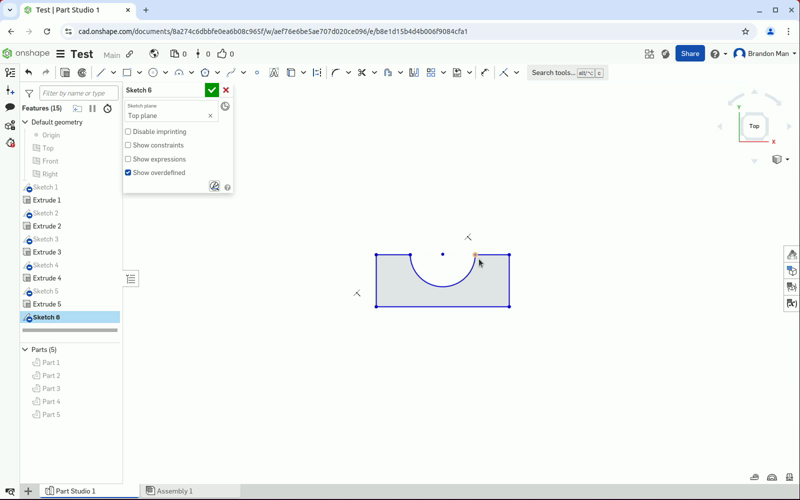
scroll(6)
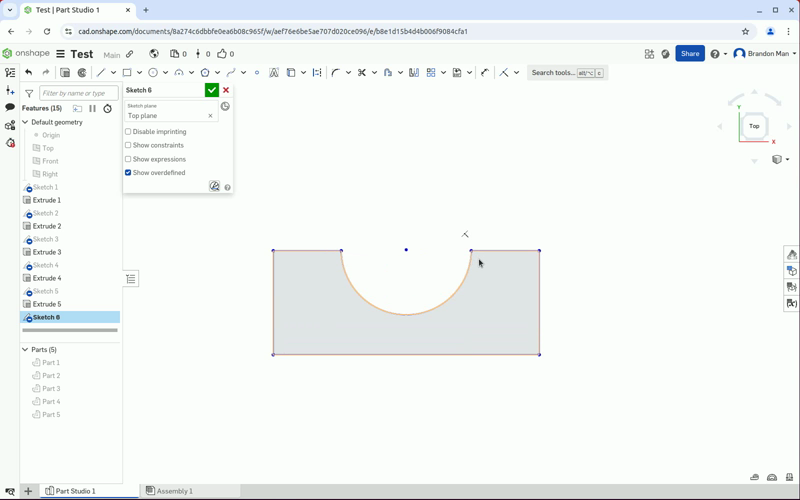
scroll(6)
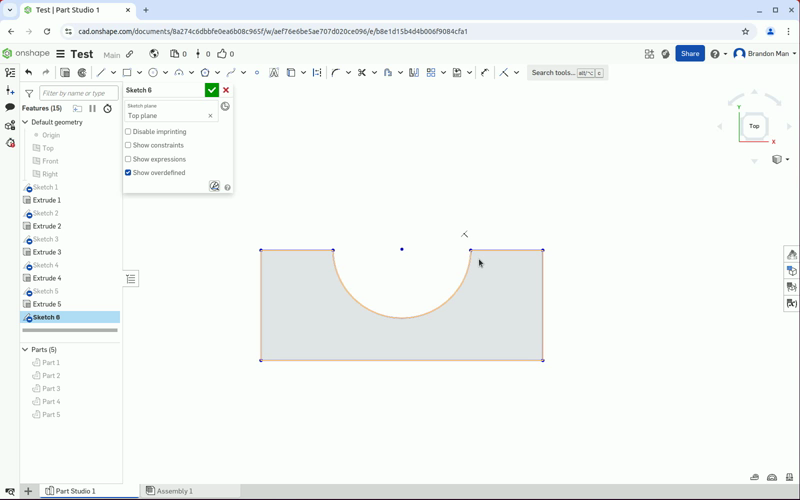
scroll(6)
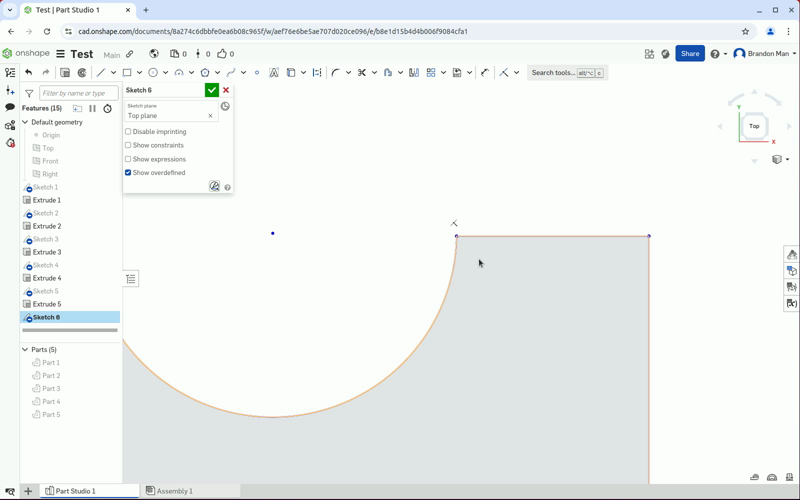
click(479, 258)
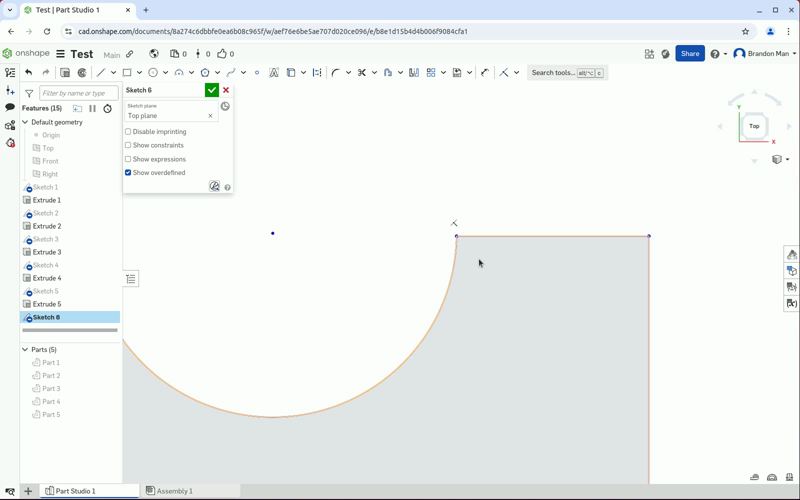
scroll(-6)
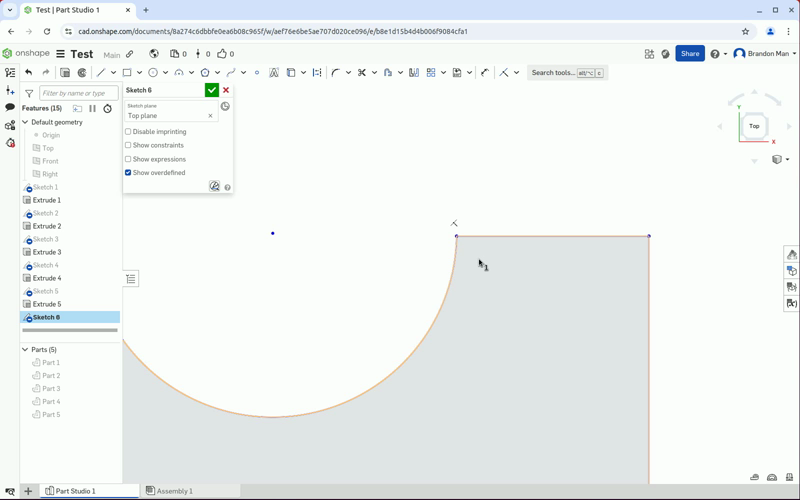
scroll(-6)
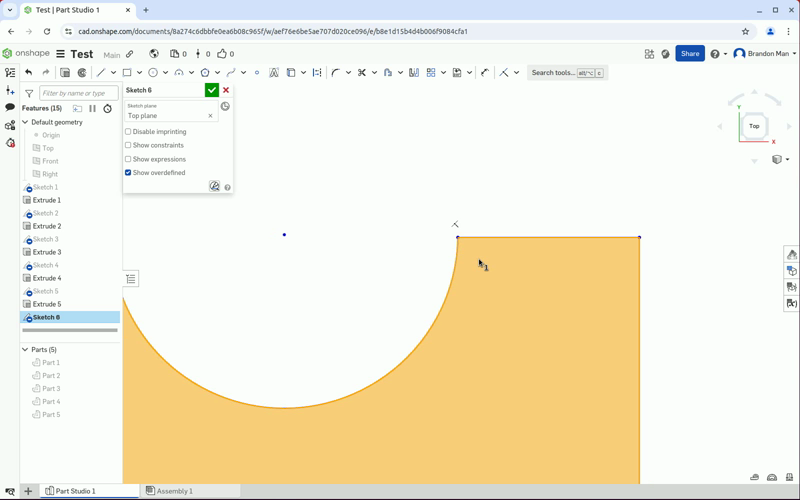
scroll(-6)
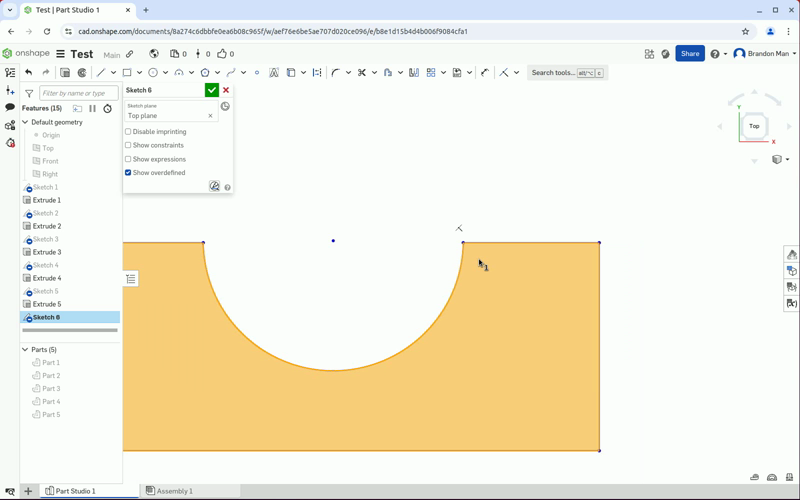
scroll(-6)
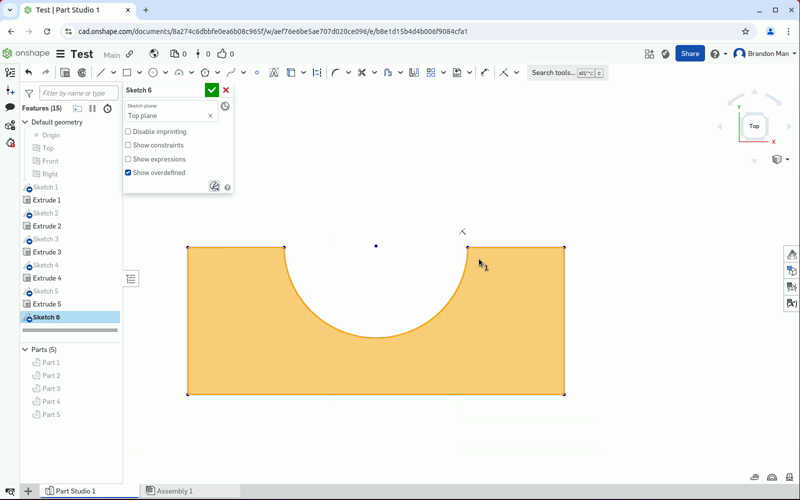
scroll(-6)
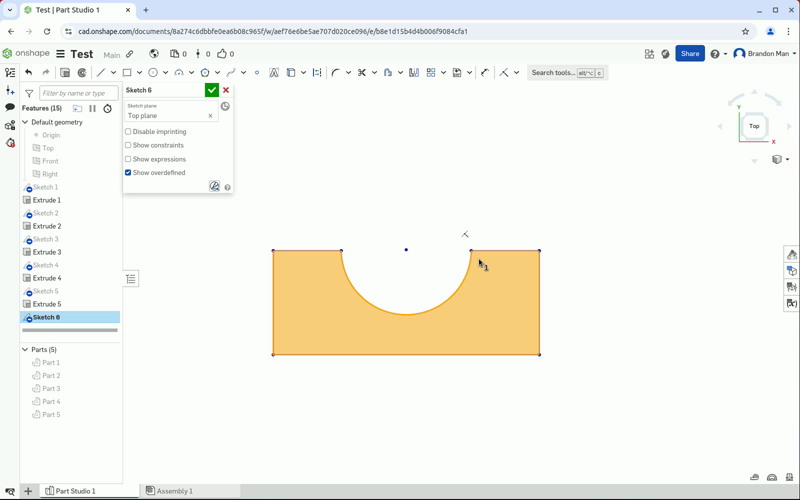
scroll(-6)
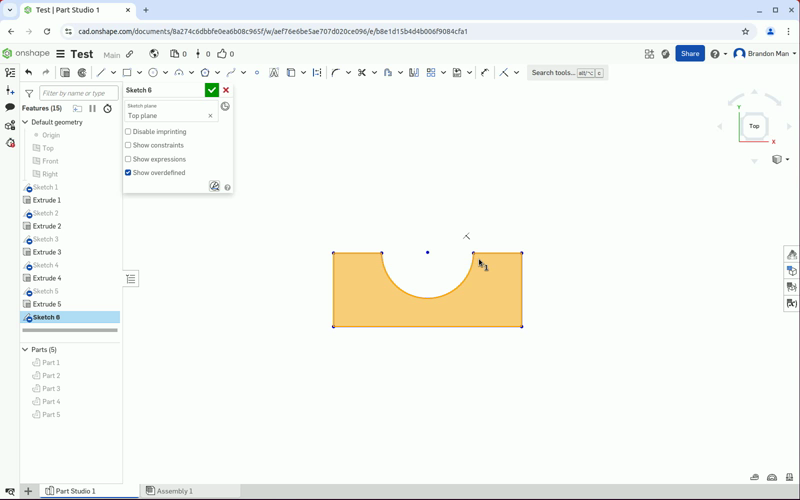
scroll(-6)
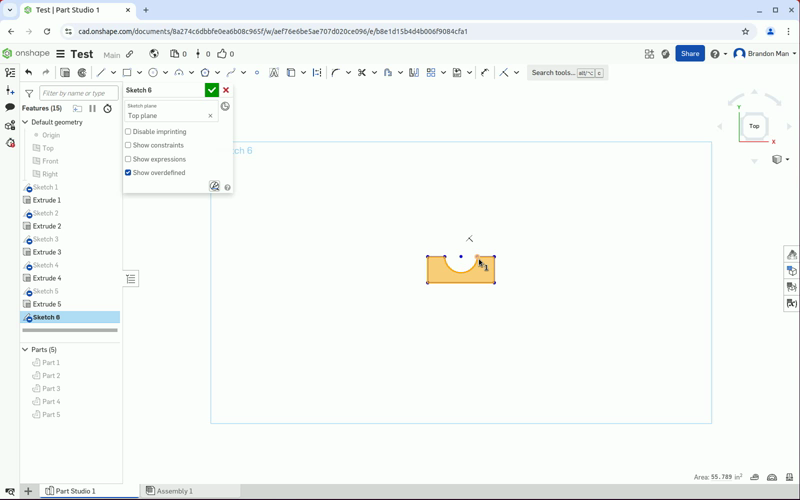
mouse_move(73, 352)
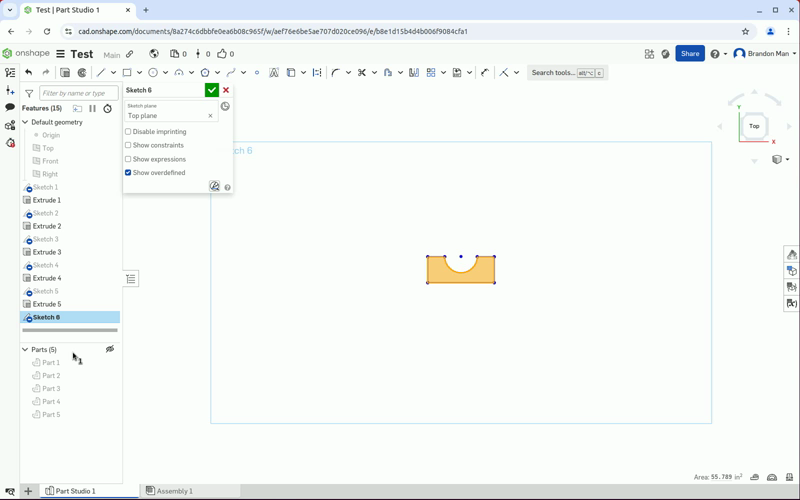
key(shift+y)
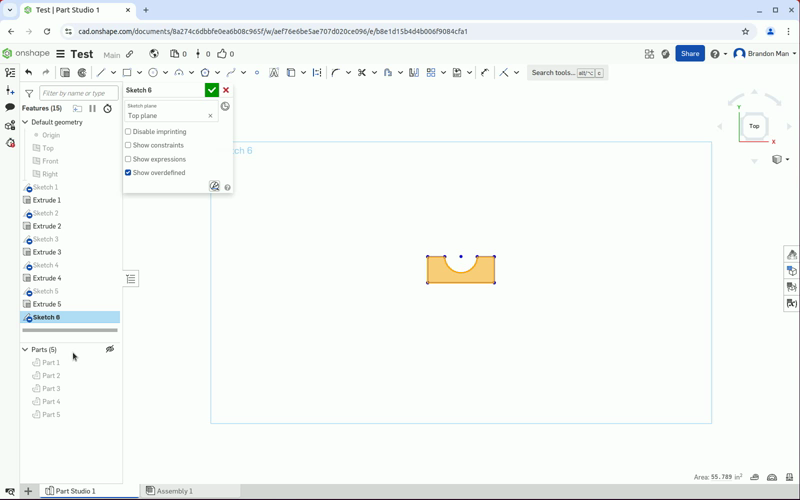
key(shift+e)
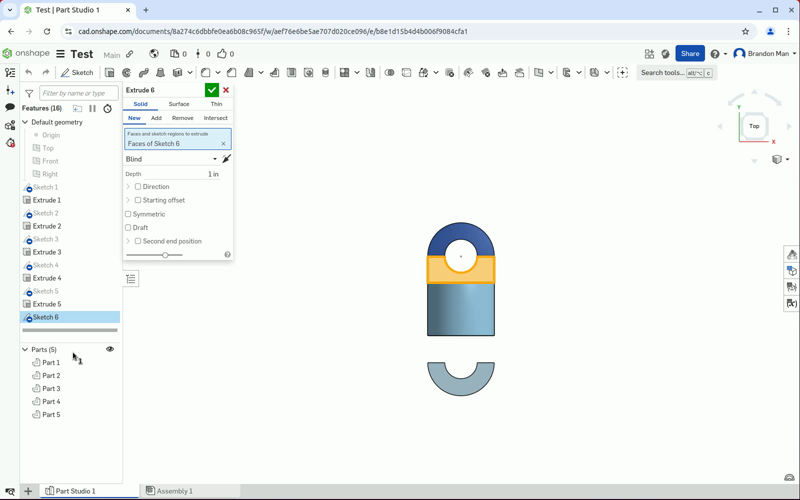
mouse_move(143, 106)
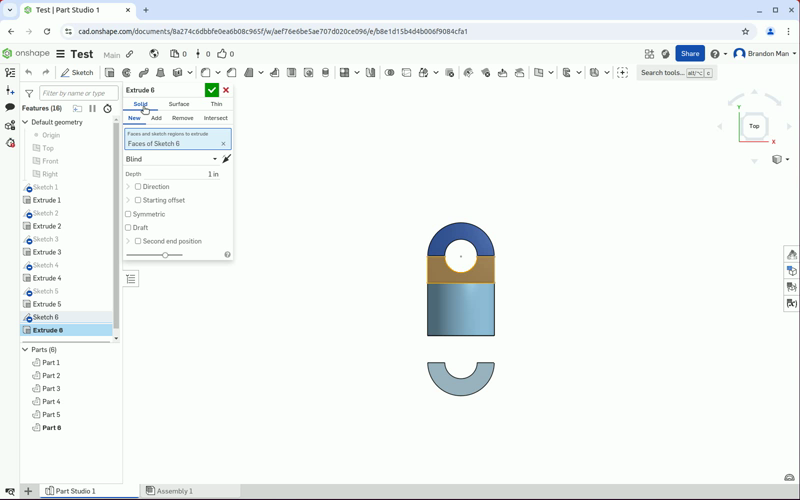
click(143, 106)
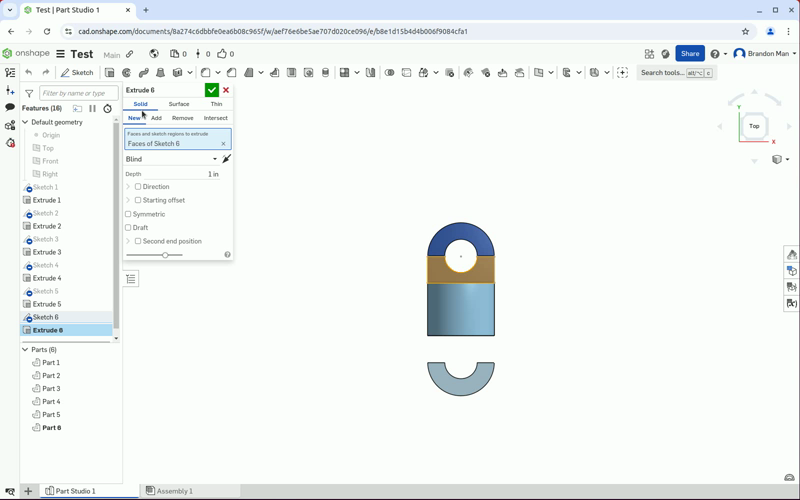
mouse_move(137, 120)
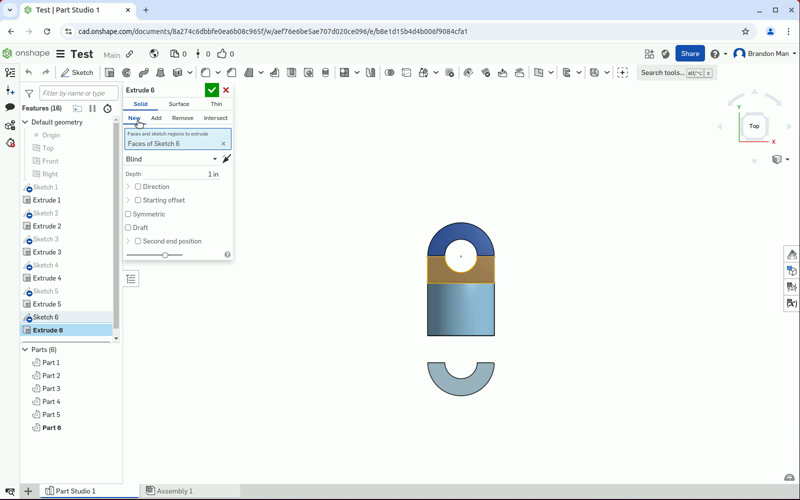
click(137, 120)
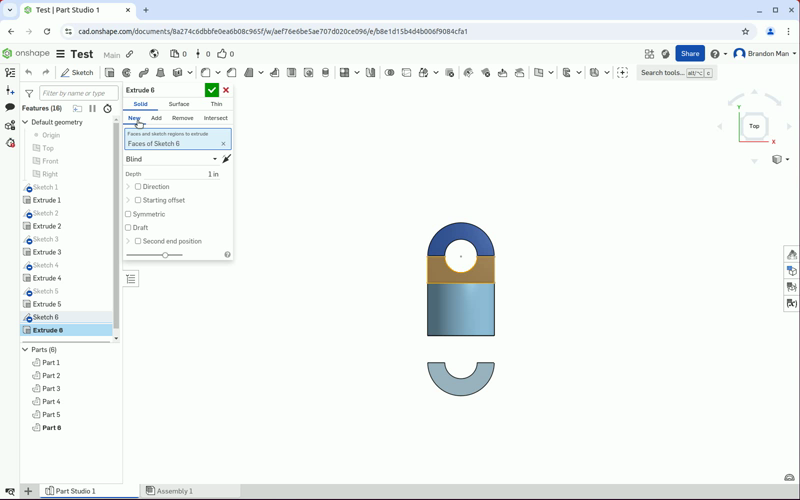
key(tab, 4)
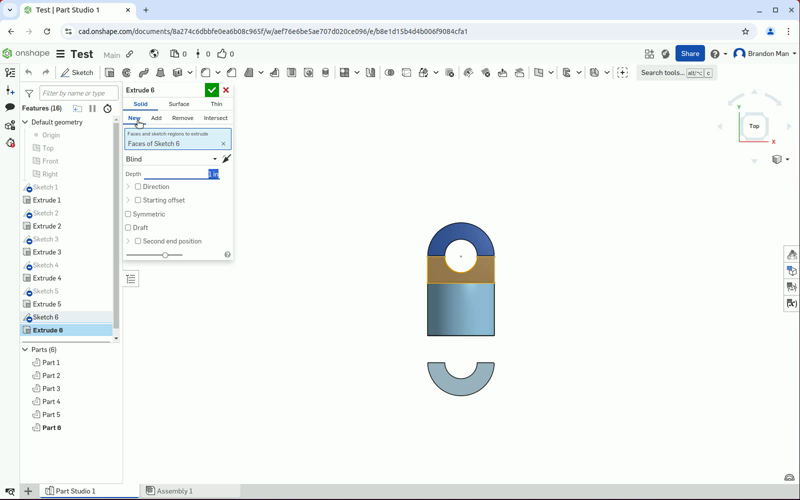
text(5.536)
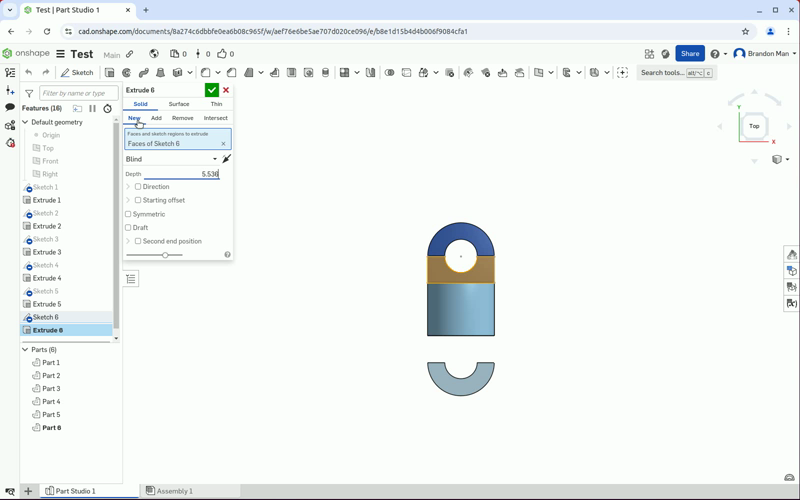
key(enter)
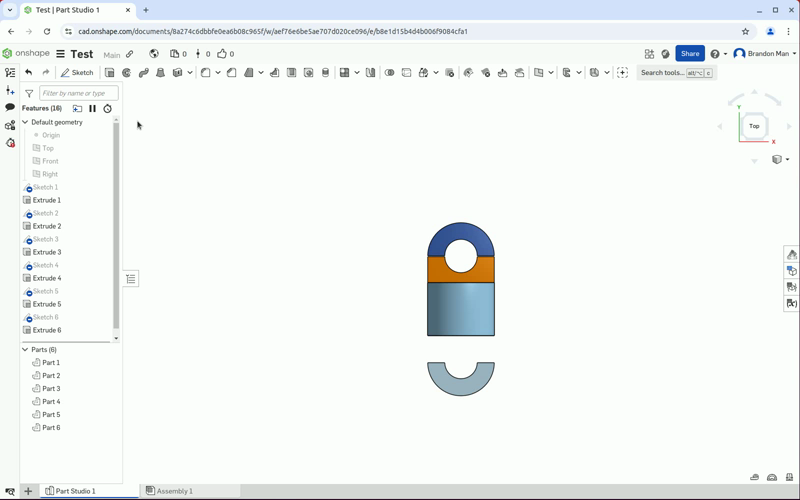
key(shift+h)
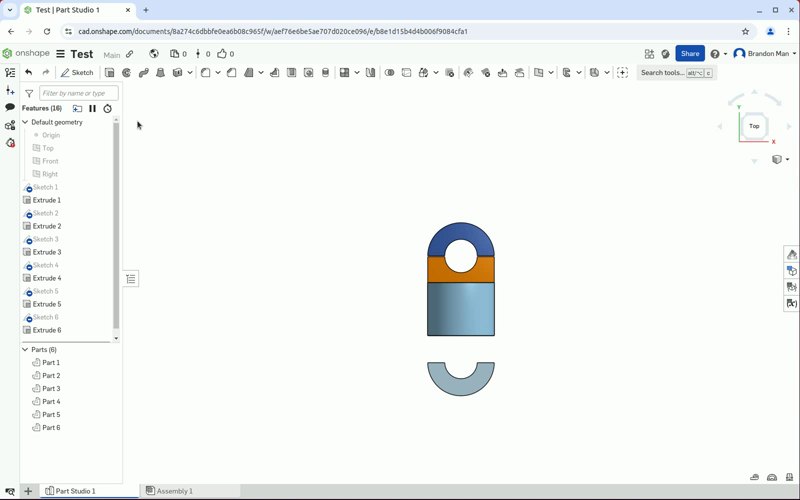
key(shift+h)
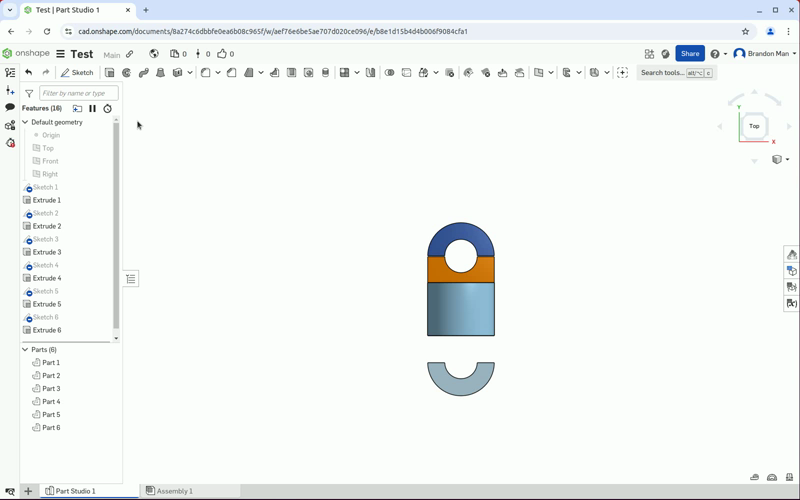
mouse_move(69, 189)
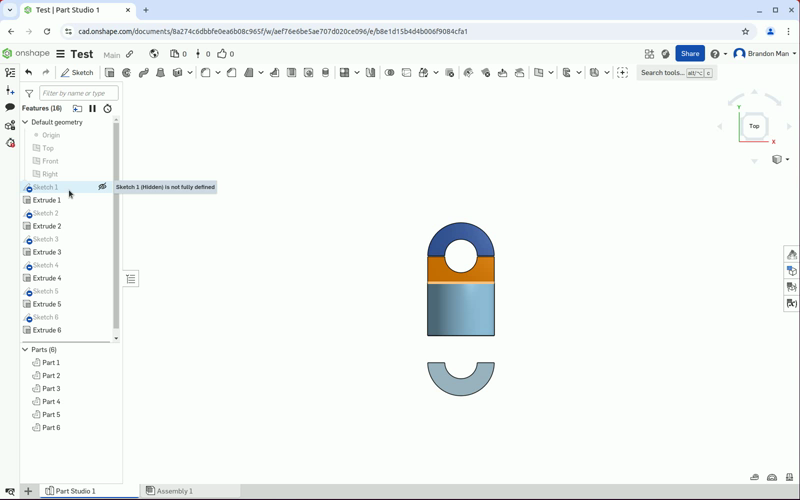
click(69, 189)
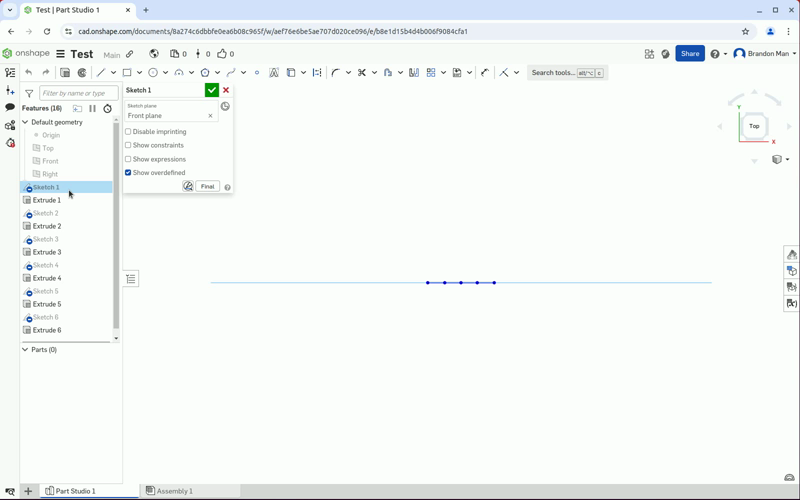
mouse_move(229, 92)
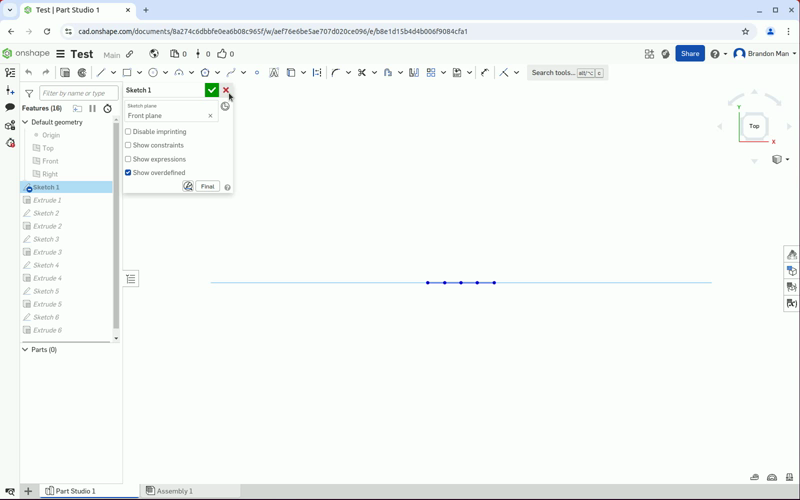
click(229, 92)
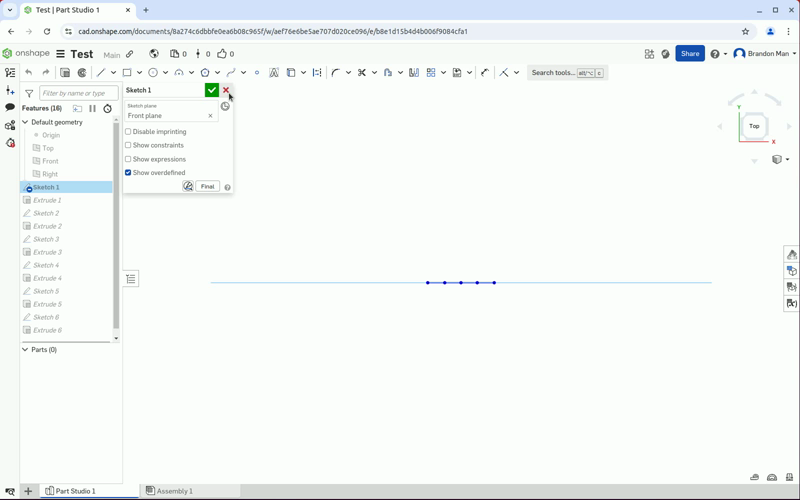
key(shift+s)
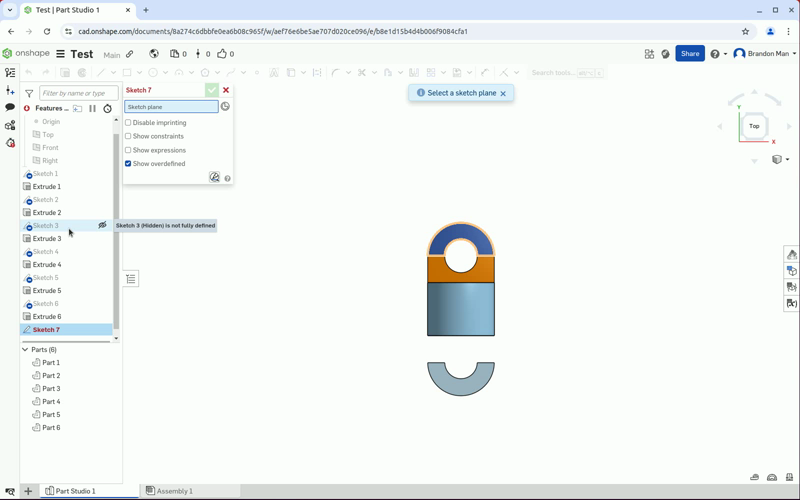
scroll(3)
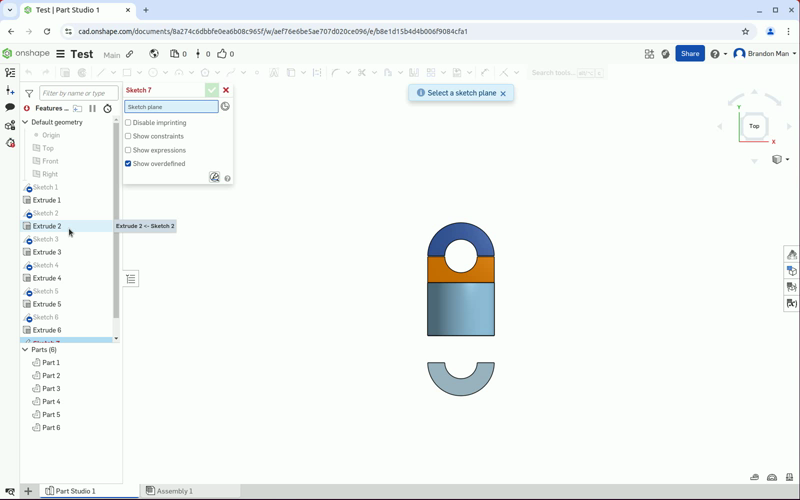
mouse_move(69, 150)
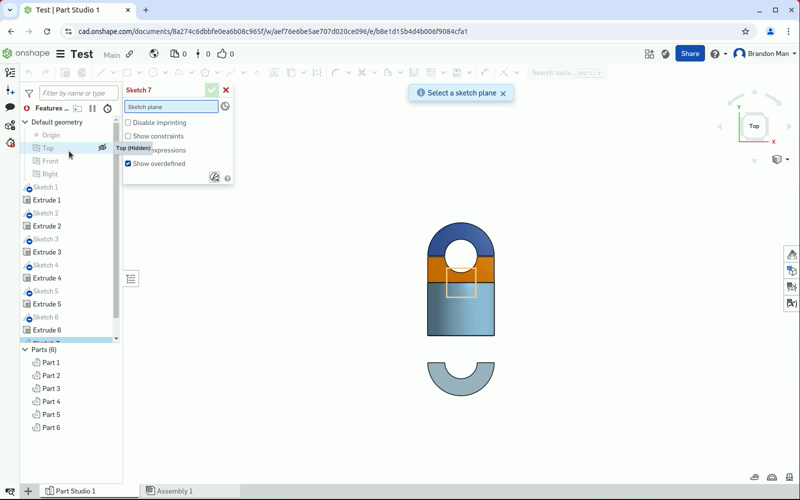
click(69, 150)
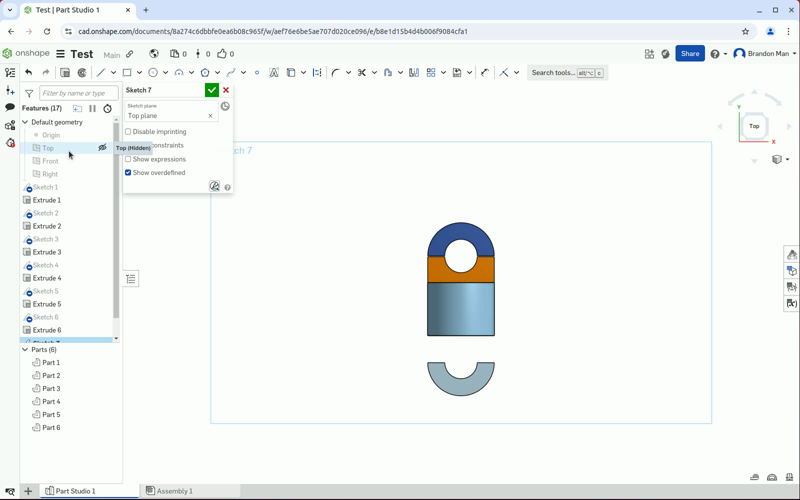
mouse_move(73, 352)
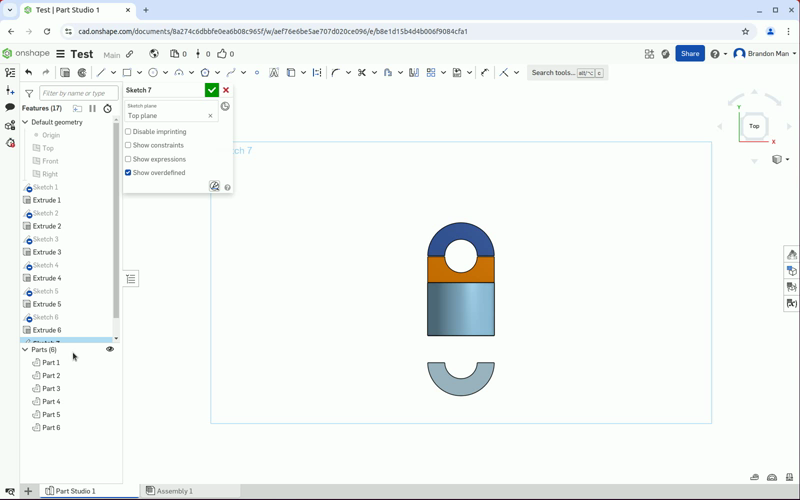
key(y)
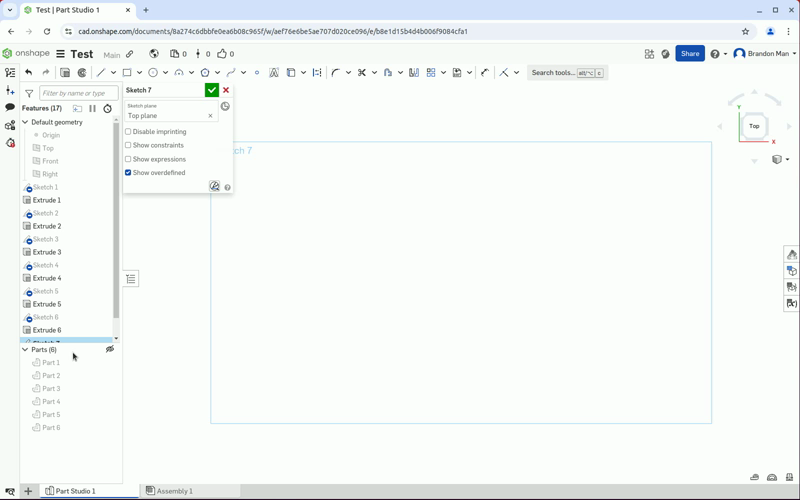
key(l)
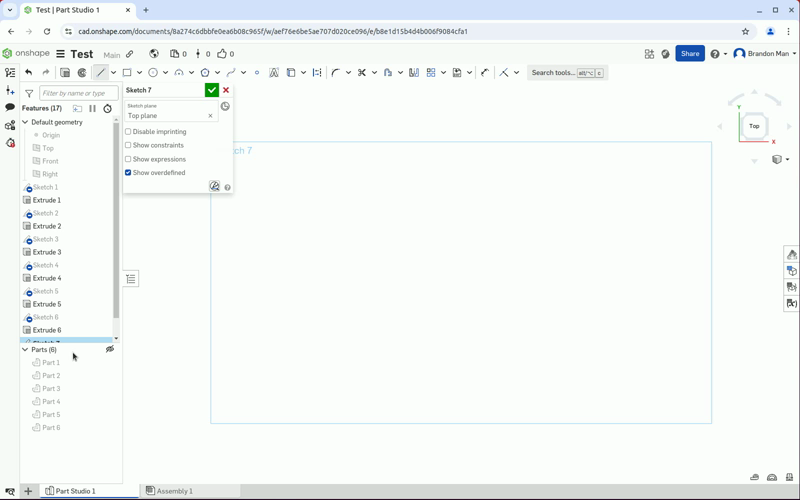
key_down(shift)
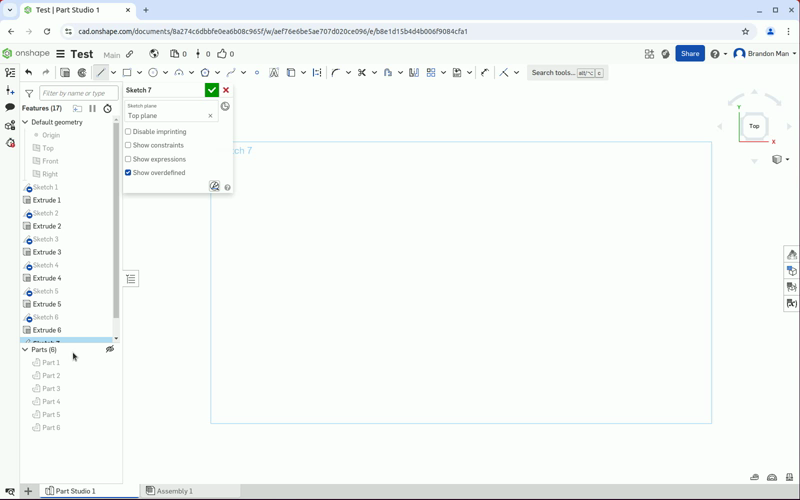
mouse_move(427, 362)
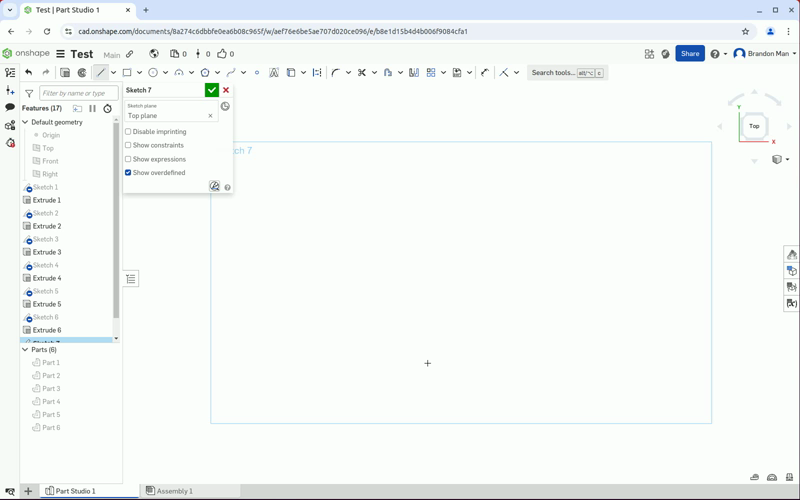
click(427, 362)
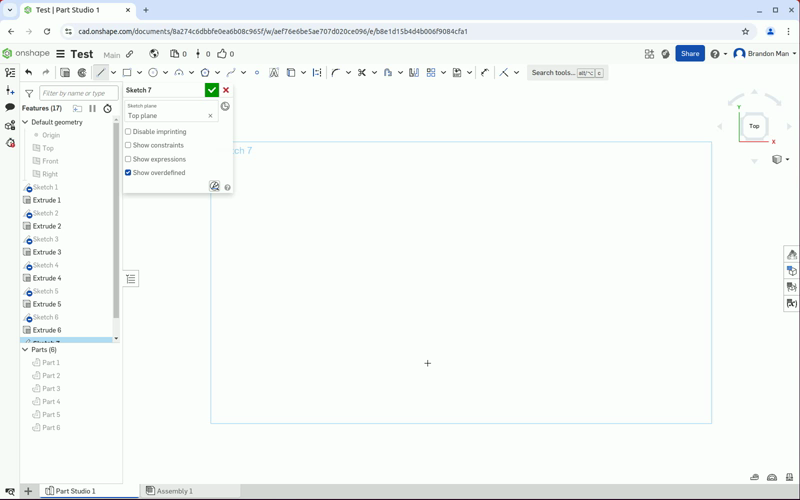
key_up(shift)
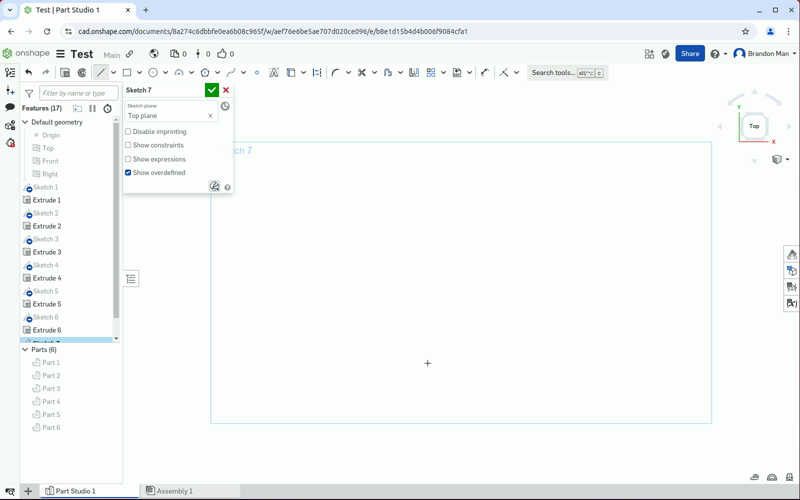
key_down(shift)
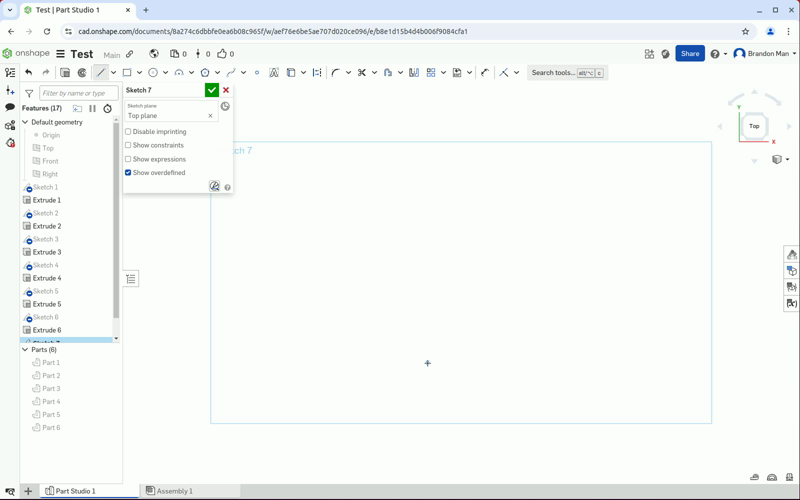
mouse_move(457, 362)
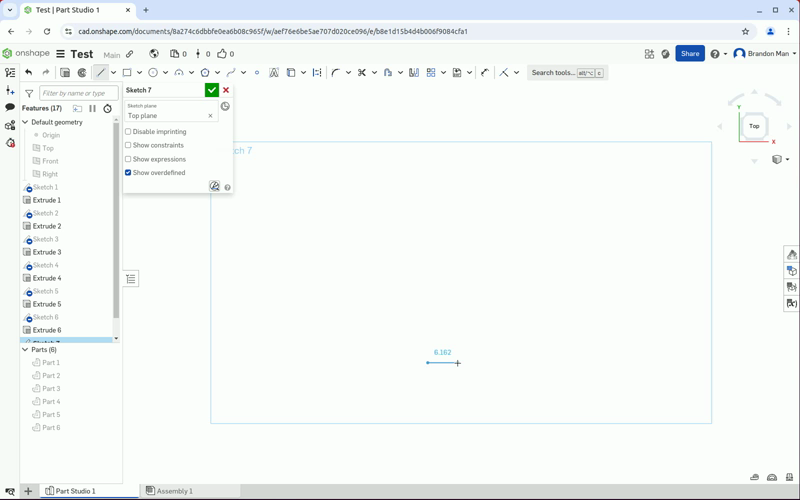
mouse_move(444, 362)
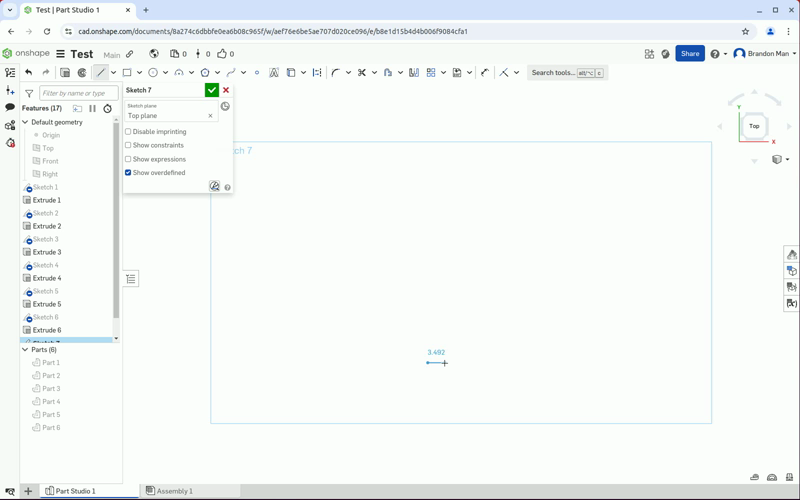
click(444, 362)
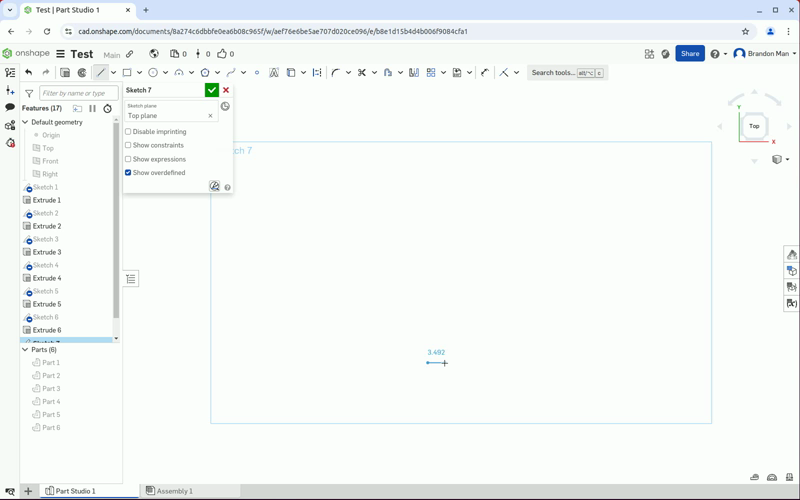
key_up(shift)
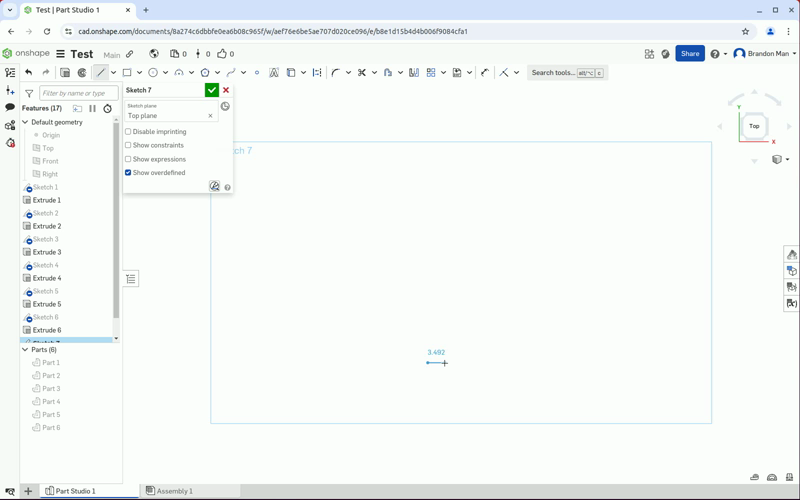
key(esc)
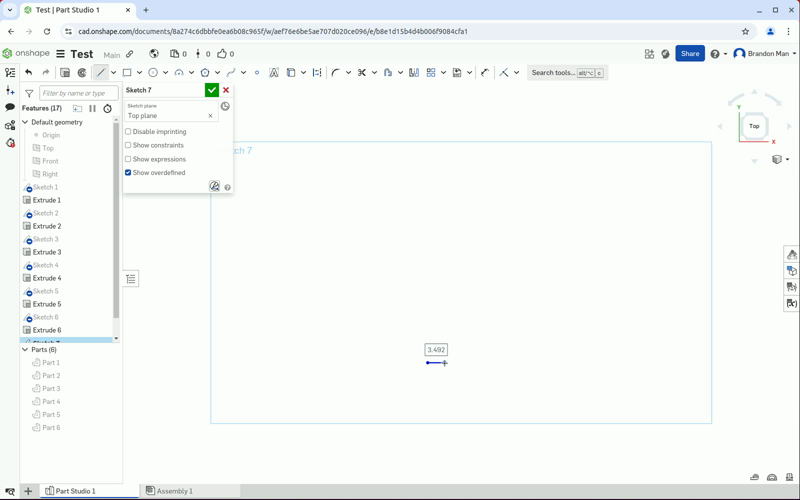
key(a)
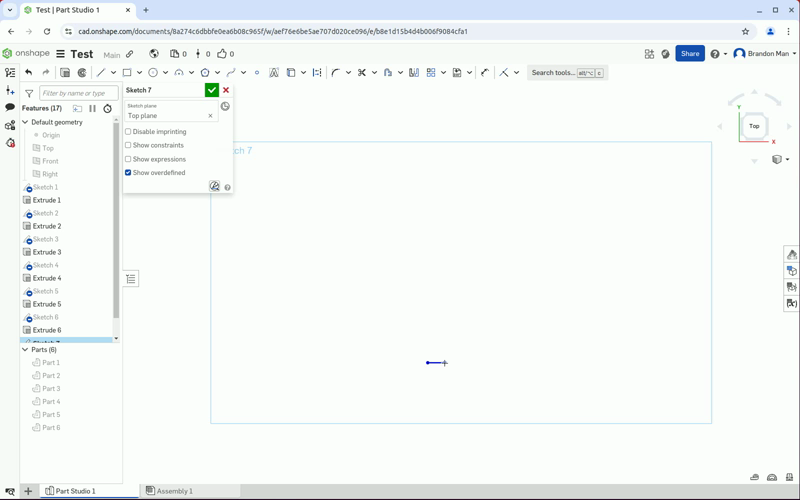
mouse_move(444, 362)
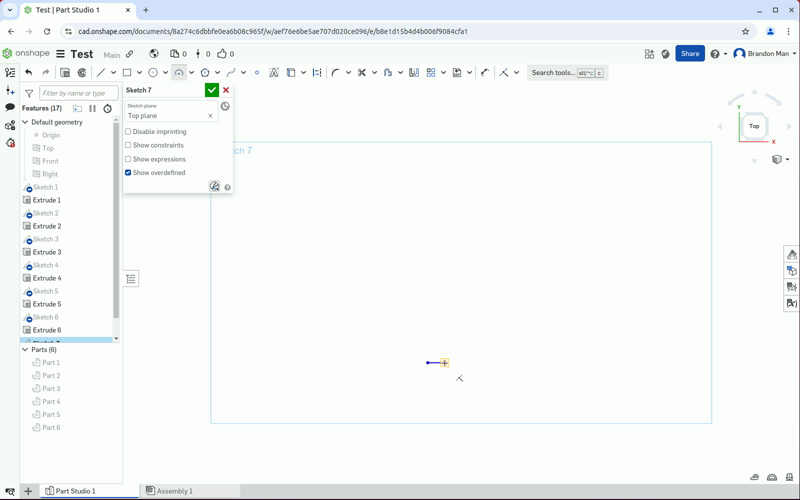
click(444, 362)
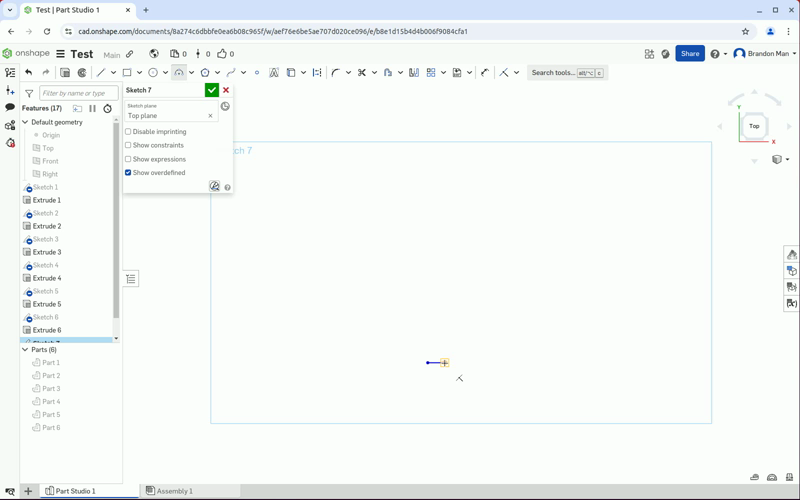
key_down(shift)
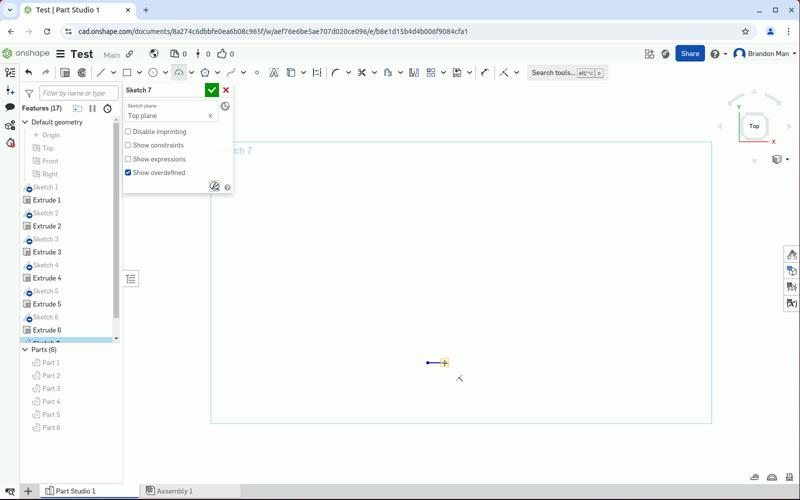
mouse_move(477, 362)
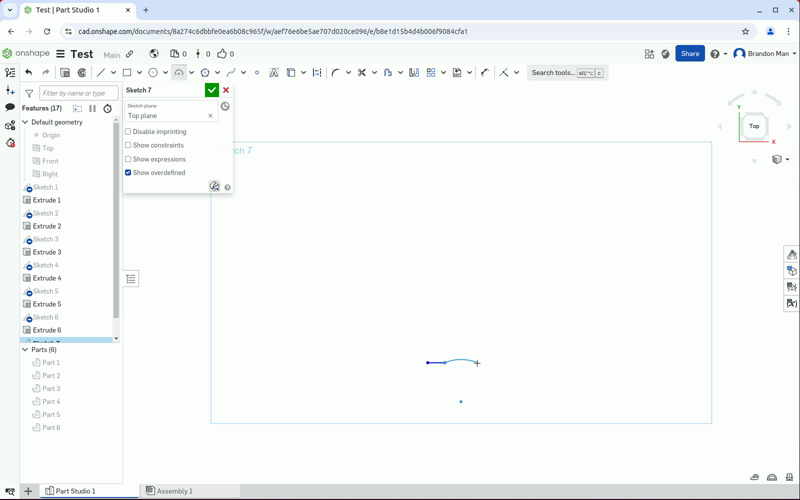
click(477, 362)
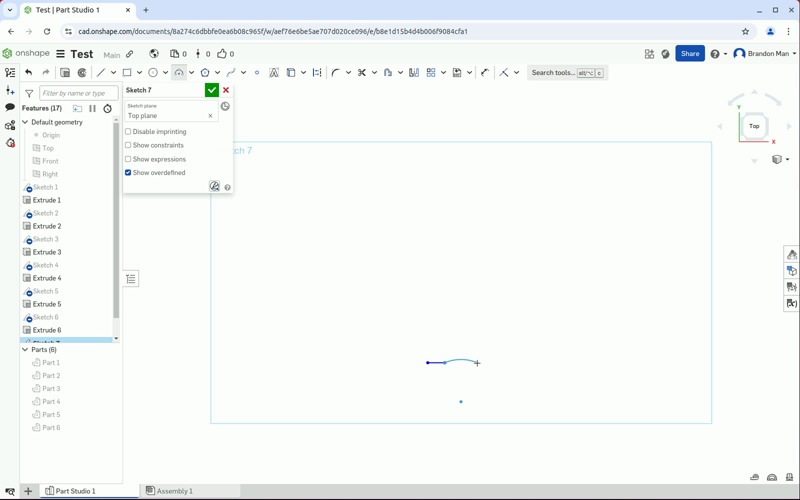
mouse_move(461, 346)
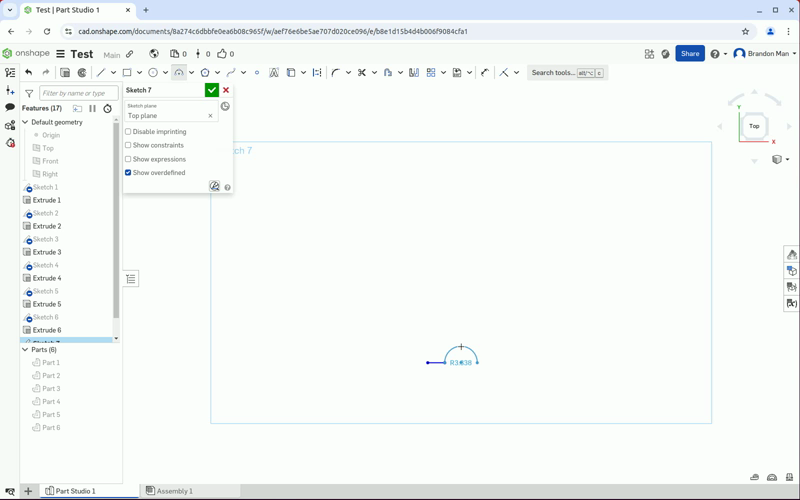
click(461, 346)
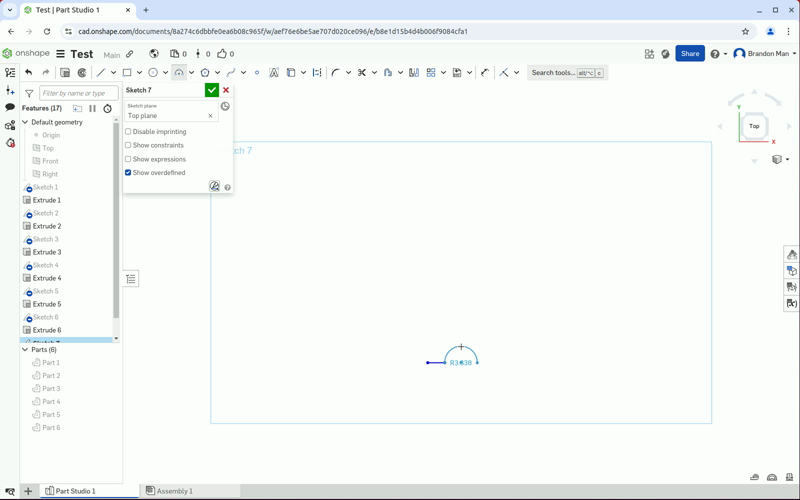
key_up(shift)
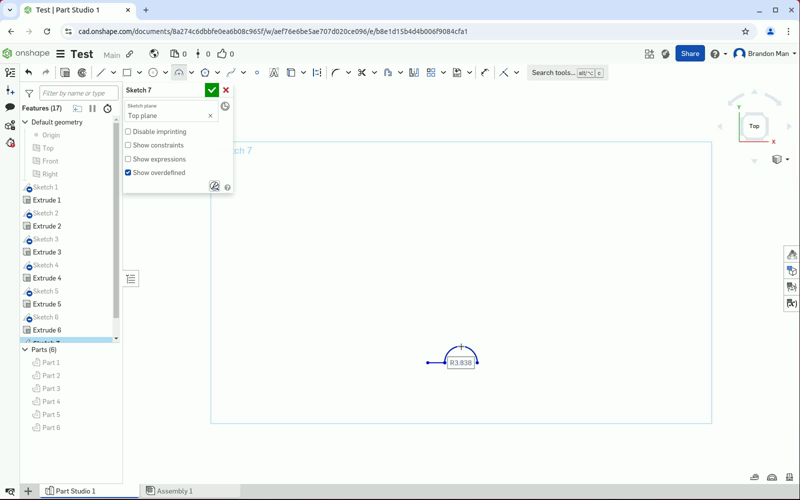
key(esc)
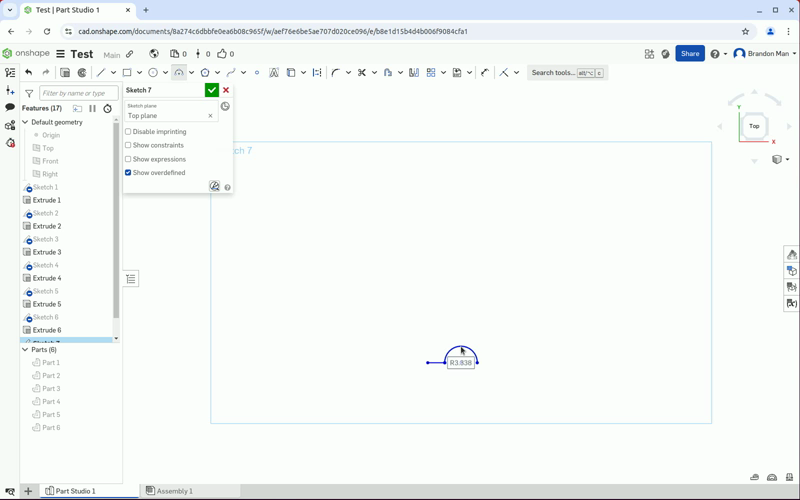
key(l)
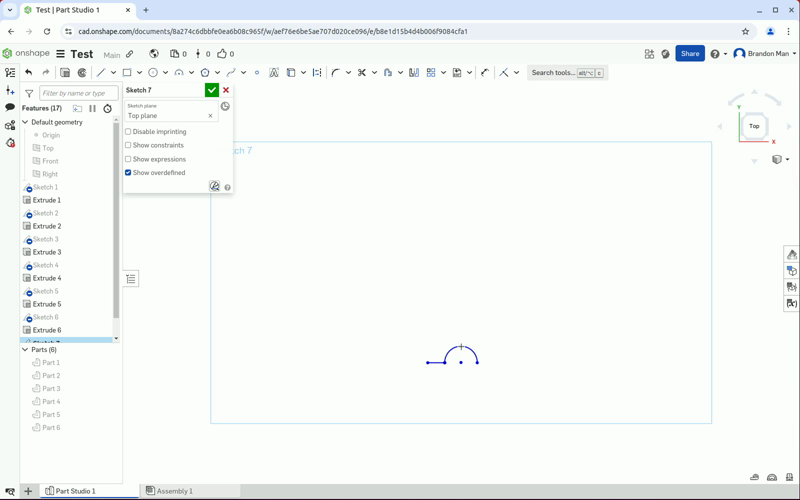
mouse_move(477, 362)
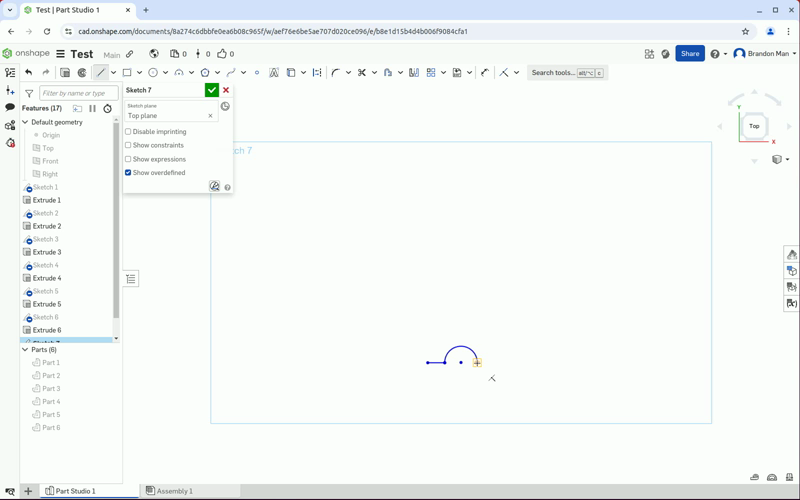
click(477, 362)
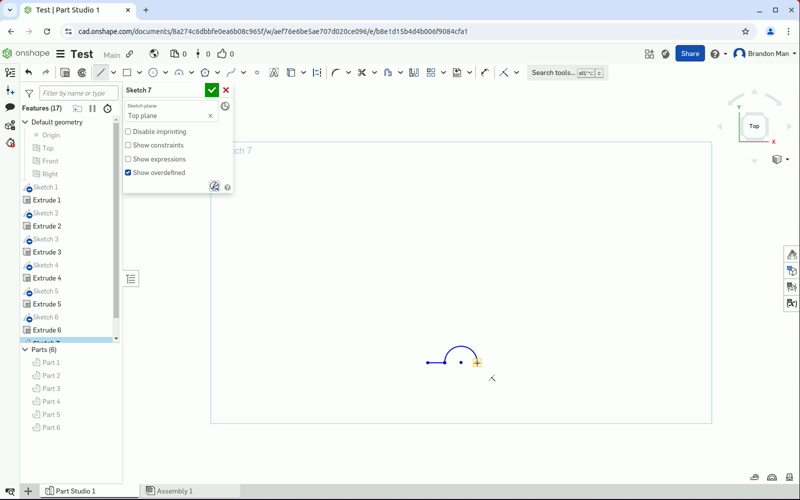
key_down(shift)
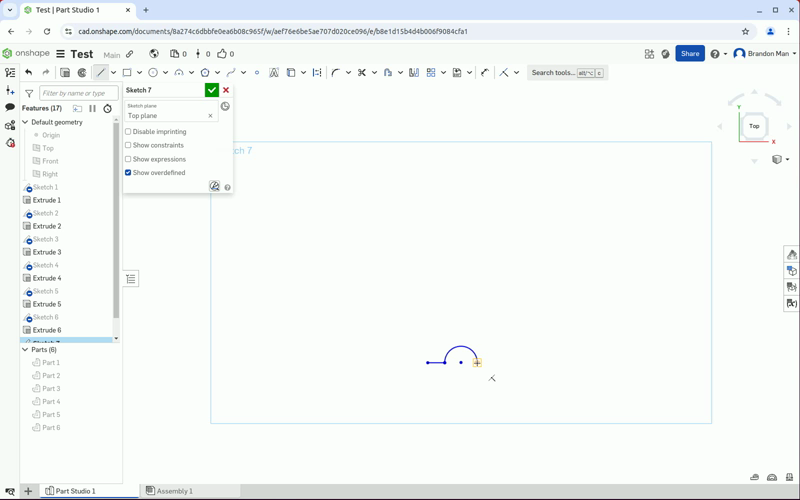
mouse_move(507, 362)
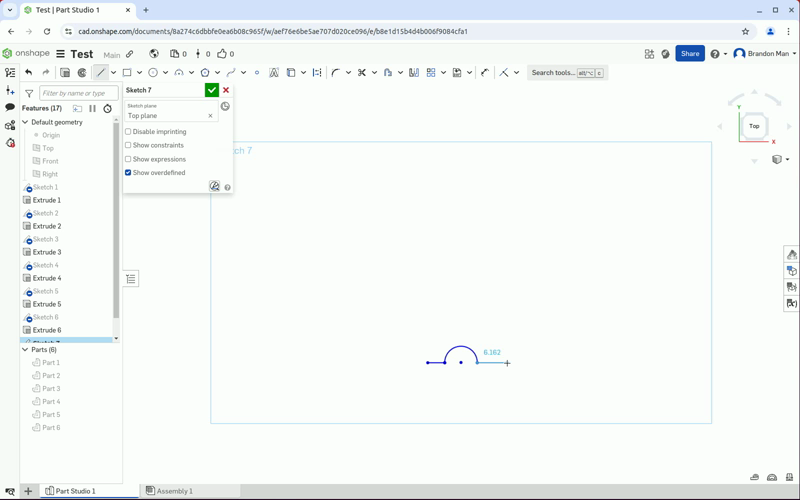
mouse_move(494, 362)
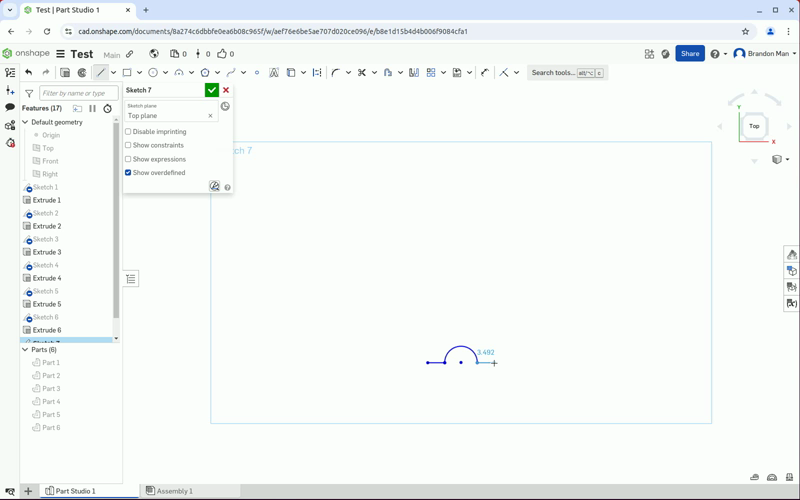
click(494, 362)
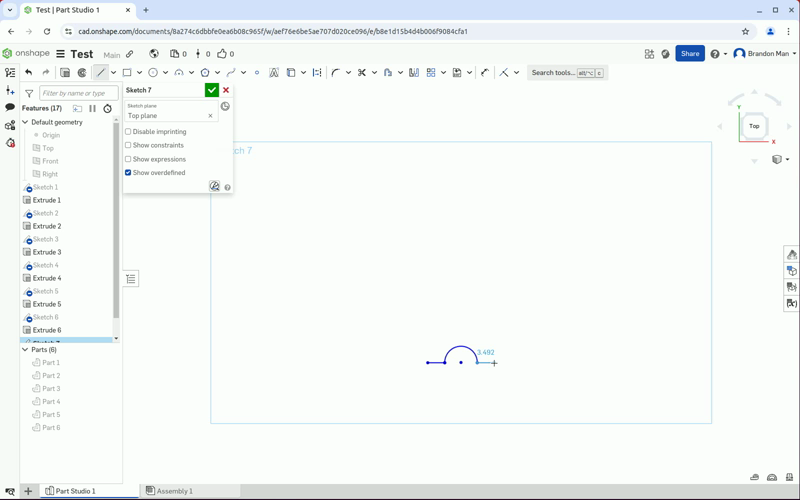
key_up(shift)
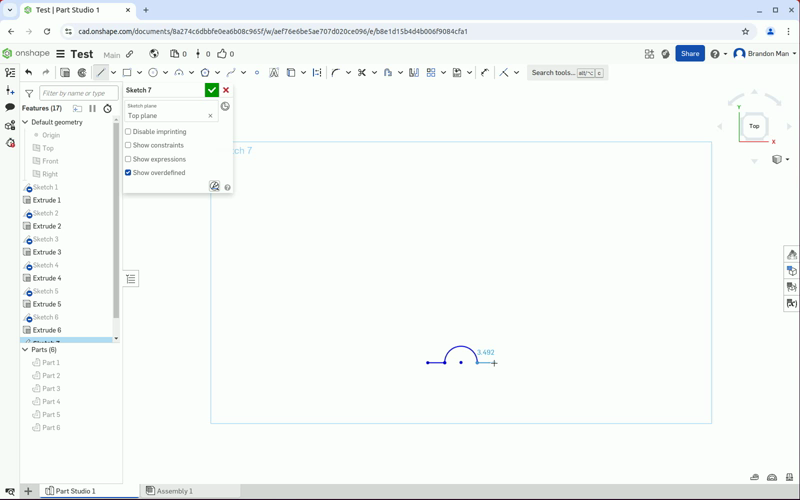
key_down(shift)
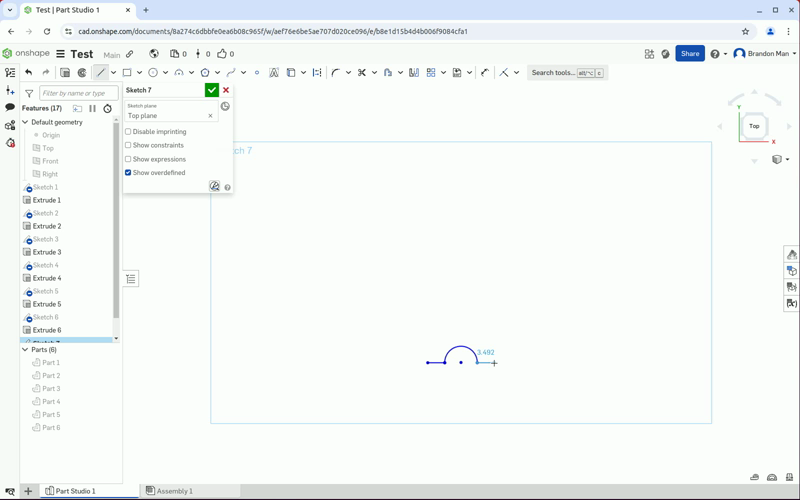
mouse_move(524, 362)
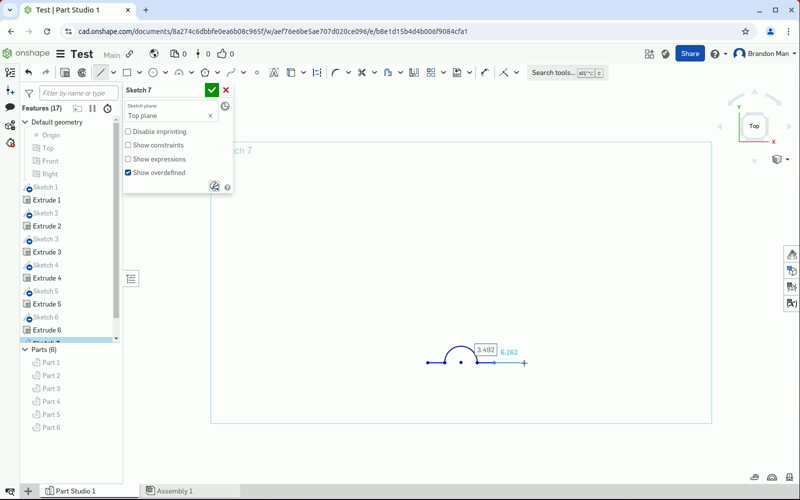
mouse_move(494, 336)
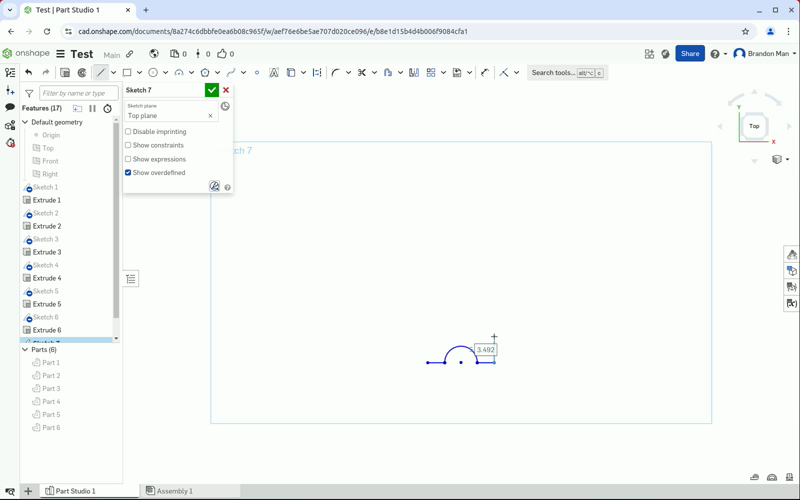
click(494, 336)
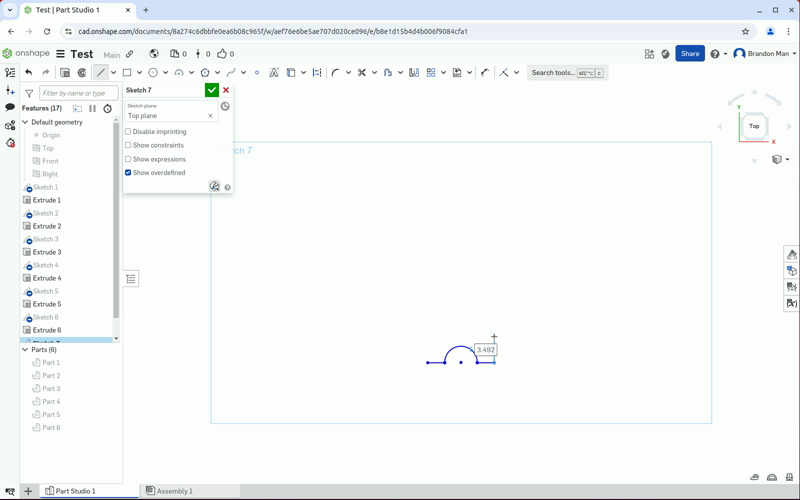
key_up(shift)
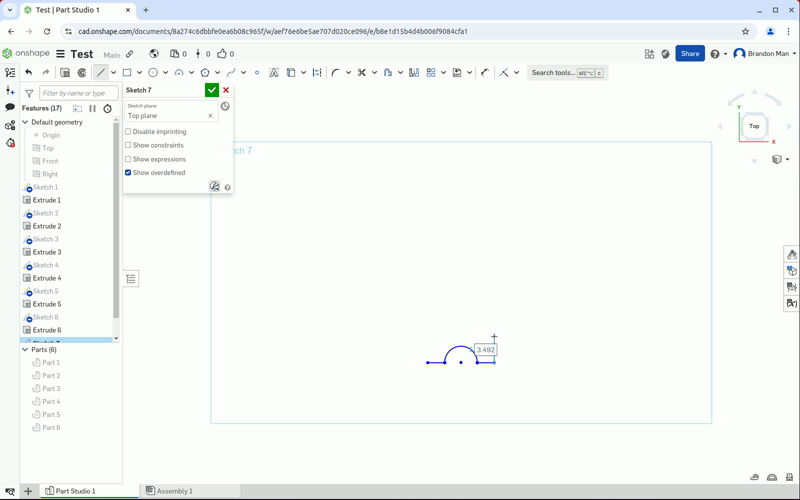
key_down(shift)
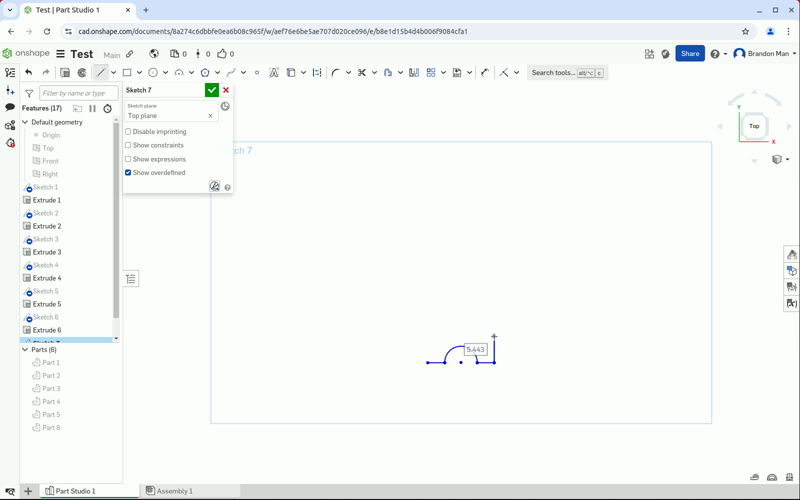
mouse_move(427, 336)
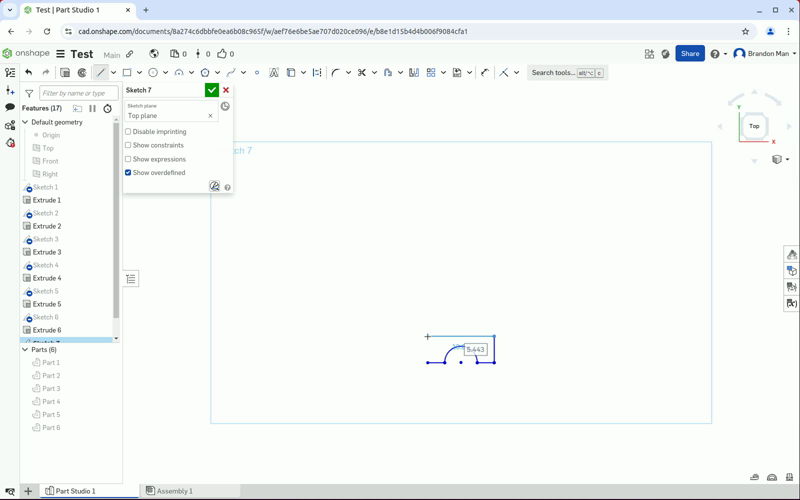
click(427, 336)
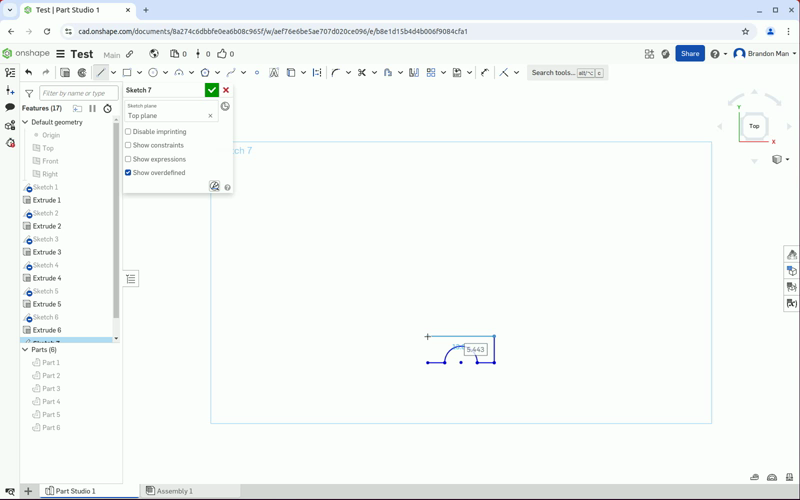
key_up(shift)
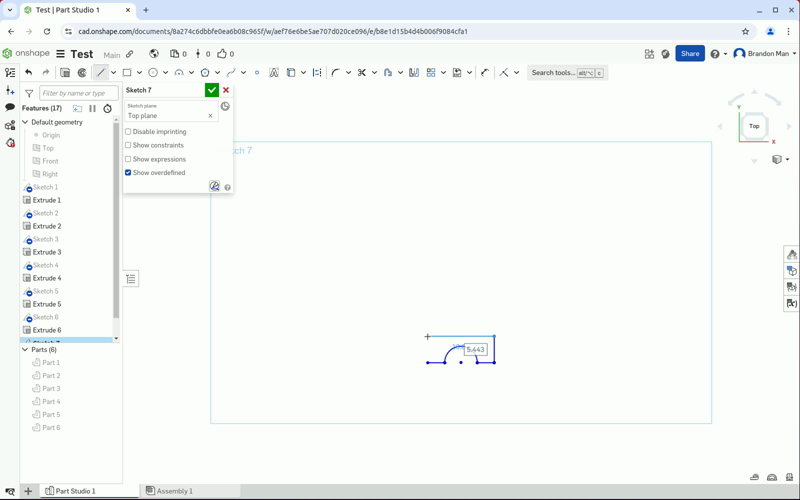
mouse_move(457, 336)
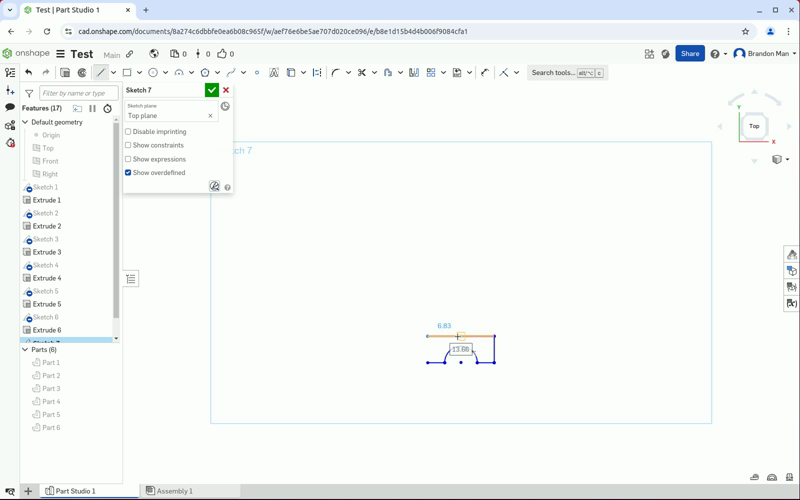
key_down(shift)
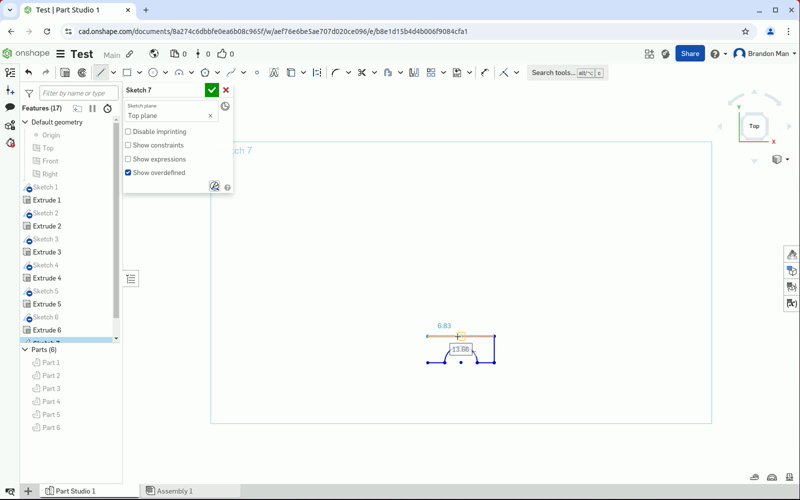
mouse_move(427, 362)
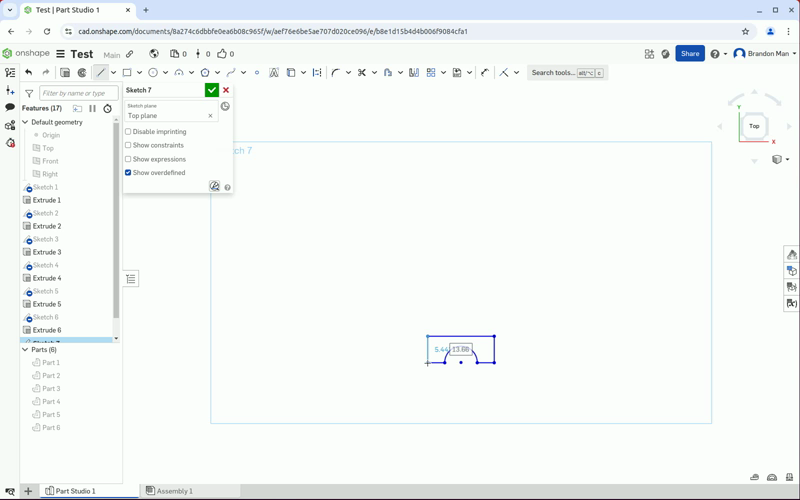
key_up(shift)
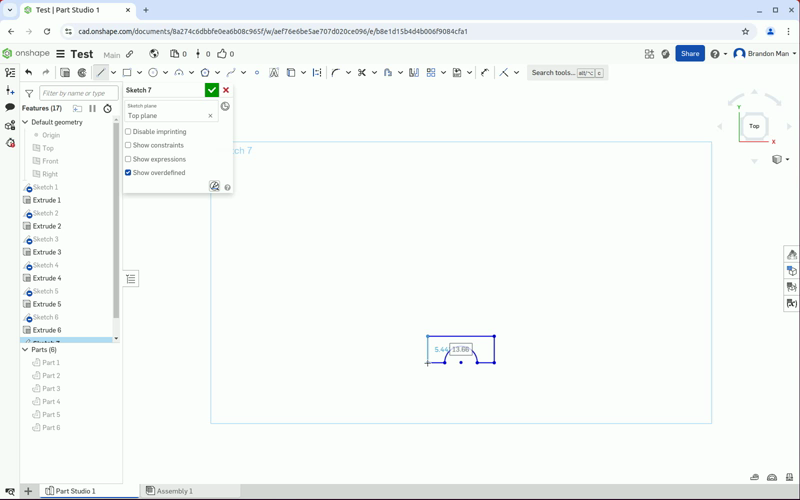
click(427, 362)
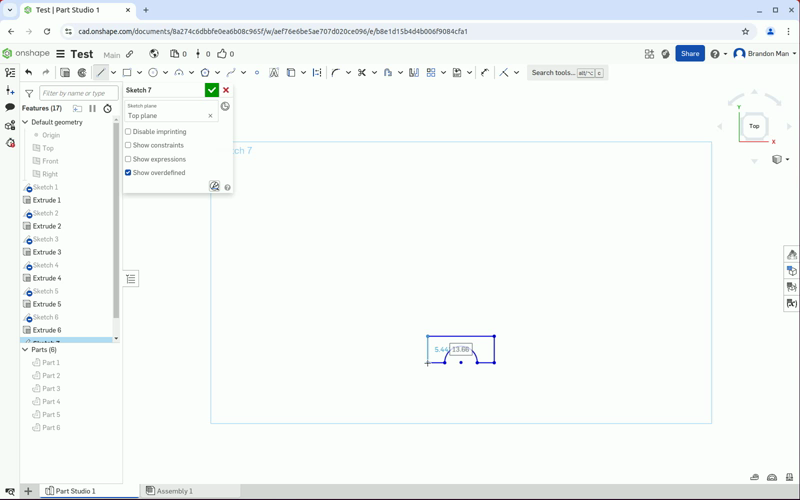
key(esc)
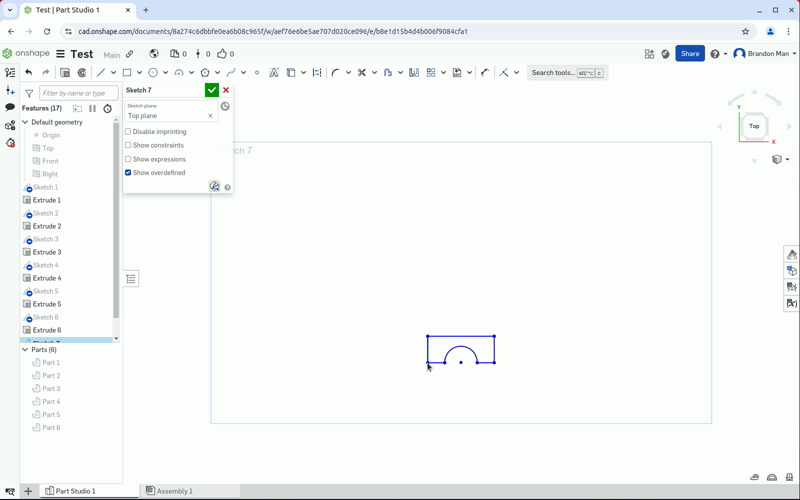
mouse_move(453, 341)
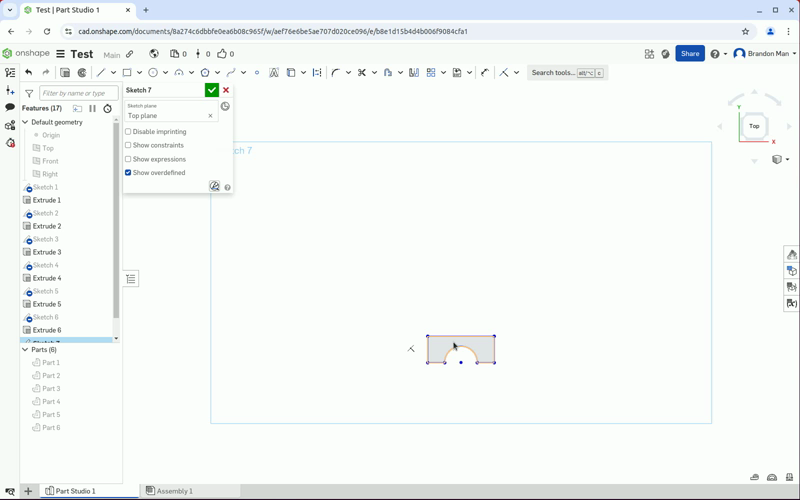
scroll(6)
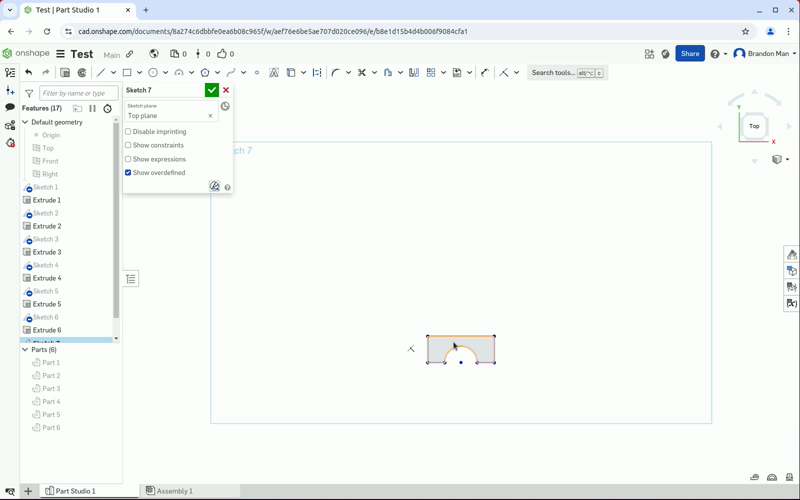
scroll(6)
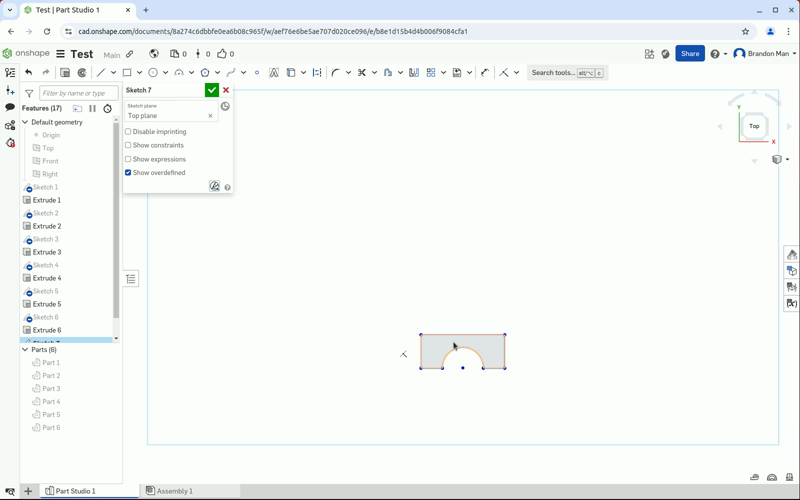
scroll(6)
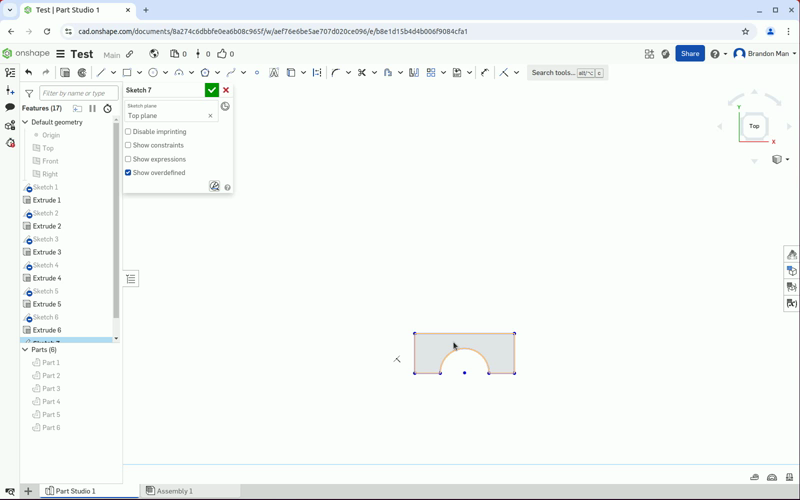
scroll(6)
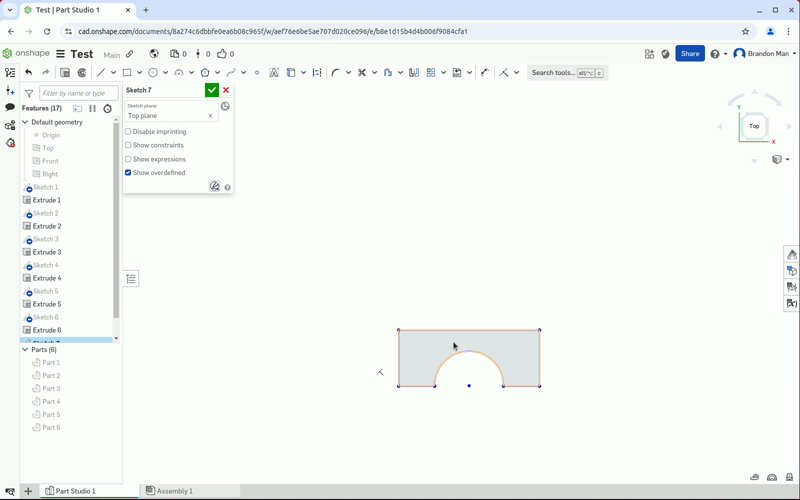
scroll(6)
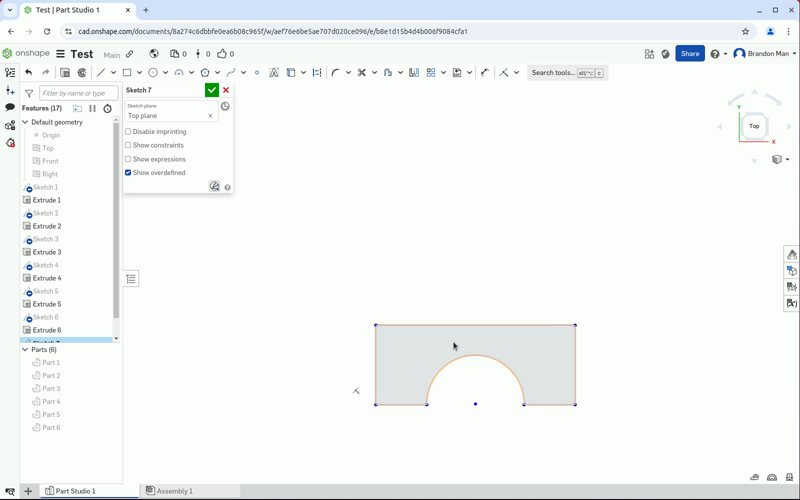
scroll(6)
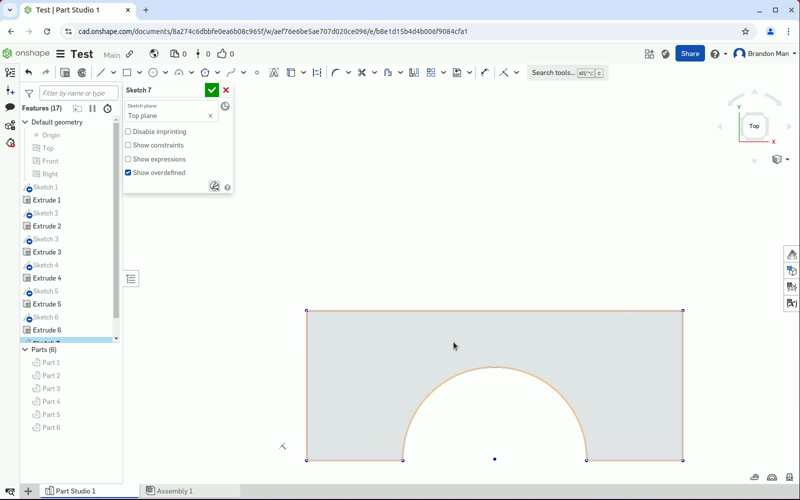
scroll(6)
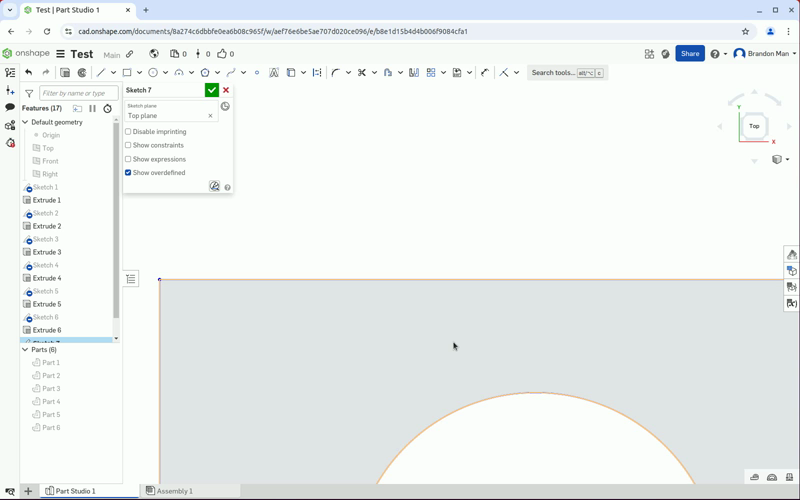
click(453, 341)
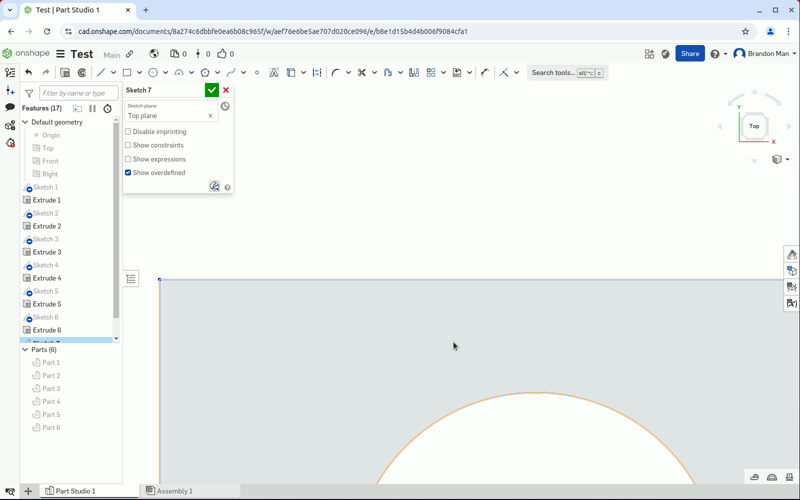
scroll(-6)
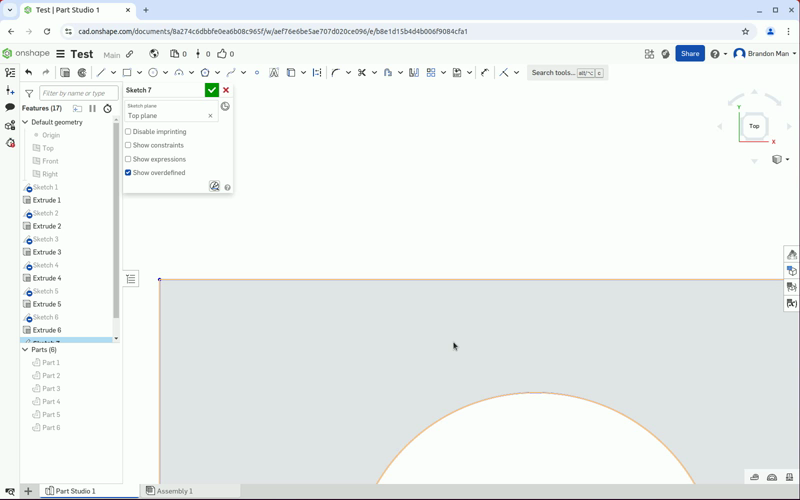
scroll(-6)
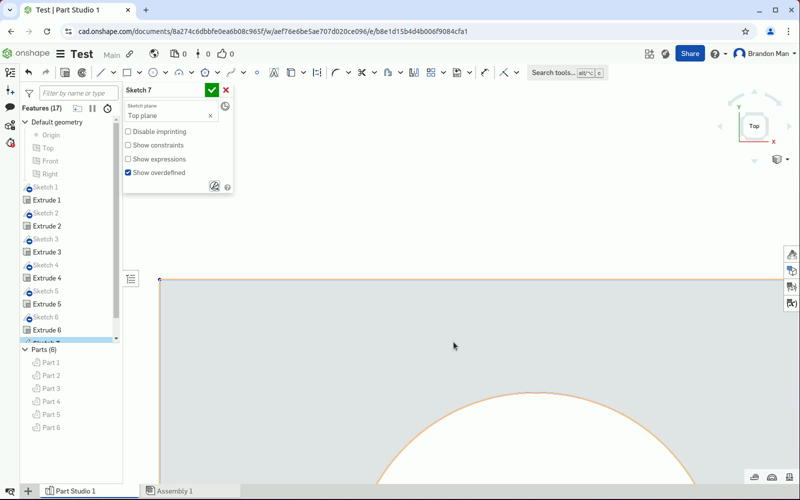
scroll(-6)
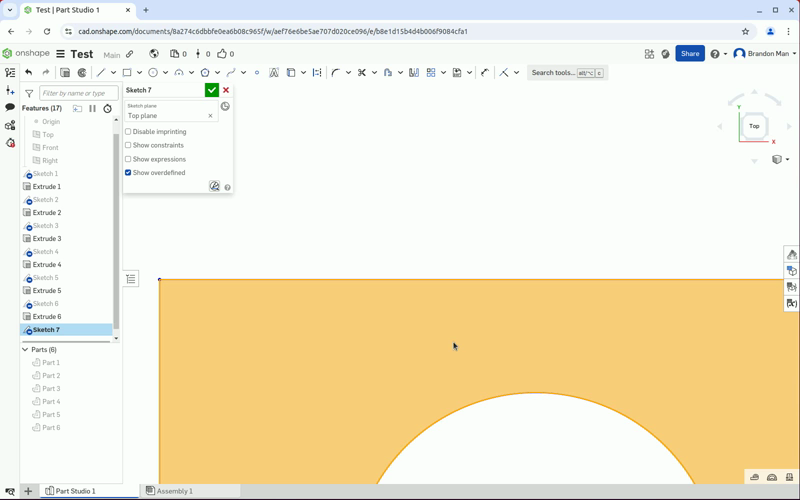
scroll(-6)
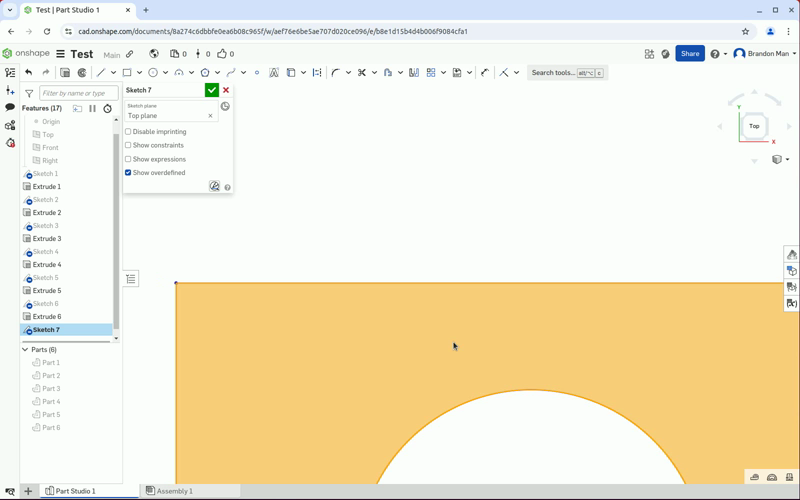
scroll(-6)
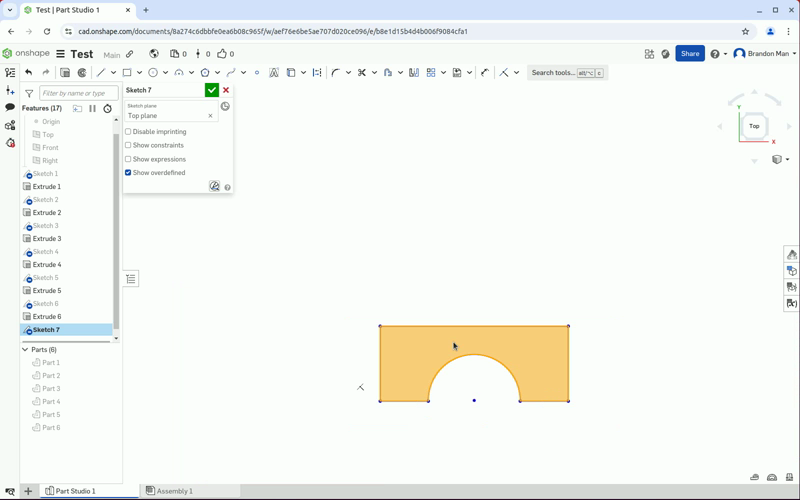
scroll(-6)
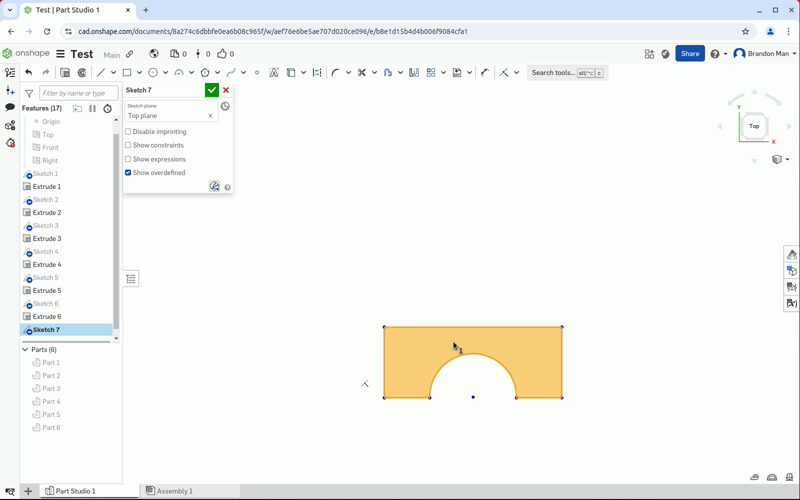
scroll(-6)
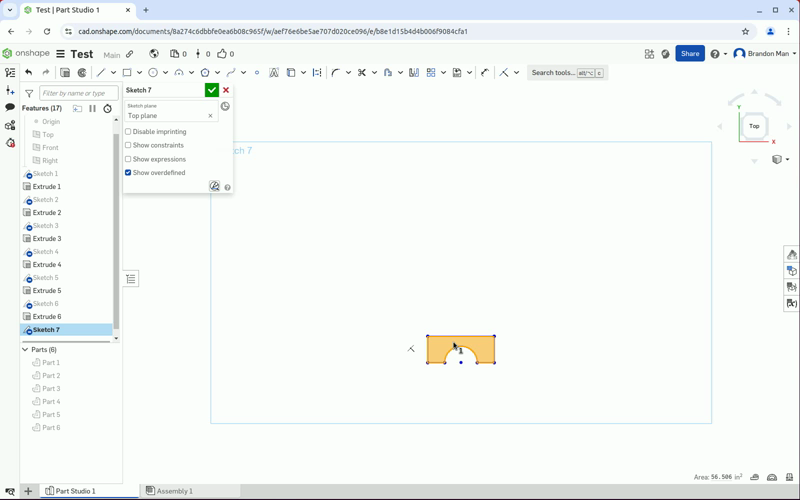
mouse_move(73, 352)
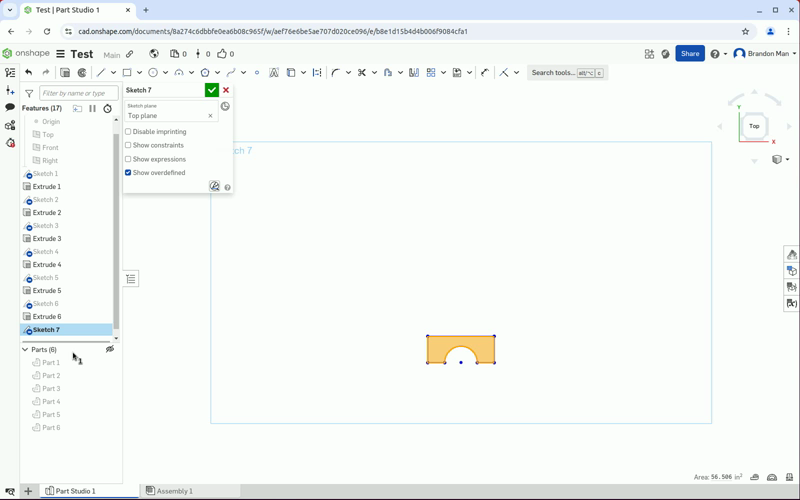
key(shift+y)
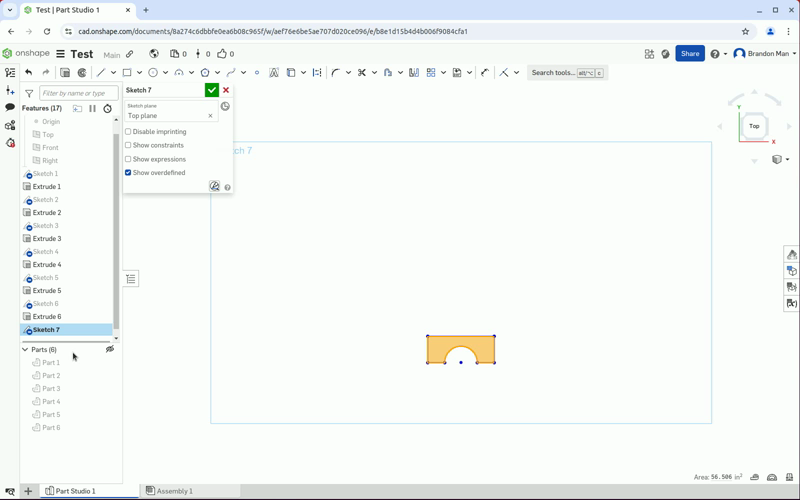
key(shift+e)
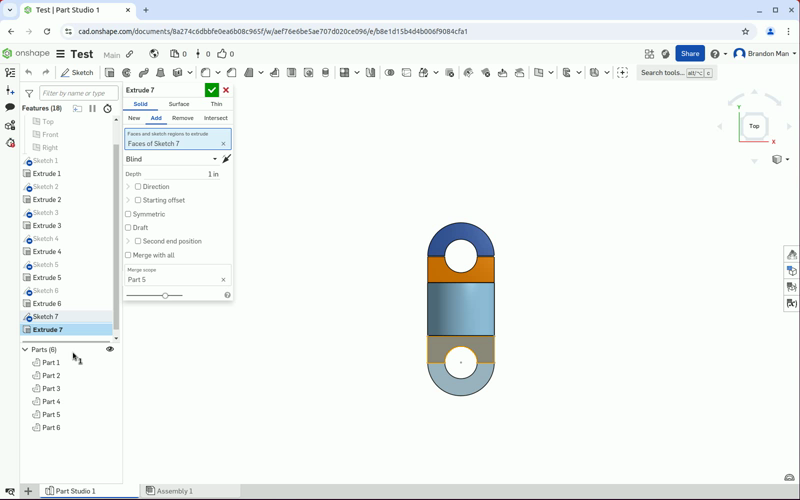
mouse_move(143, 106)
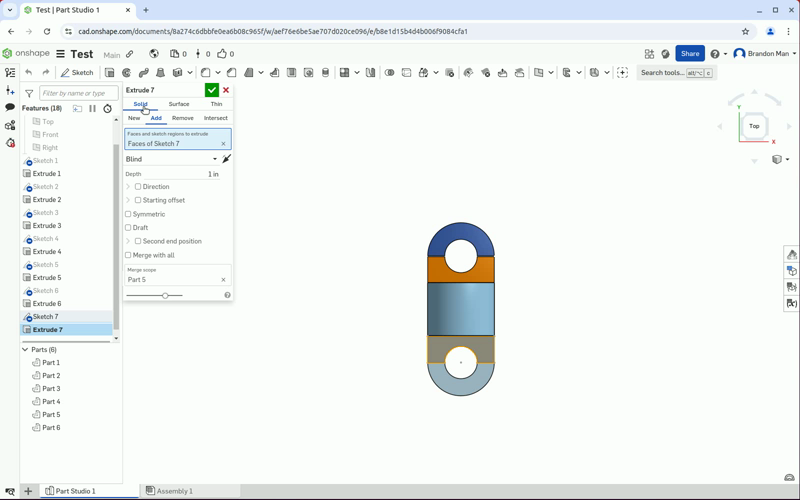
click(143, 106)
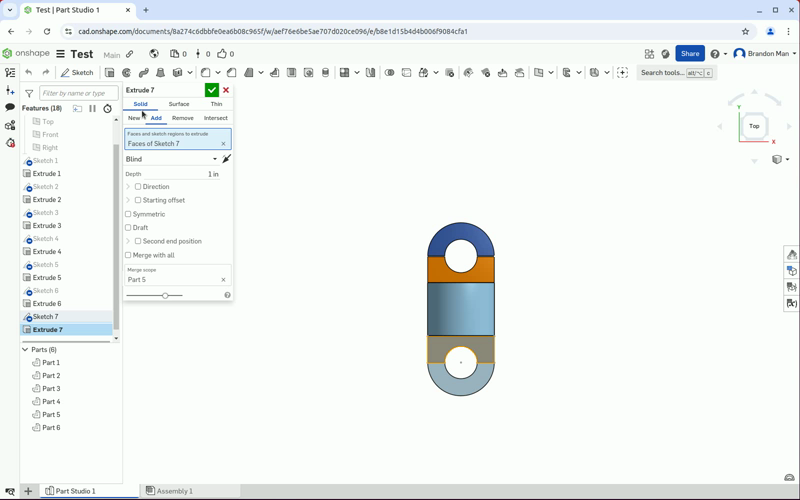
mouse_move(137, 120)
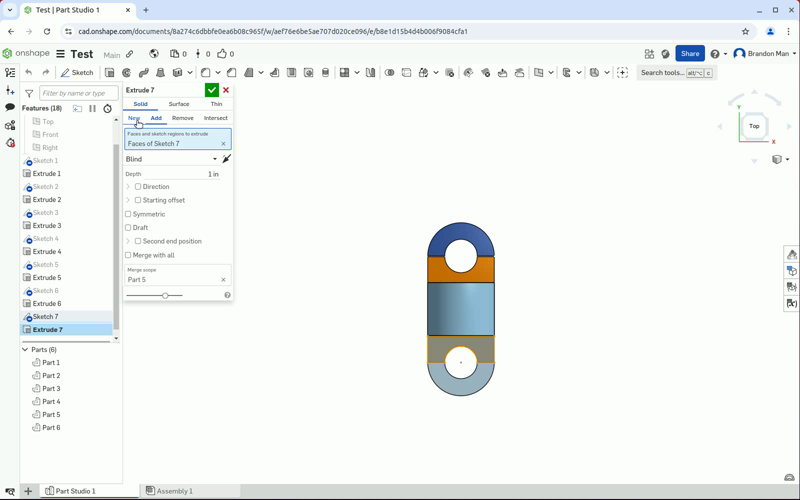
click(137, 120)
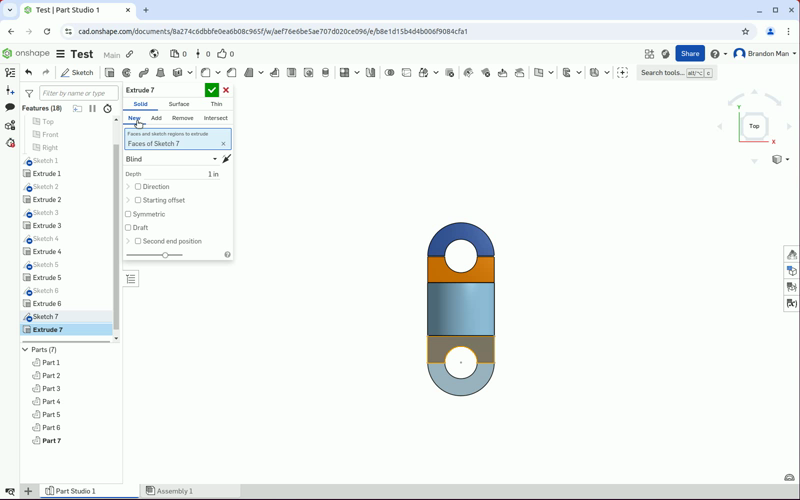
key(tab, 4)
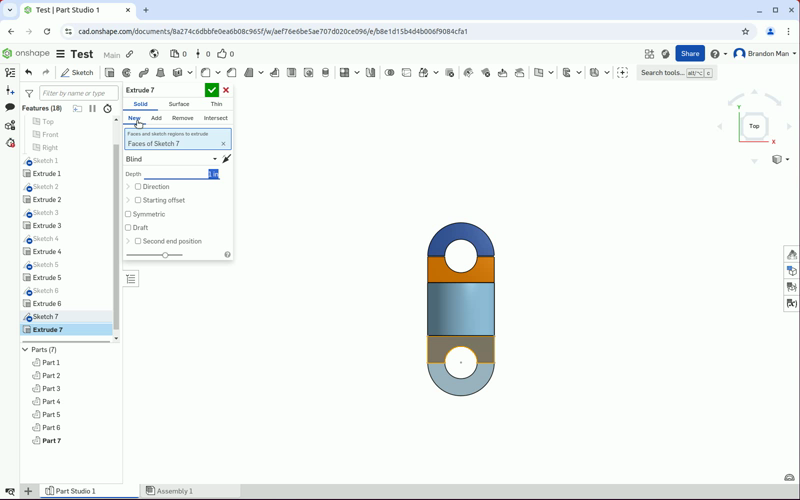
text(5.536)
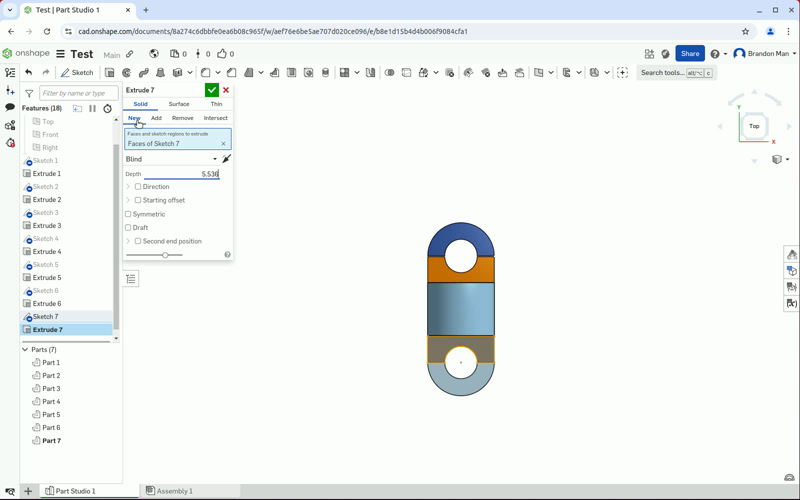
key(enter)
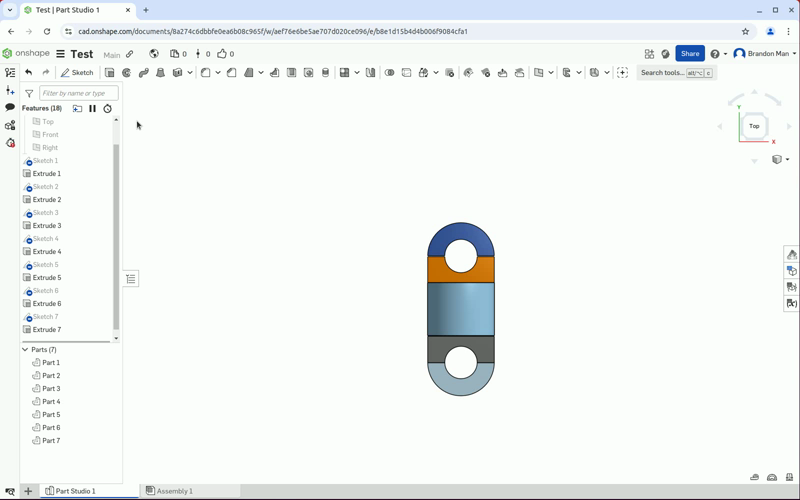
key(shift+h)
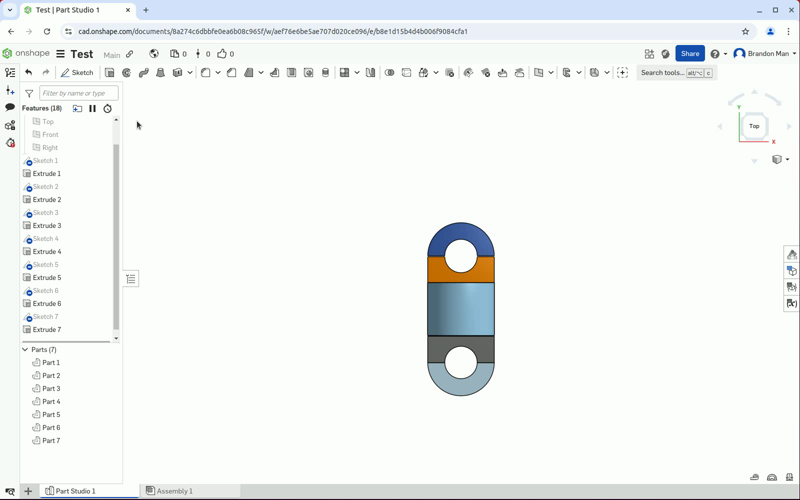
key(shift+h)
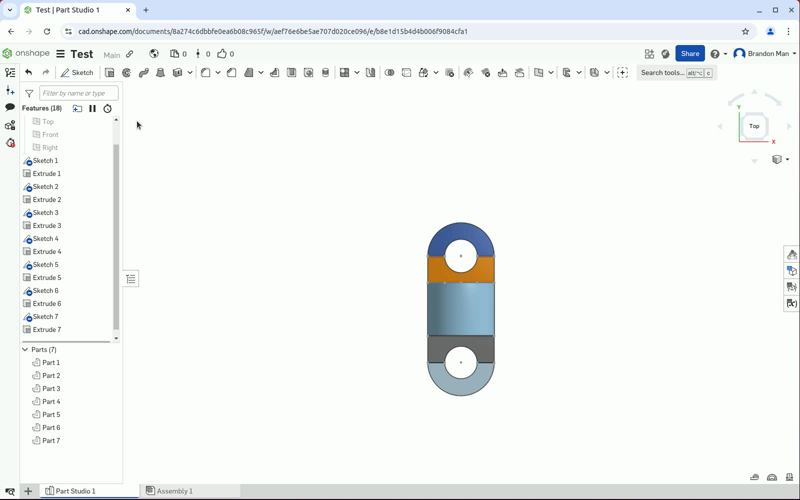
key(shift+7)
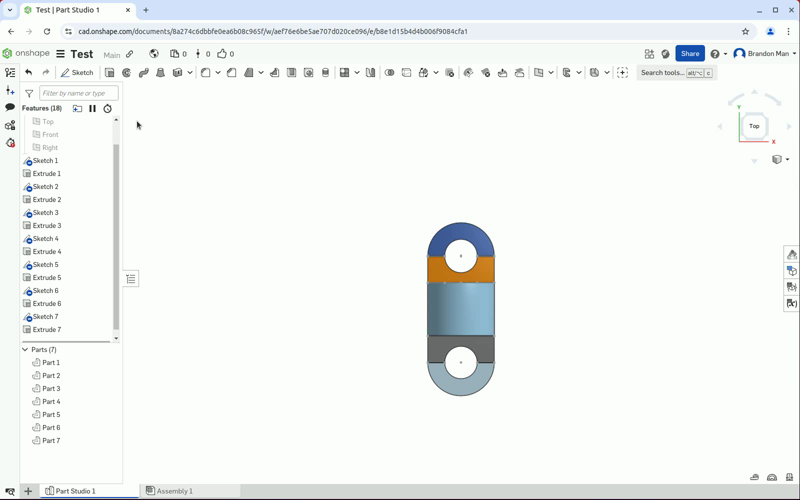
key(up, 3)
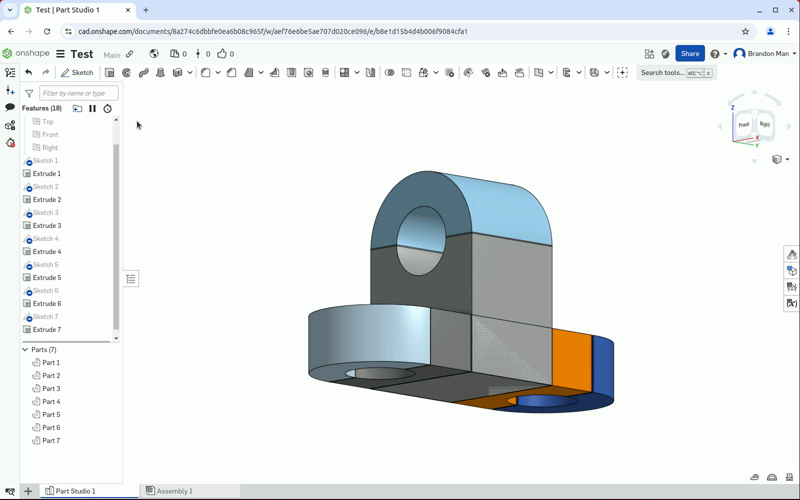
key(left, 3)
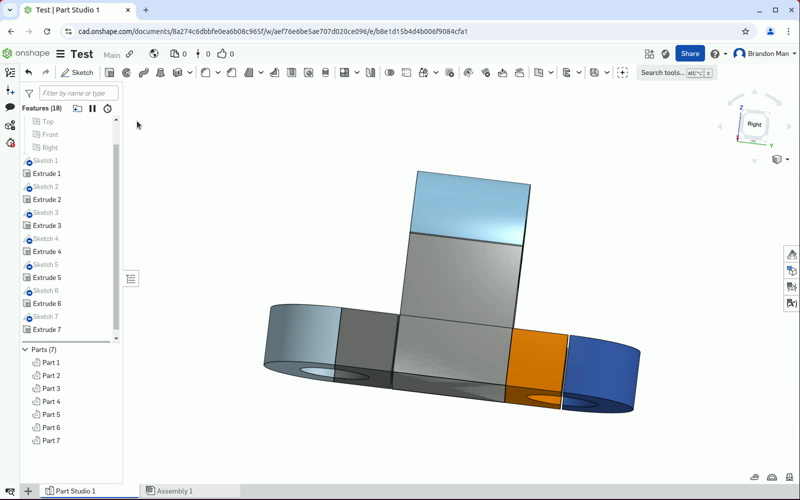
key(right, 3)
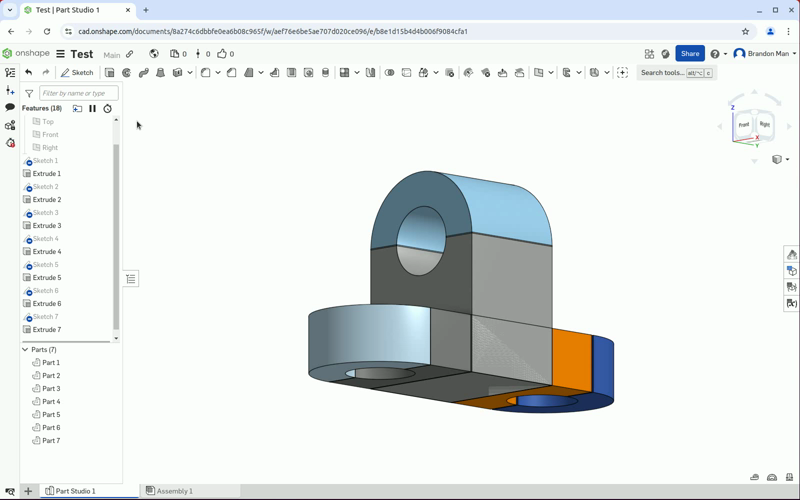
key(down, 3)
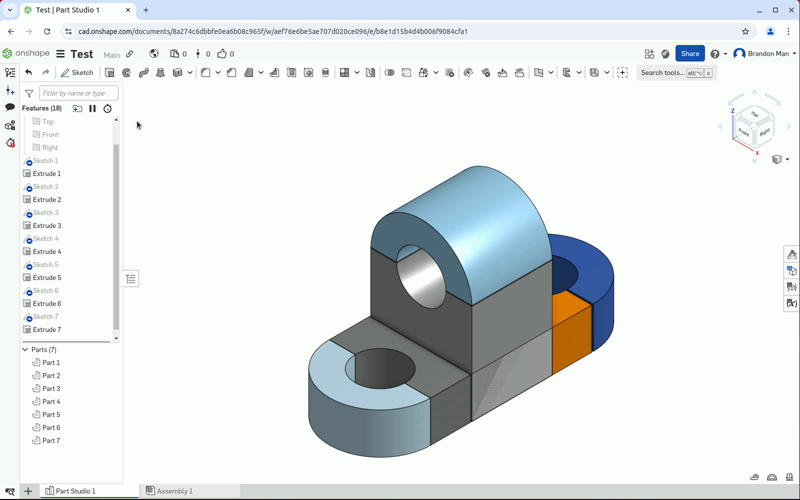
mouse_move(69, 163)
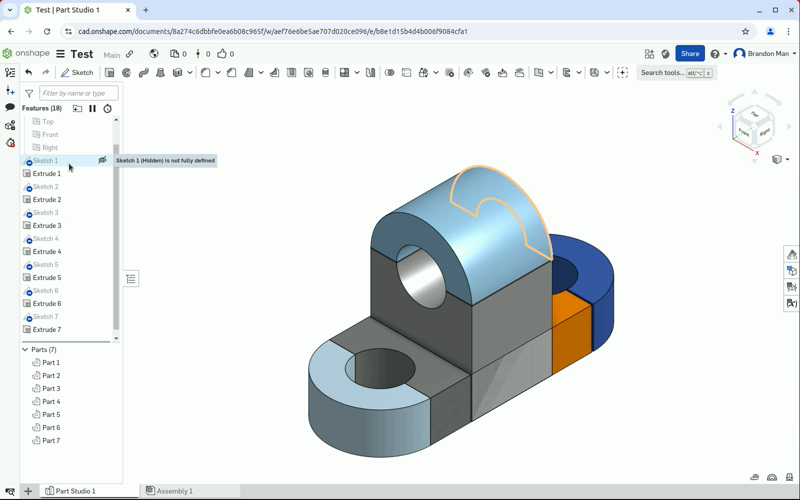
click(69, 163)